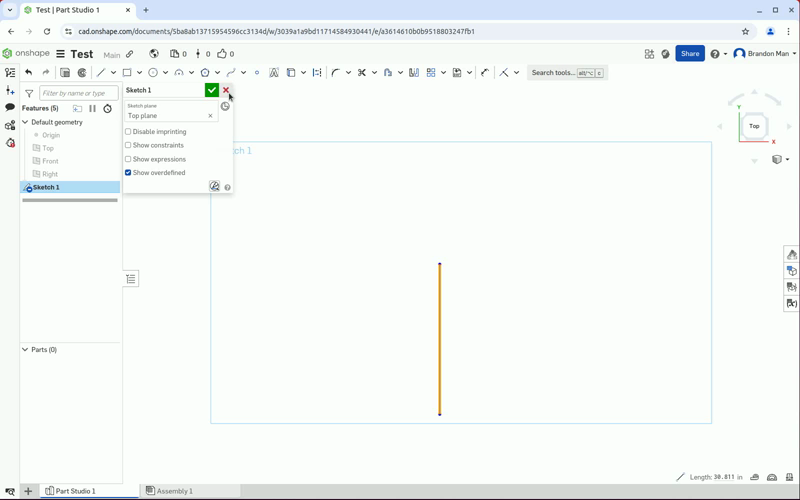
key(shift+h)
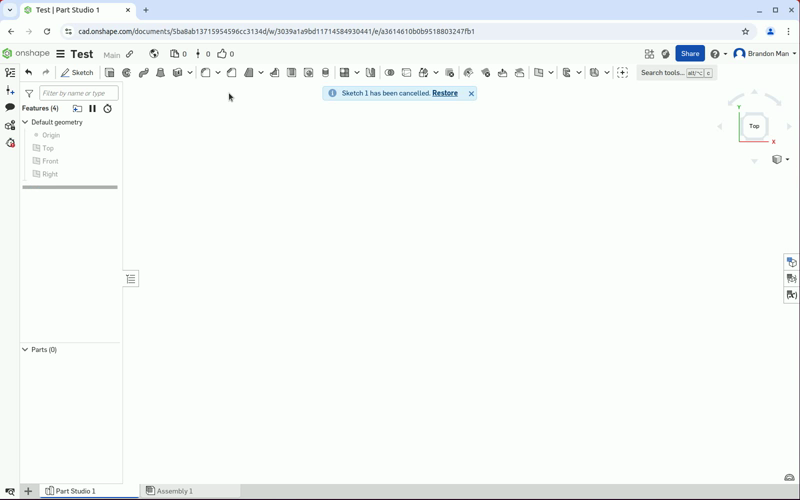
mouse_move(73, 352)
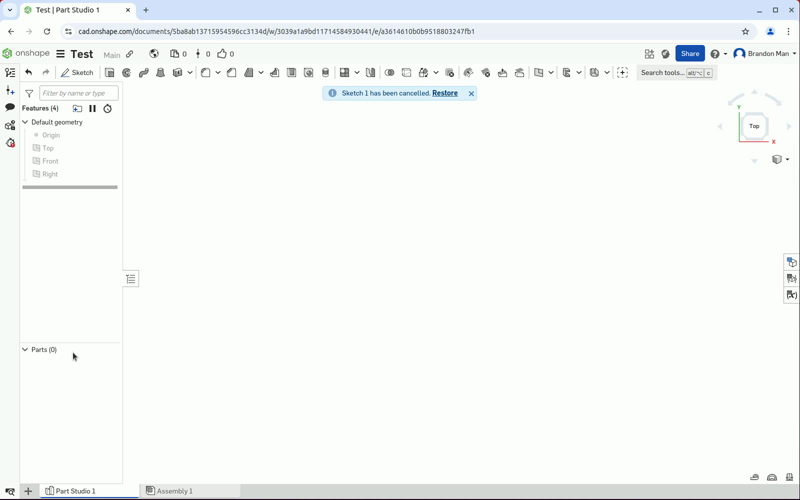
key(y)
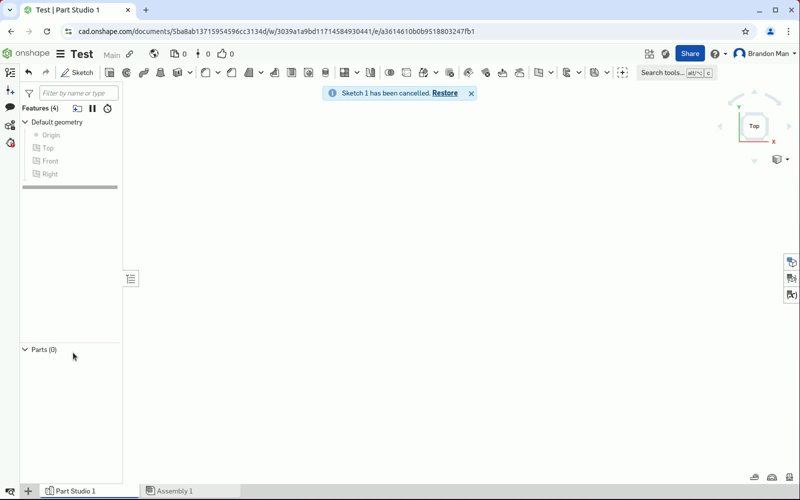
key(shift+p)
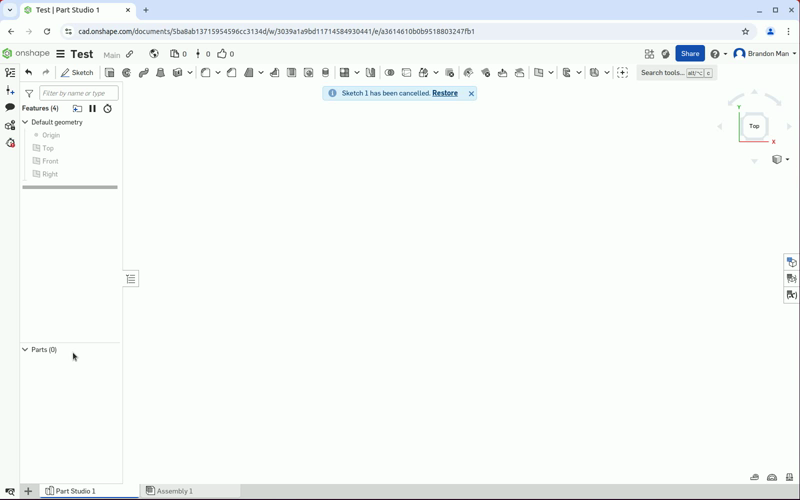
key(space)
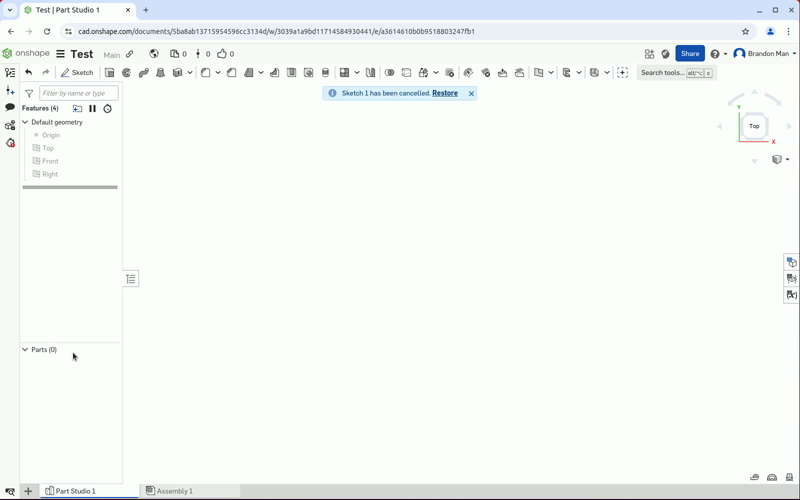
key_down(shift)
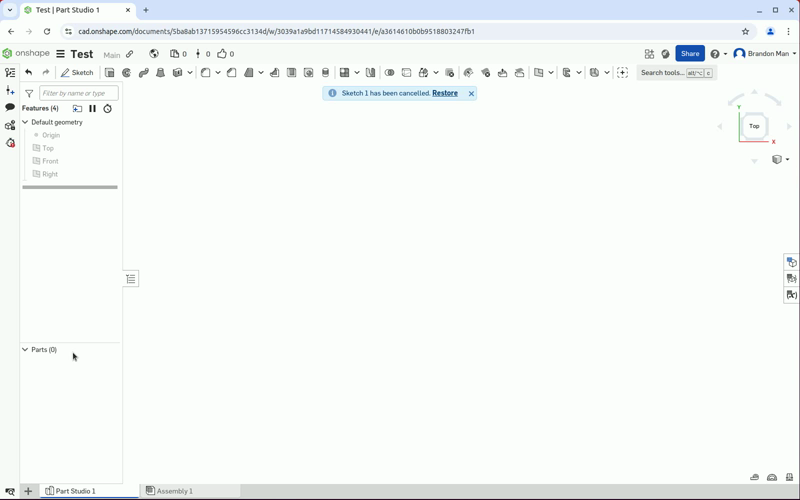
key(up)
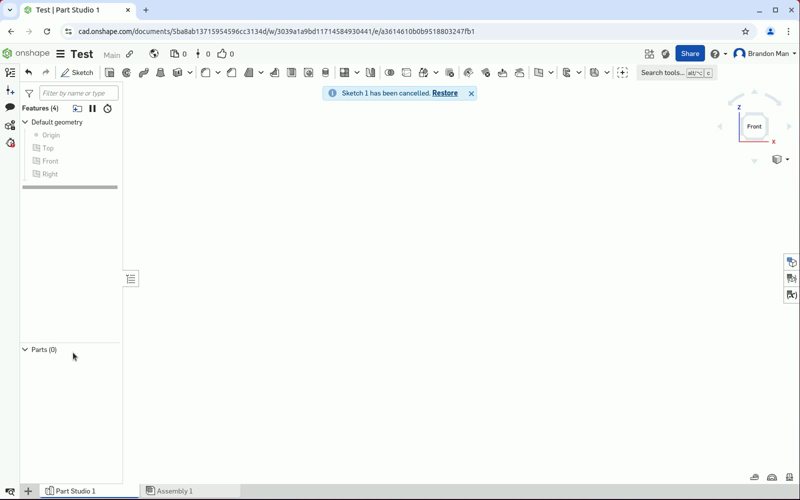
key_up(shift)
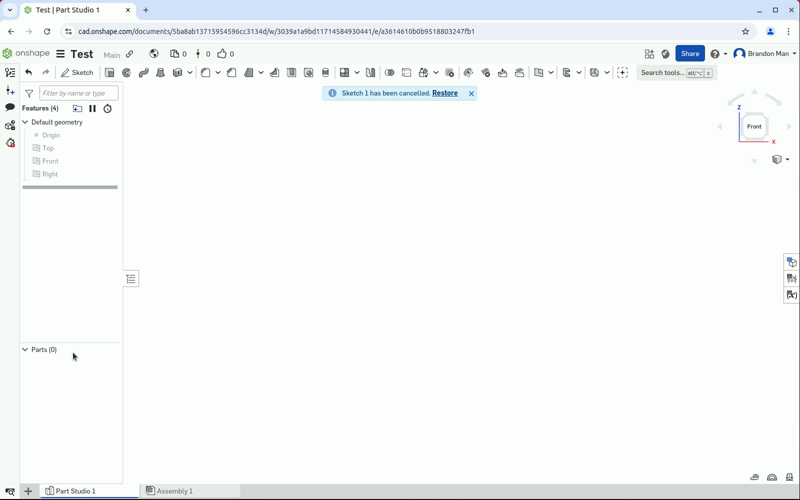
mouse_move(73, 352)
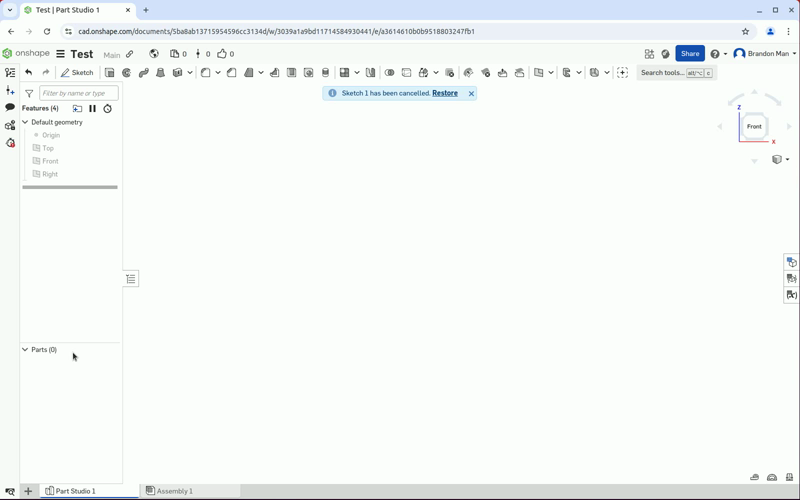
key(shift+y)
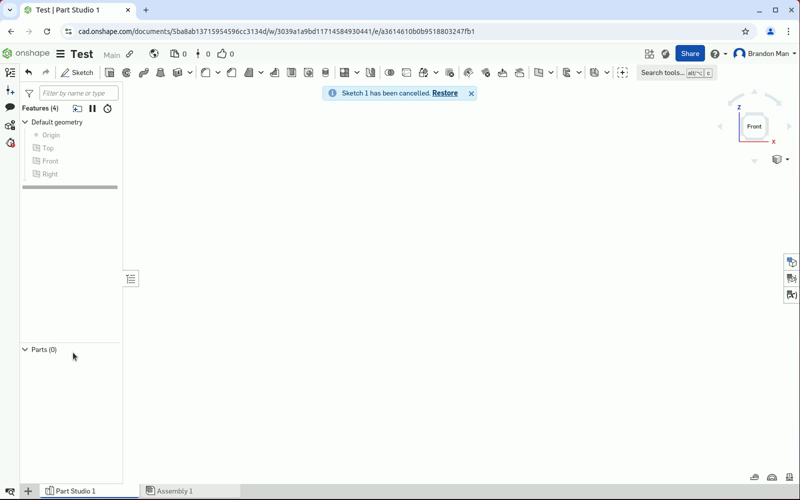
key(shift+s)
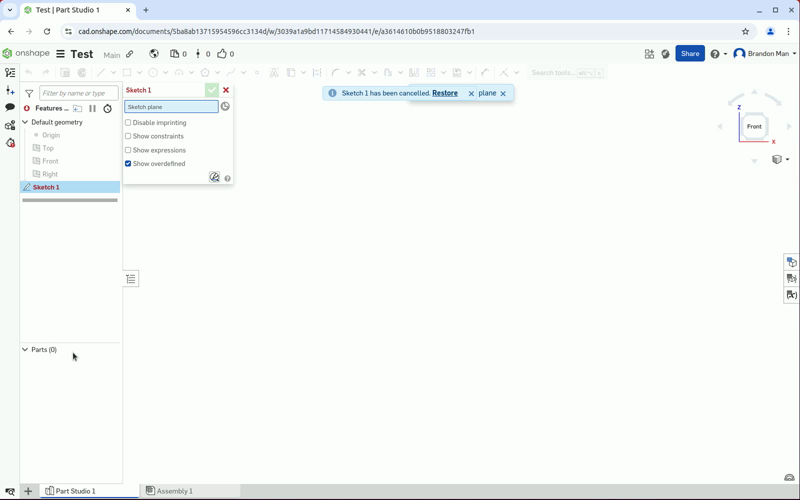
mouse_move(73, 163)
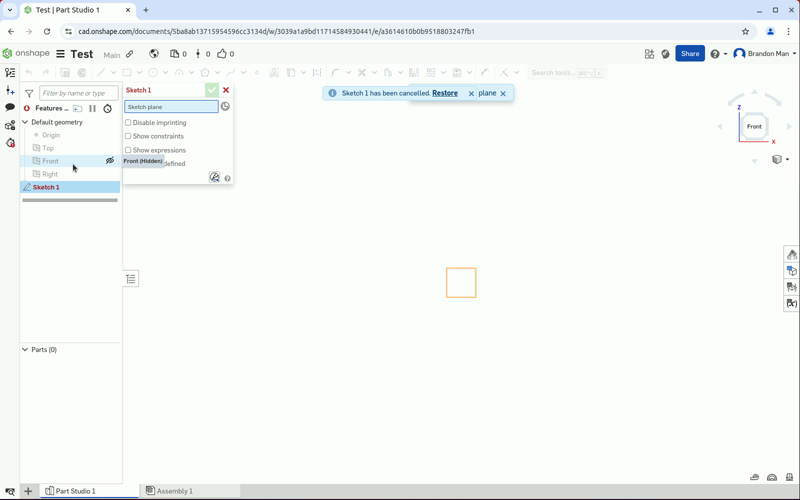
click(73, 163)
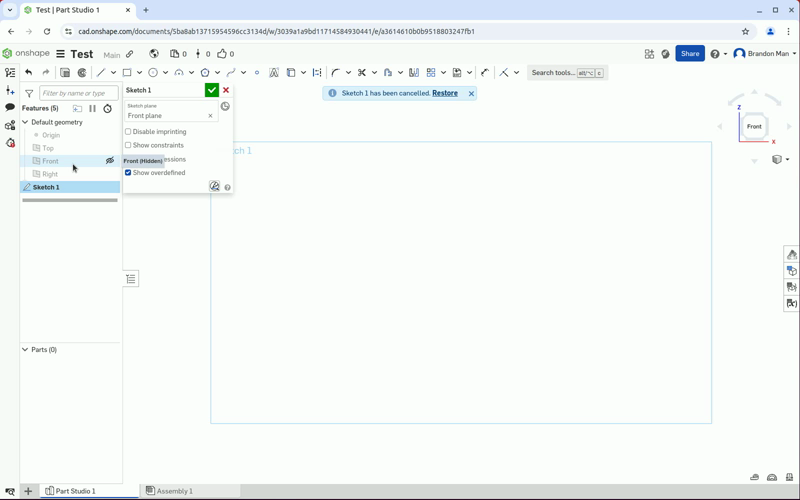
mouse_move(73, 352)
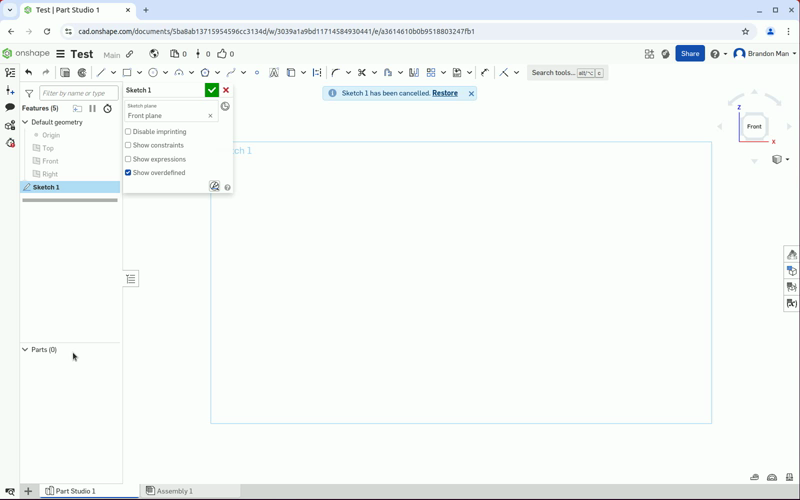
key(y)
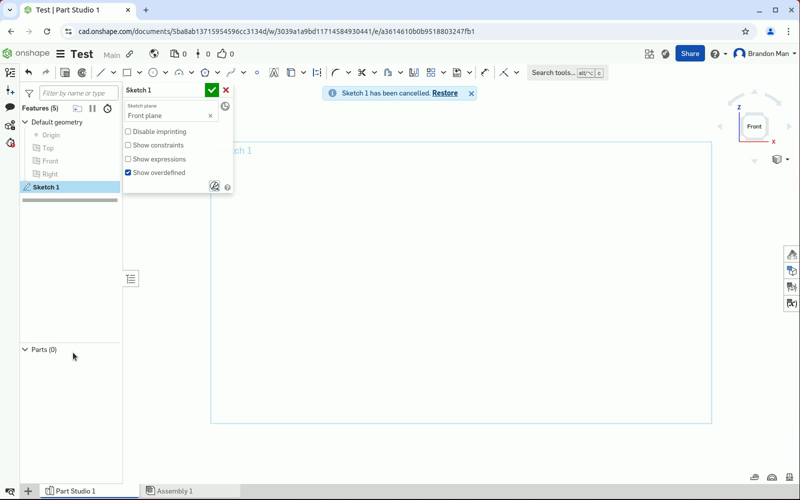
key(l)
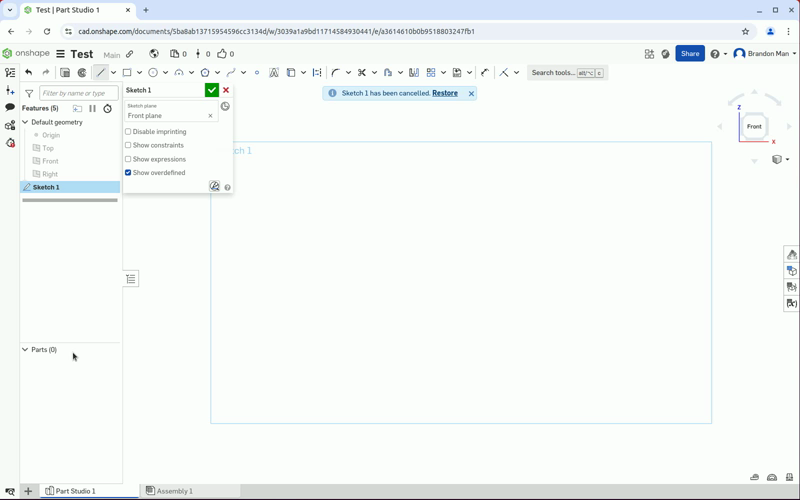
key_down(shift)
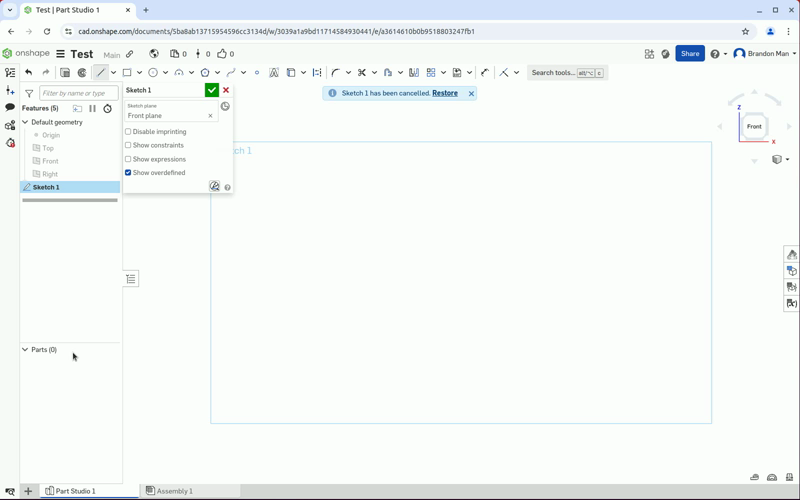
mouse_move(460, 282)
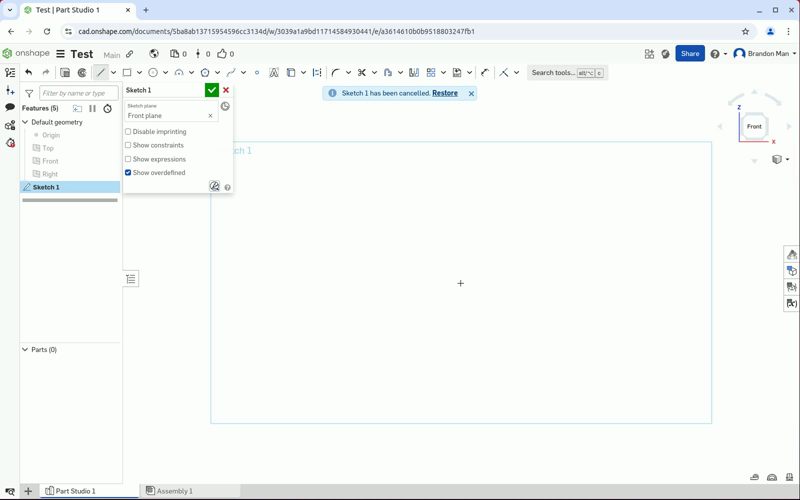
click(460, 282)
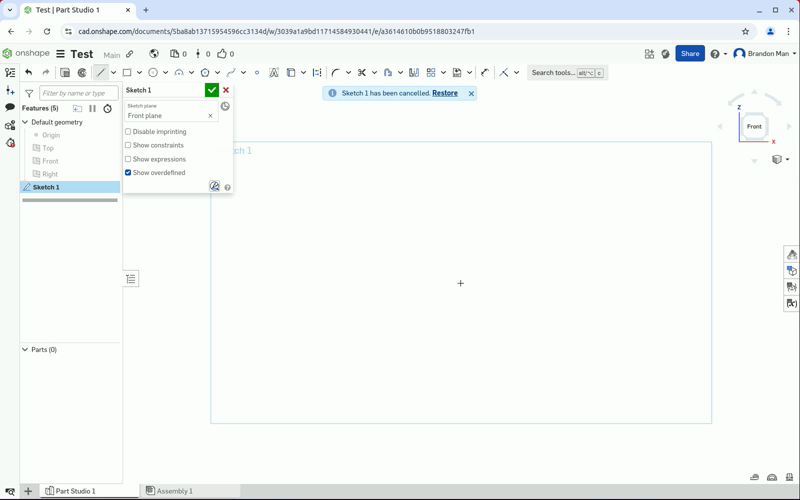
key_up(shift)
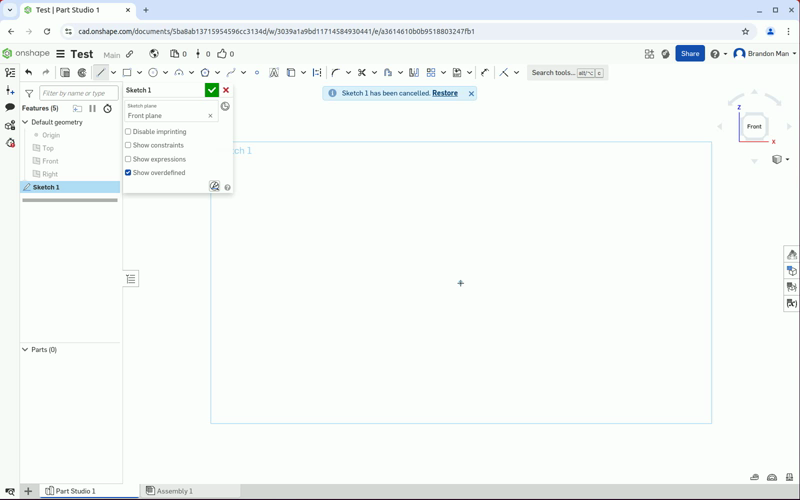
key_down(shift)
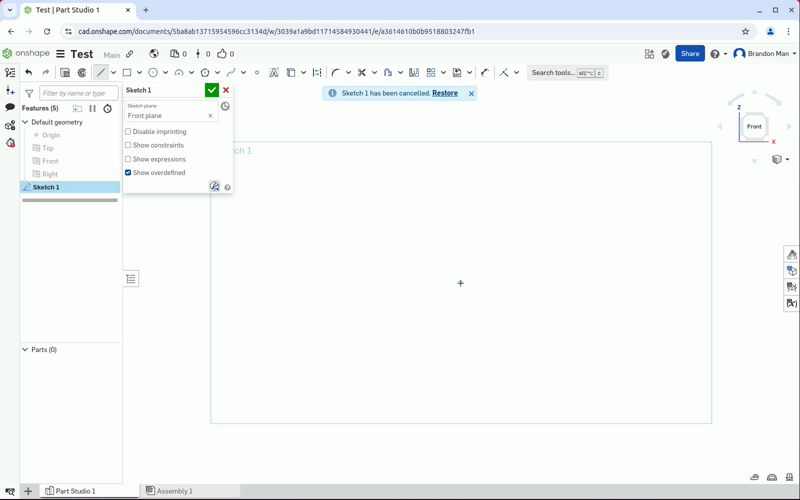
mouse_move(542, 282)
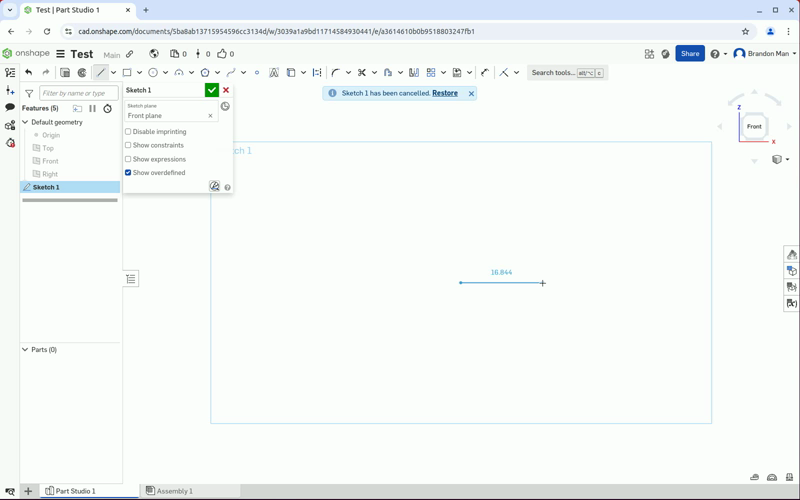
click(542, 282)
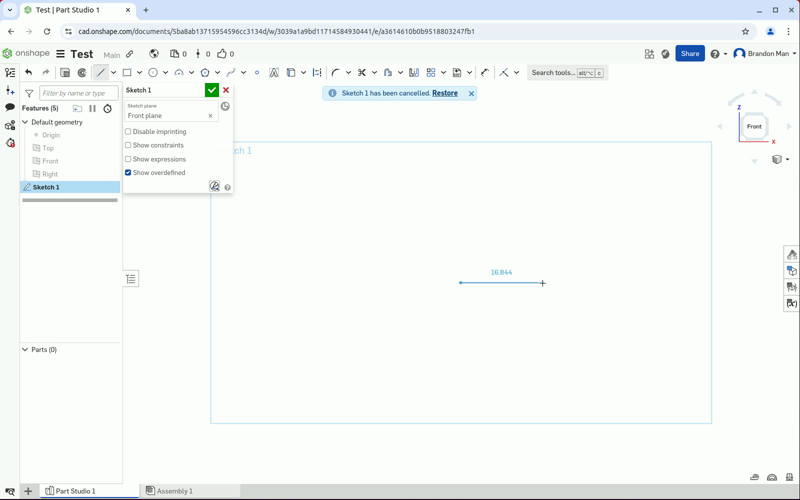
key_up(shift)
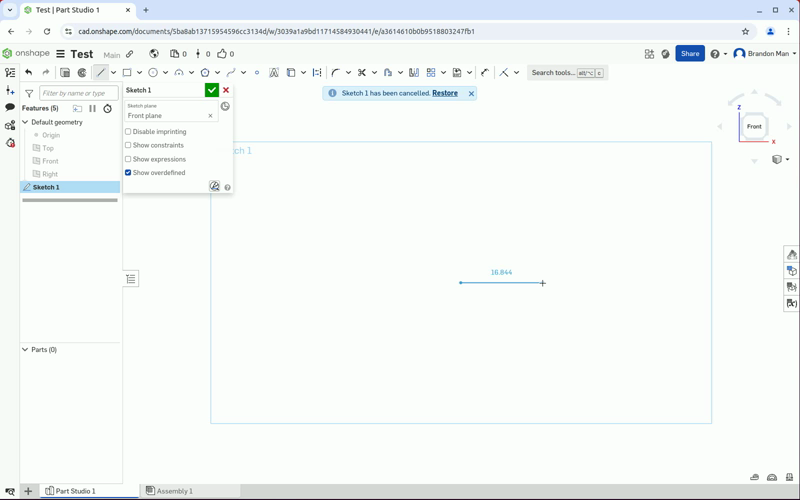
key_down(shift)
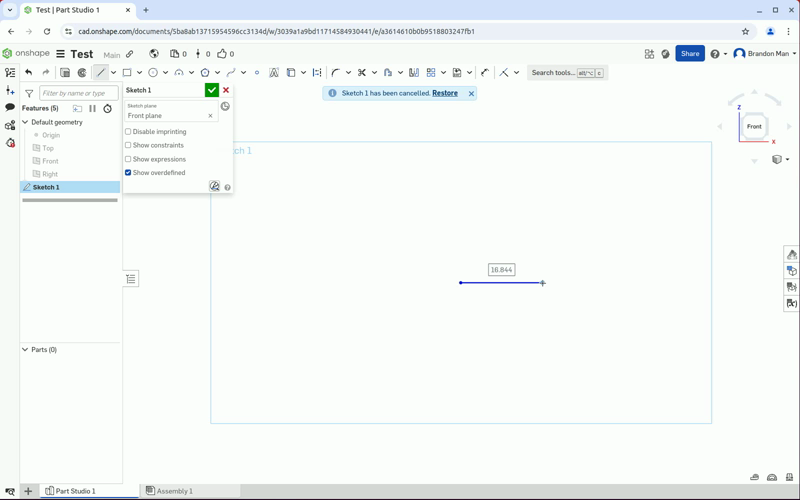
mouse_move(572, 282)
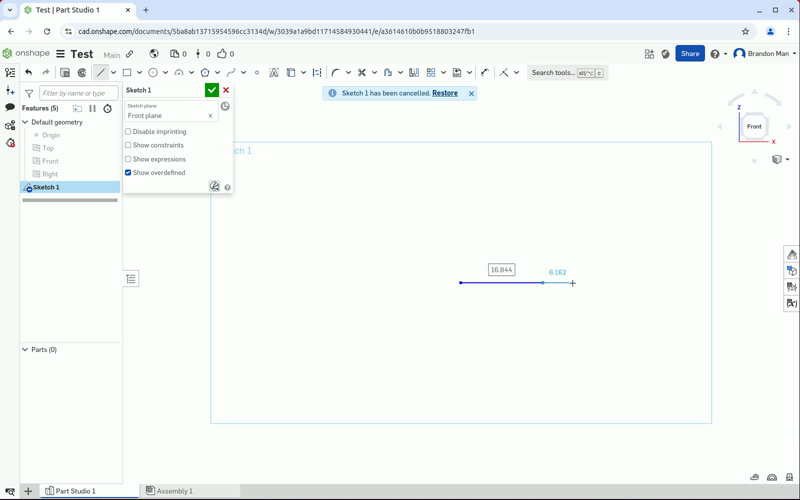
mouse_move(542, 281)
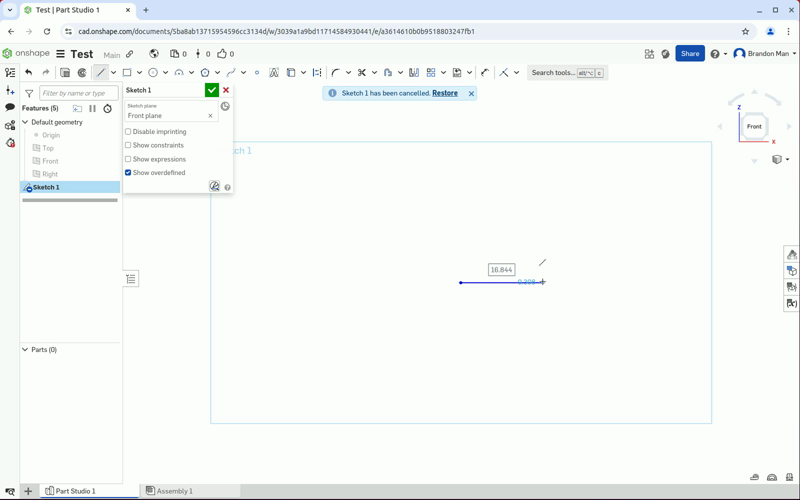
scroll(6)
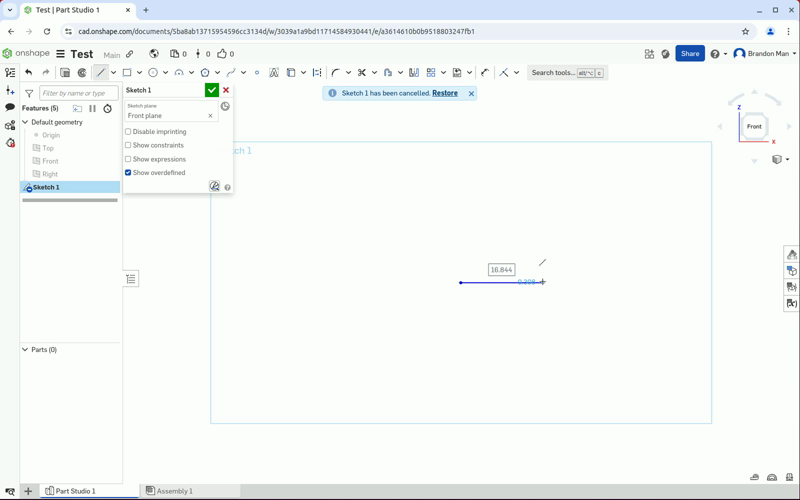
scroll(6)
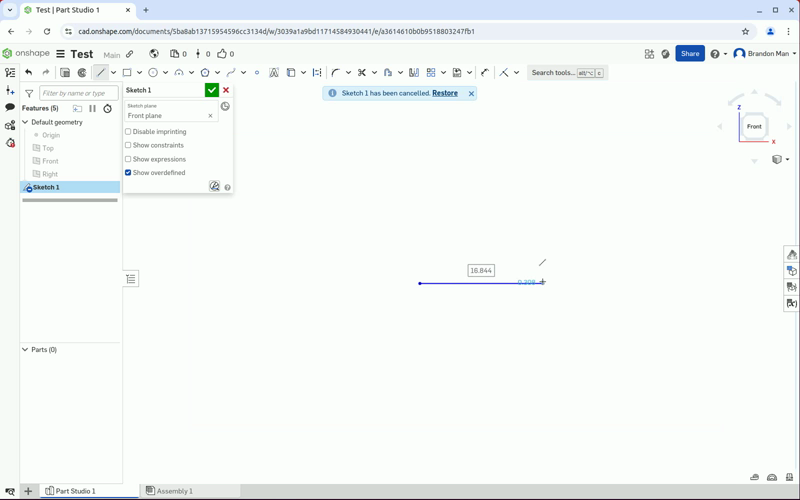
scroll(6)
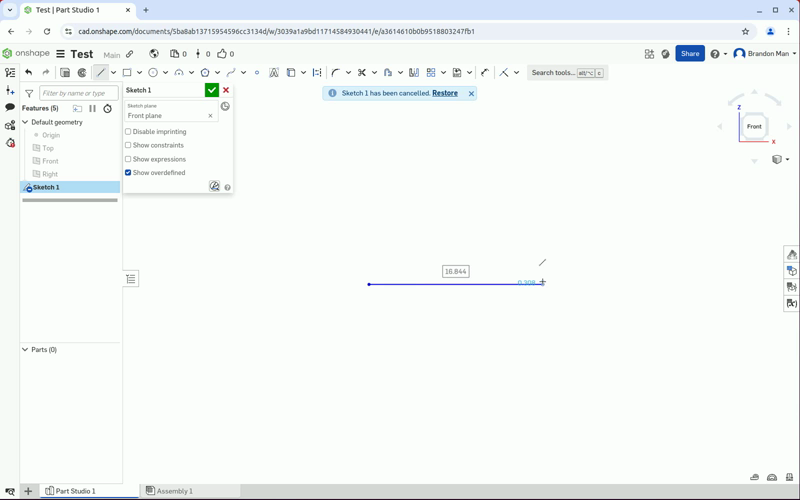
scroll(6)
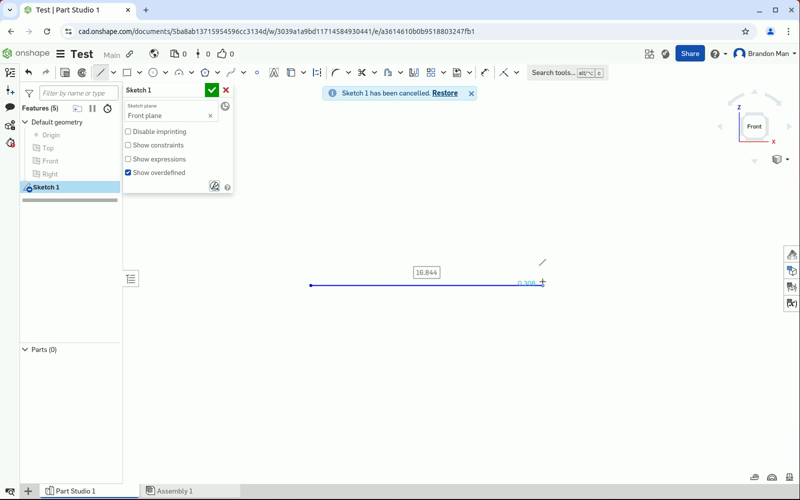
scroll(6)
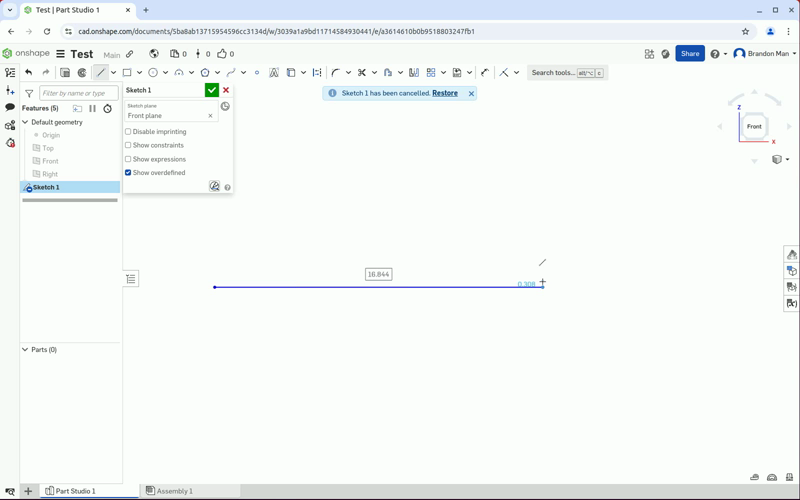
scroll(6)
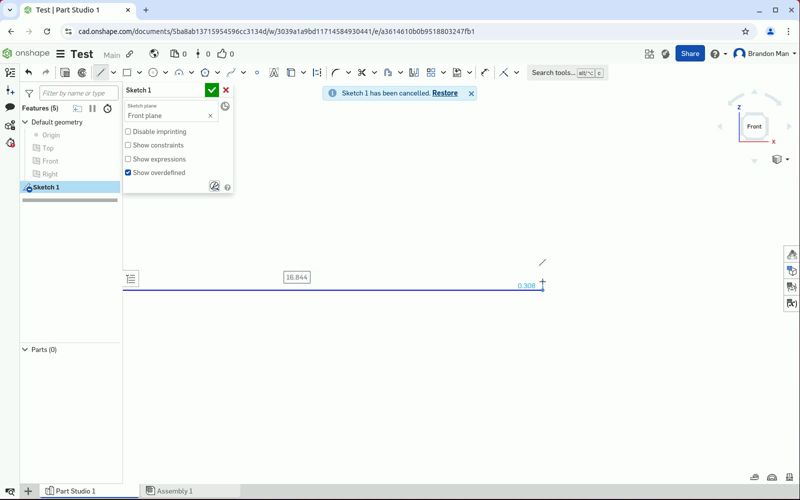
scroll(6)
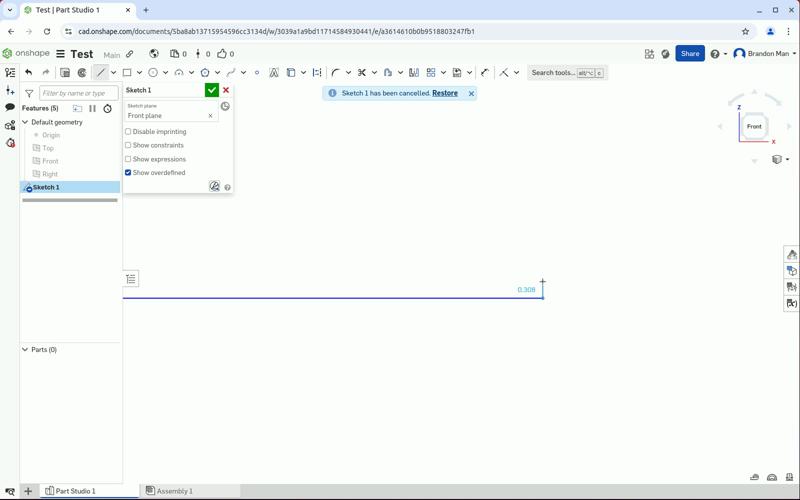
click(542, 281)
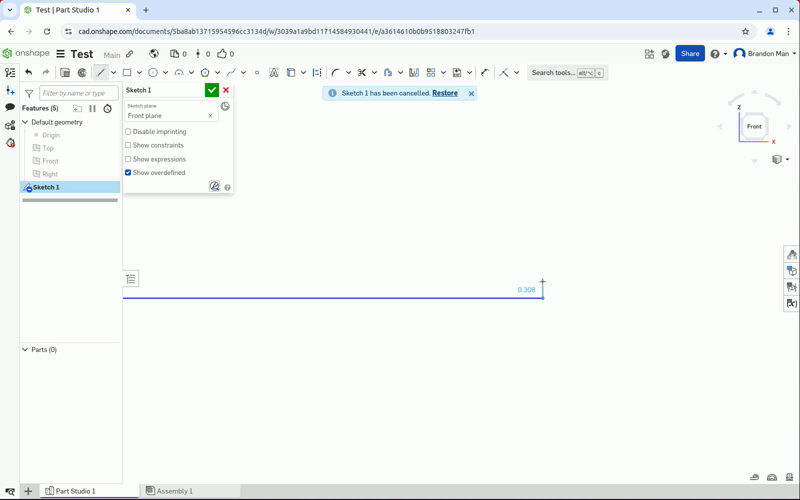
scroll(-6)
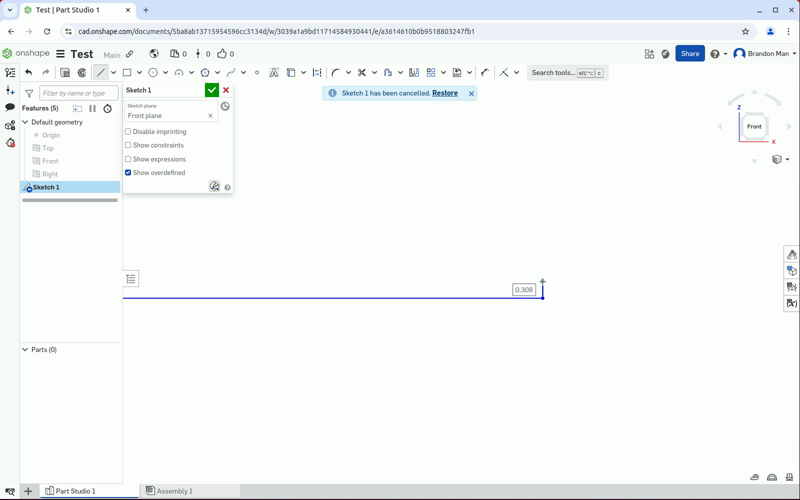
scroll(-6)
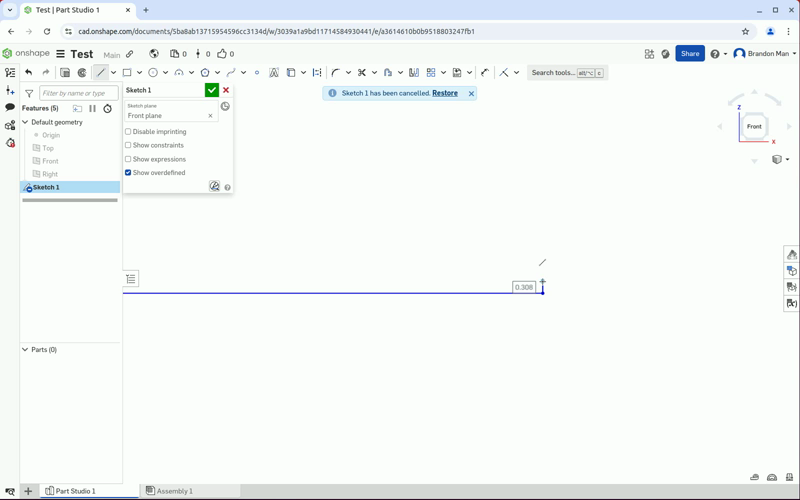
scroll(-6)
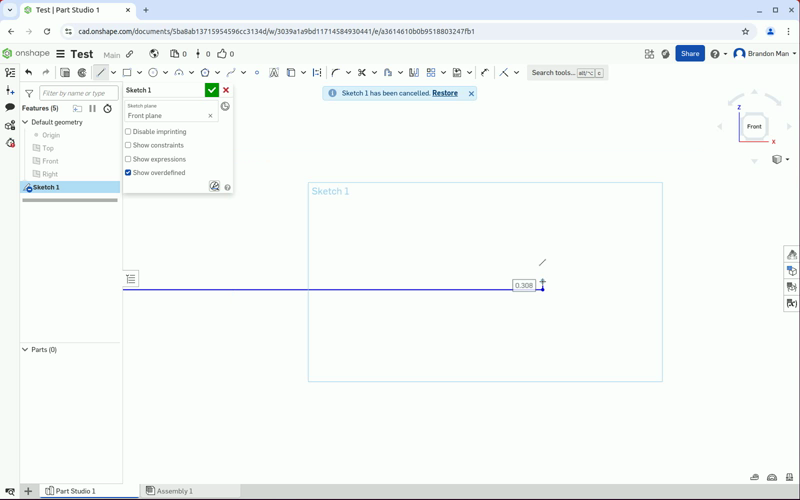
scroll(-6)
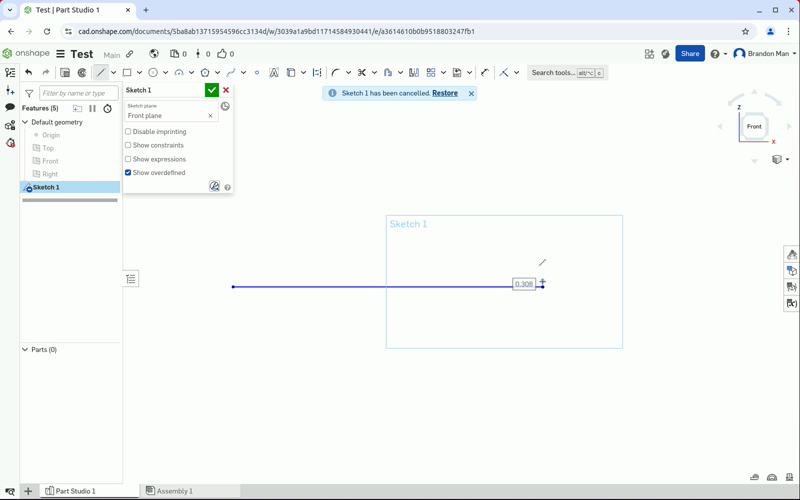
scroll(-6)
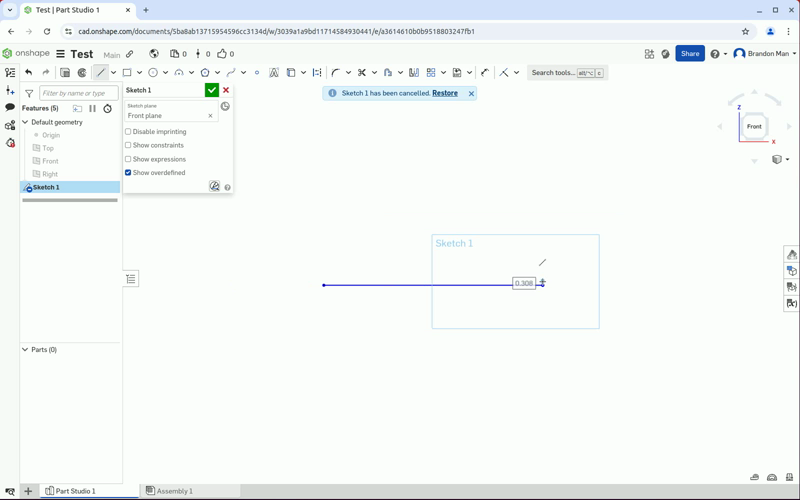
scroll(-6)
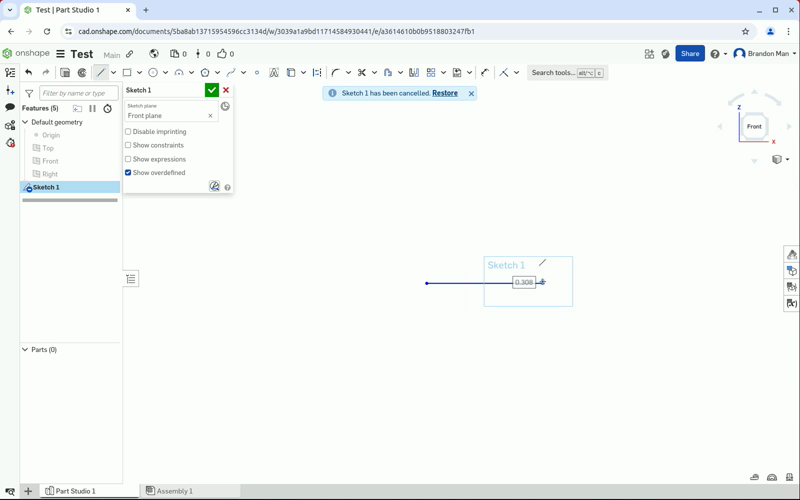
scroll(-6)
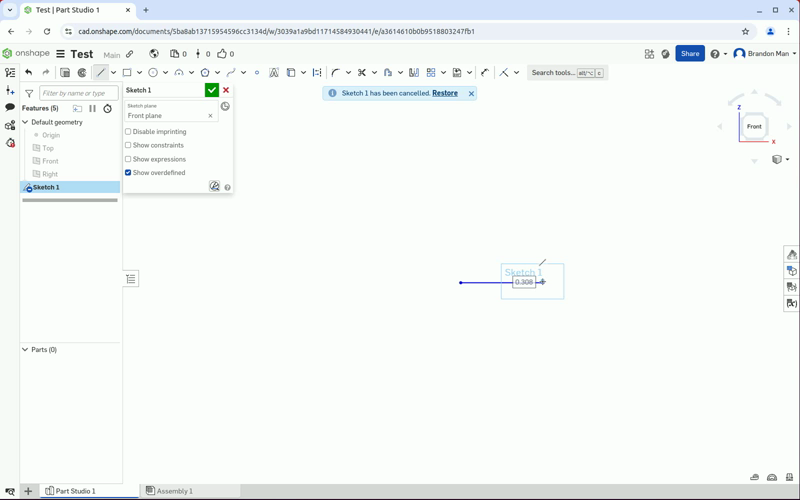
key_up(shift)
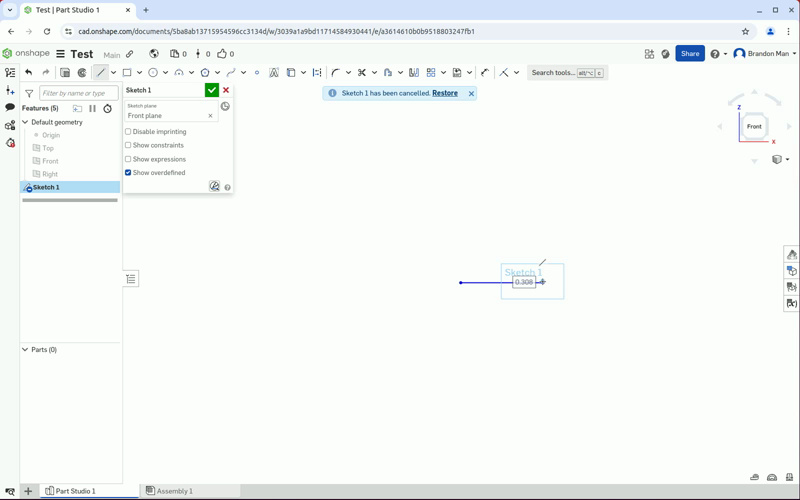
key(esc)
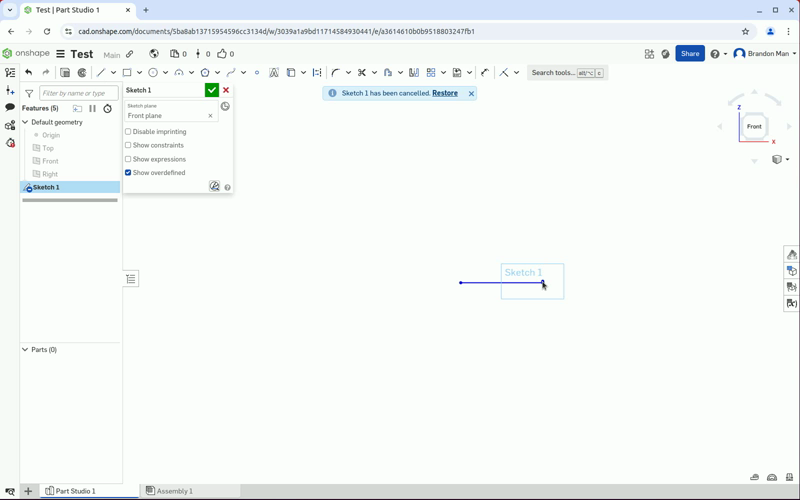
key(a)
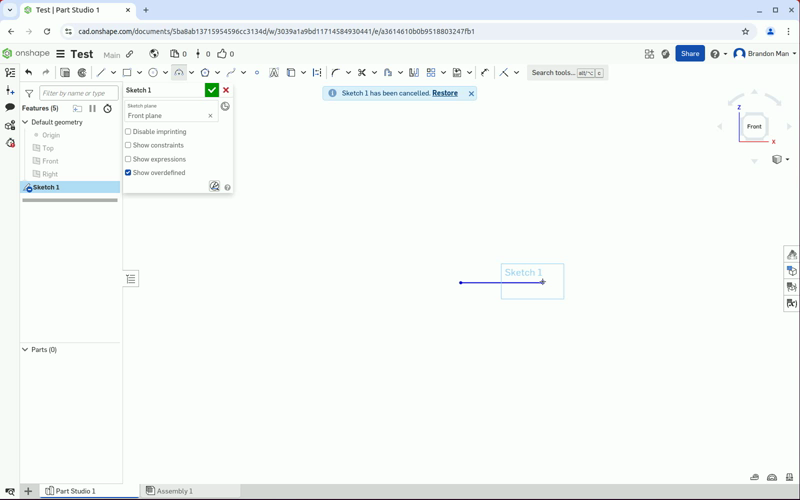
mouse_move(542, 281)
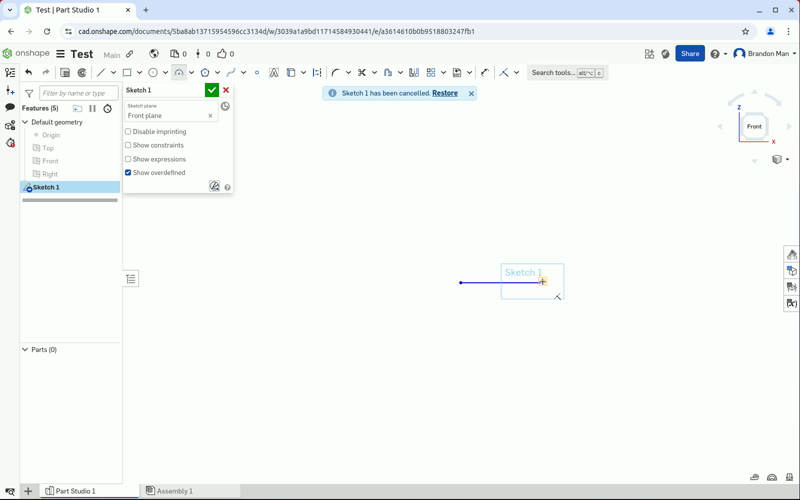
scroll(6)
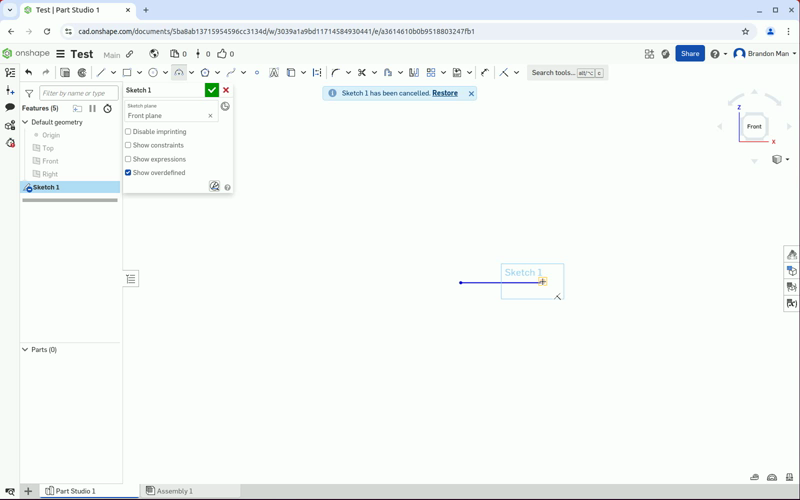
scroll(6)
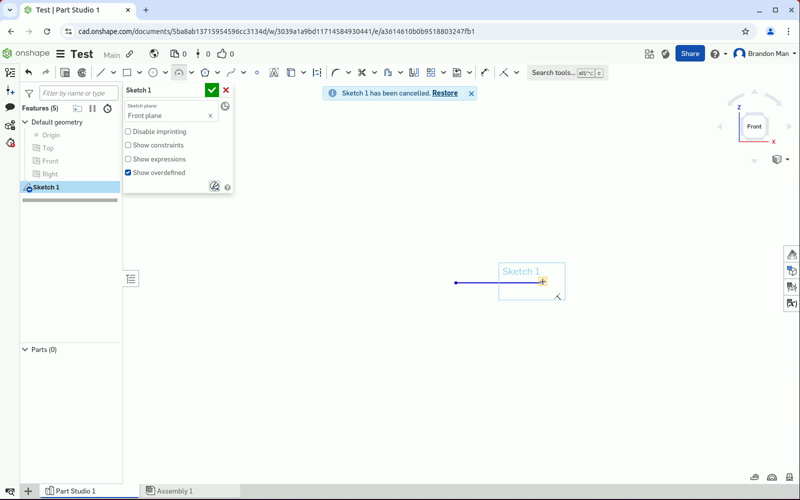
scroll(6)
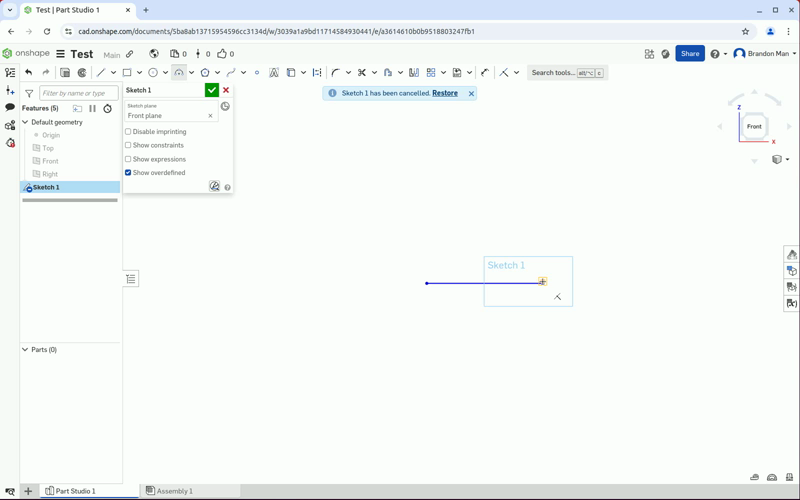
scroll(6)
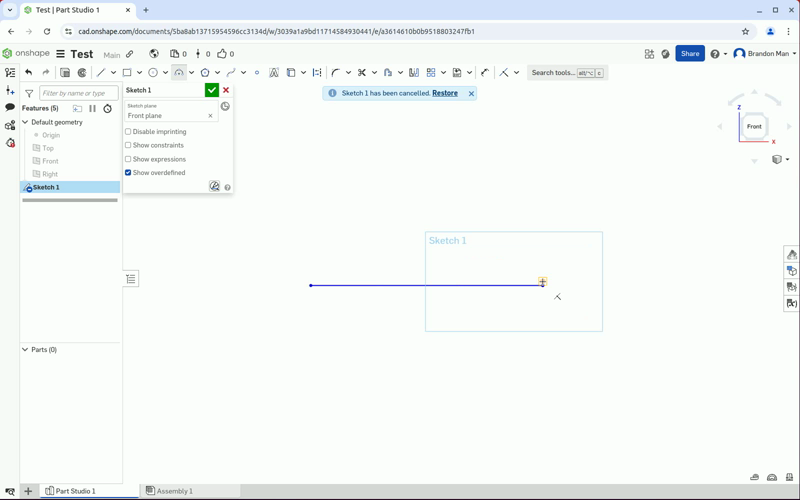
scroll(6)
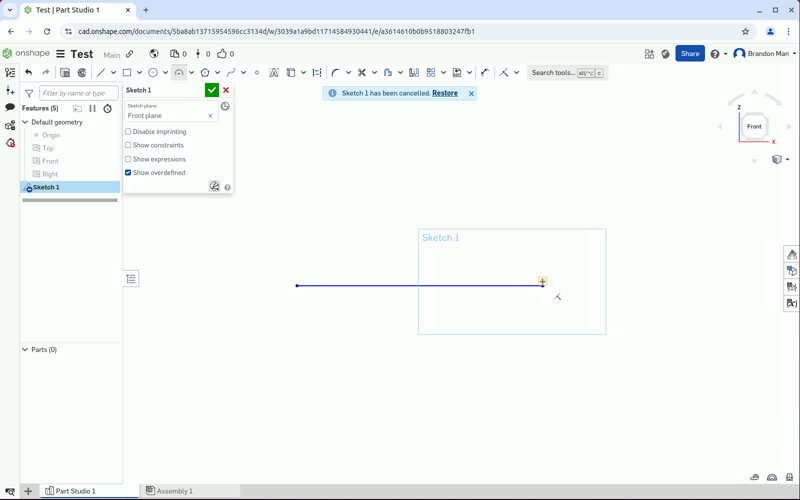
scroll(6)
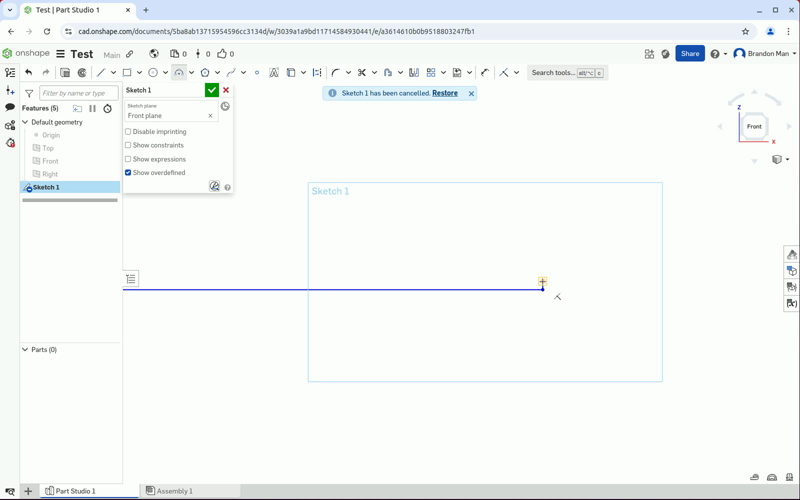
scroll(6)
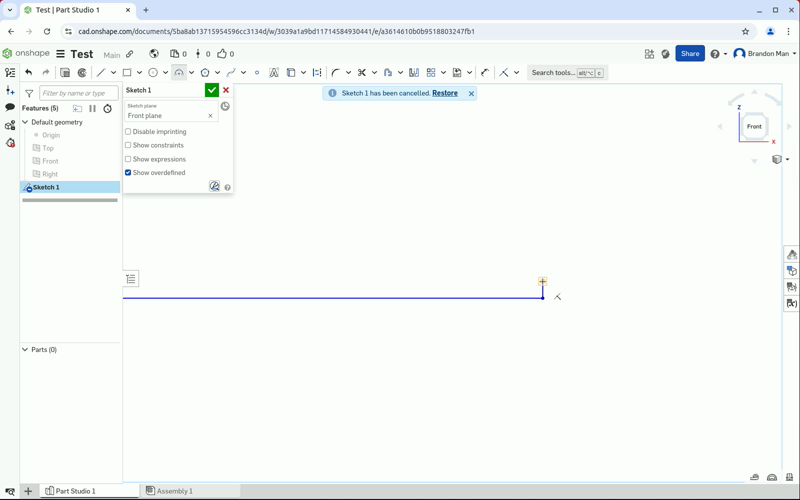
click(542, 281)
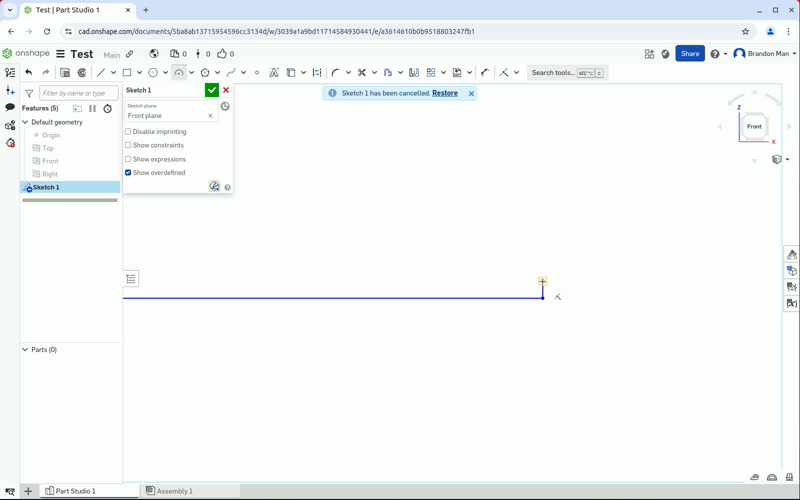
scroll(-6)
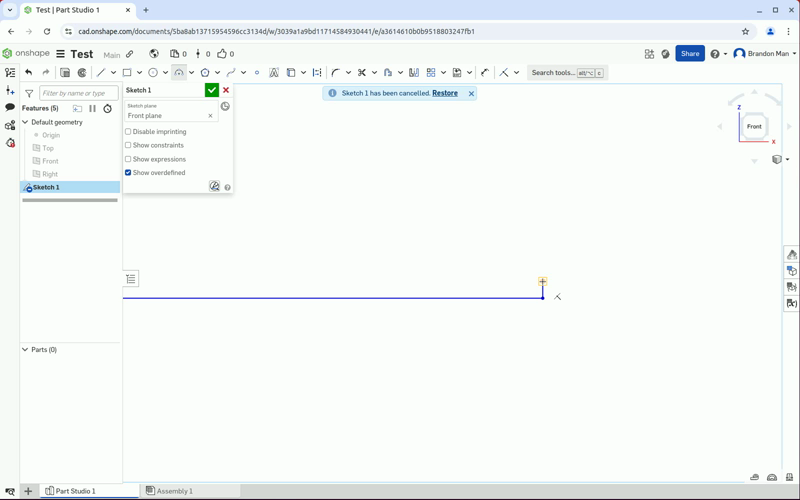
scroll(-6)
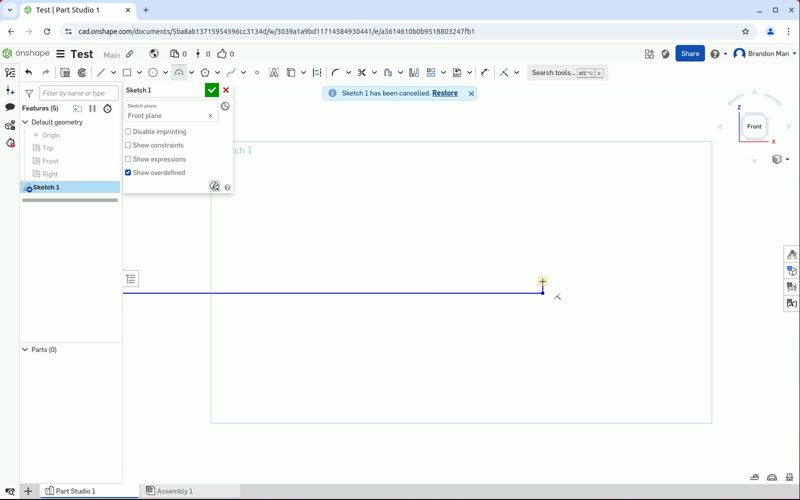
scroll(-6)
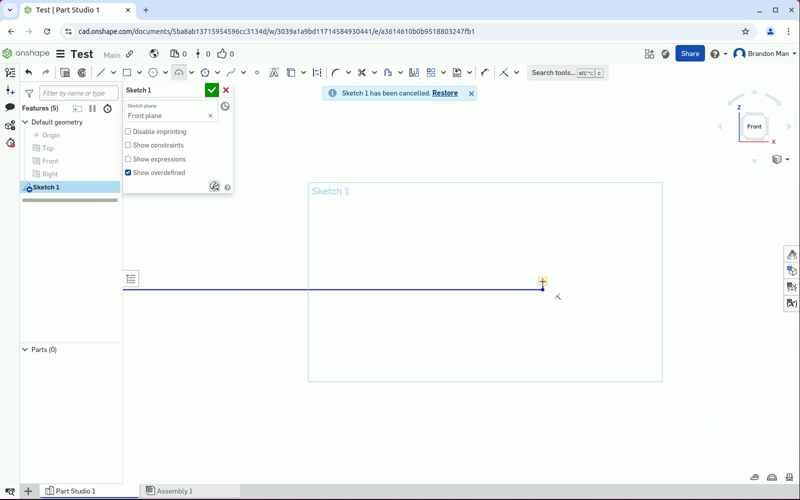
scroll(-6)
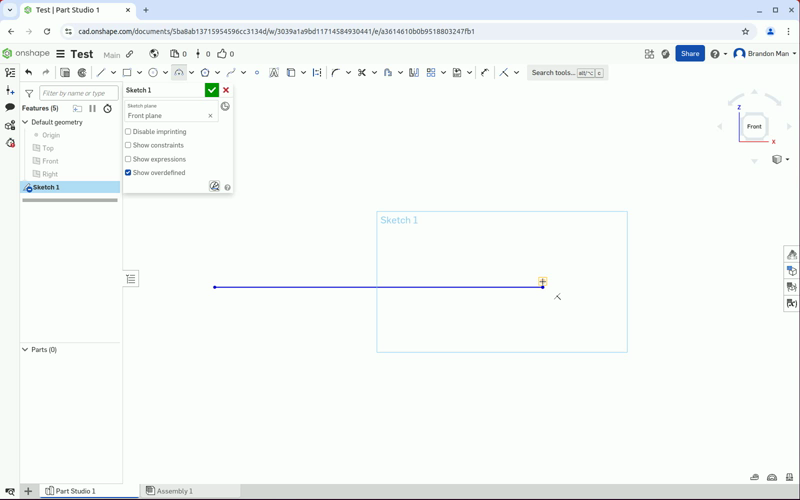
scroll(-6)
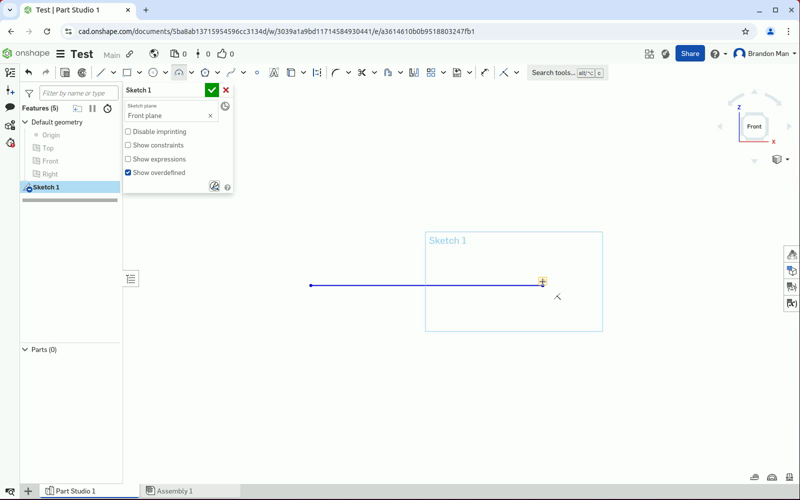
scroll(-6)
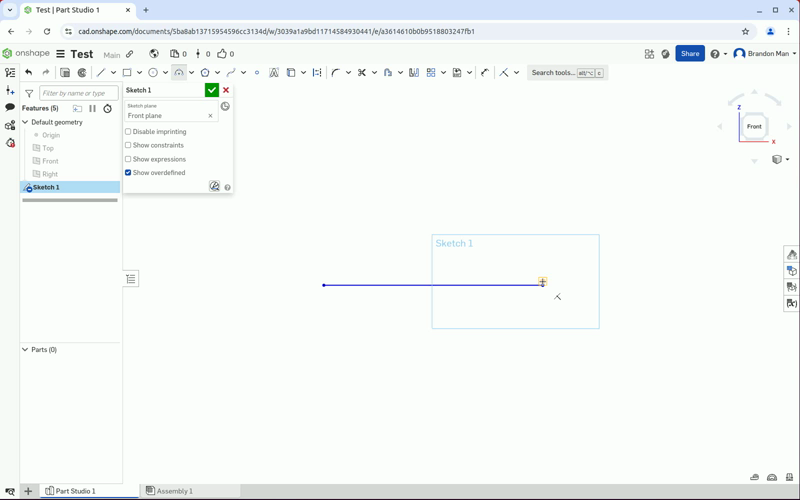
scroll(-6)
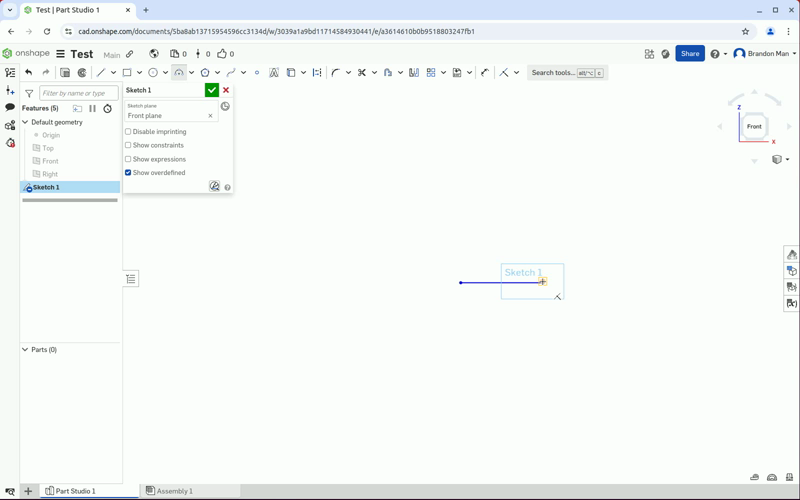
key_down(shift)
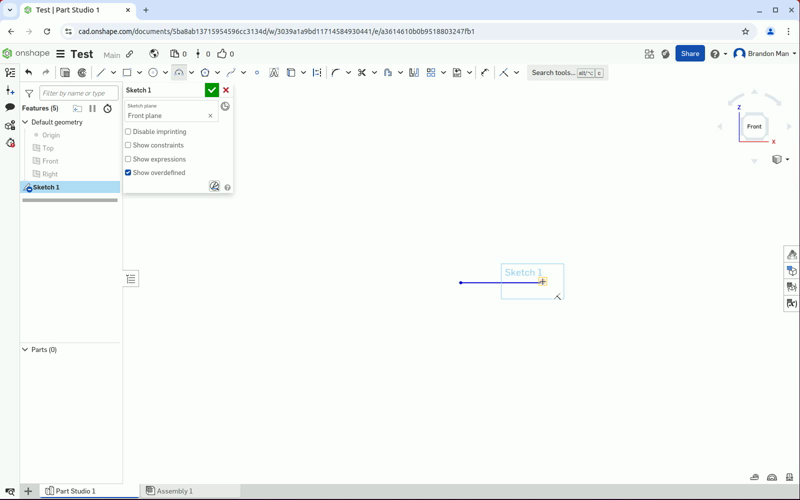
mouse_move(542, 267)
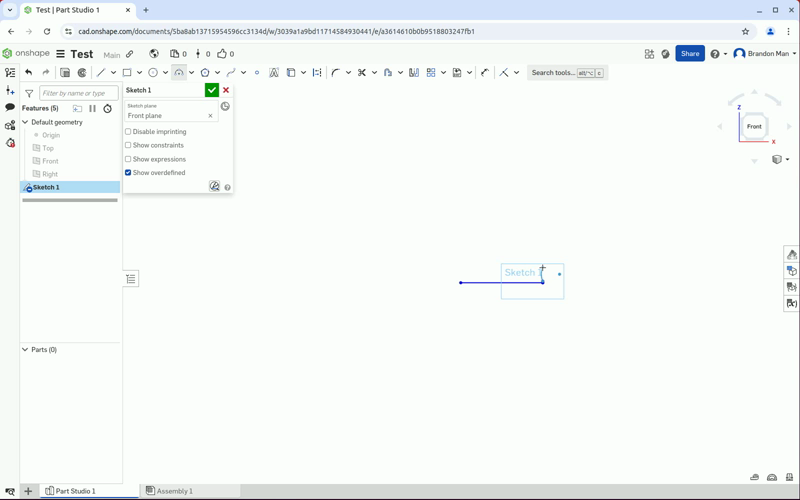
click(542, 267)
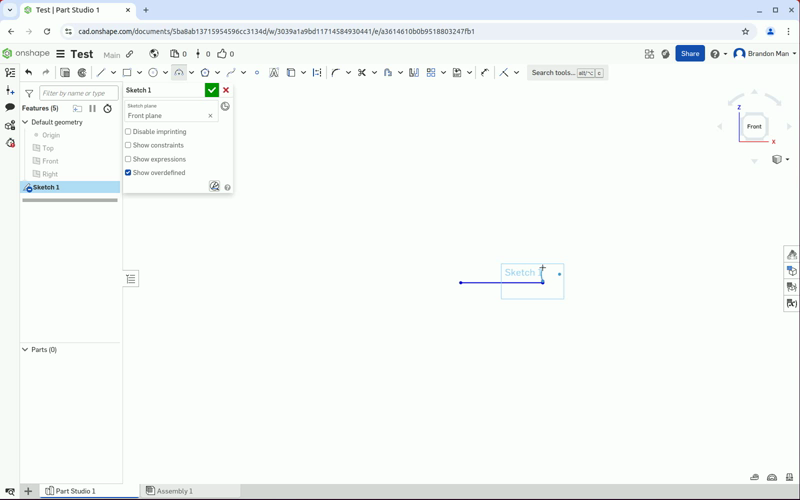
mouse_move(549, 273)
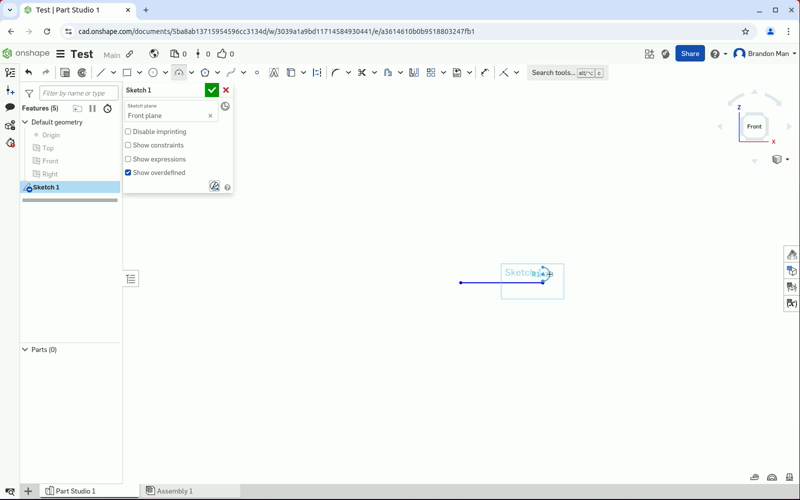
click(549, 273)
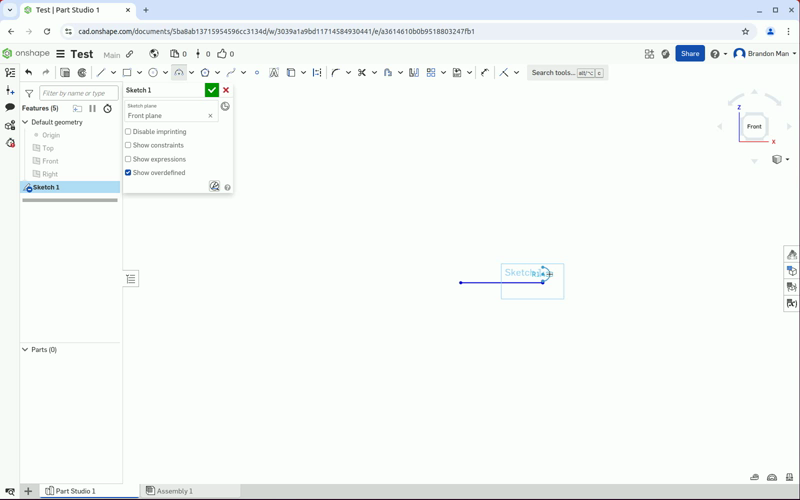
key_up(shift)
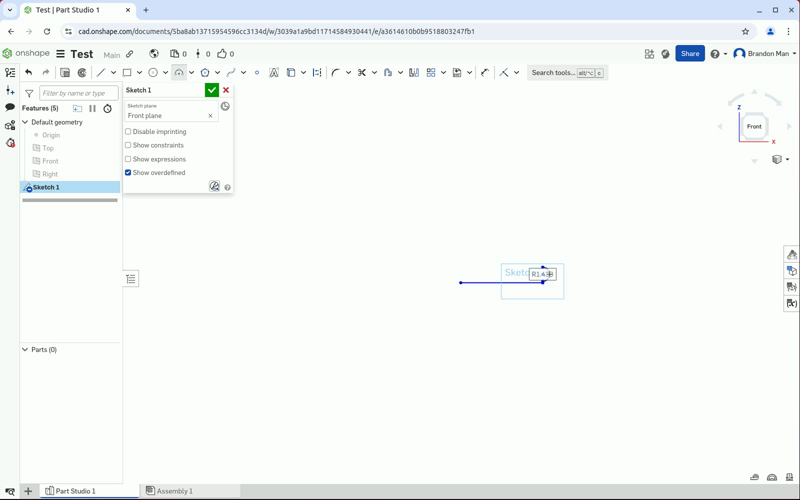
key(esc)
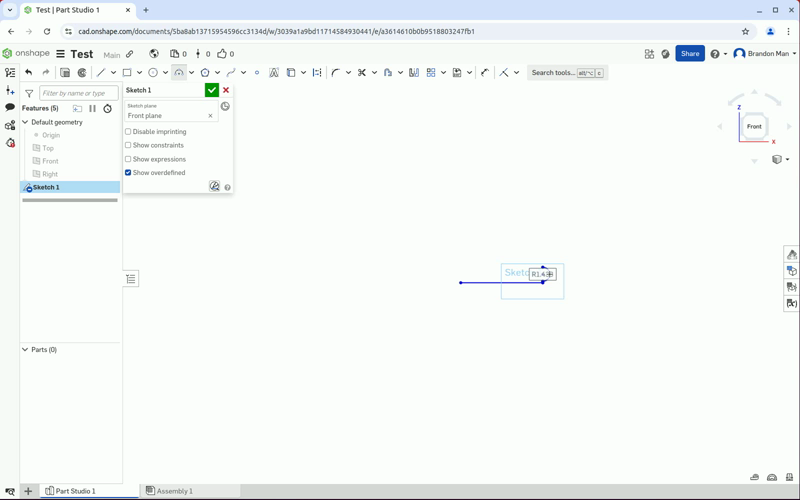
key(l)
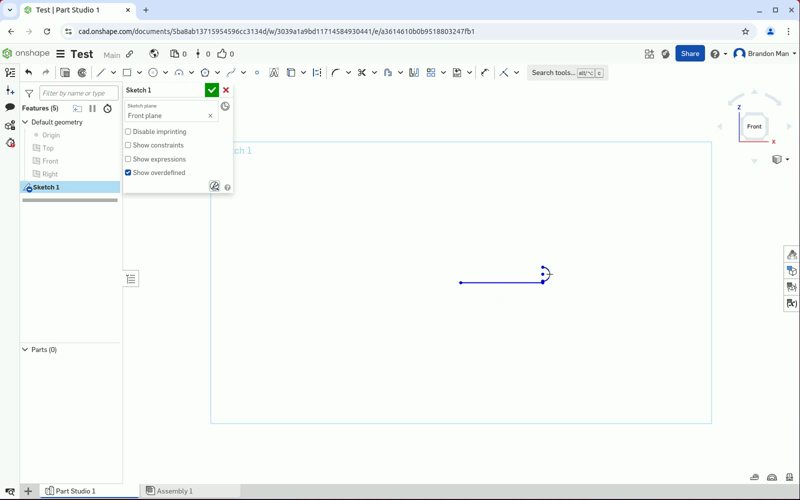
mouse_move(542, 267)
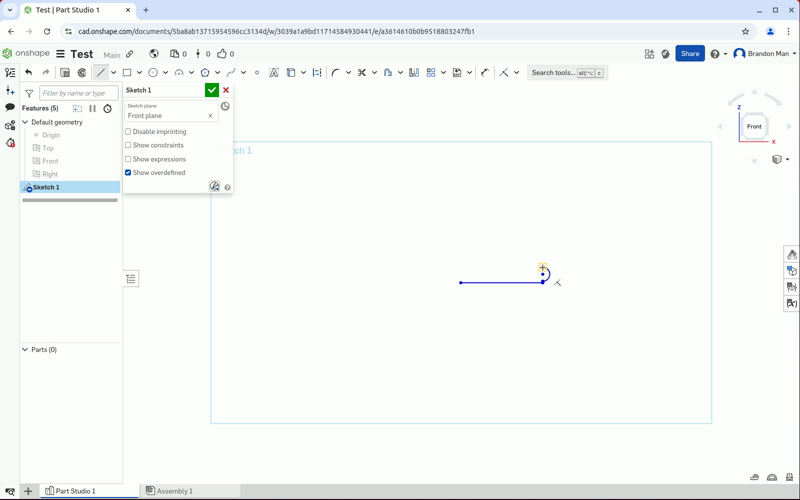
click(542, 267)
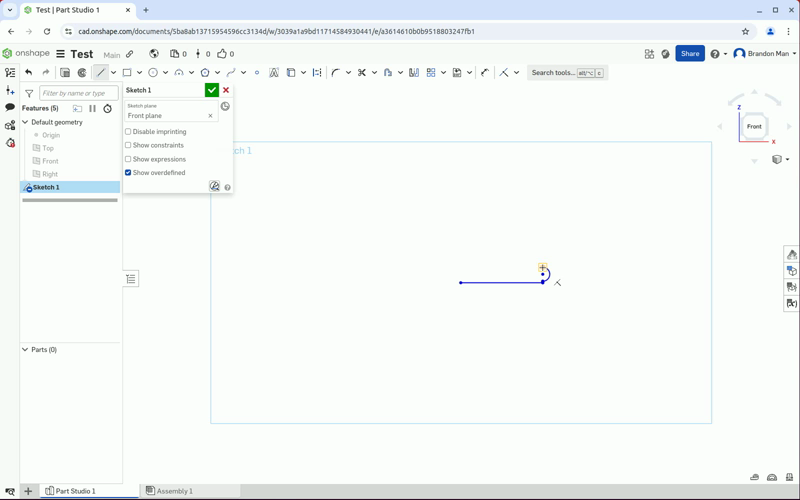
key_down(shift)
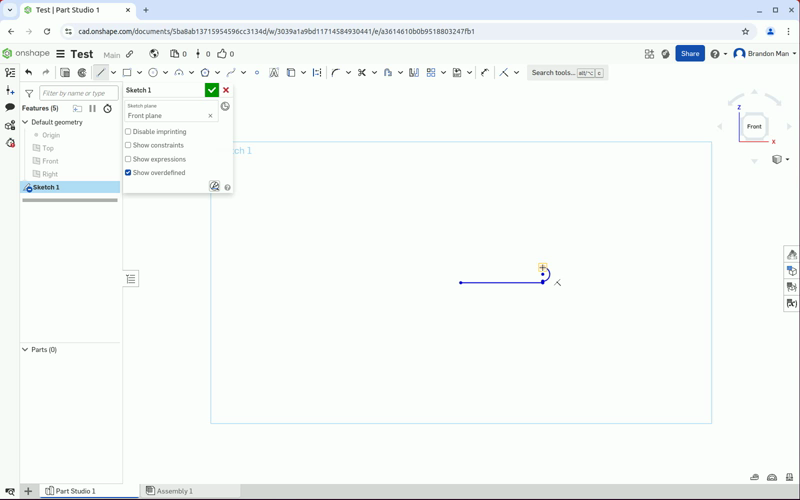
mouse_move(572, 267)
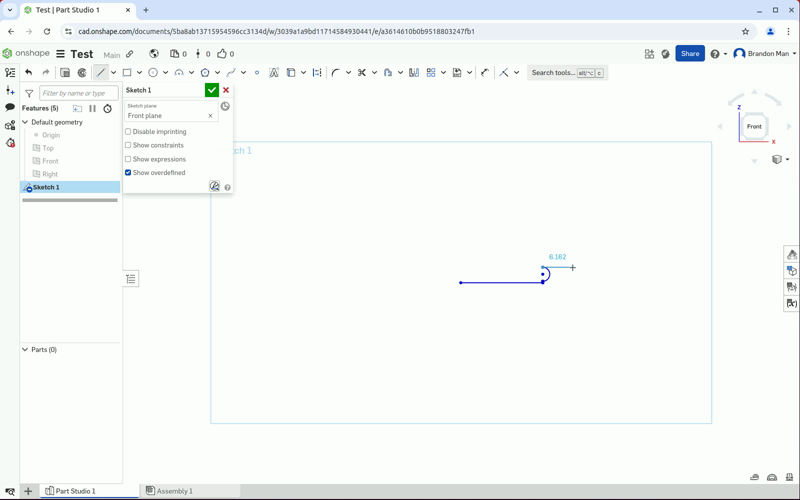
mouse_move(542, 264)
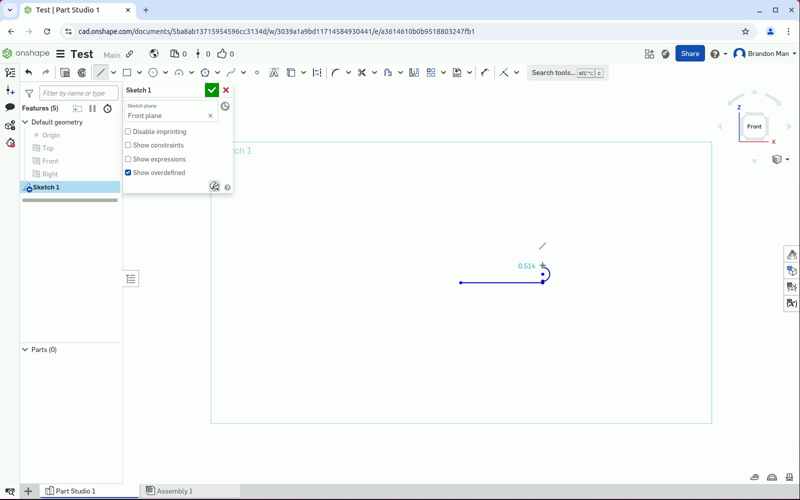
scroll(6)
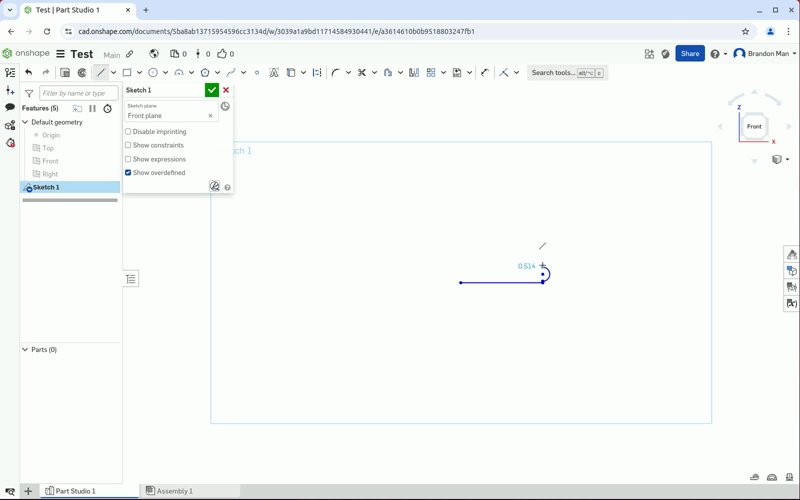
scroll(6)
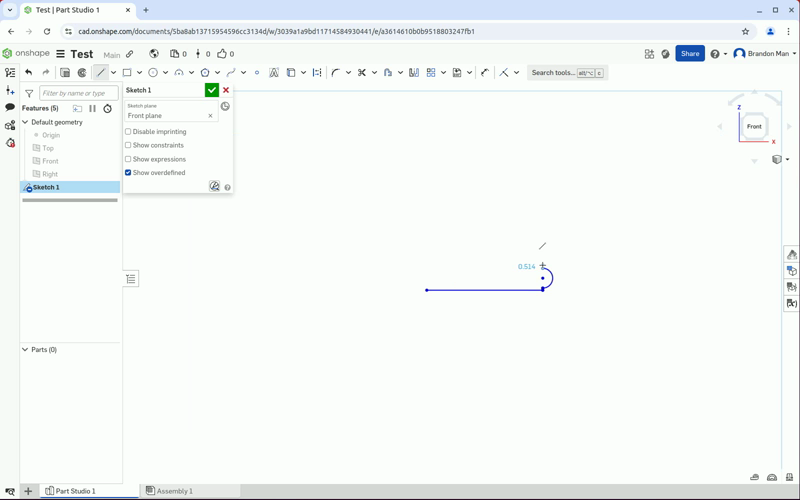
scroll(6)
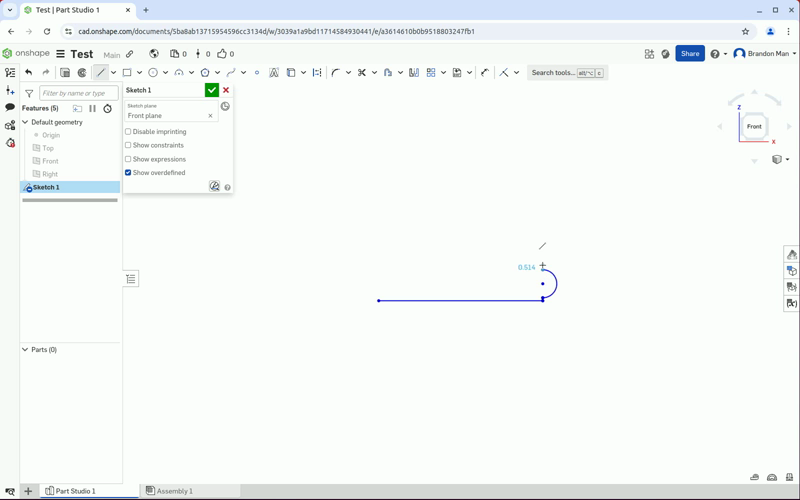
scroll(6)
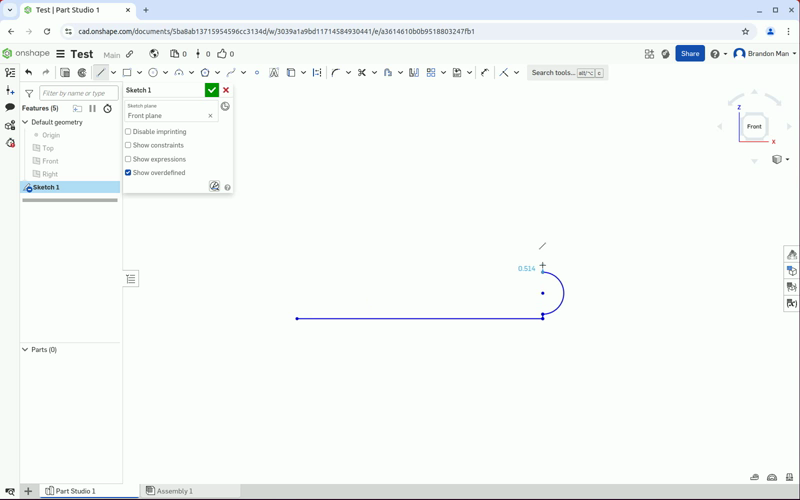
scroll(6)
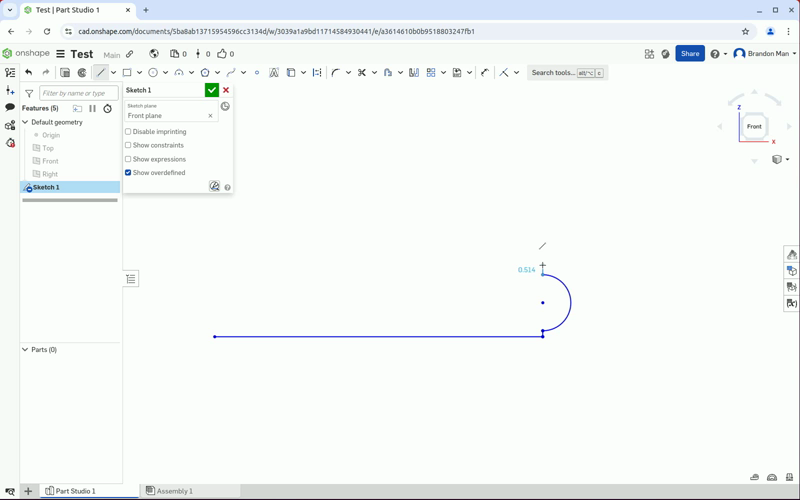
scroll(6)
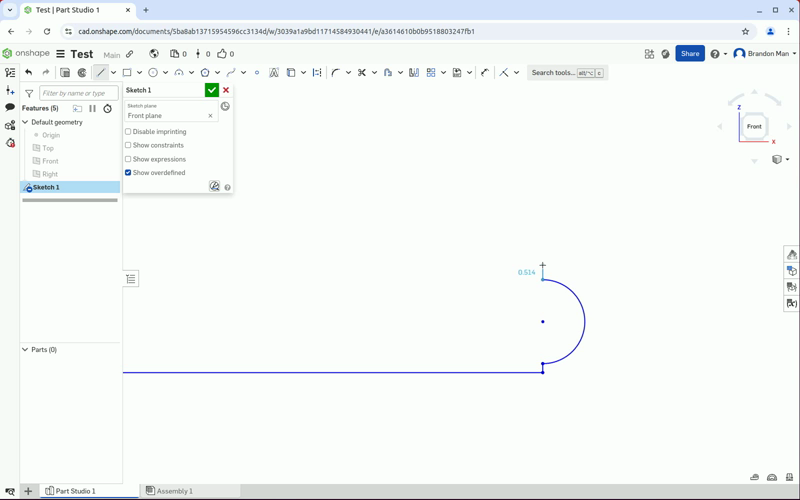
scroll(6)
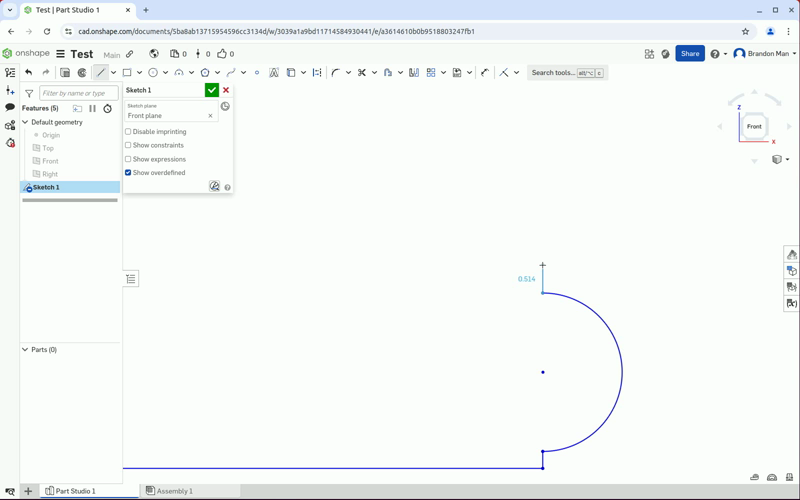
click(542, 264)
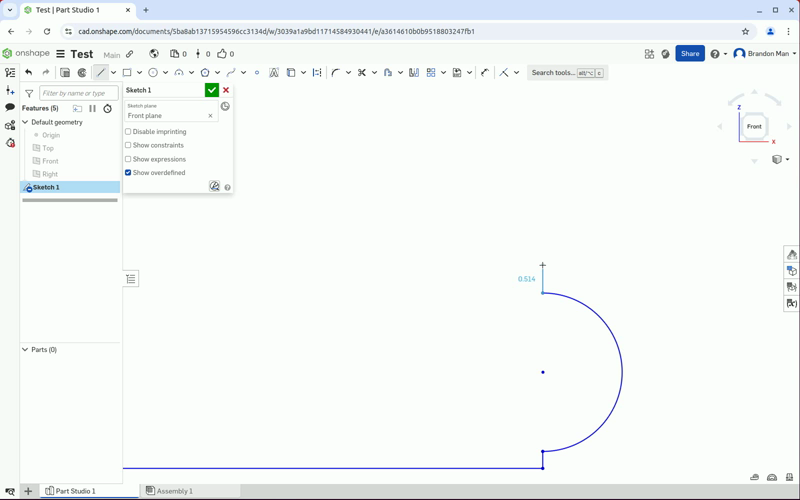
scroll(-6)
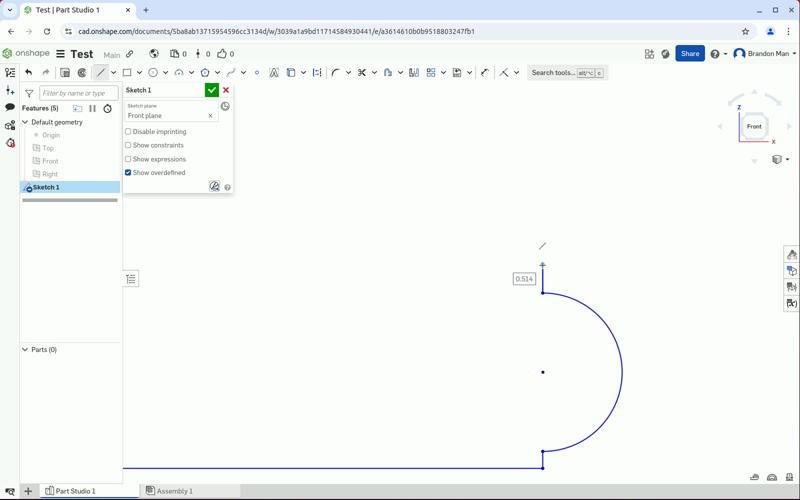
scroll(-6)
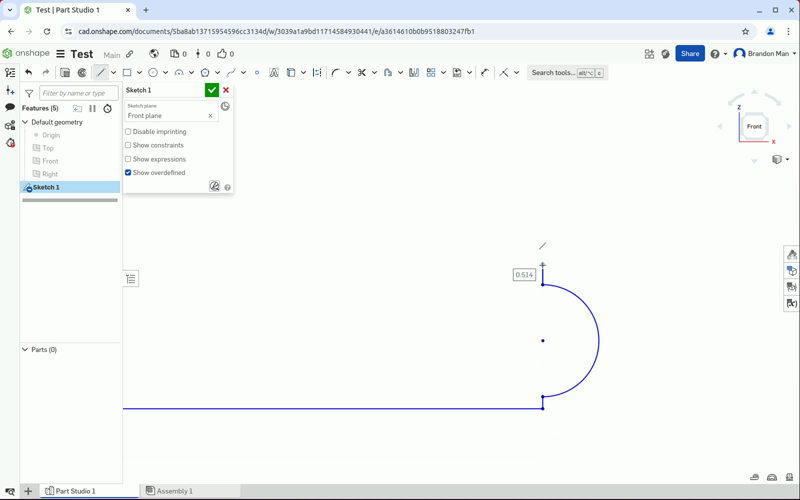
scroll(-6)
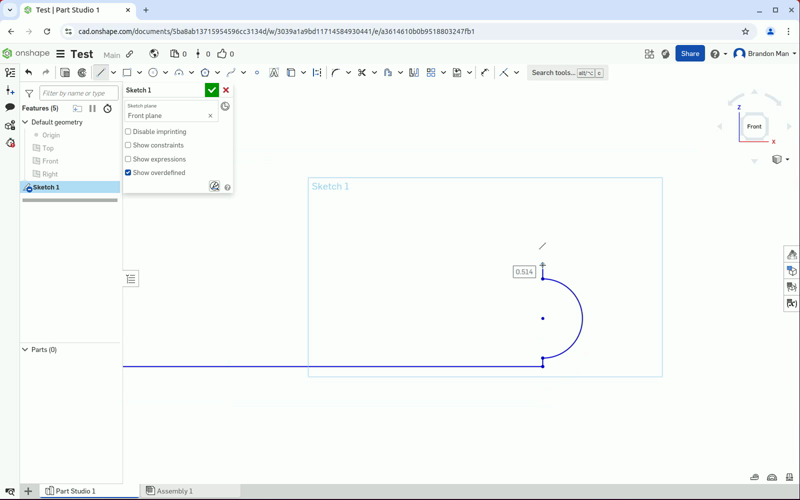
scroll(-6)
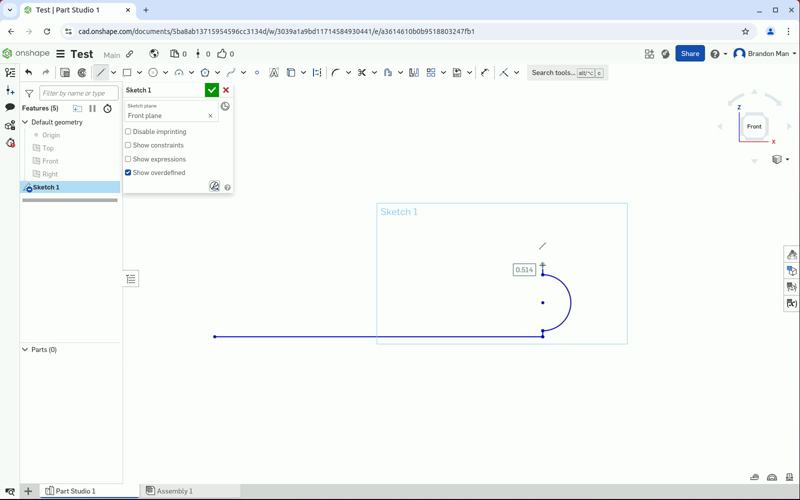
scroll(-6)
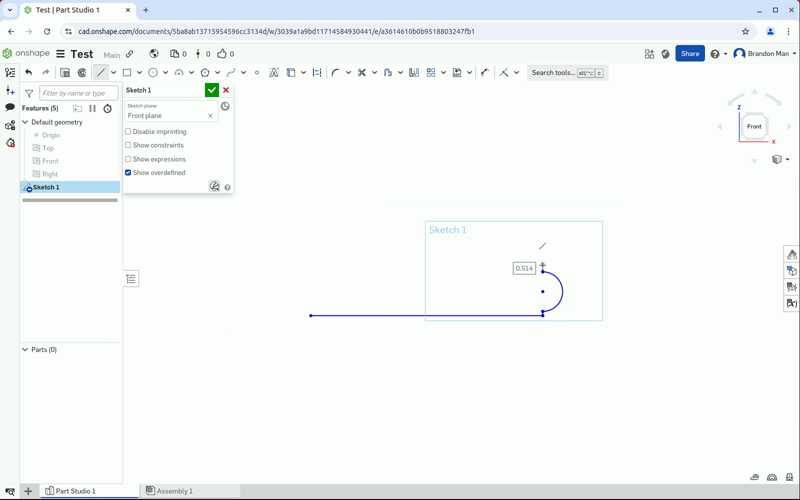
scroll(-6)
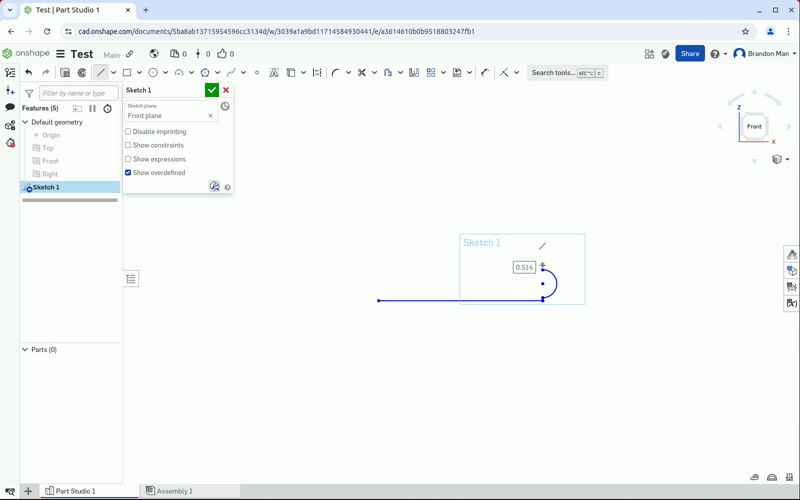
scroll(-6)
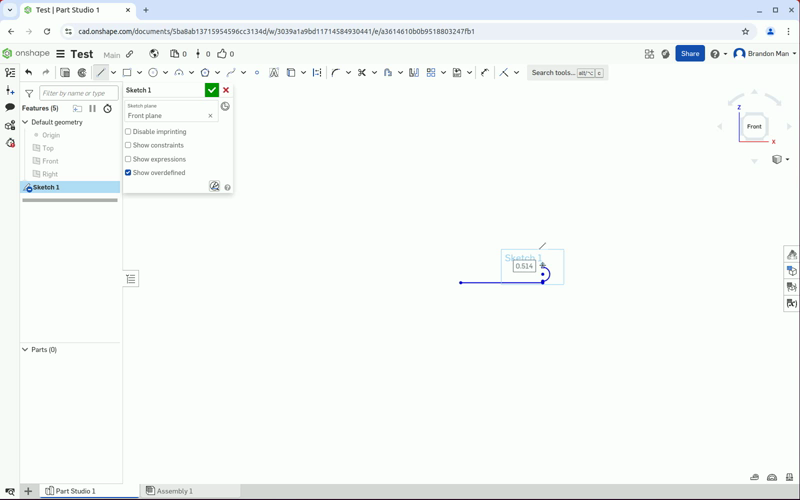
key_up(shift)
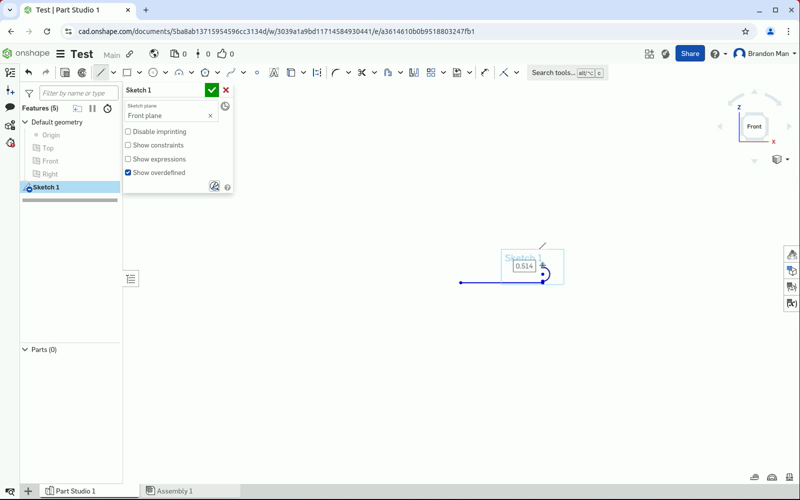
key_down(shift)
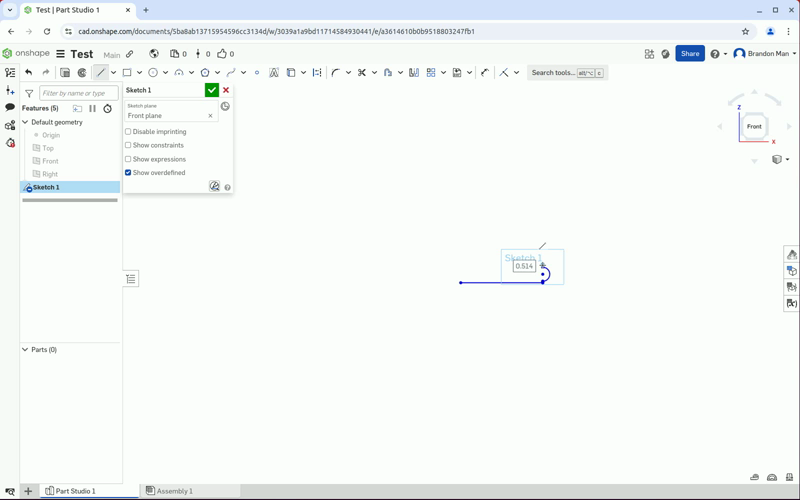
mouse_move(460, 264)
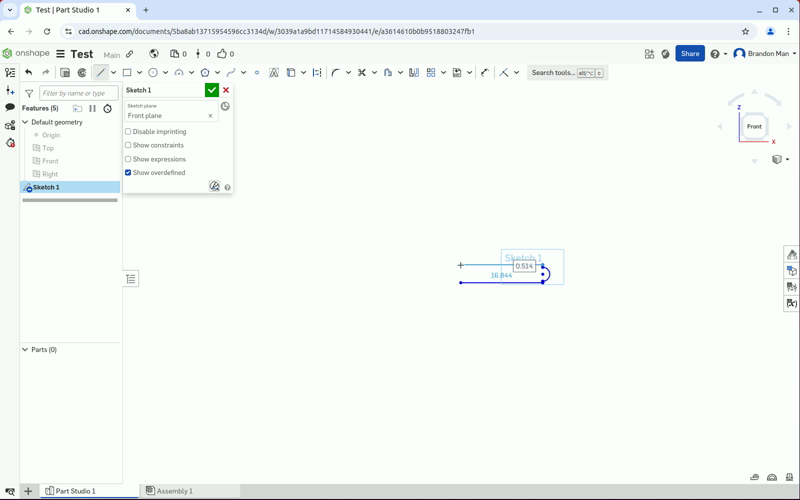
click(460, 264)
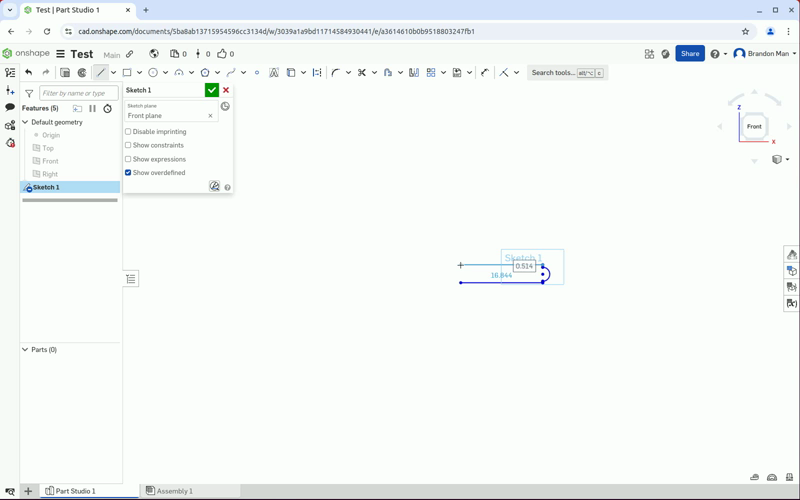
key_up(shift)
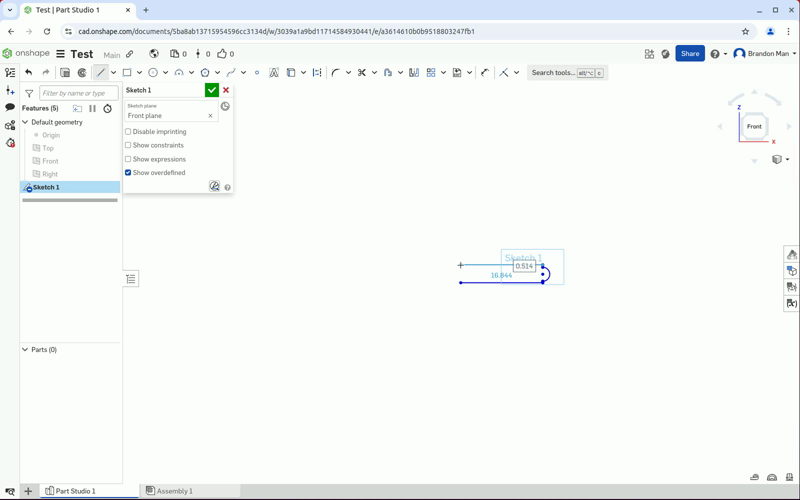
key_down(shift)
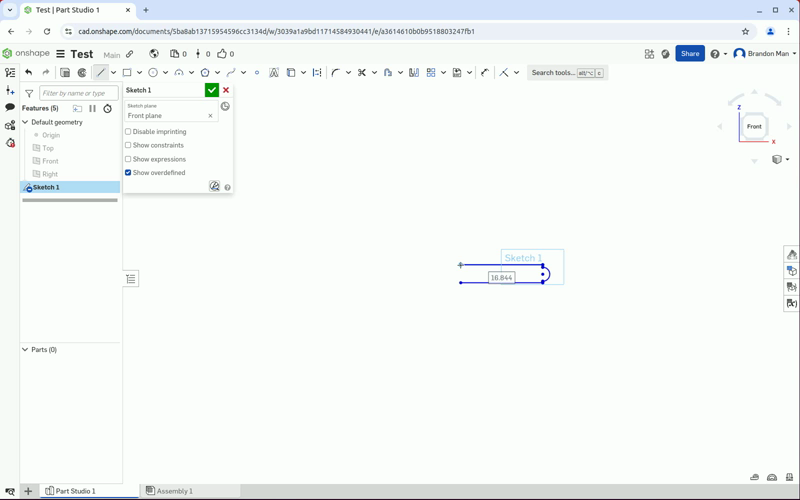
mouse_move(490, 264)
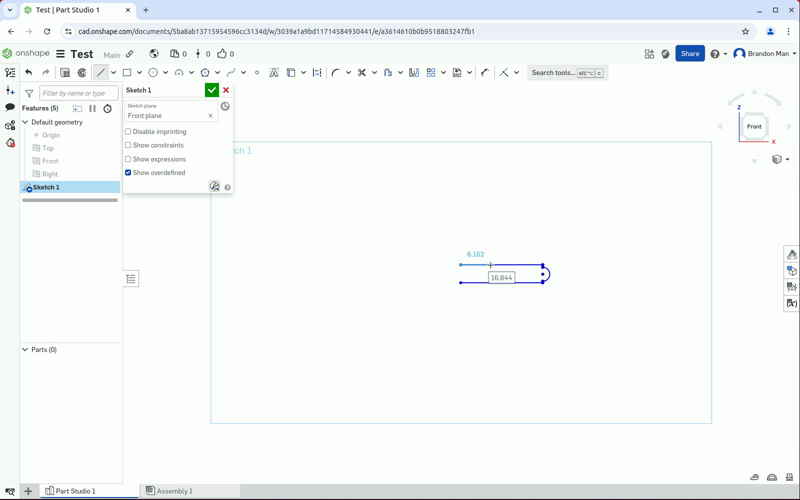
mouse_move(460, 267)
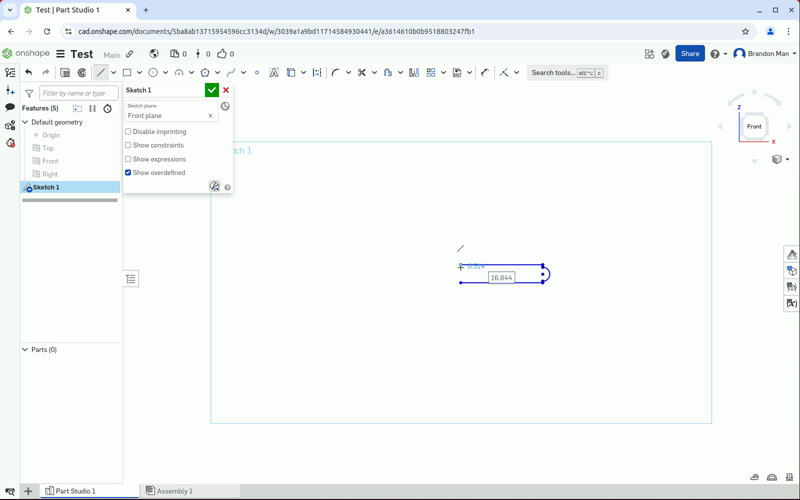
scroll(6)
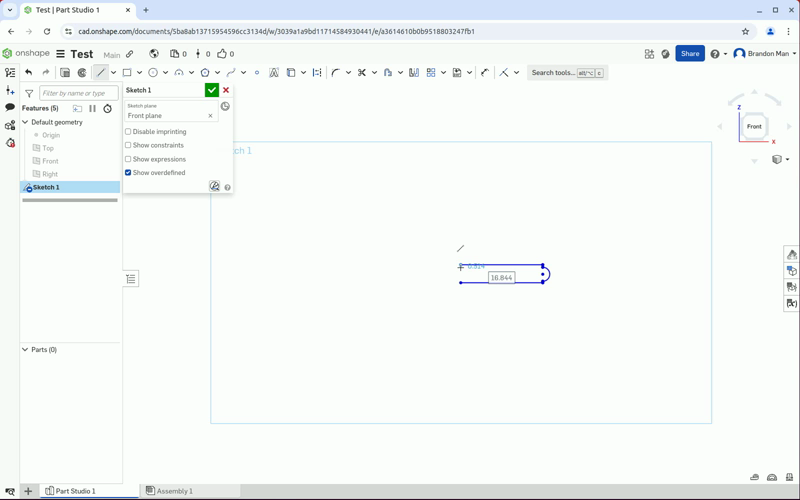
scroll(6)
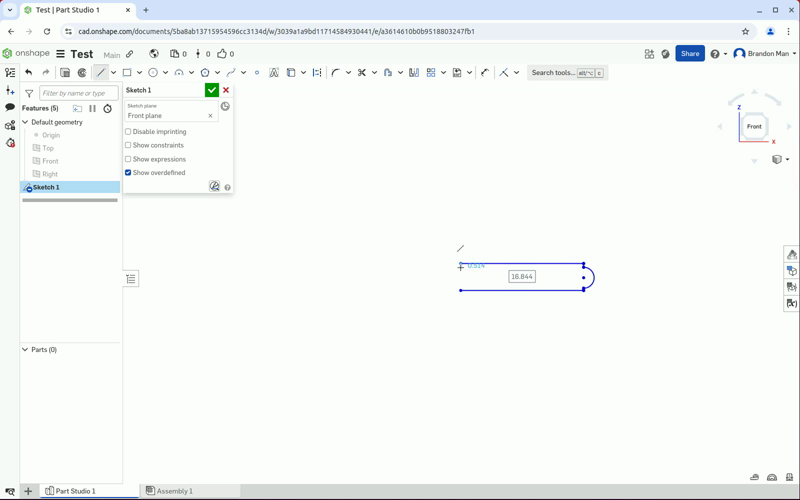
scroll(6)
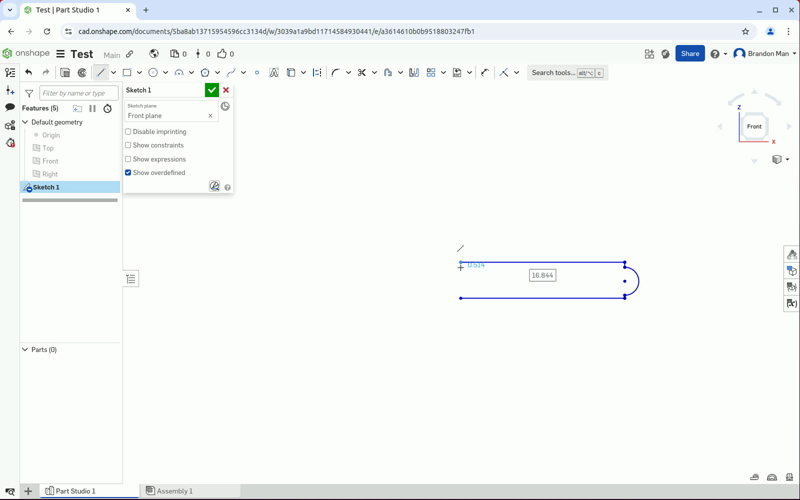
scroll(6)
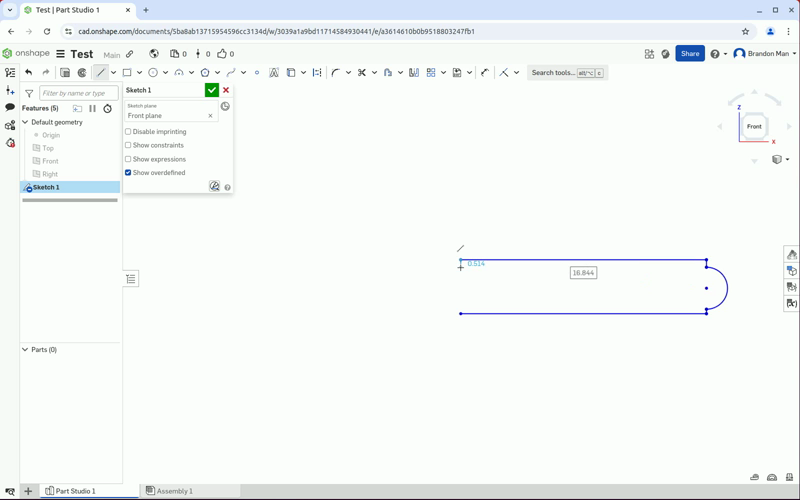
scroll(6)
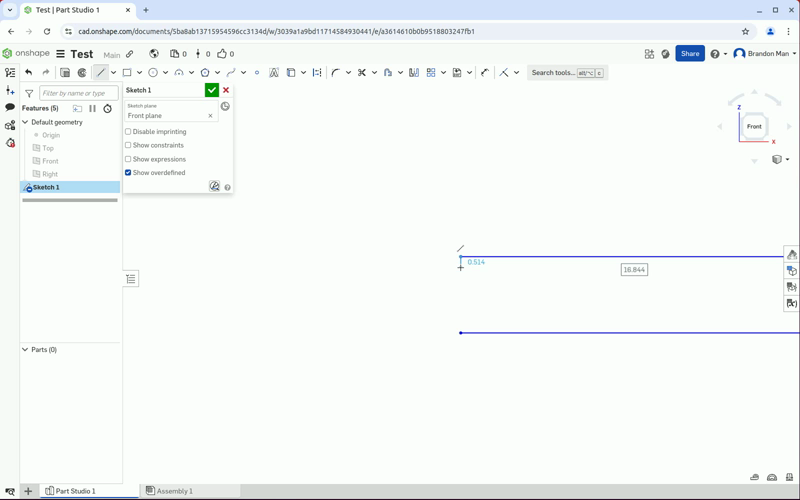
scroll(6)
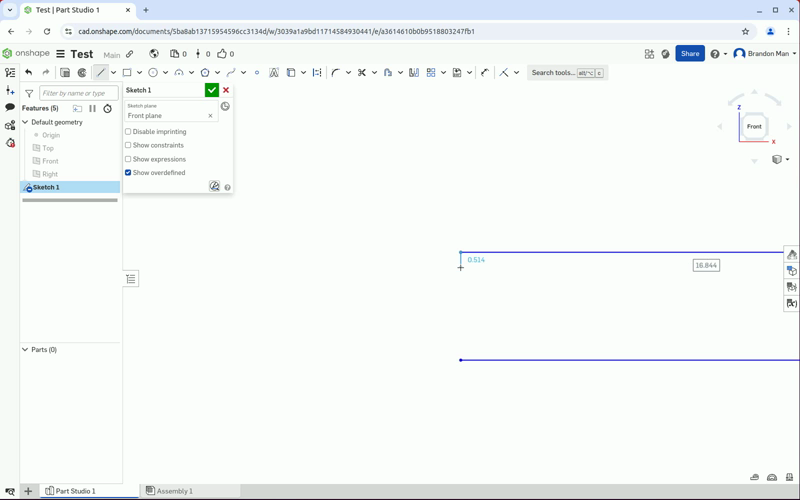
scroll(6)
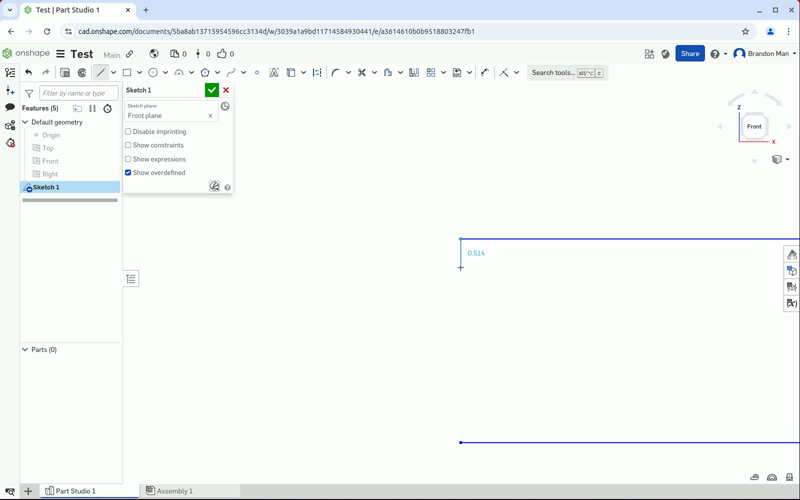
click(460, 267)
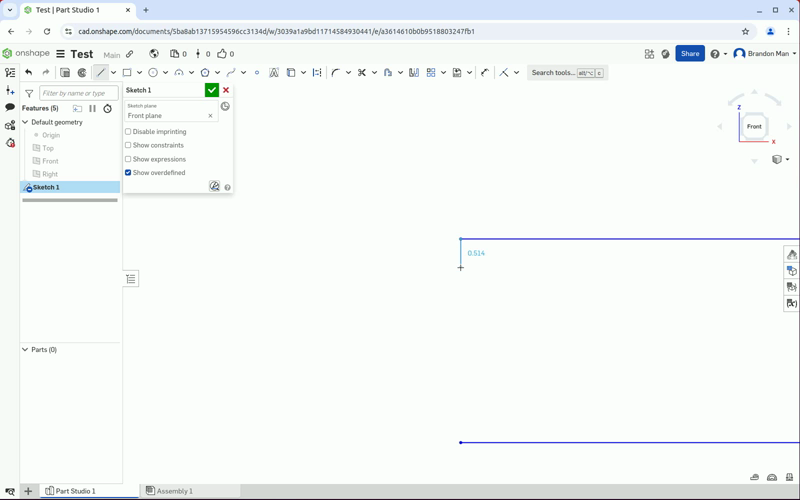
scroll(-6)
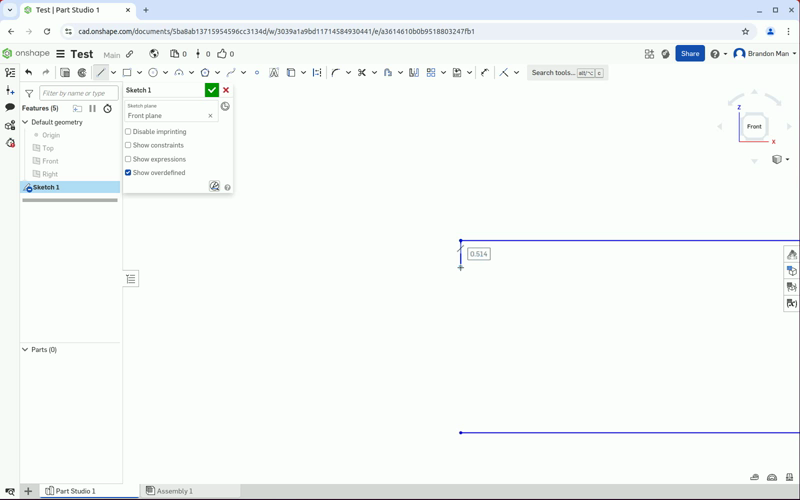
scroll(-6)
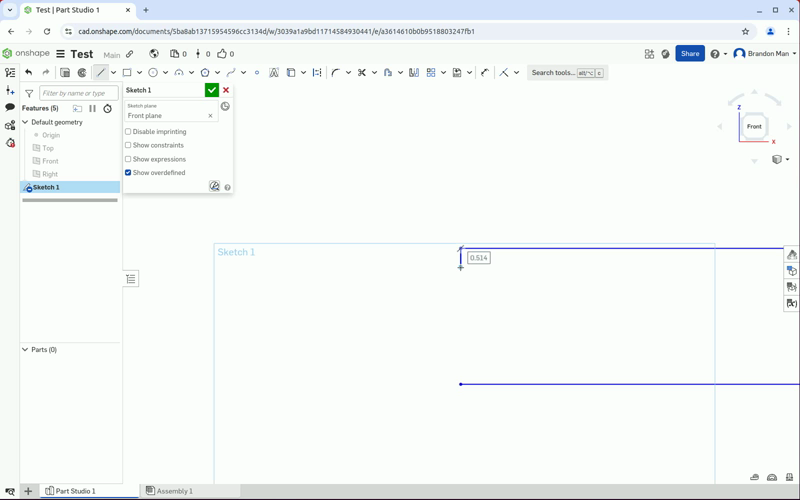
scroll(-6)
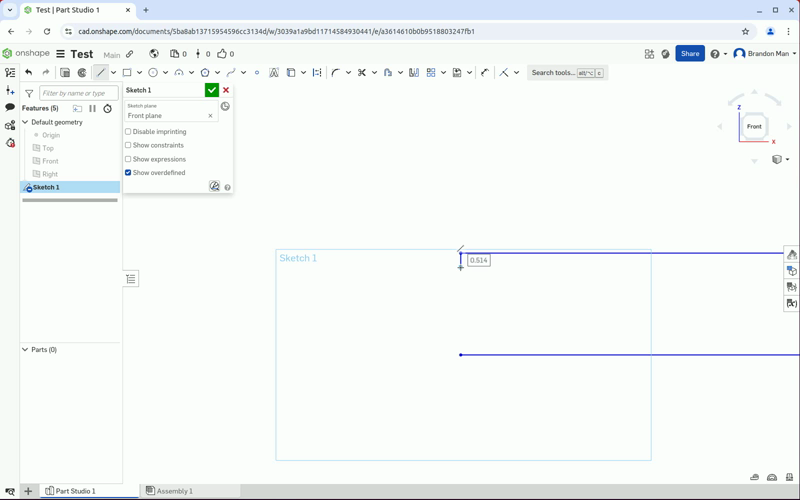
scroll(-6)
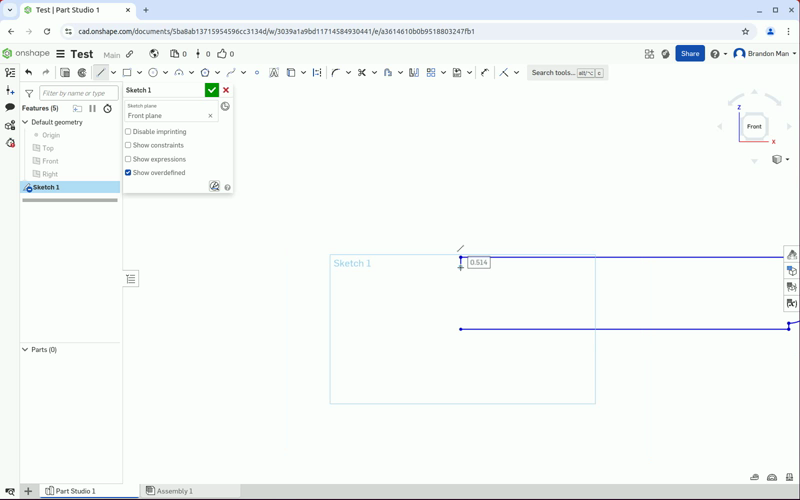
scroll(-6)
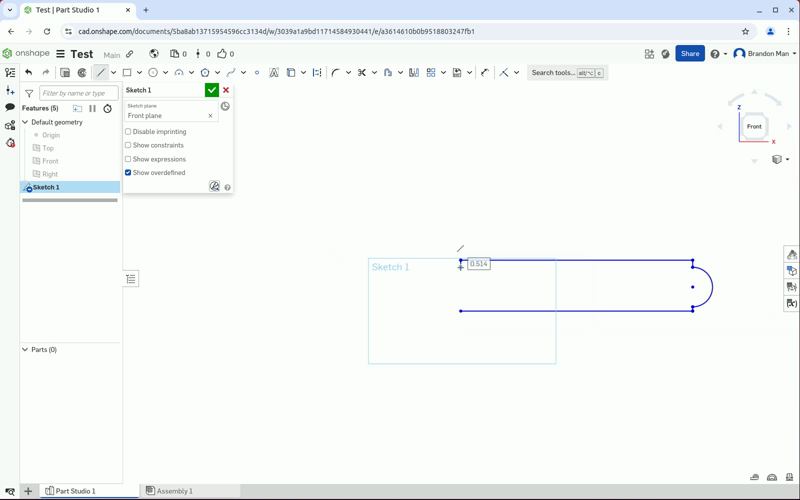
scroll(-6)
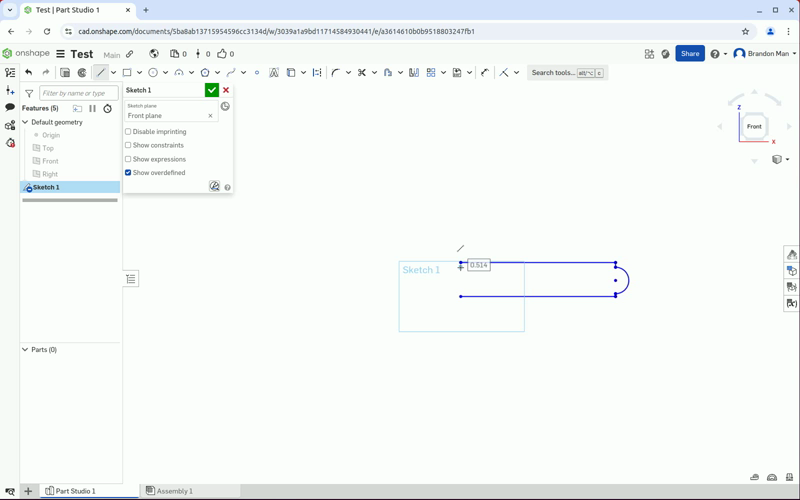
scroll(-6)
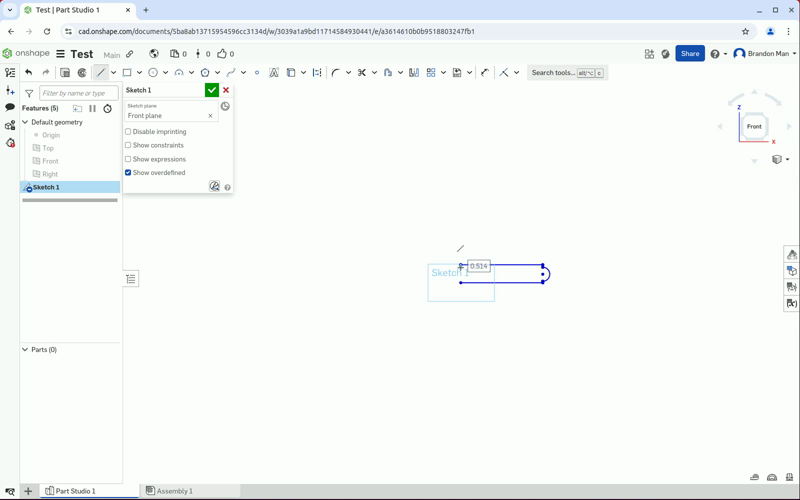
key_up(shift)
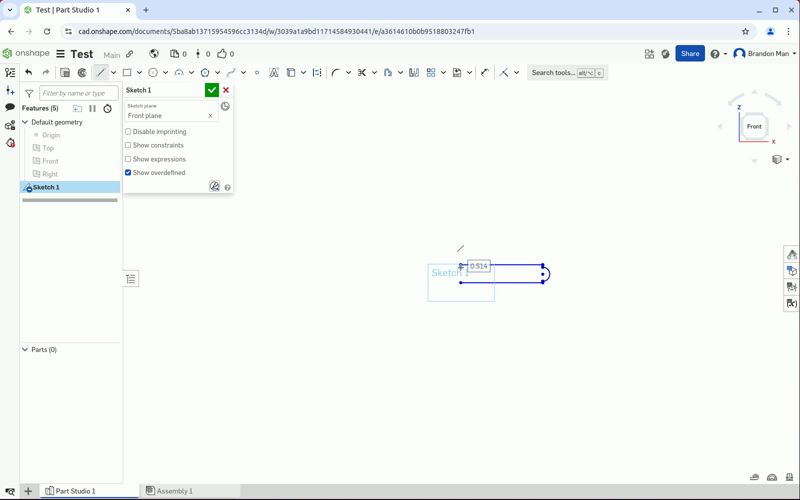
key(esc)
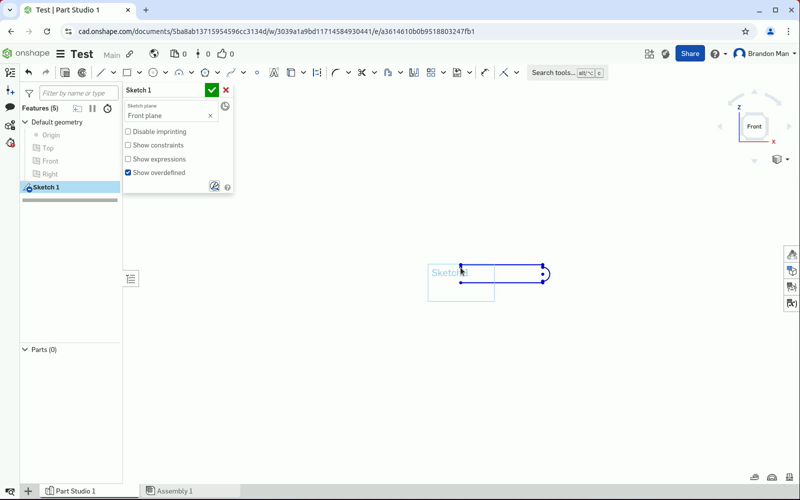
key(a)
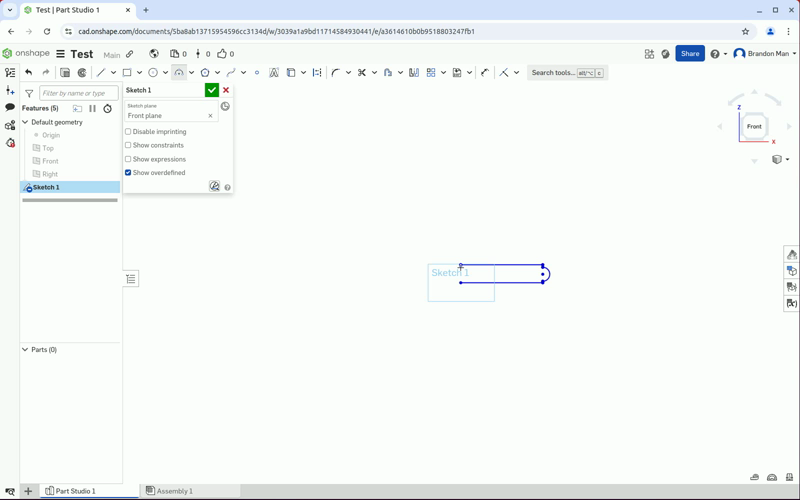
mouse_move(460, 267)
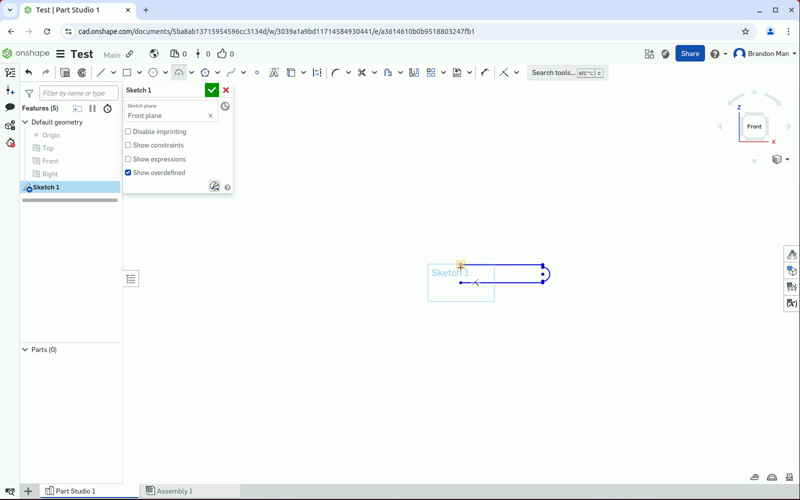
scroll(6)
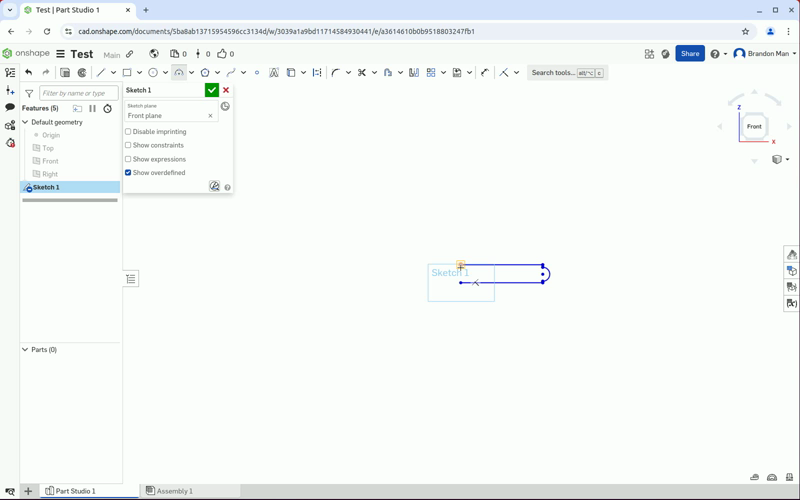
scroll(6)
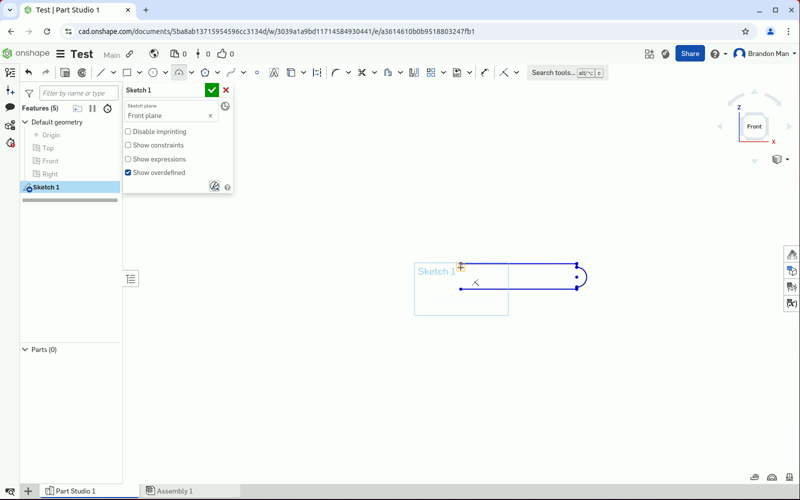
scroll(6)
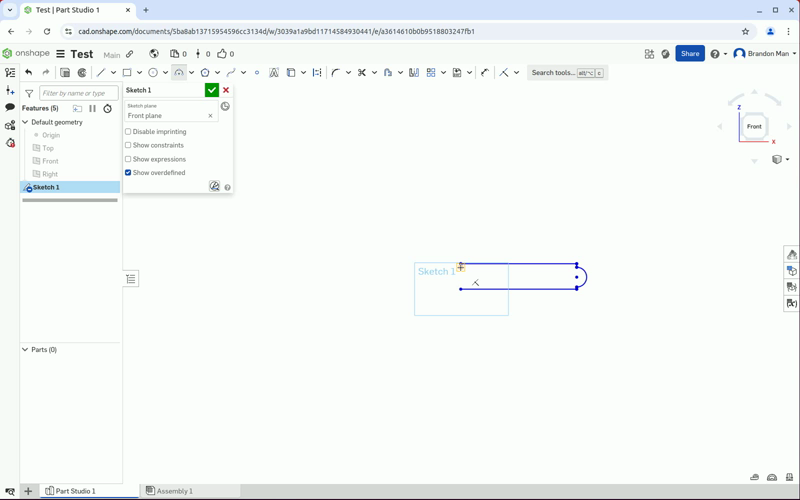
scroll(6)
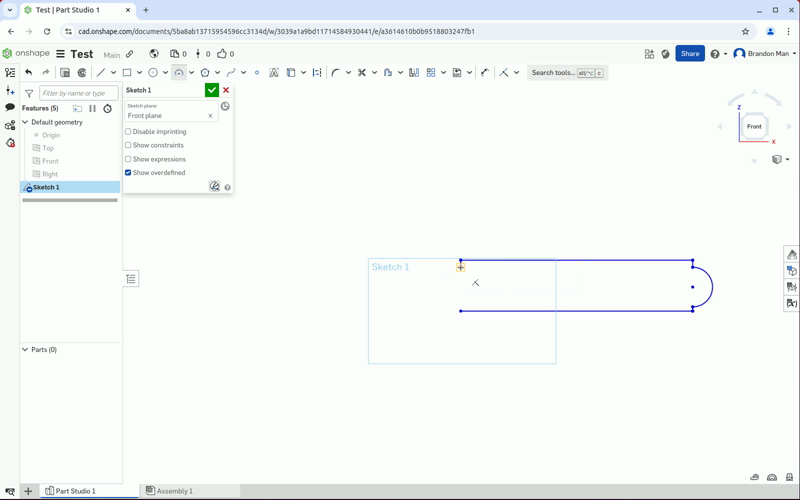
scroll(6)
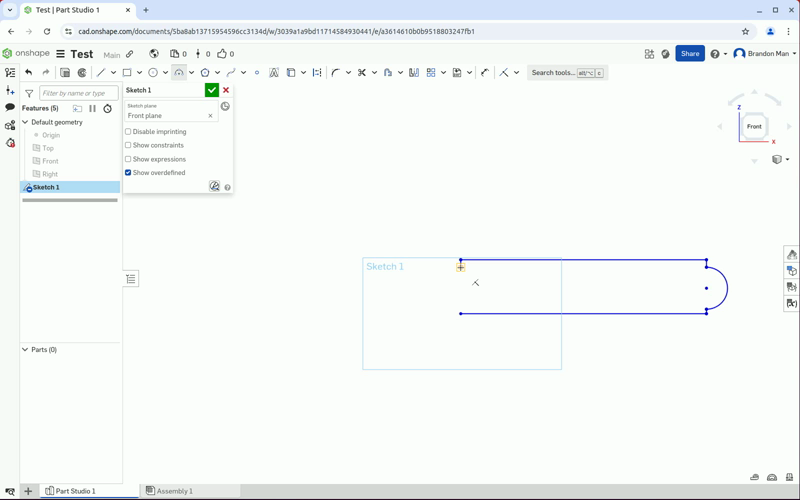
scroll(6)
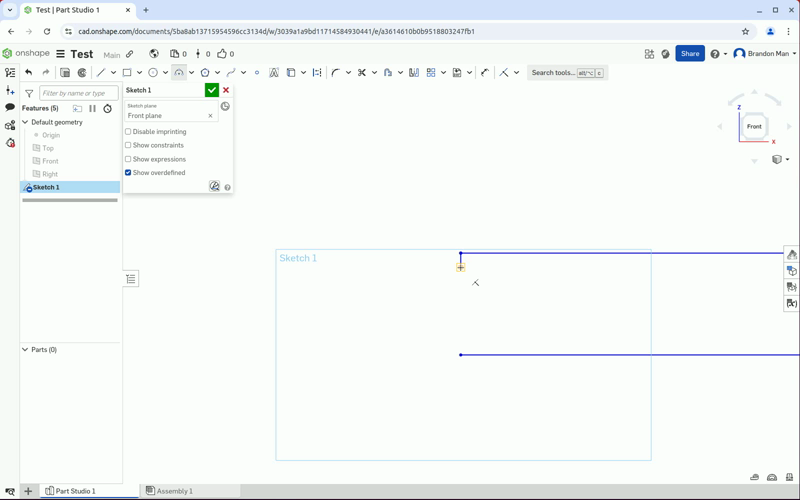
scroll(6)
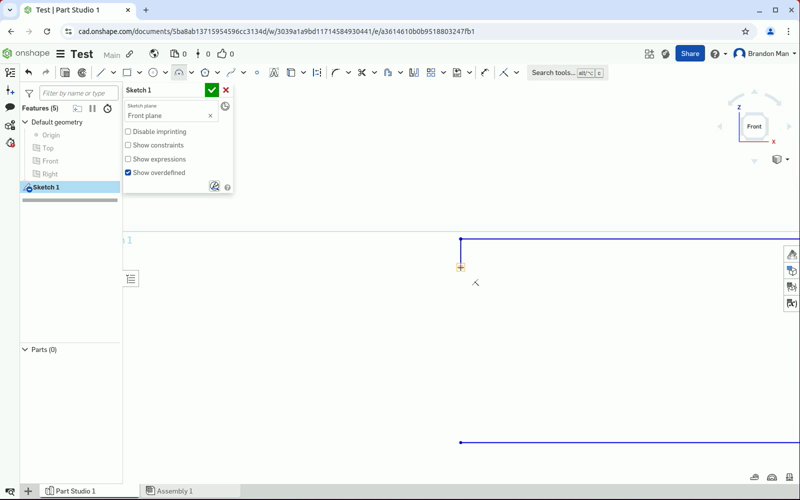
click(460, 267)
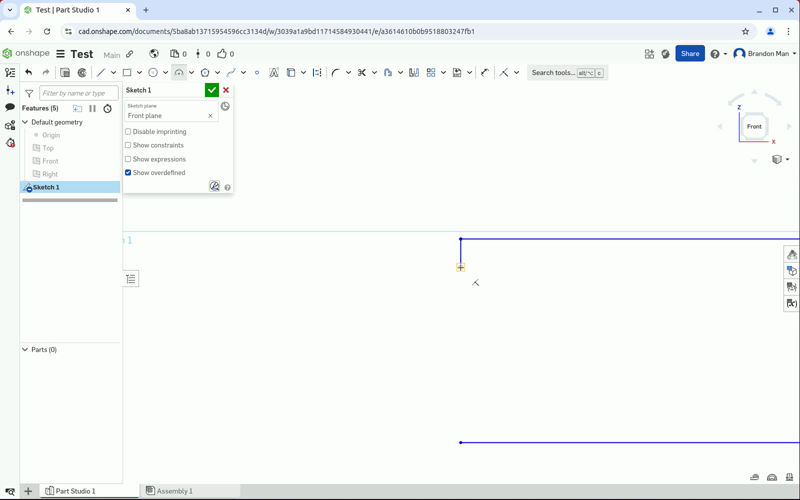
scroll(-6)
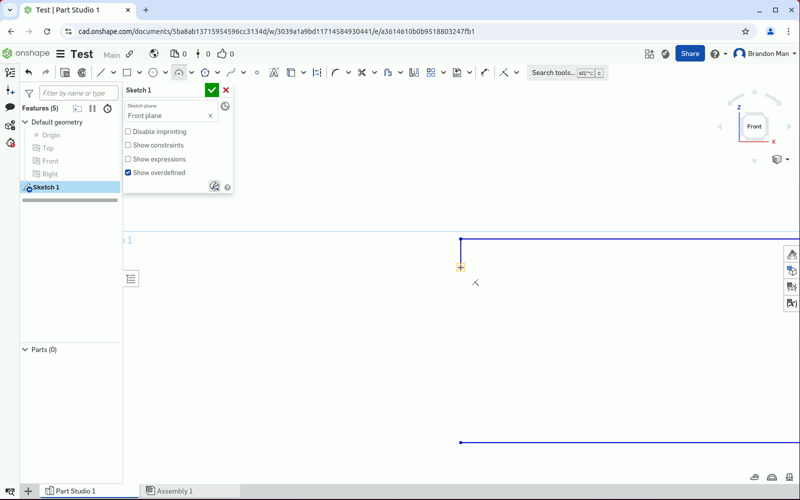
scroll(-6)
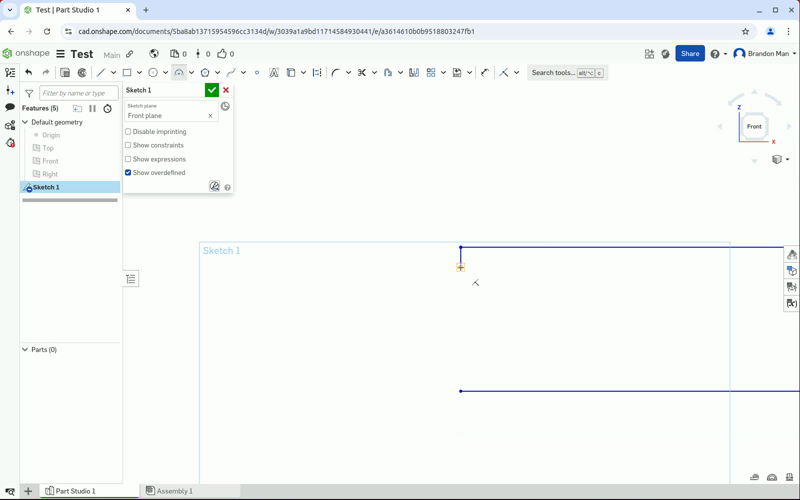
scroll(-6)
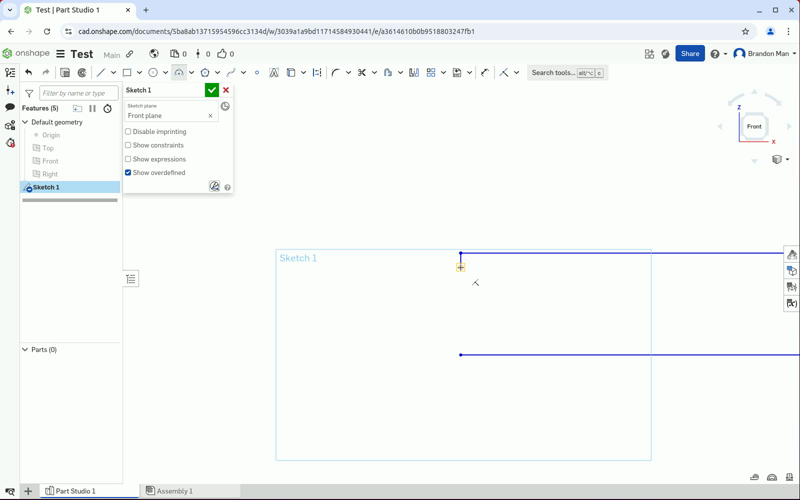
scroll(-6)
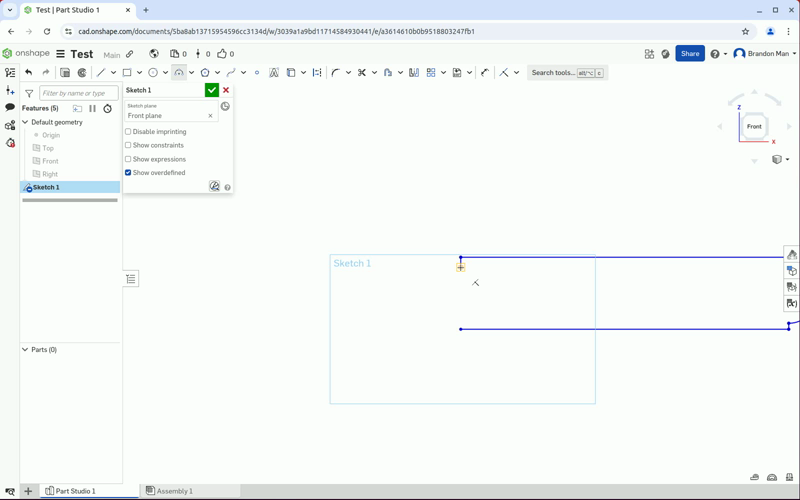
scroll(-6)
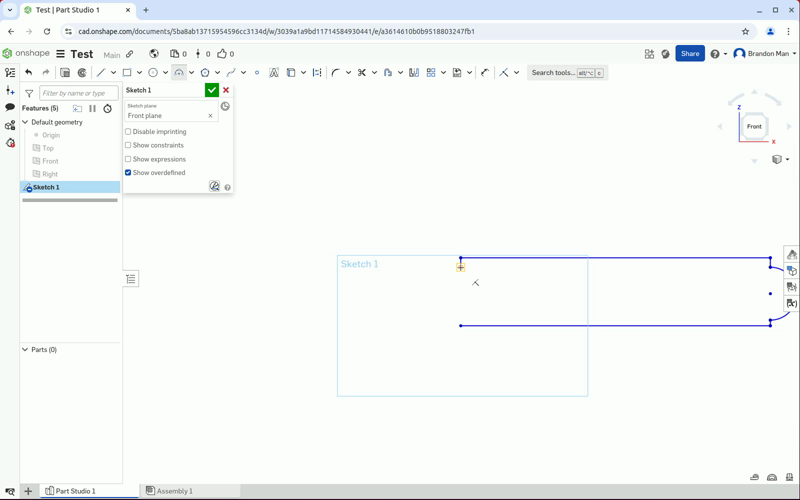
scroll(-6)
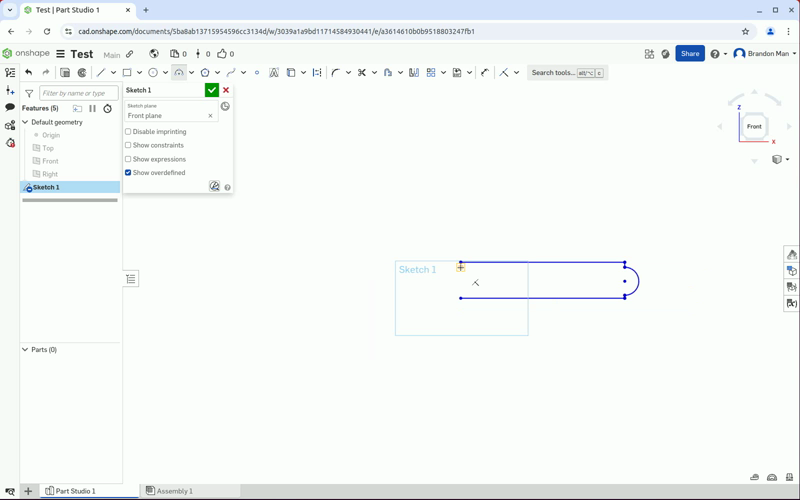
scroll(-6)
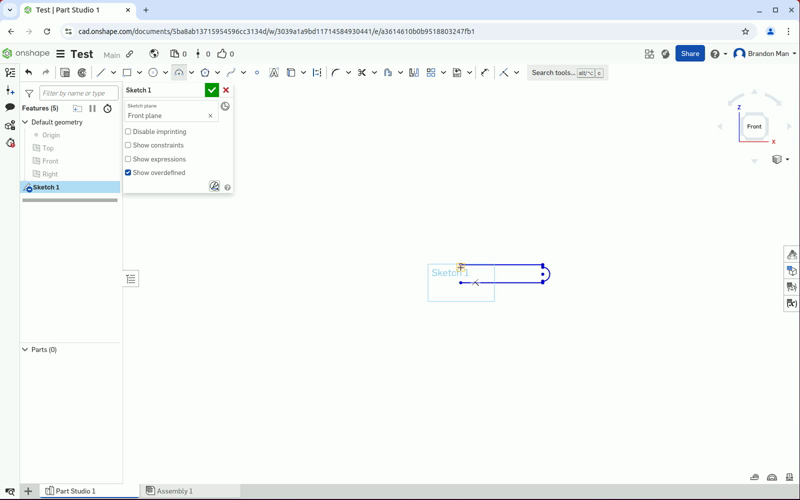
key_down(shift)
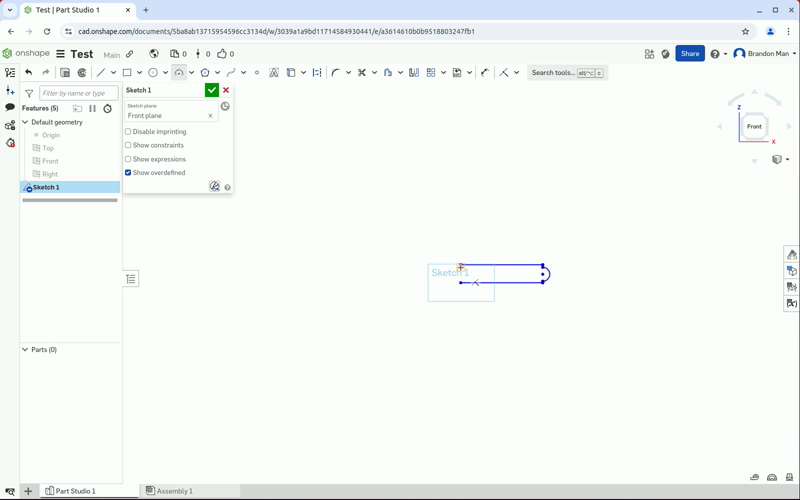
mouse_move(460, 281)
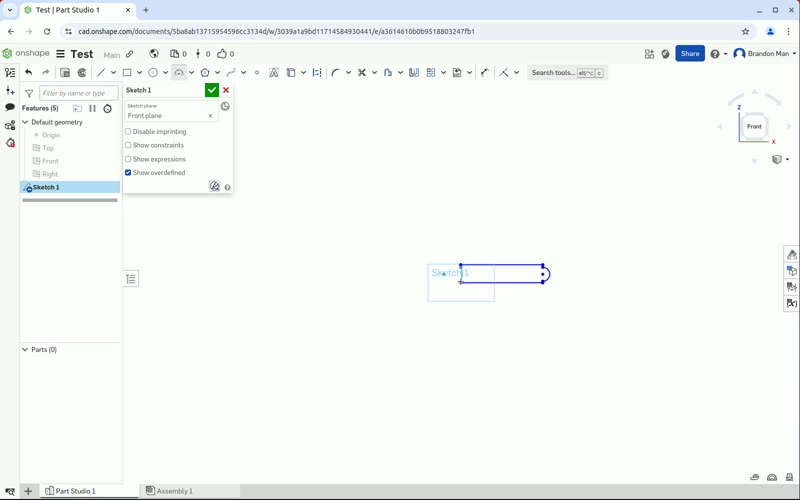
scroll(6)
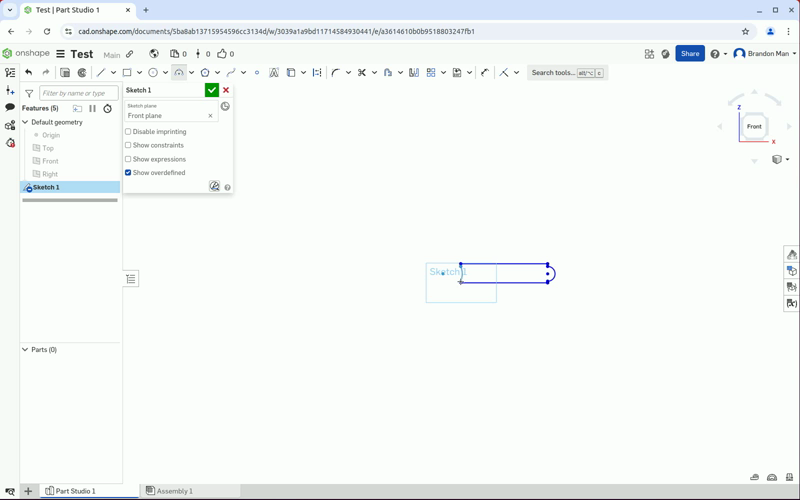
scroll(6)
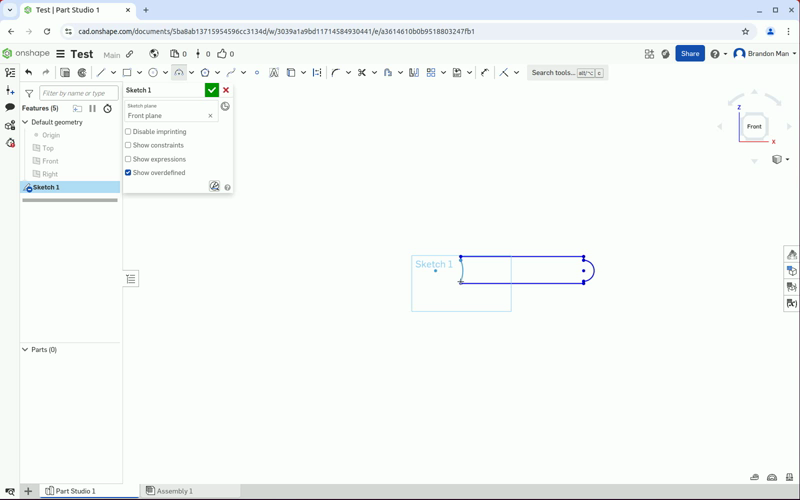
scroll(6)
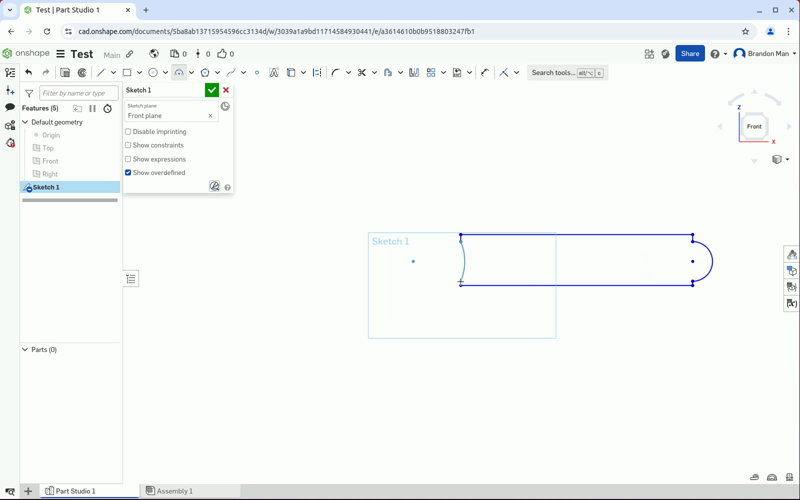
scroll(6)
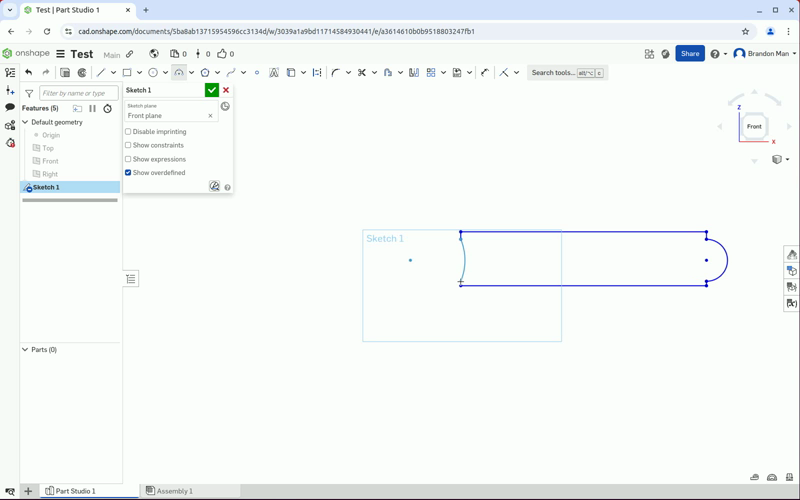
scroll(6)
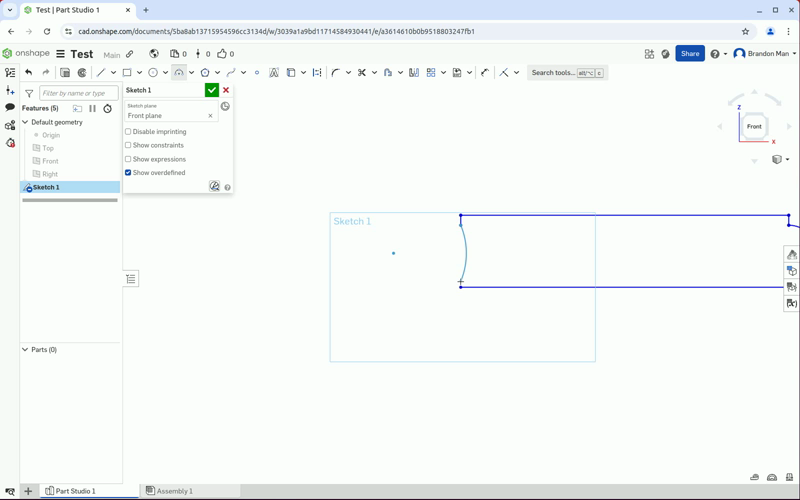
scroll(6)
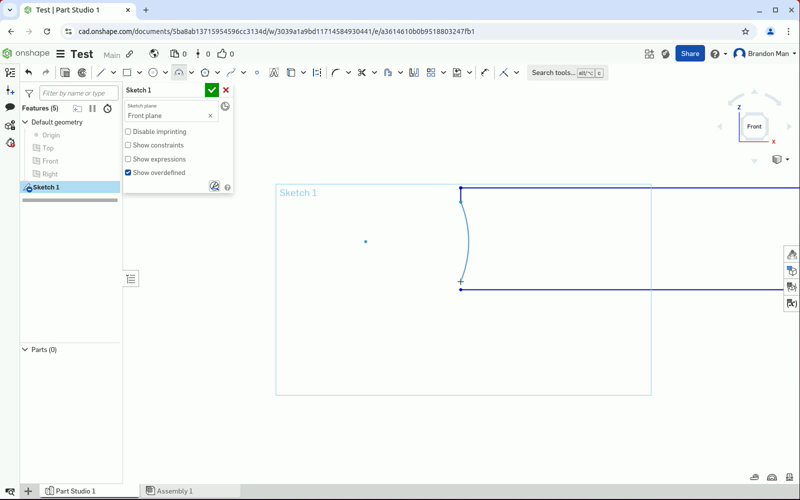
scroll(6)
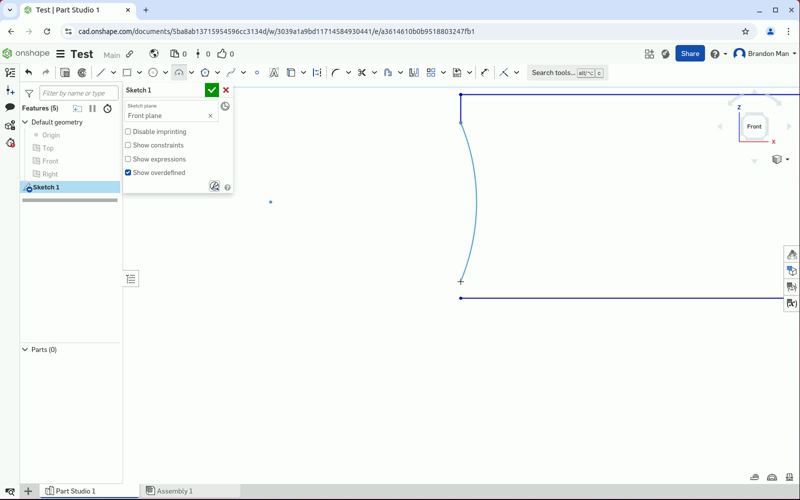
click(460, 281)
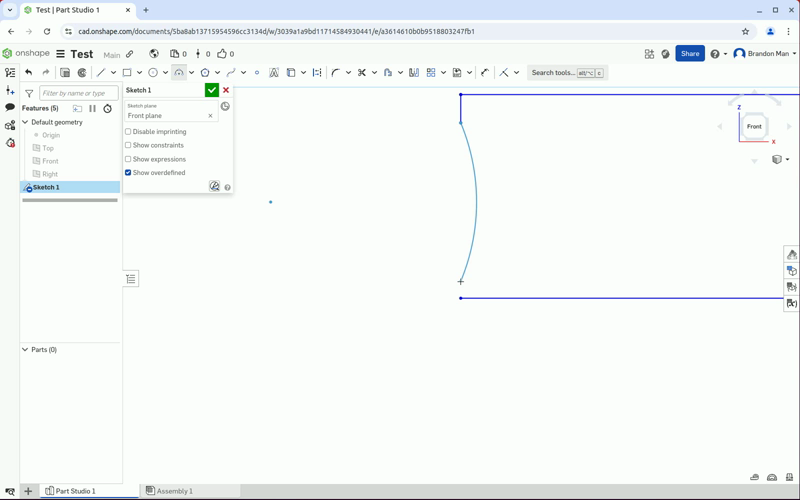
scroll(-6)
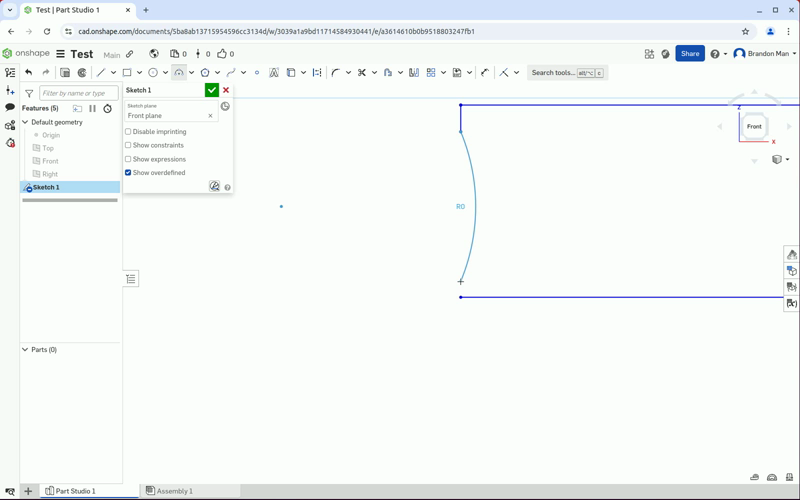
scroll(-6)
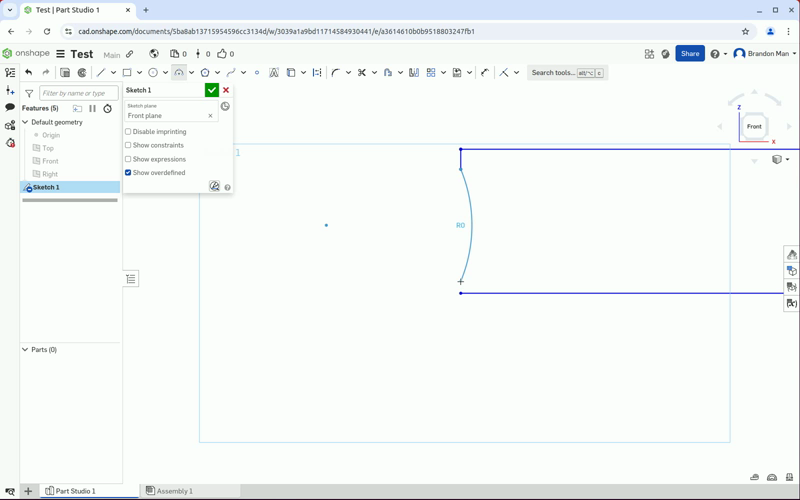
scroll(-6)
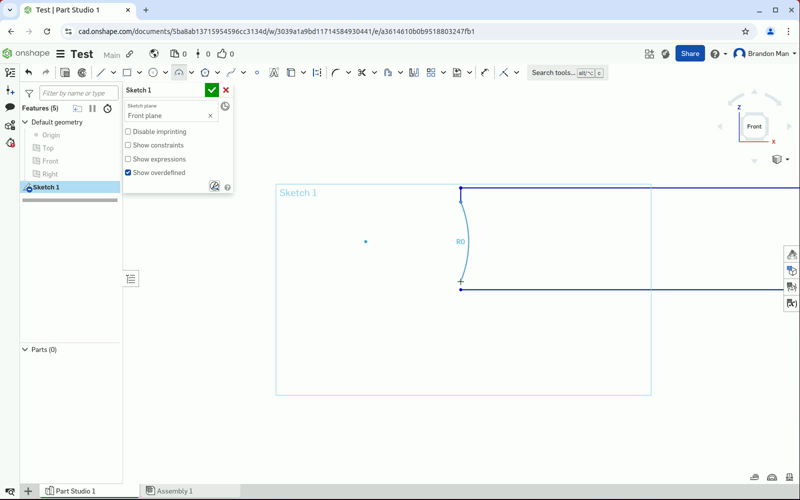
scroll(-6)
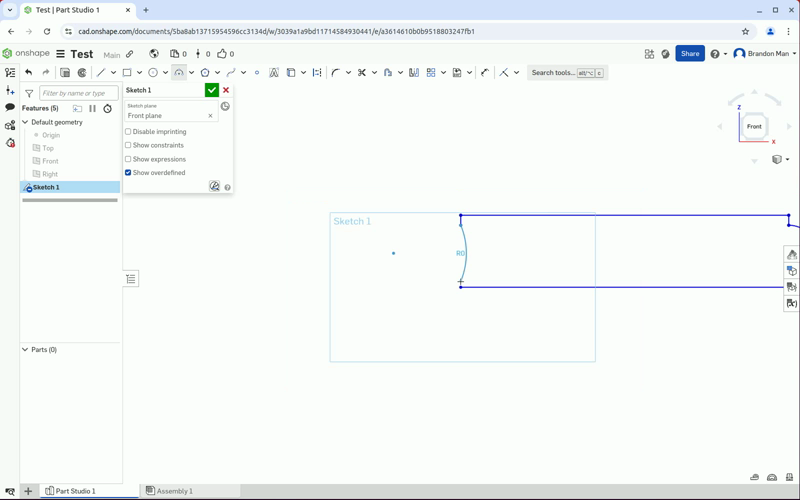
scroll(-6)
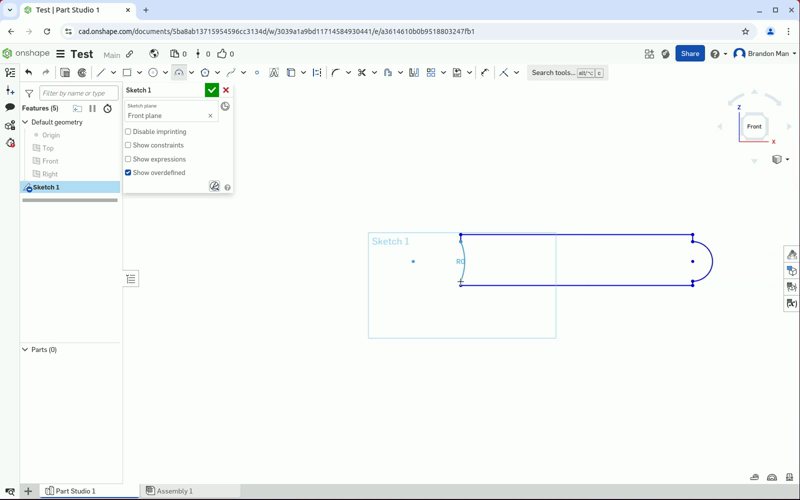
scroll(-6)
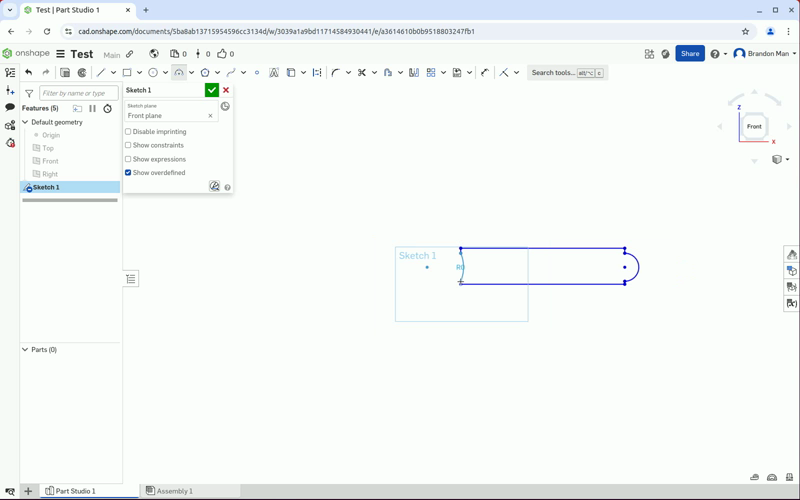
scroll(-6)
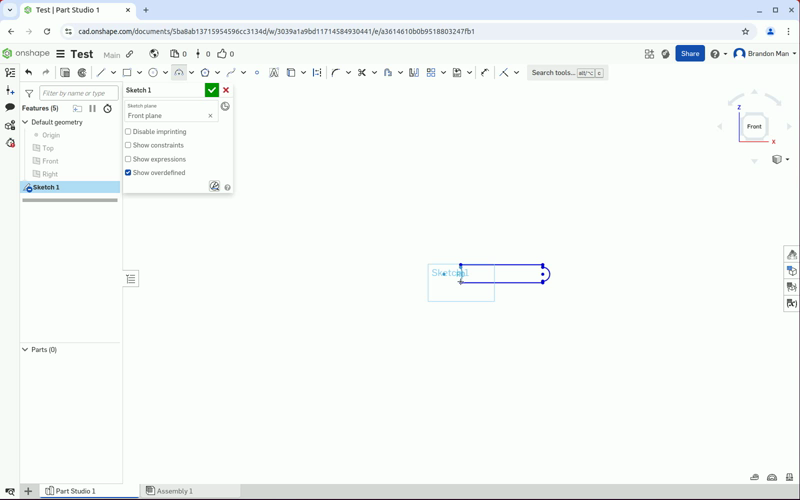
mouse_move(467, 273)
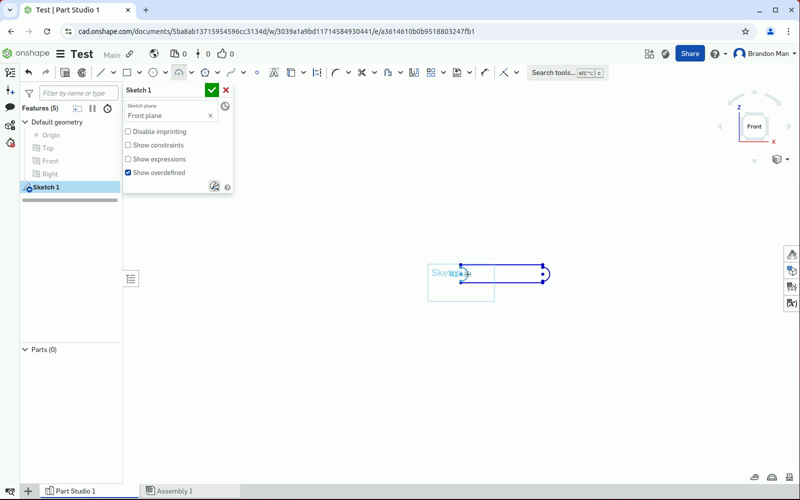
click(467, 273)
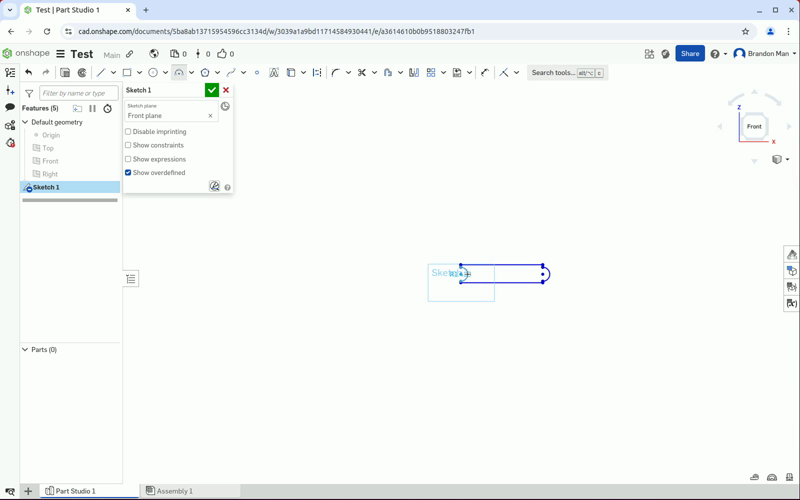
key_up(shift)
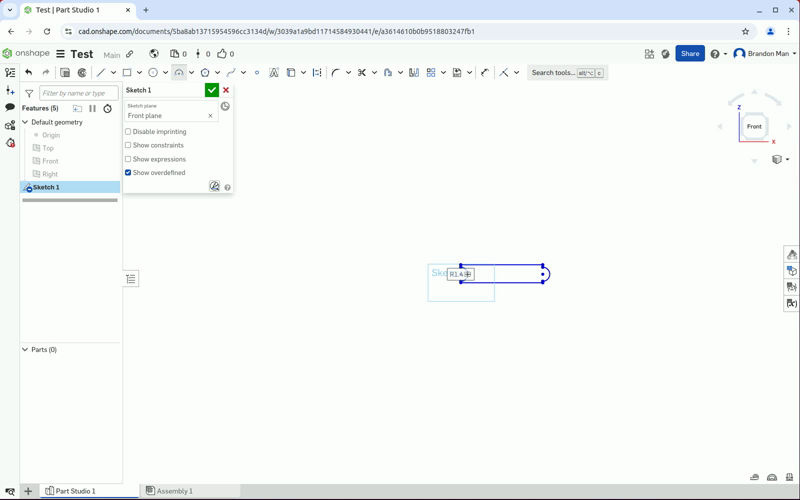
key(esc)
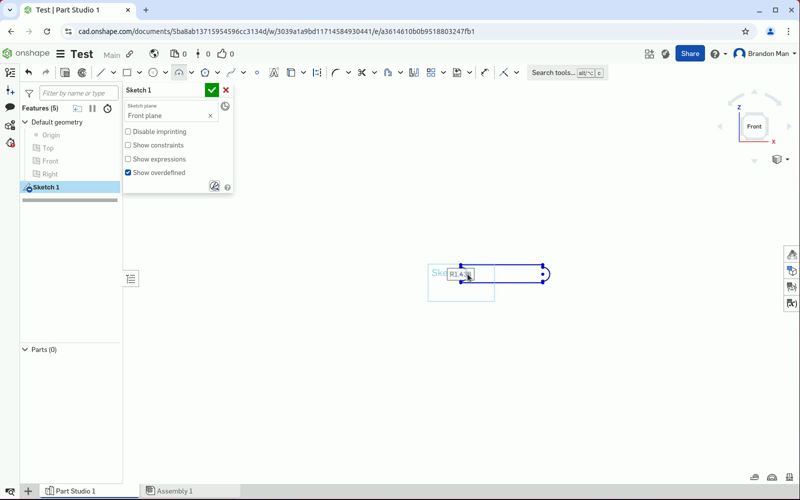
key(l)
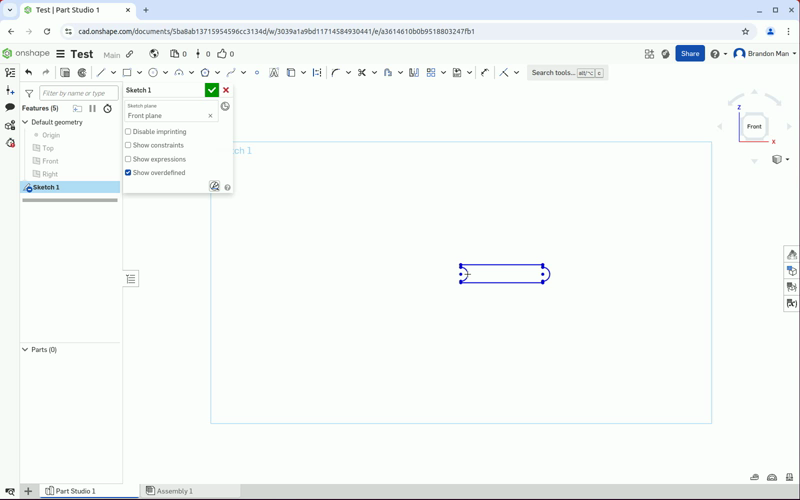
mouse_move(460, 281)
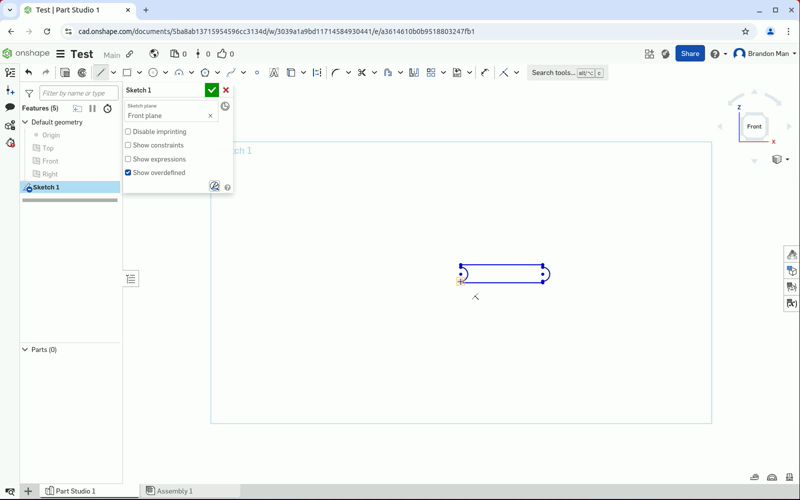
scroll(6)
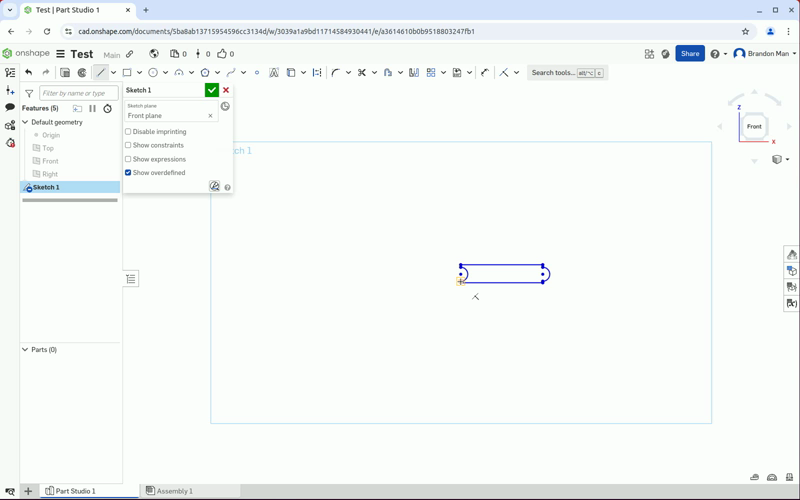
scroll(6)
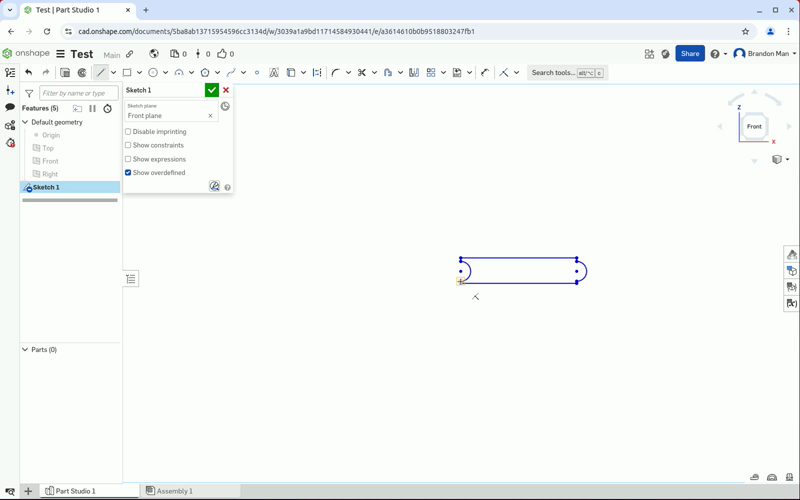
scroll(6)
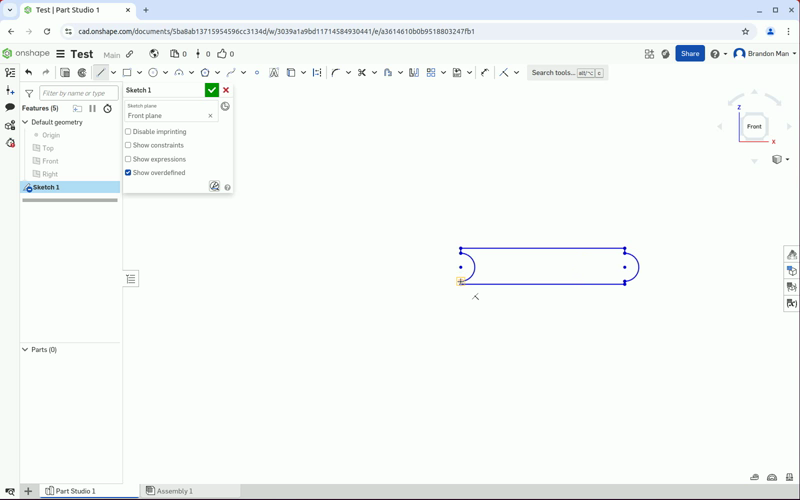
scroll(6)
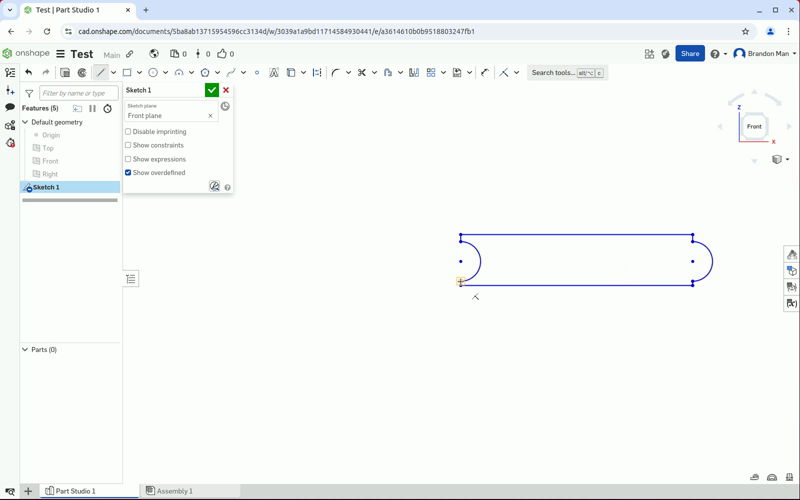
scroll(6)
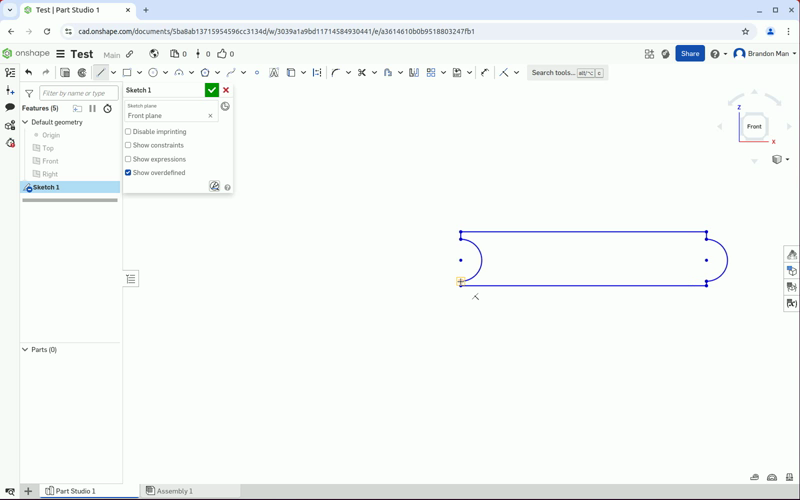
scroll(6)
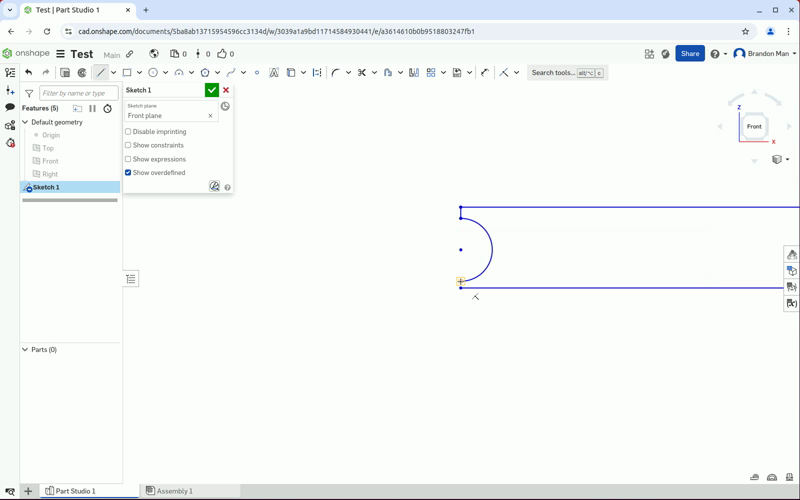
scroll(6)
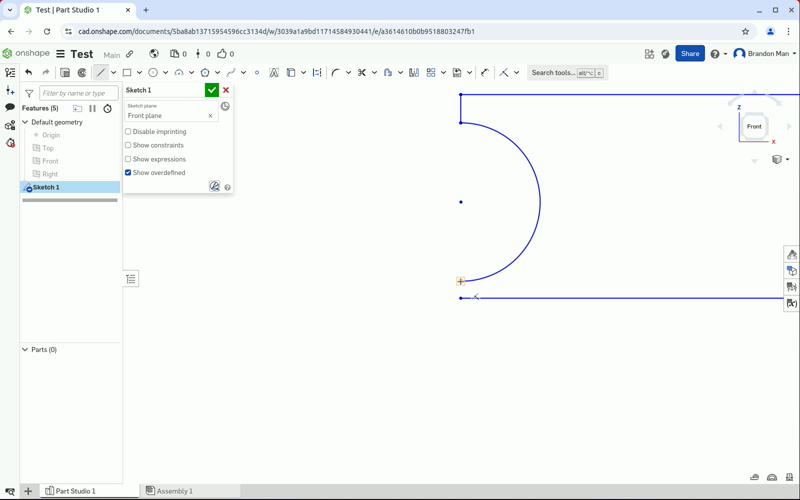
click(460, 281)
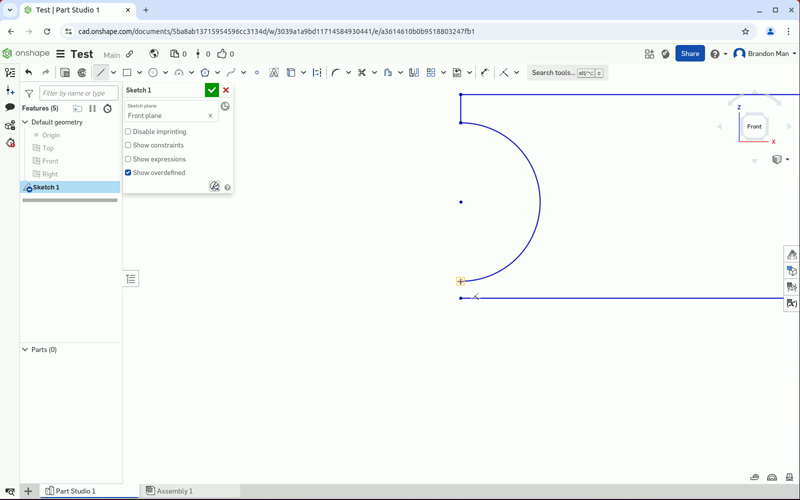
scroll(-6)
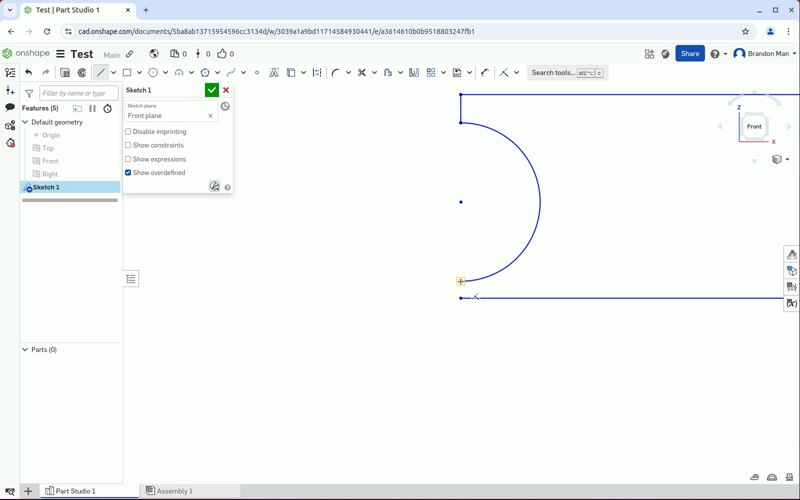
scroll(-6)
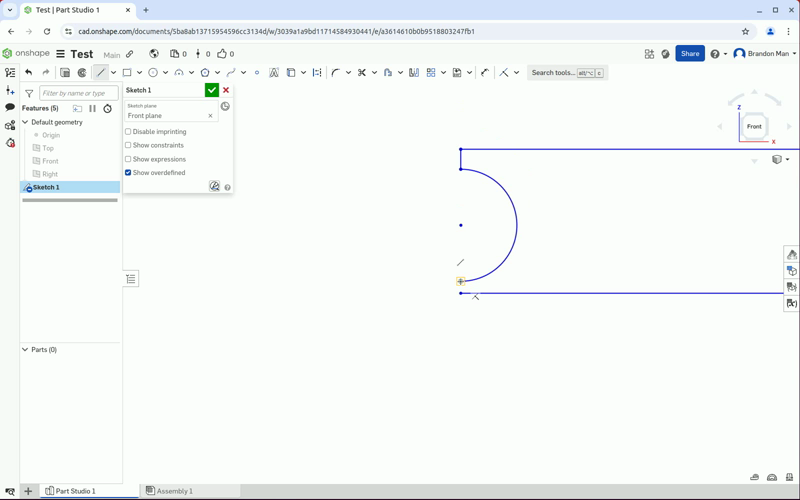
scroll(-6)
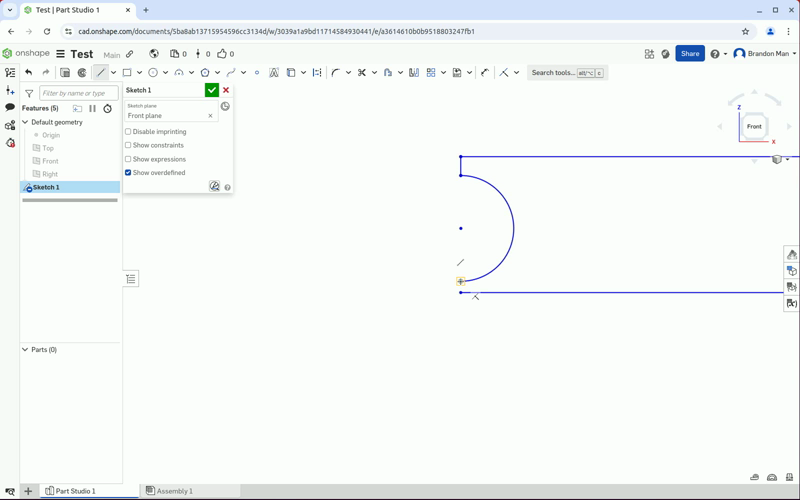
scroll(-6)
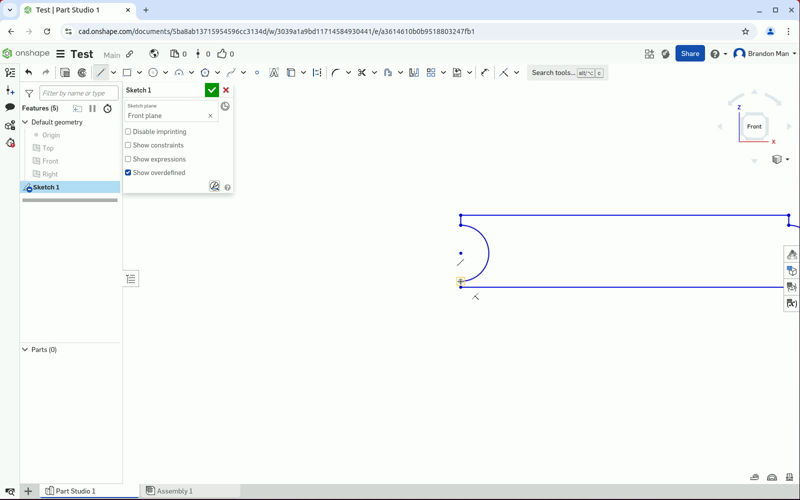
scroll(-6)
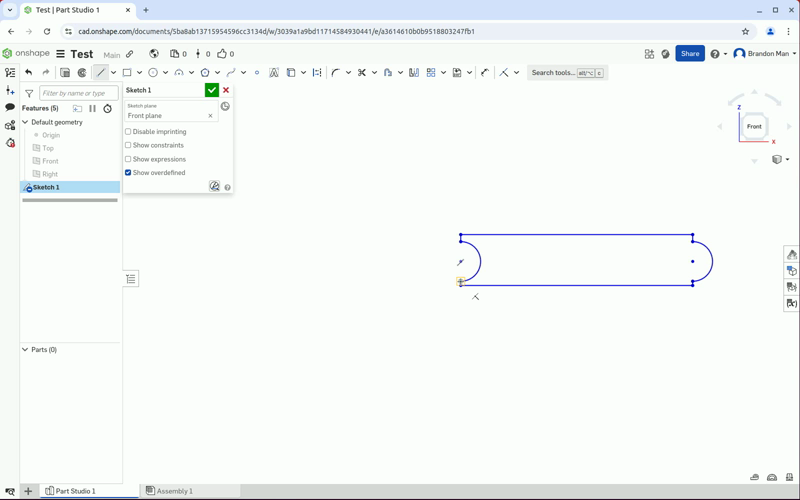
scroll(-6)
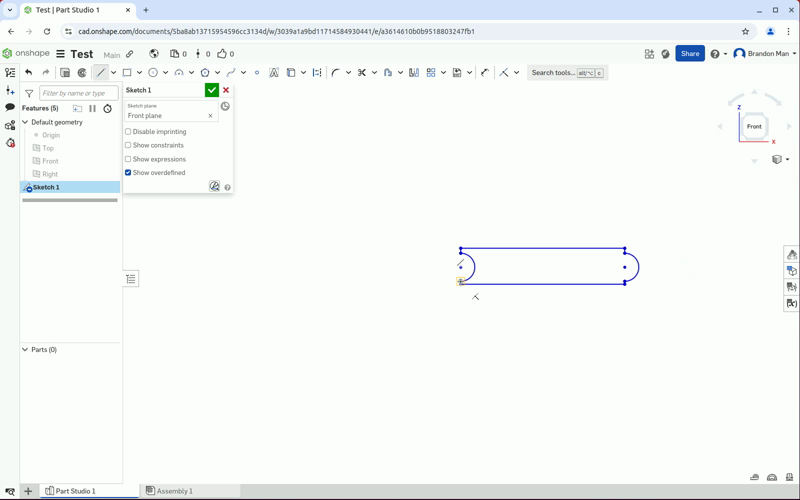
scroll(-6)
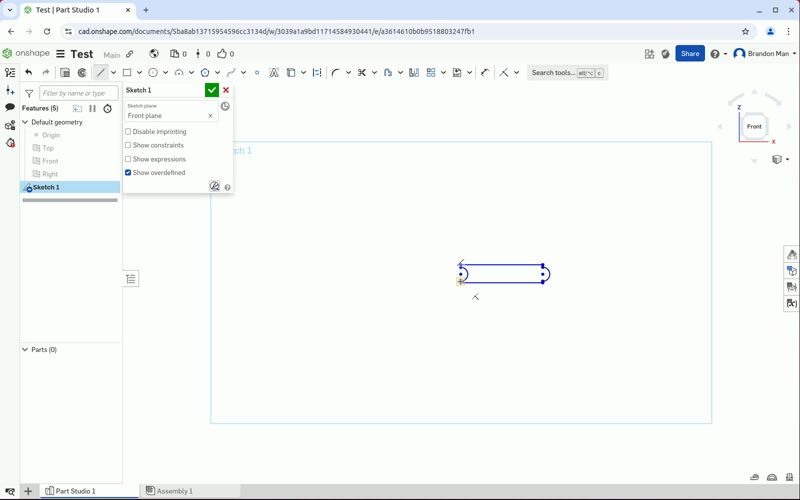
mouse_move(490, 281)
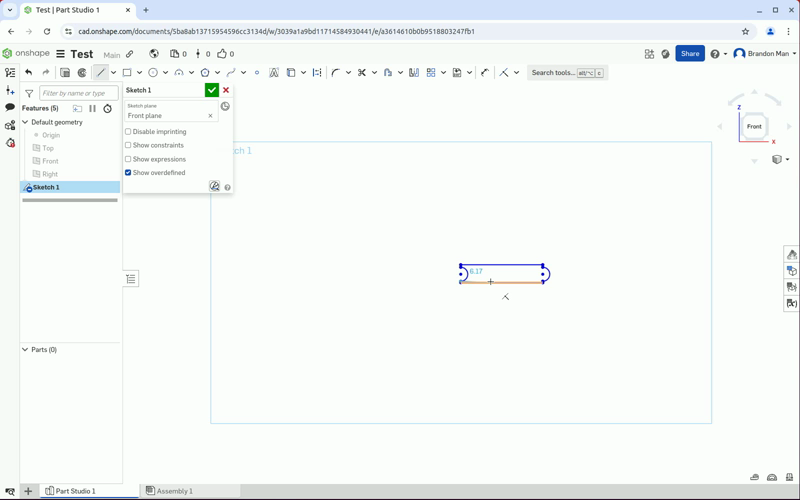
key_down(shift)
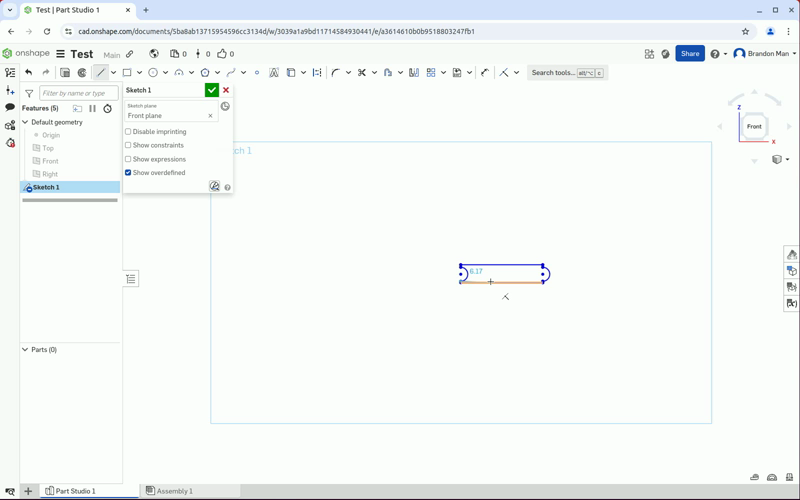
mouse_move(460, 282)
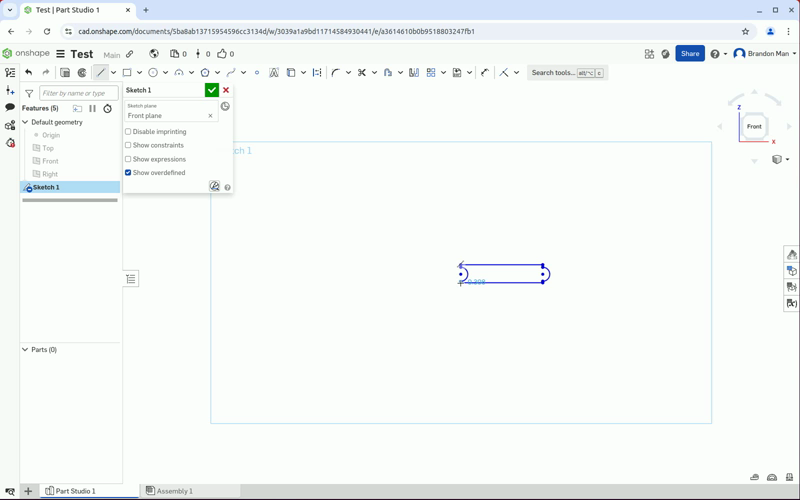
scroll(6)
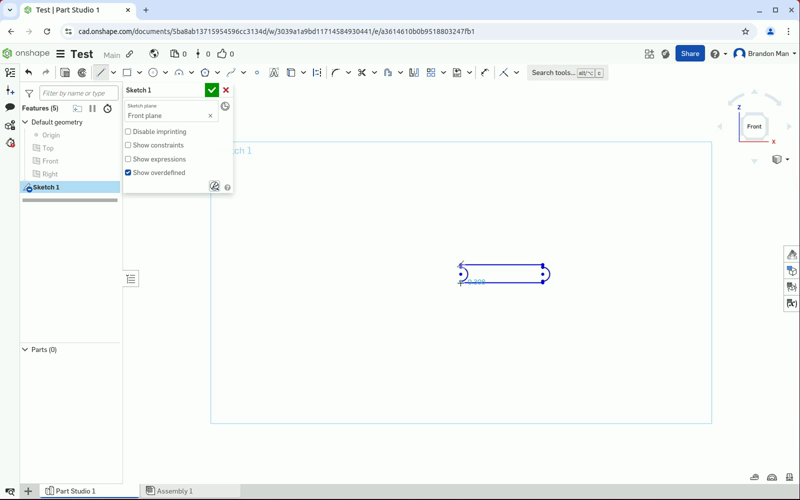
scroll(6)
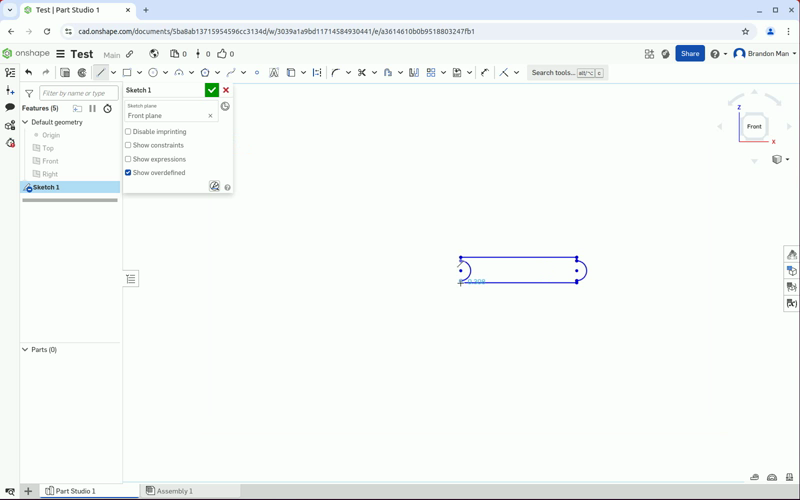
scroll(6)
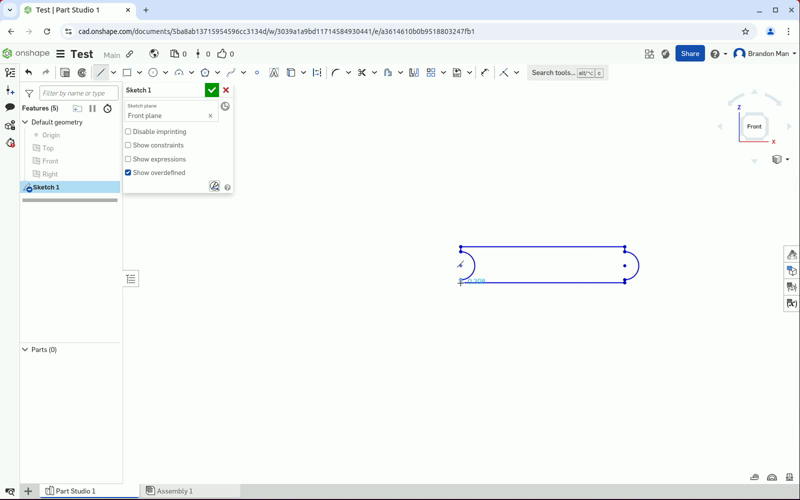
scroll(6)
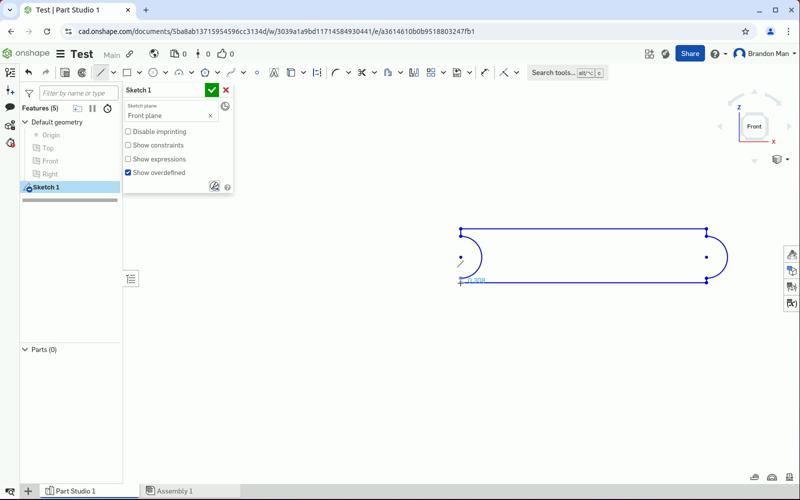
scroll(6)
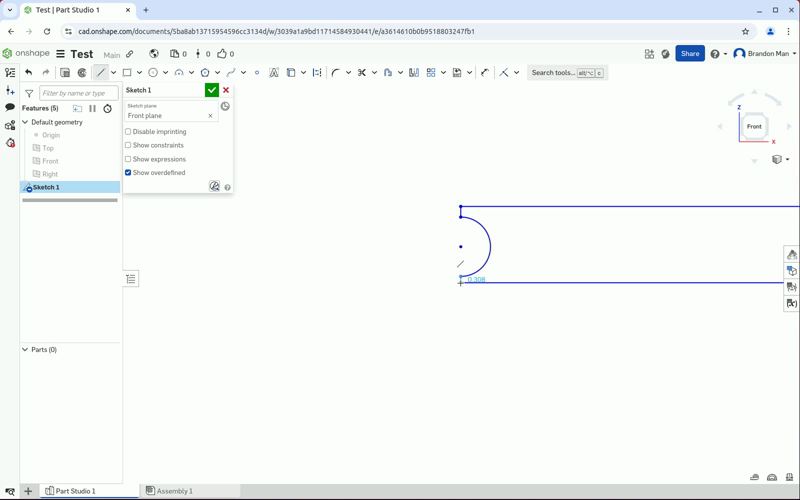
scroll(6)
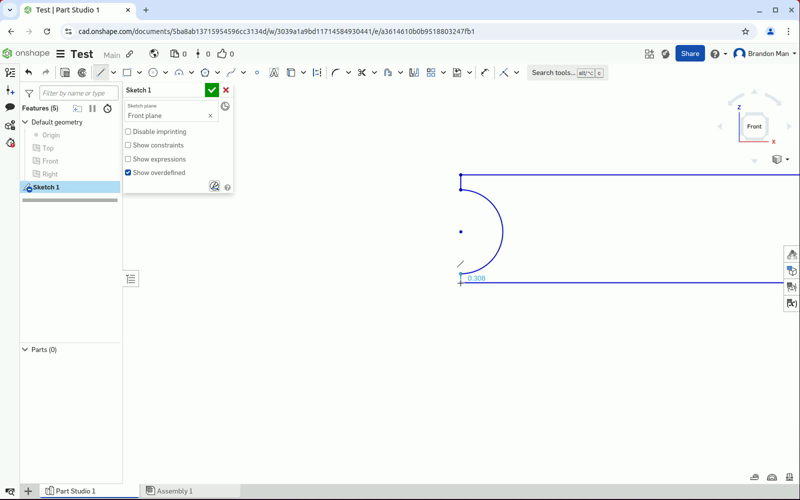
scroll(6)
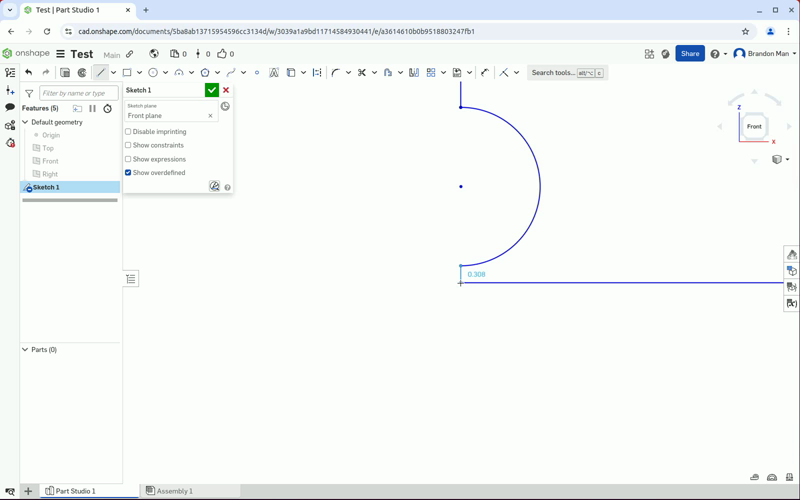
key_up(shift)
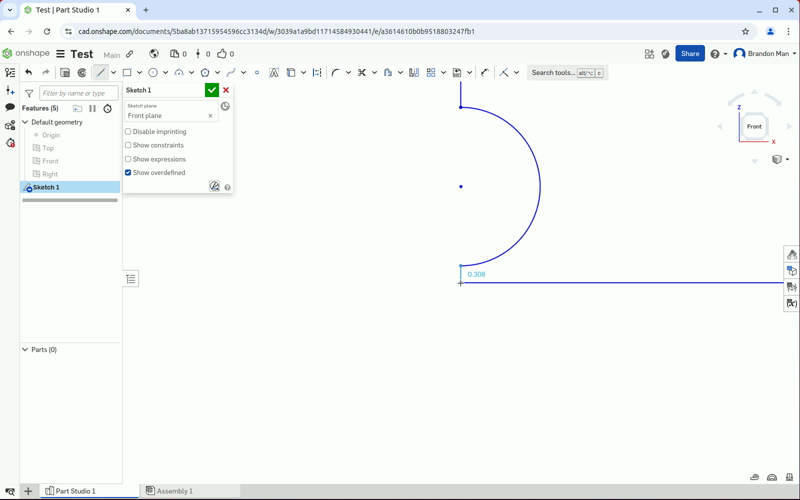
click(460, 282)
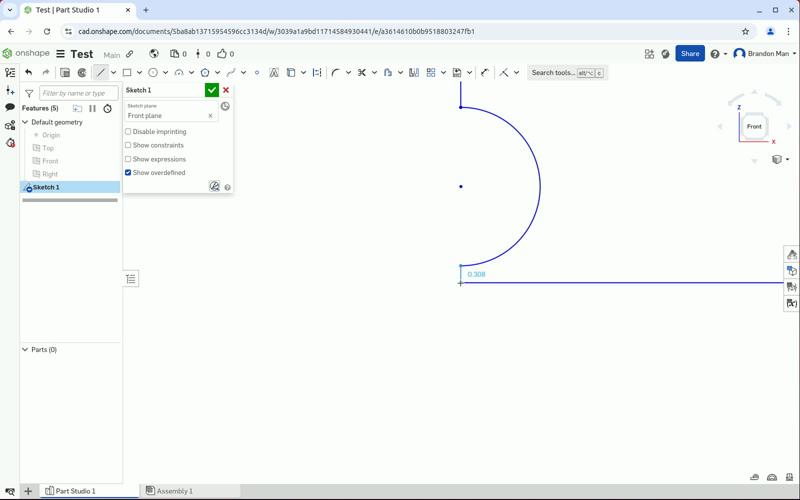
scroll(-6)
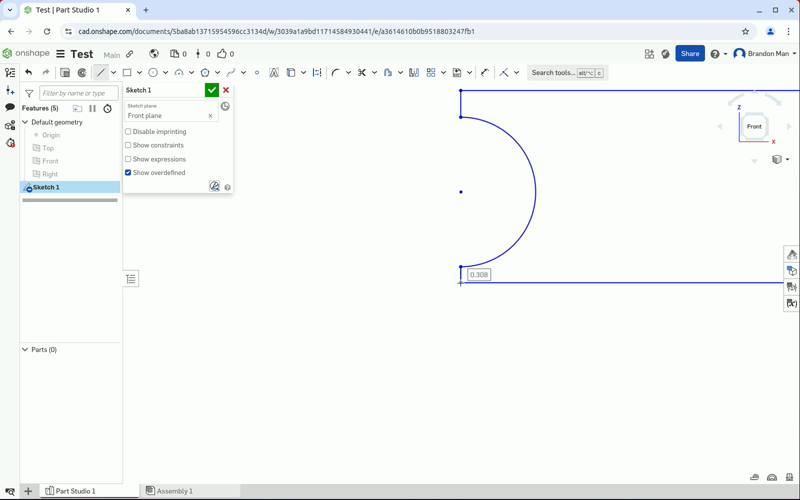
scroll(-6)
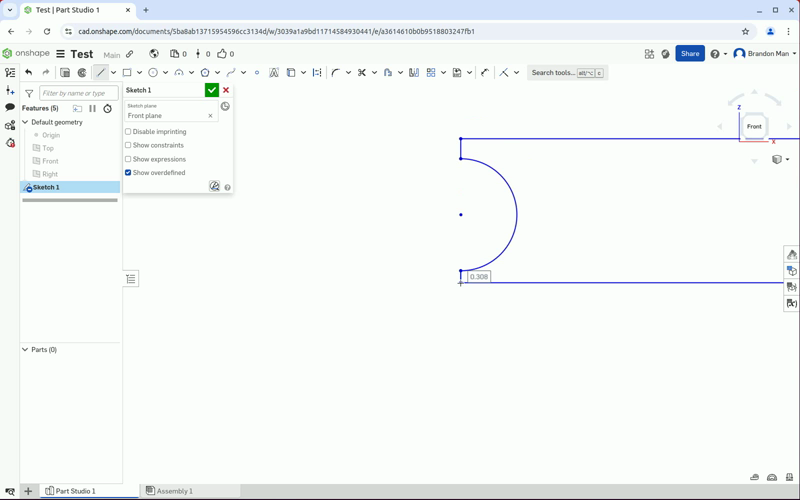
scroll(-6)
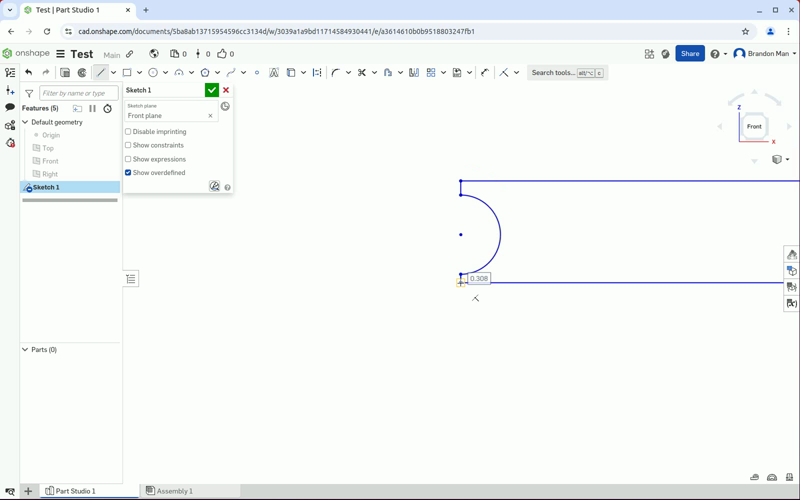
scroll(-6)
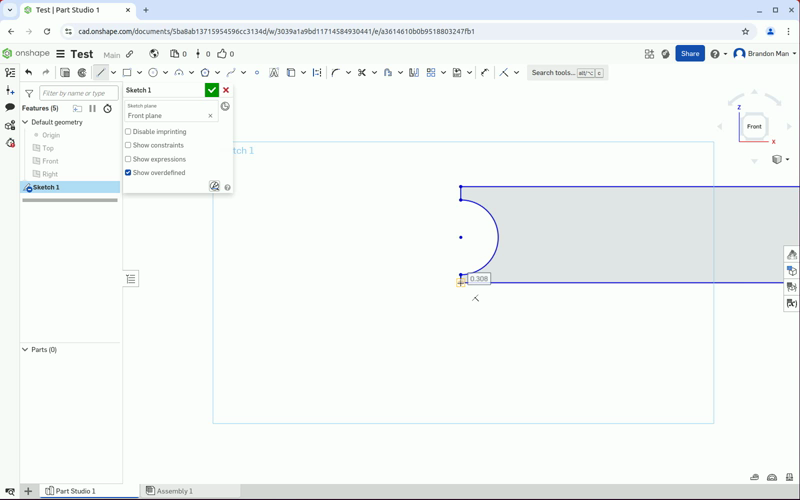
scroll(-6)
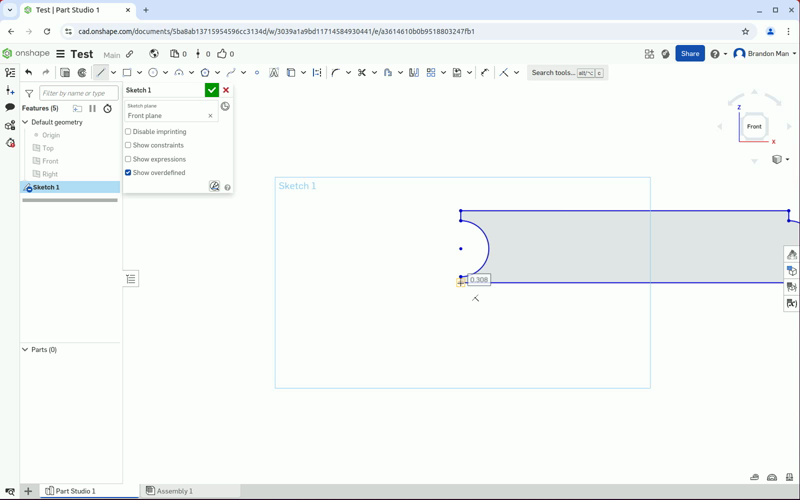
scroll(-6)
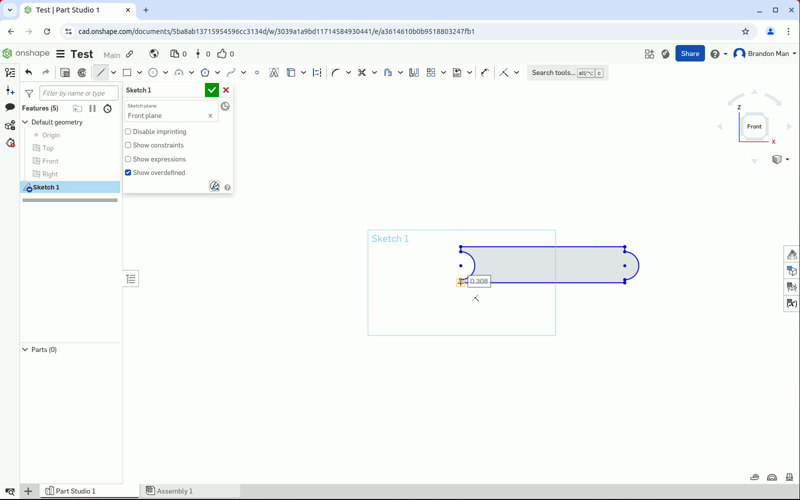
scroll(-6)
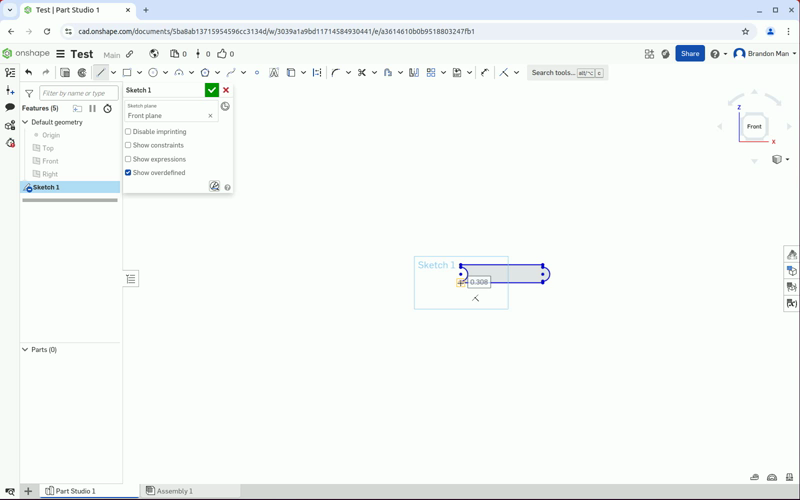
key(esc)
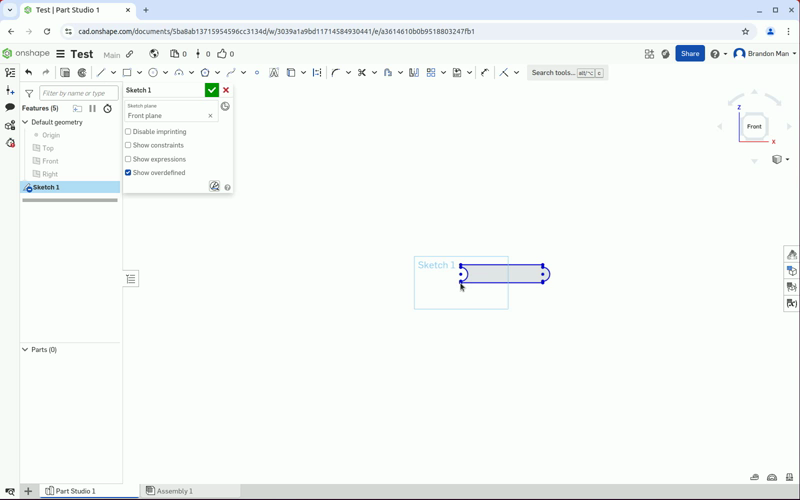
mouse_move(476, 266)
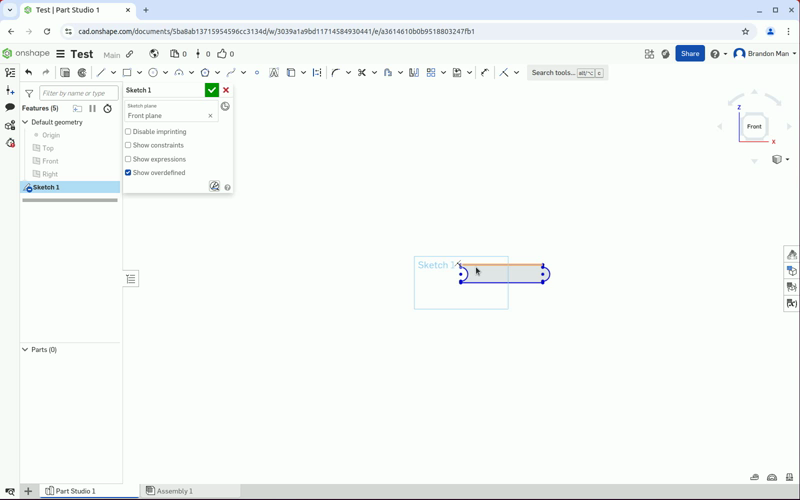
scroll(6)
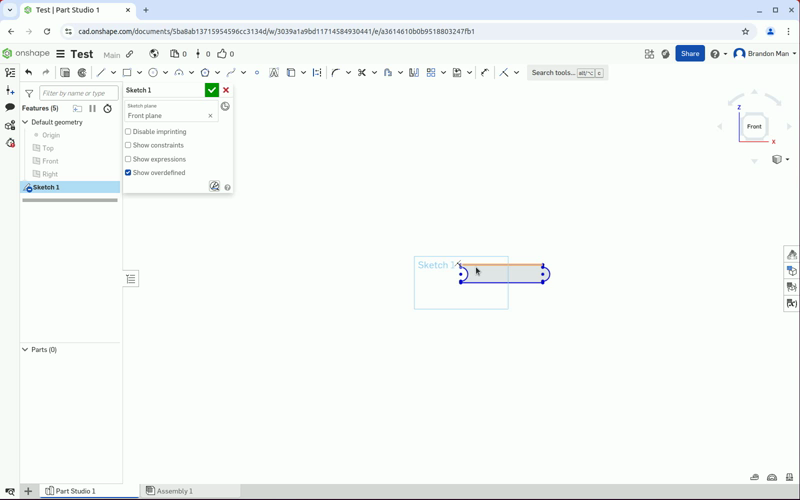
scroll(6)
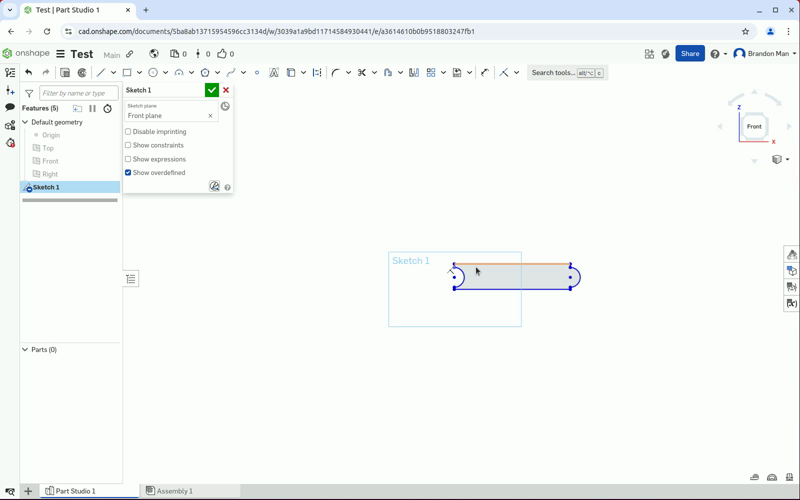
scroll(6)
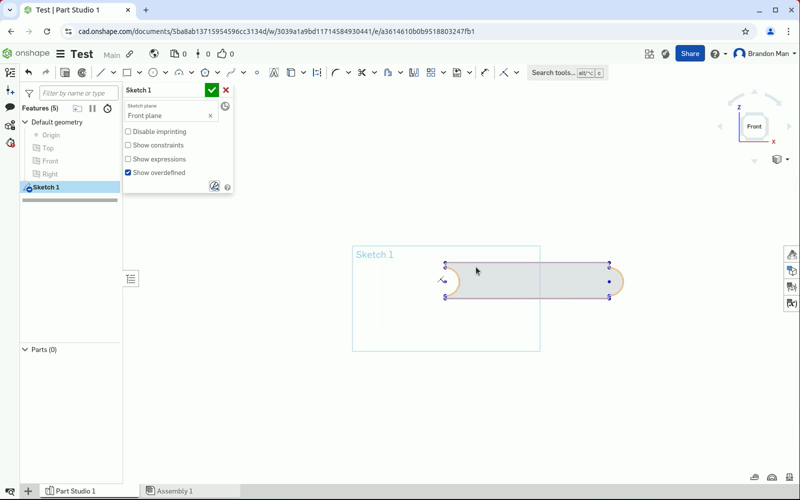
scroll(6)
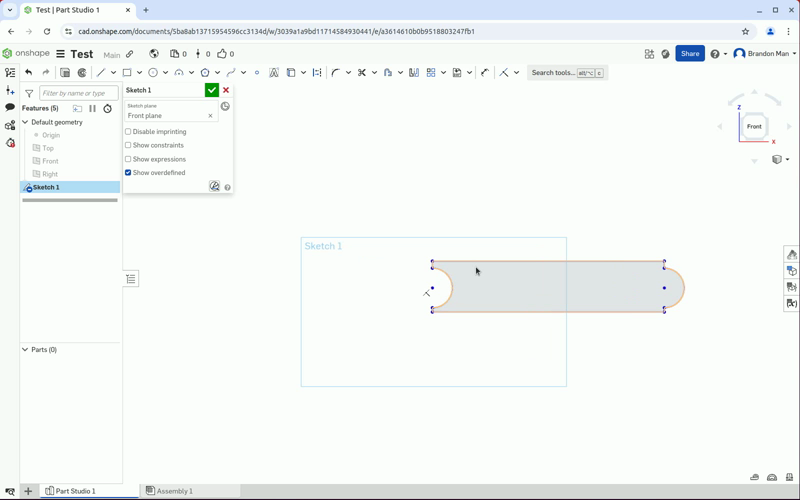
scroll(6)
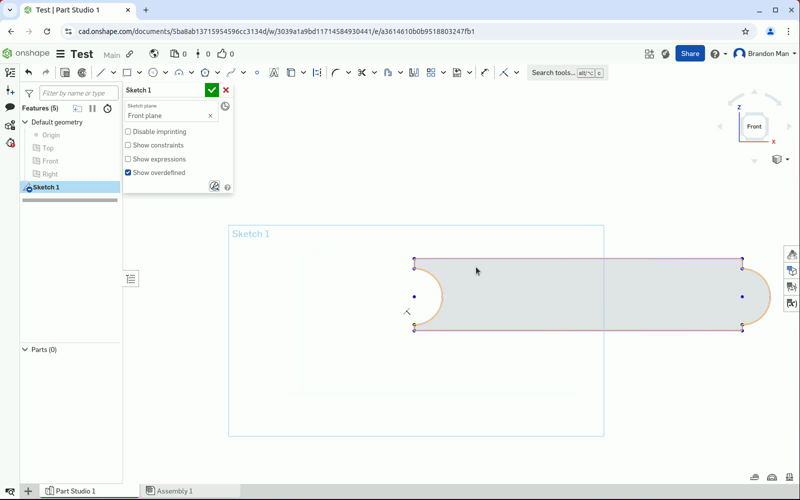
scroll(6)
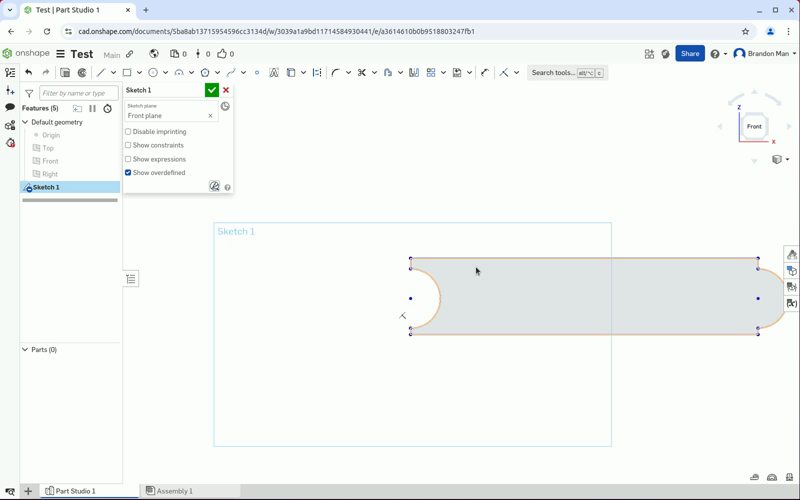
scroll(6)
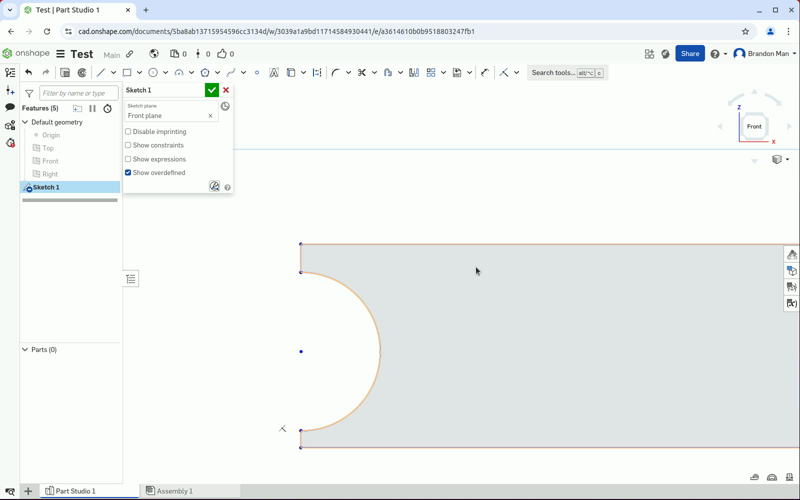
click(476, 266)
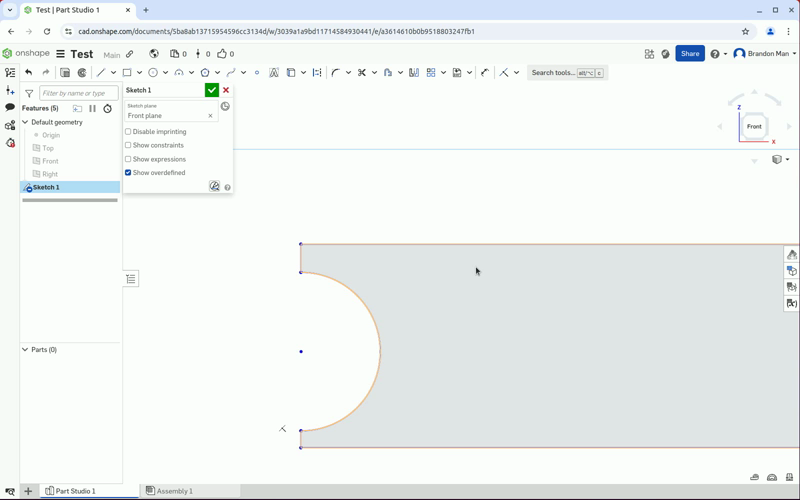
scroll(-6)
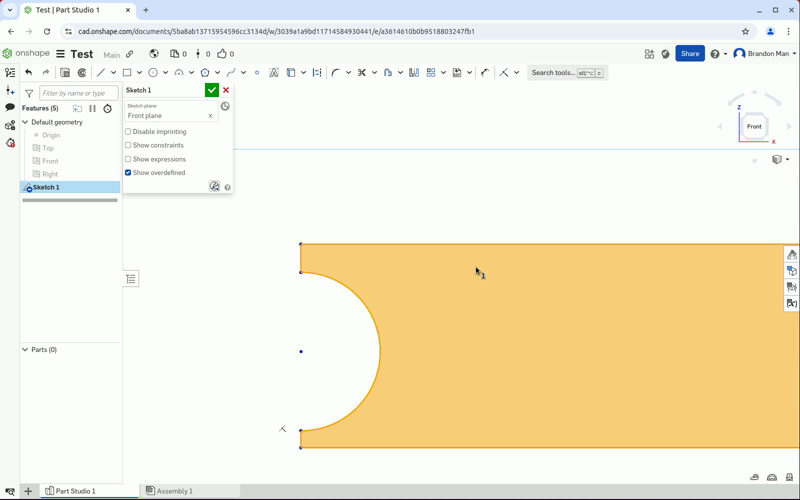
scroll(-6)
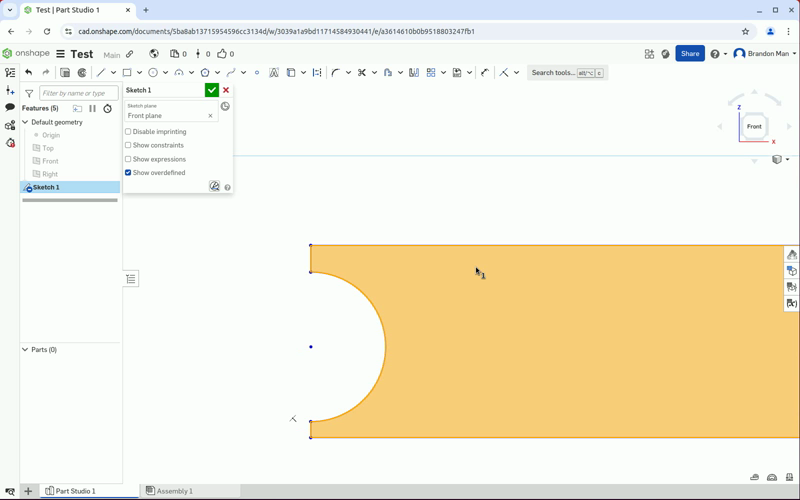
scroll(-6)
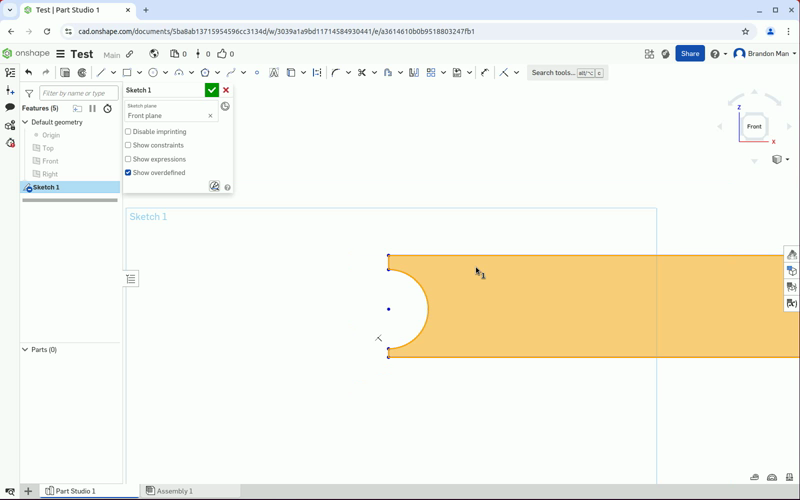
scroll(-6)
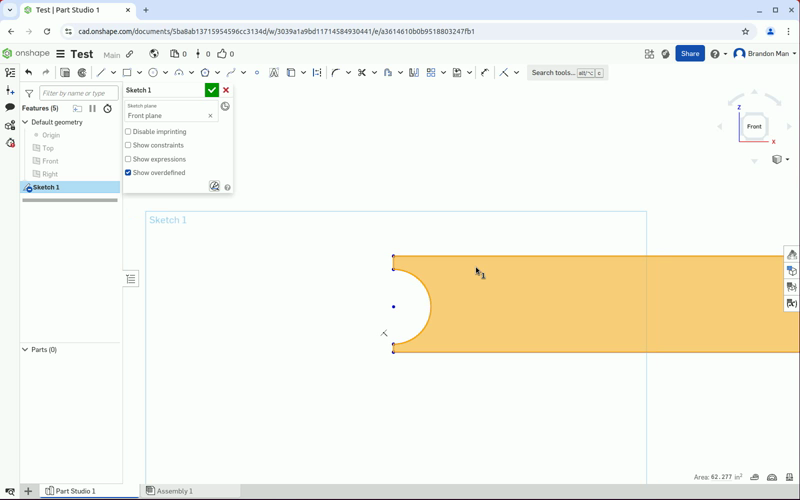
scroll(-6)
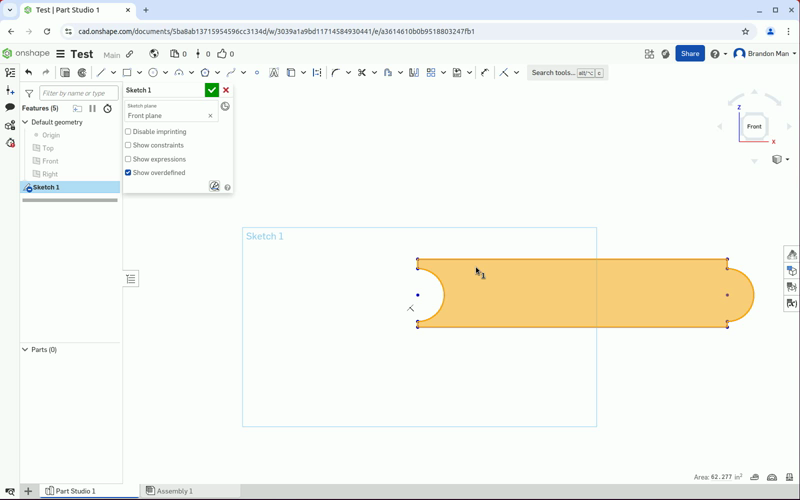
scroll(-6)
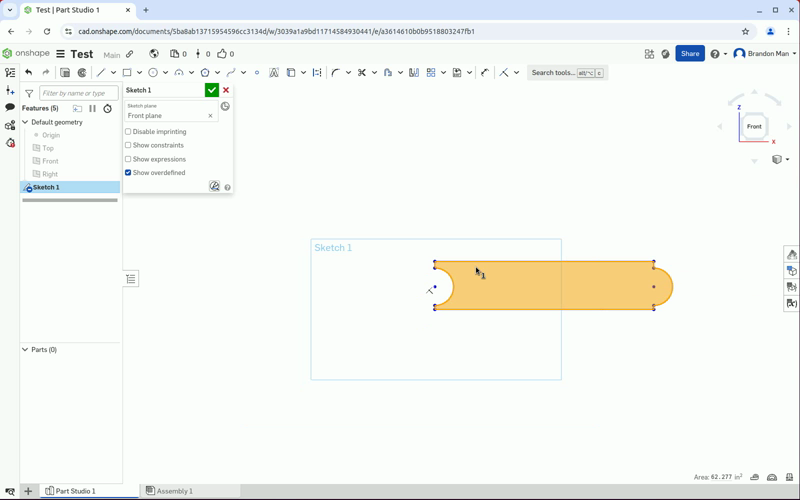
scroll(-6)
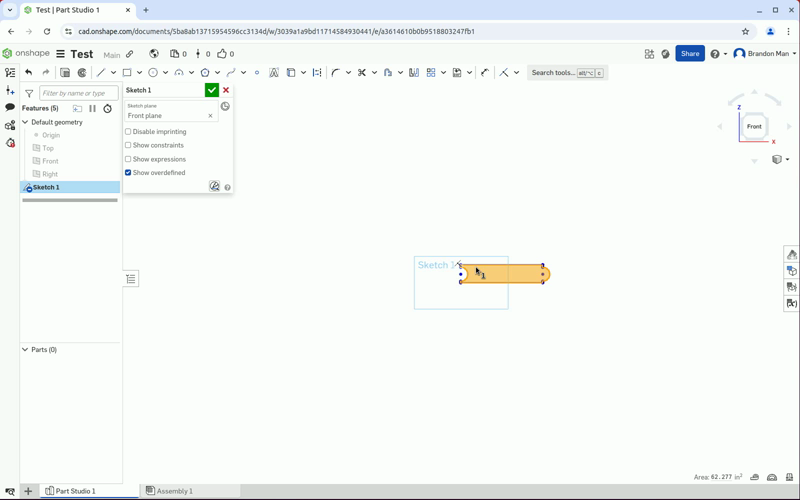
mouse_move(73, 352)
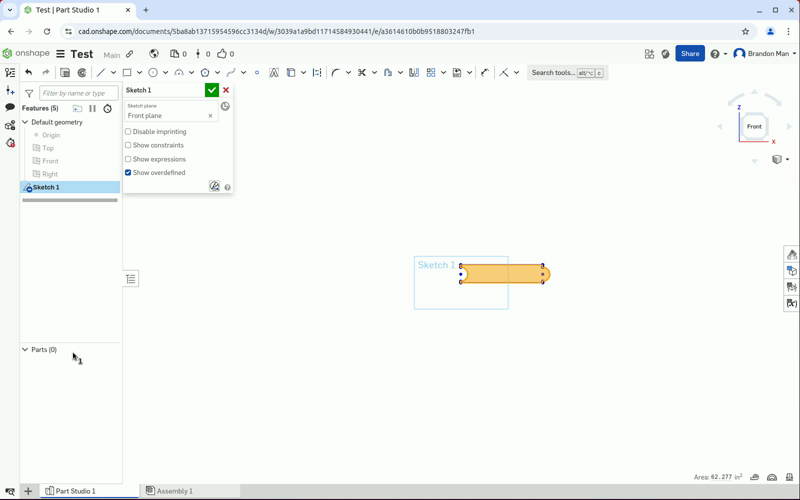
key(shift+y)
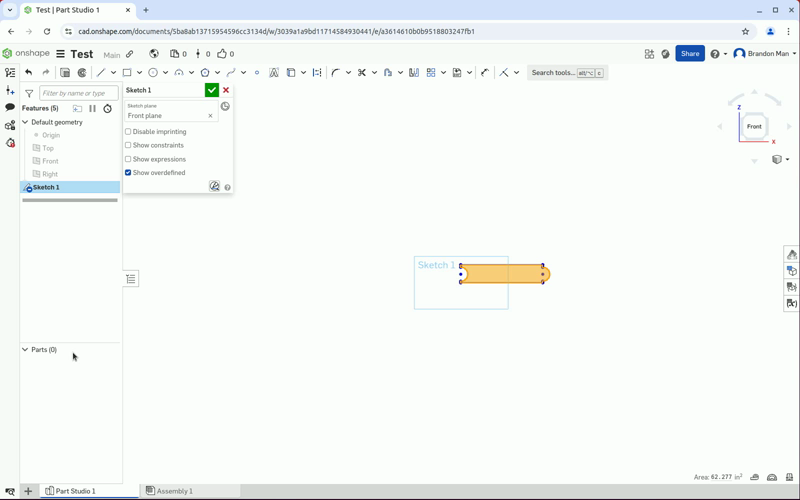
key(shift+e)
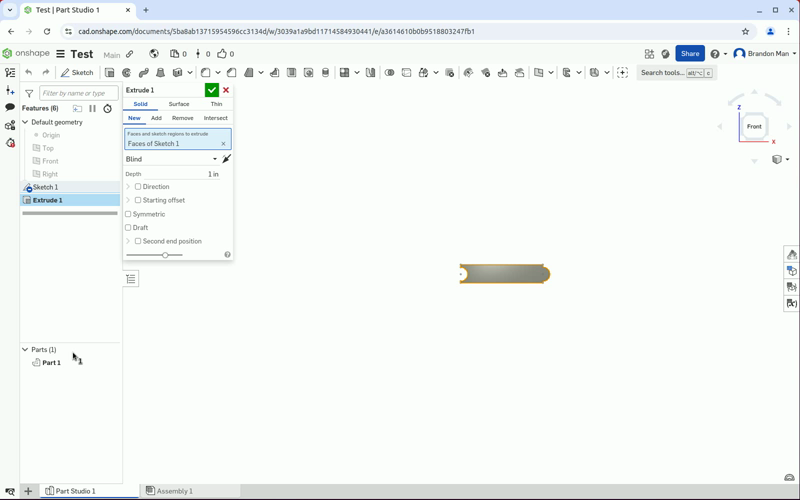
mouse_move(143, 106)
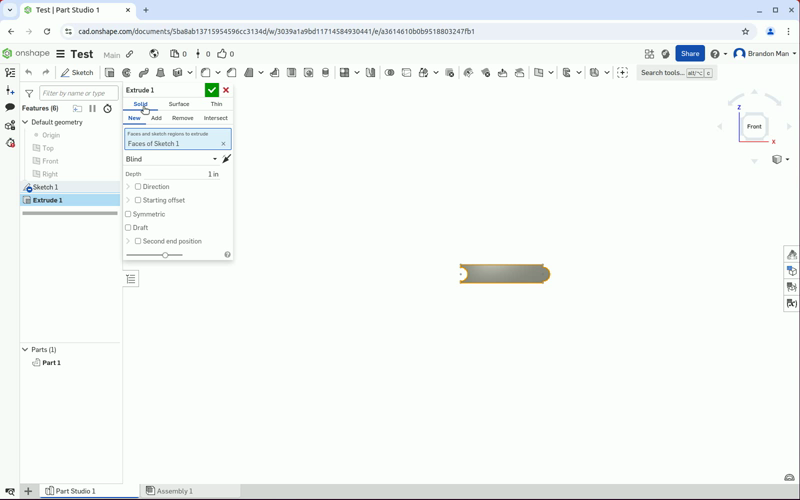
click(143, 106)
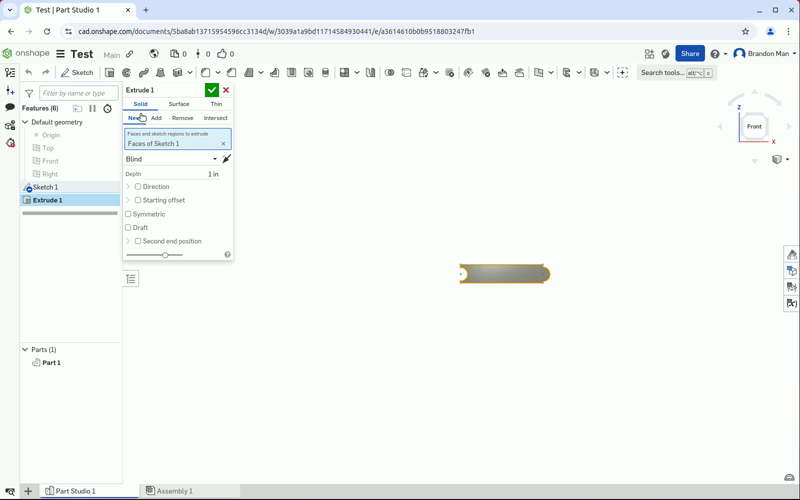
mouse_move(137, 120)
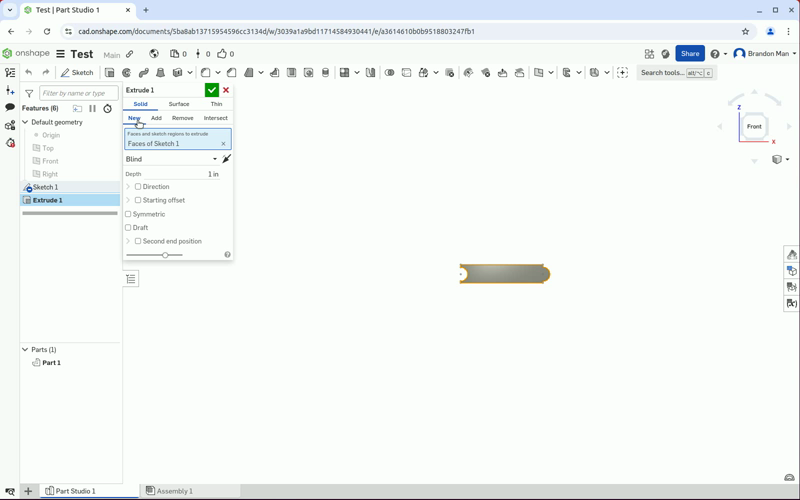
click(137, 120)
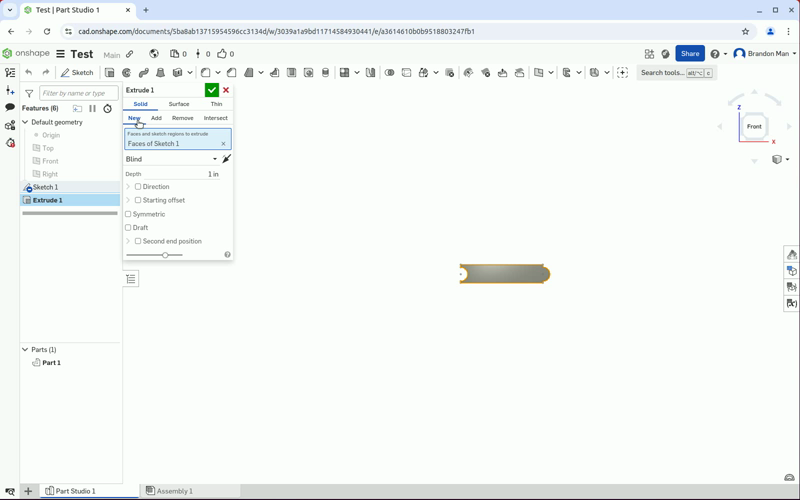
key(tab, 4)
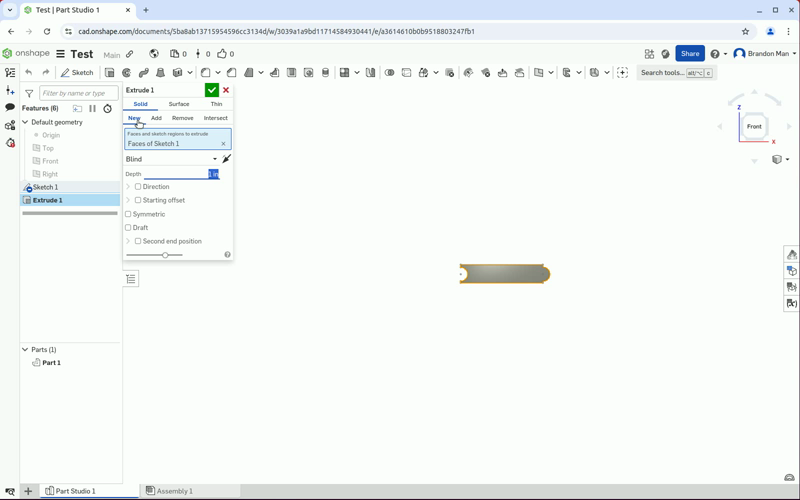
text(23.108)
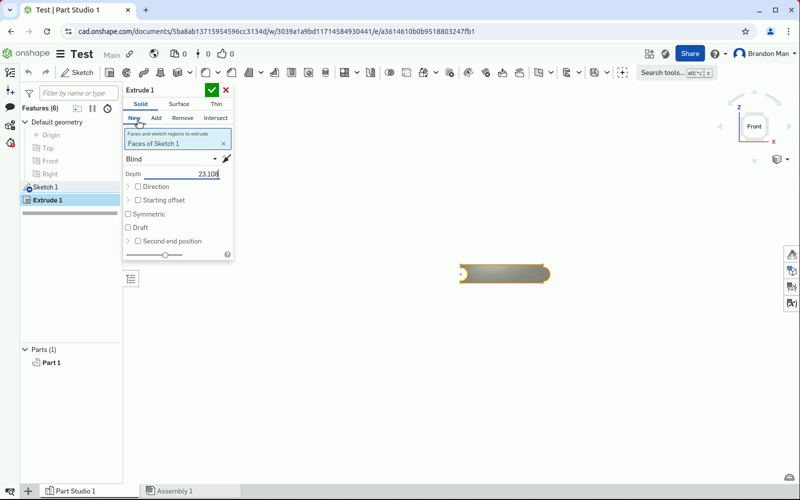
key(enter)
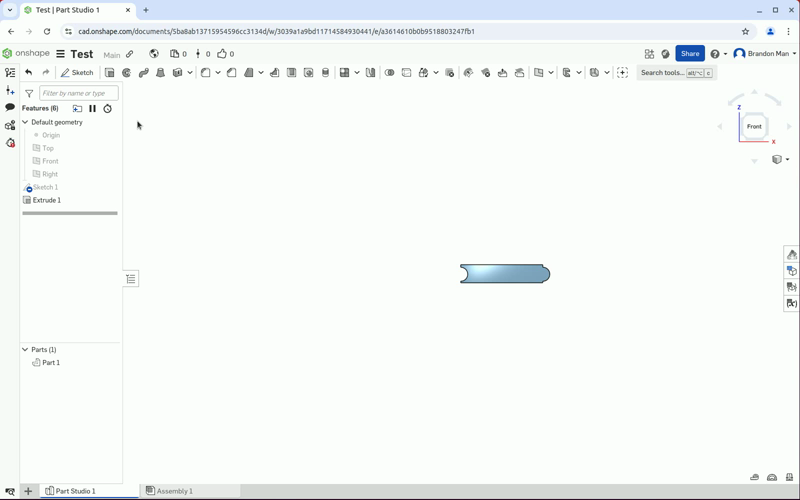
key(shift+h)
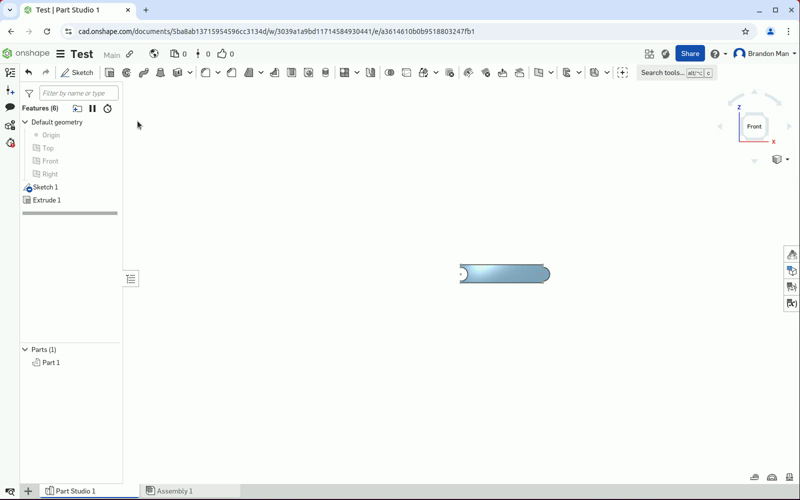
key(shift+h)
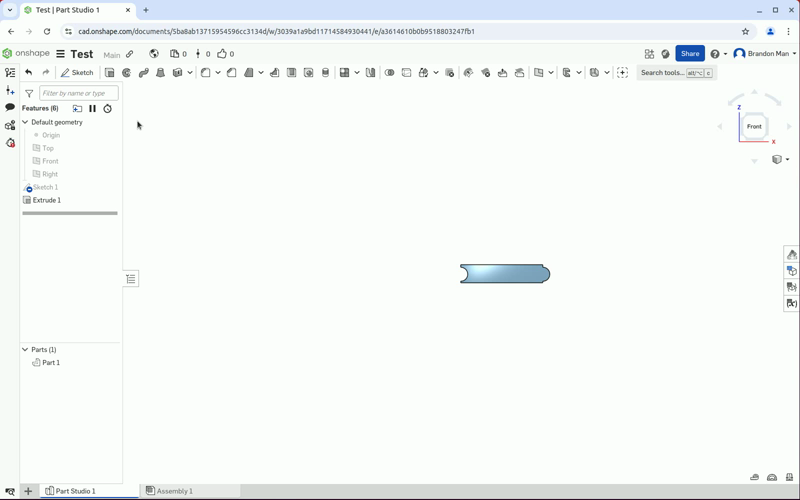
mouse_move(73, 189)
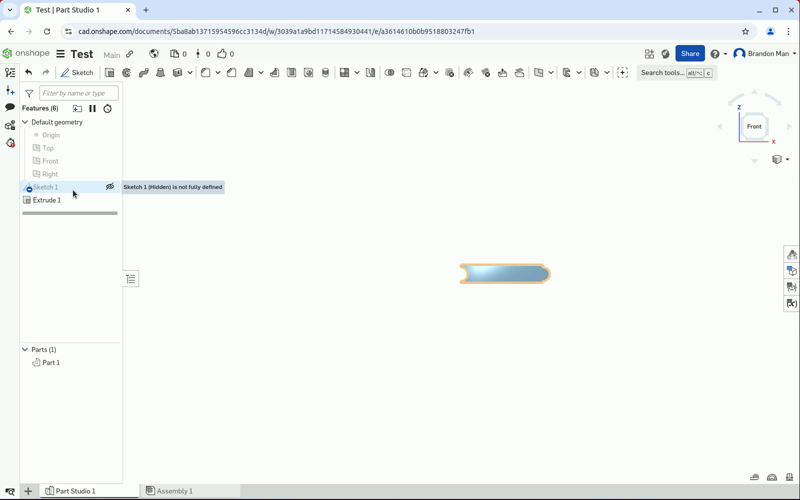
click(73, 189)
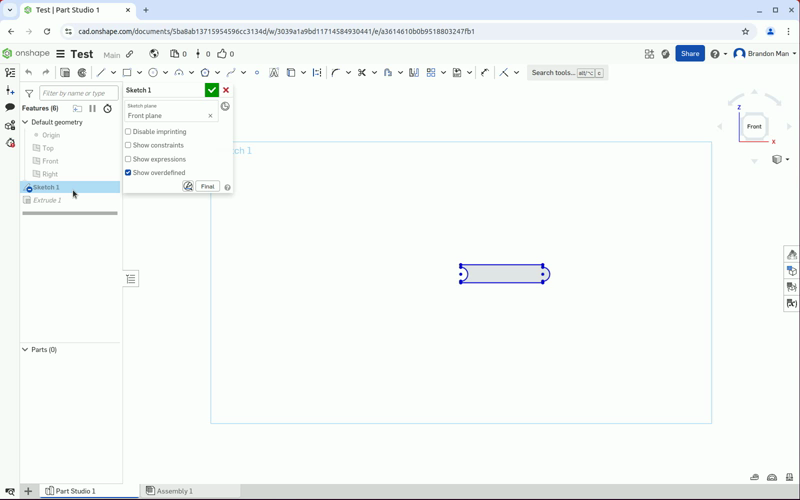
mouse_move(229, 92)
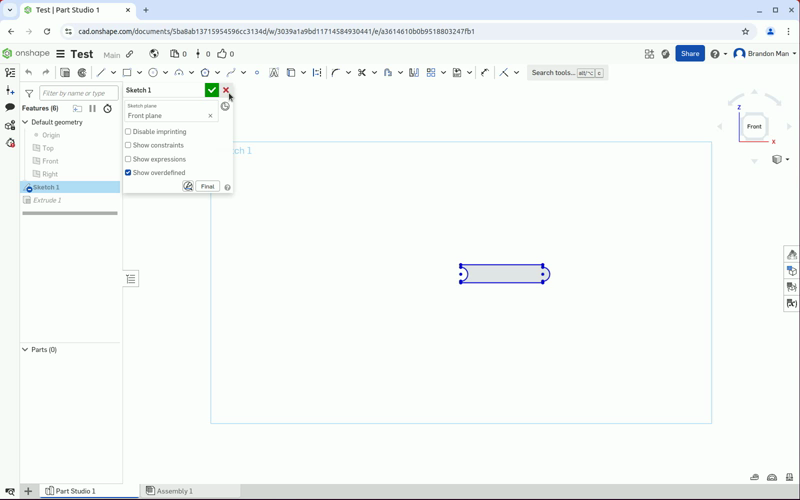
click(229, 92)
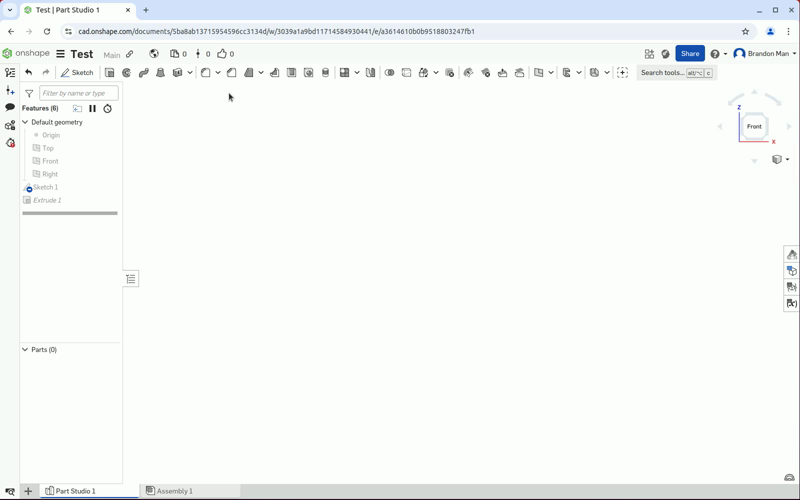
mouse_move(73, 352)
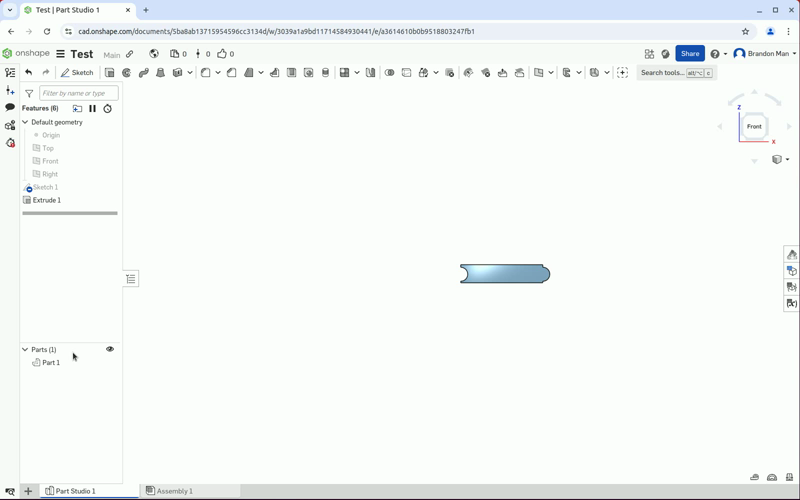
key(y)
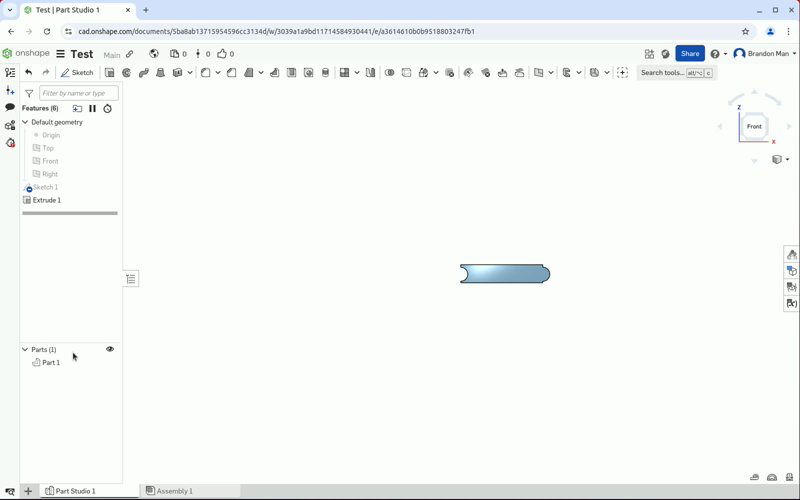
key(shift+p)
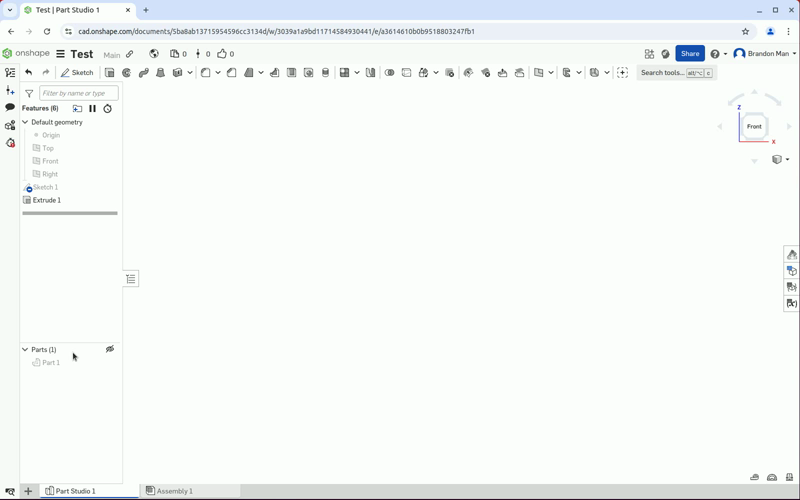
key(space)
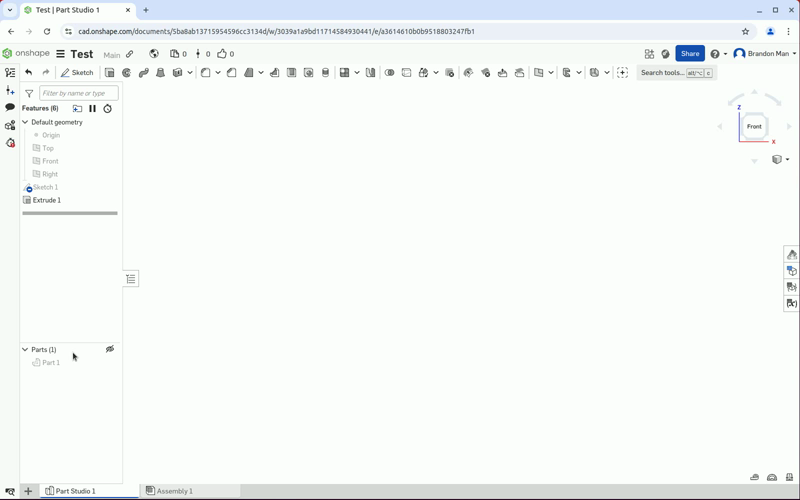
key_down(shift)
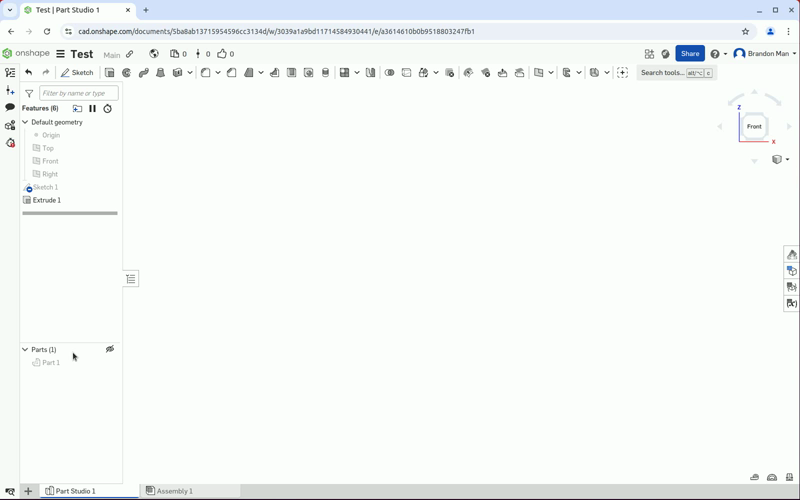
key(down)
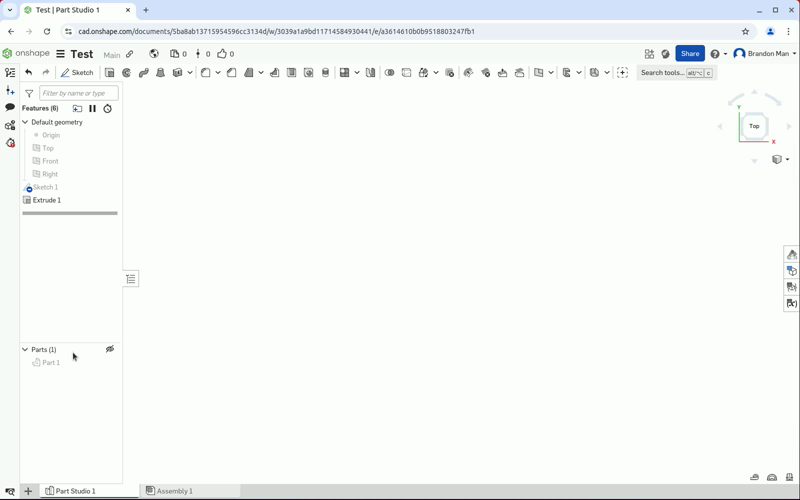
key_up(shift)
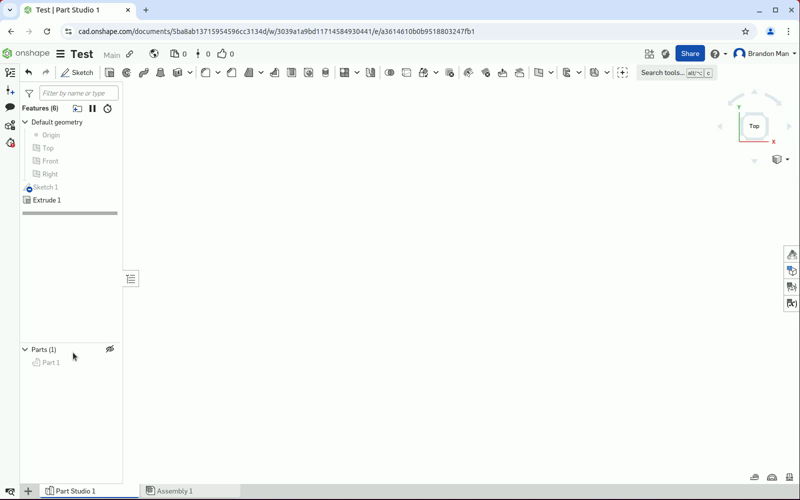
mouse_move(73, 352)
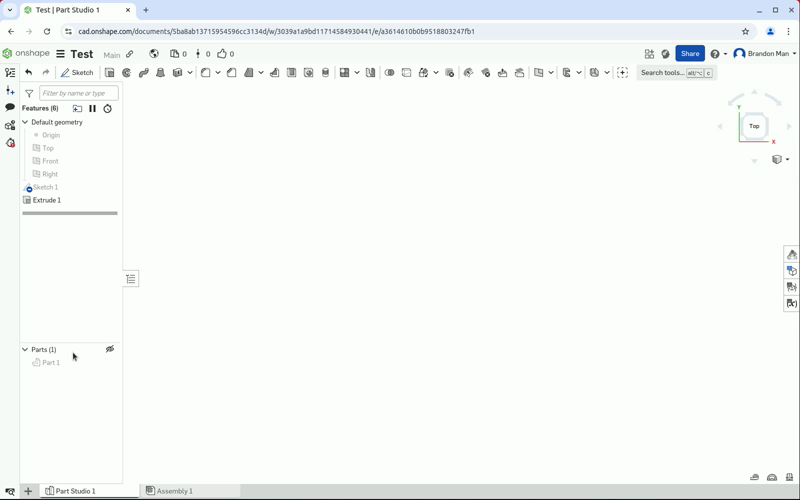
key(shift+y)
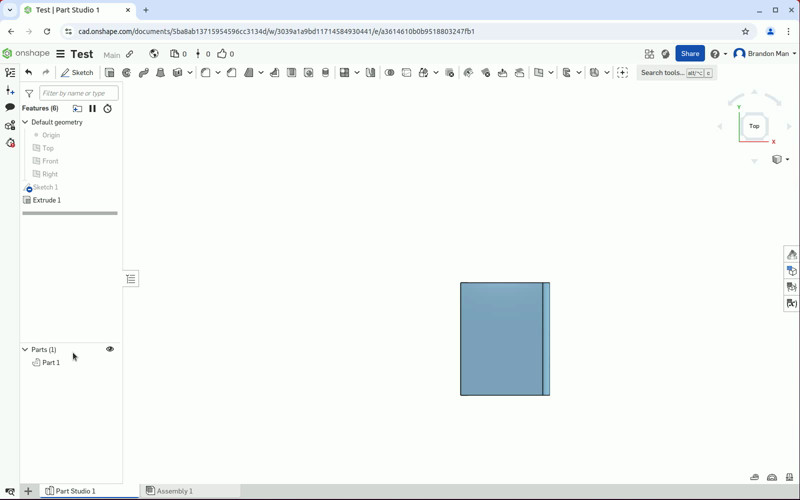
mouse_move(541, 75)
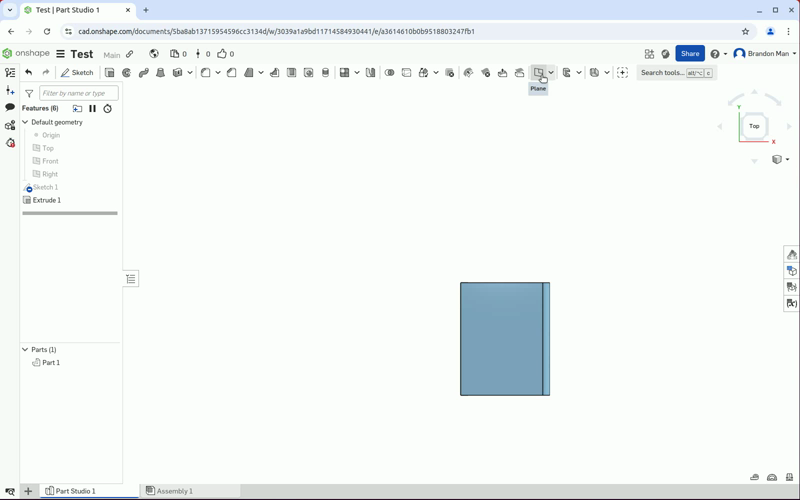
click(541, 75)
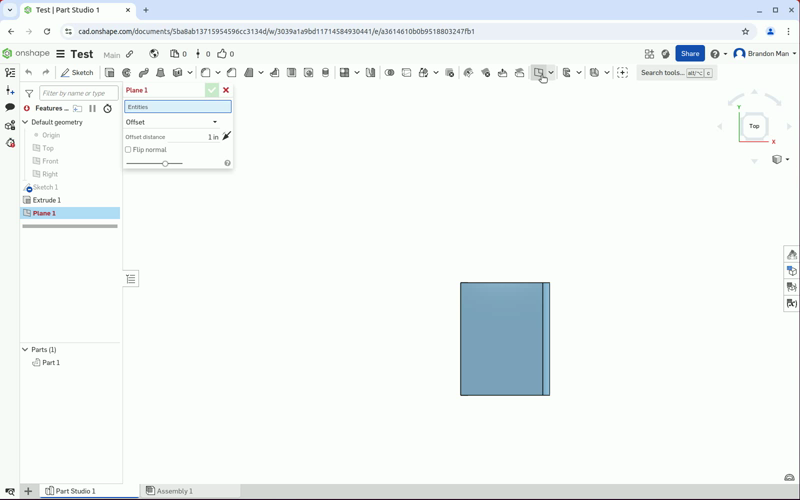
mouse_move(73, 150)
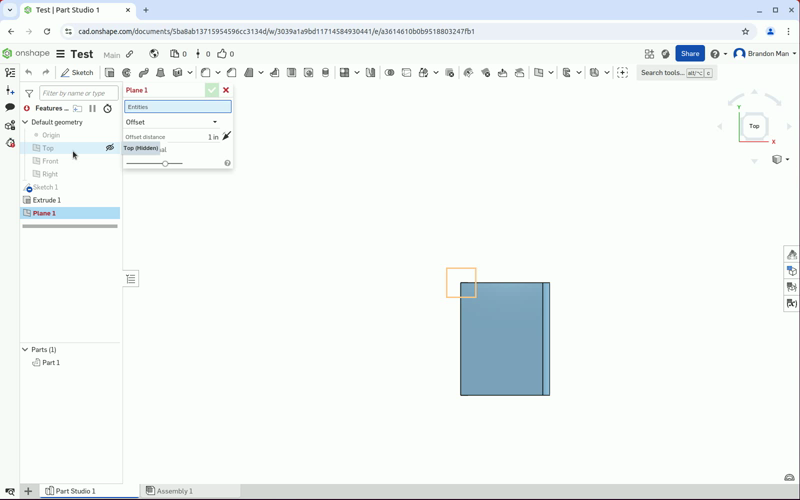
click(73, 150)
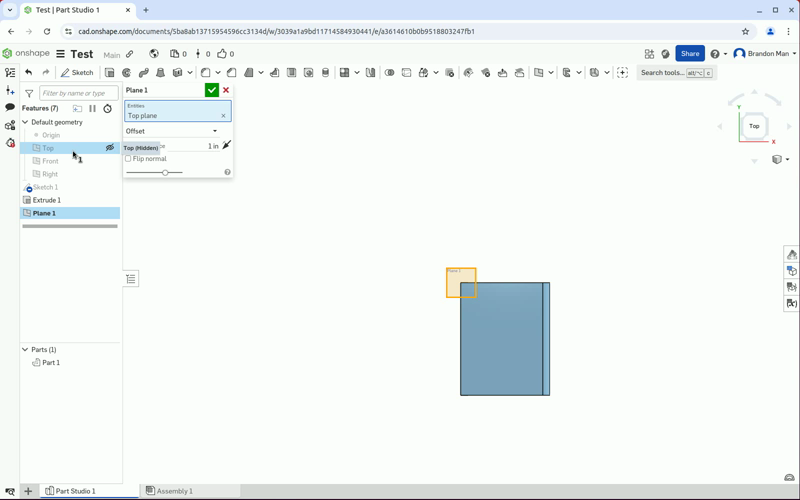
key(tab, 2)
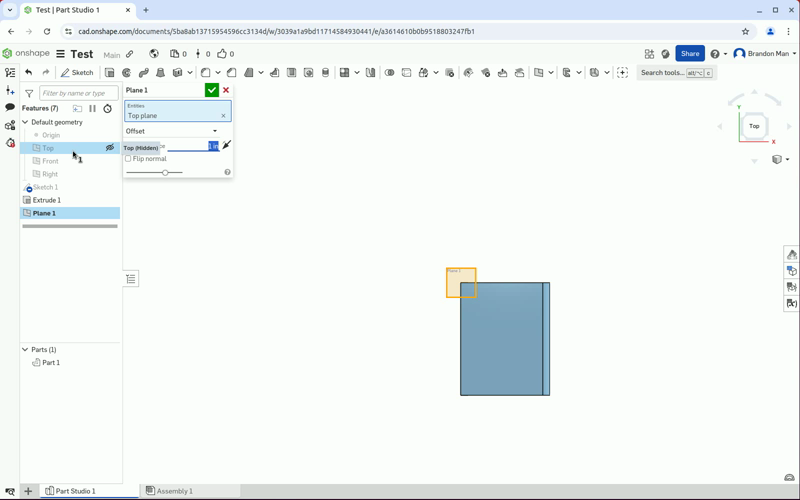
text(3.605)
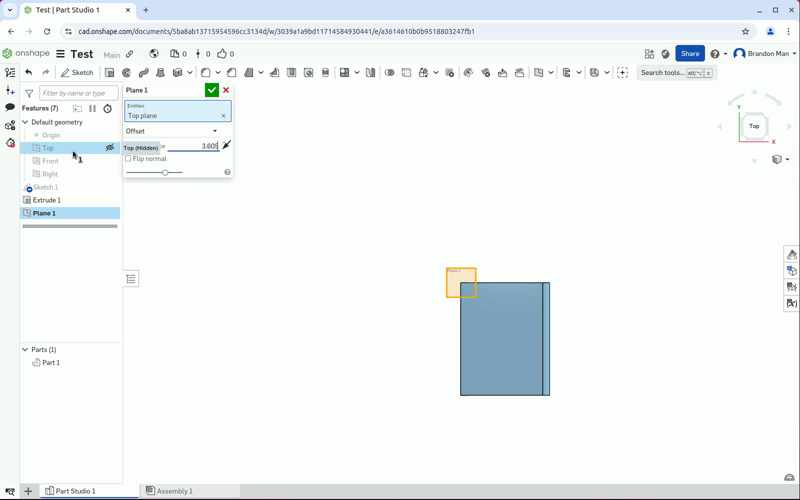
key(enter, 2)
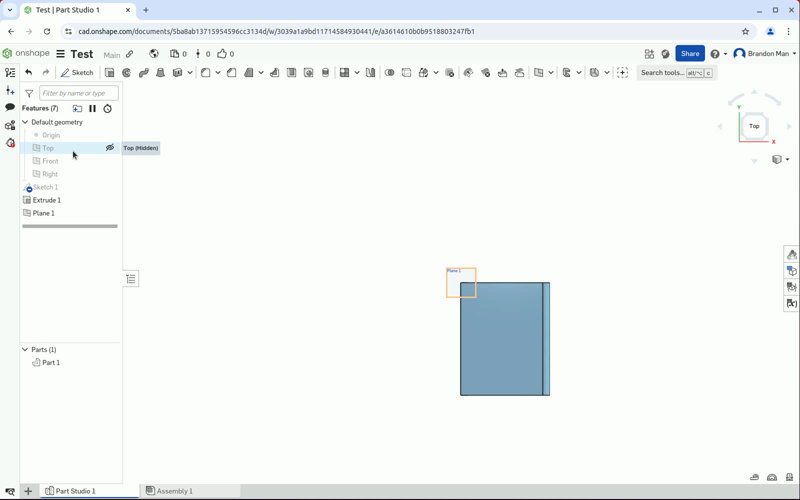
key(shift+s)
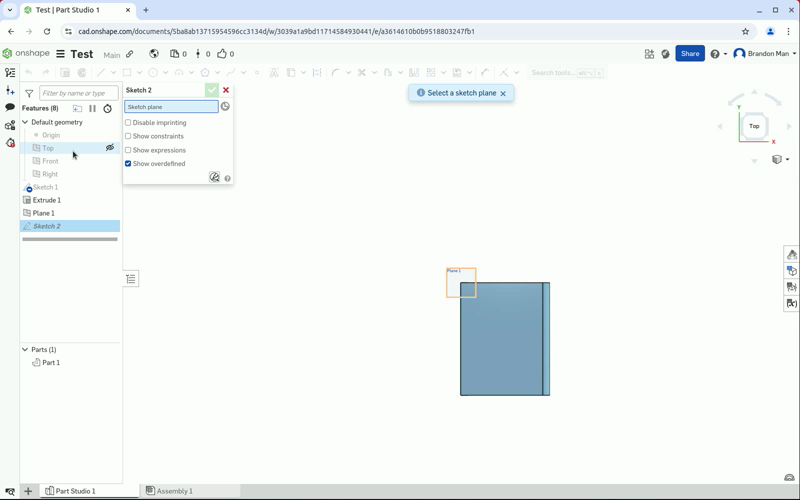
mouse_move(73, 215)
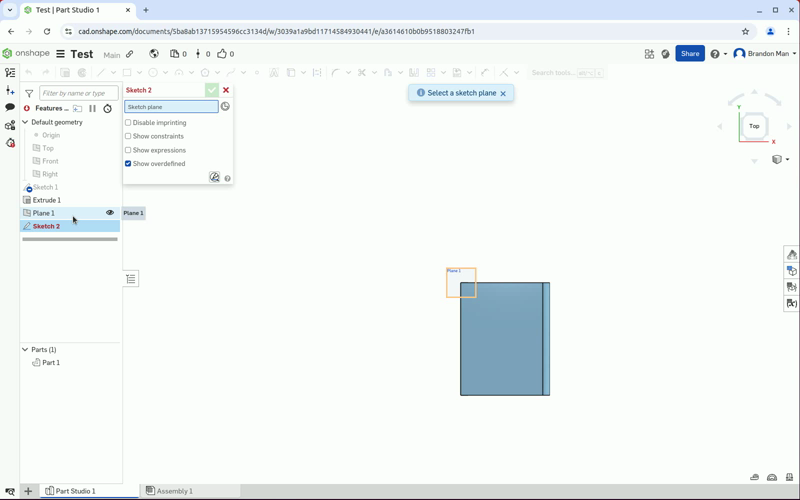
click(73, 215)
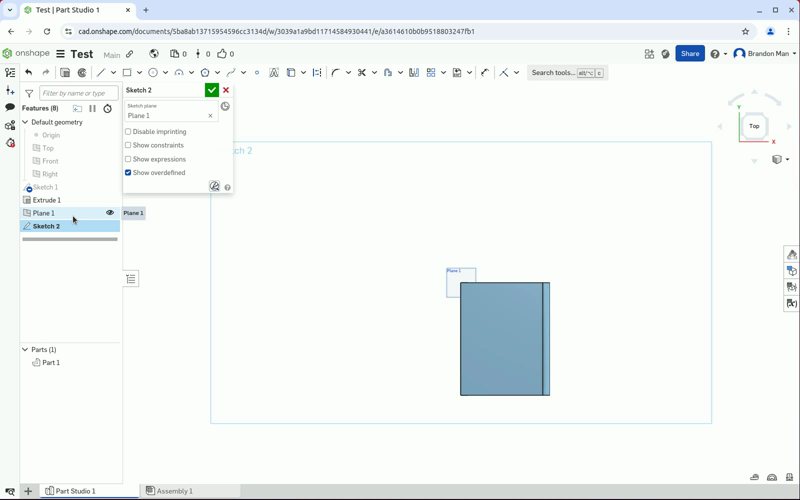
mouse_move(73, 352)
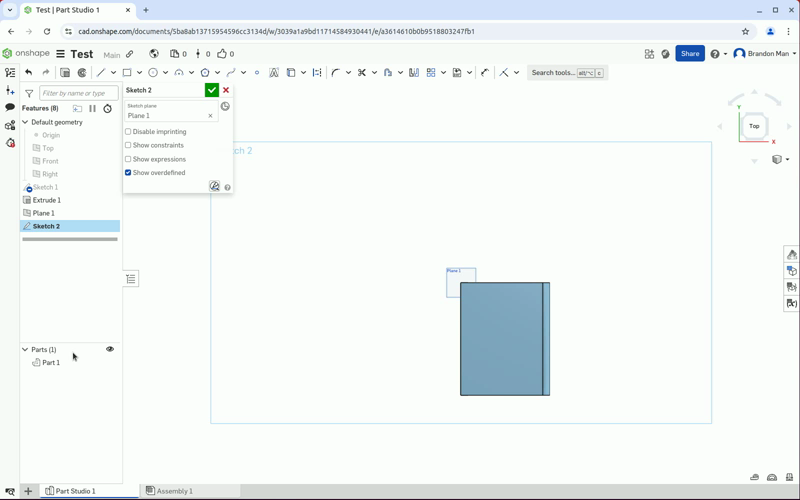
key(y)
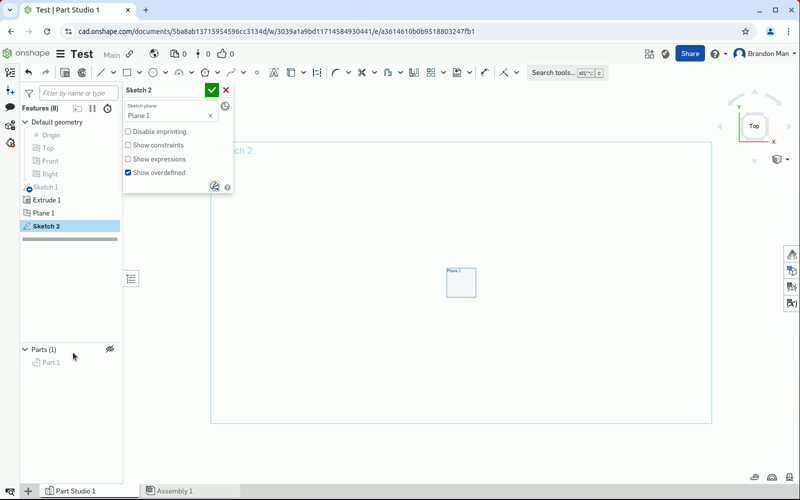
key(l)
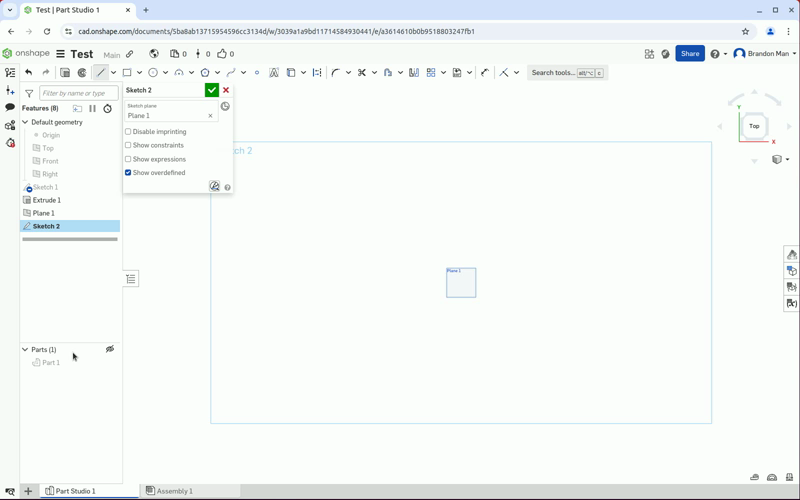
key_down(shift)
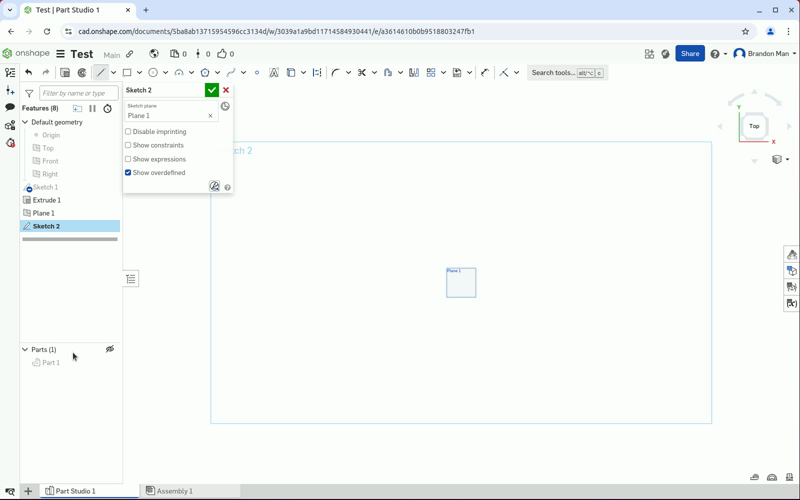
mouse_move(463, 391)
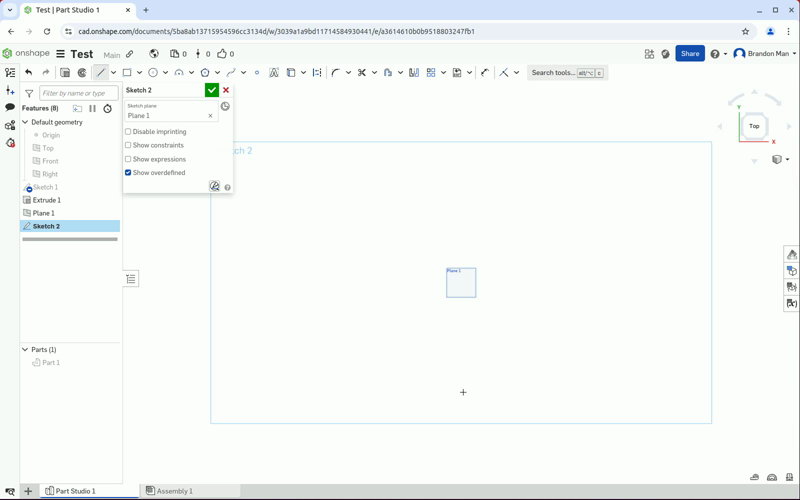
click(463, 391)
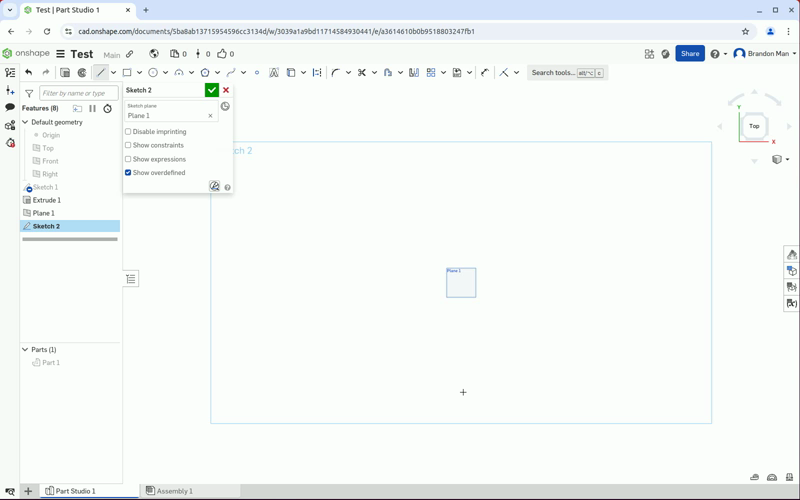
key_up(shift)
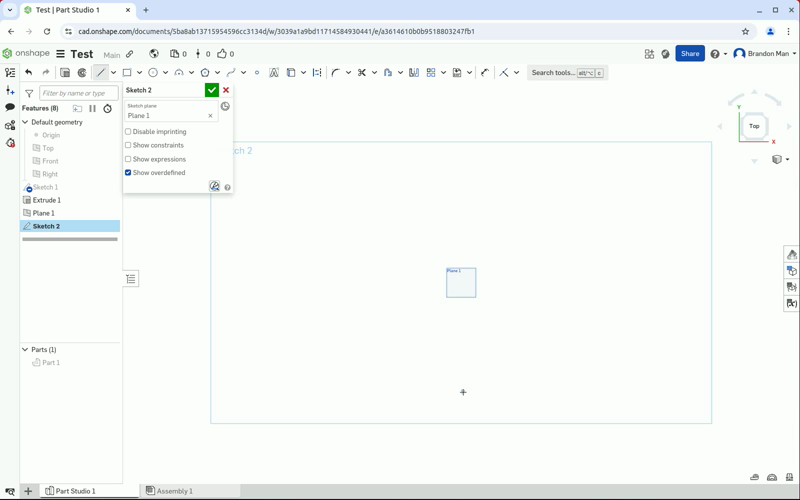
key_down(shift)
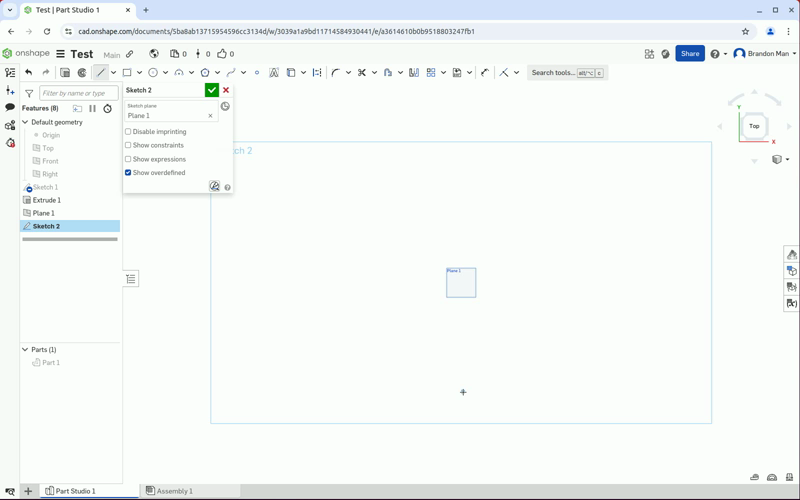
mouse_move(539, 391)
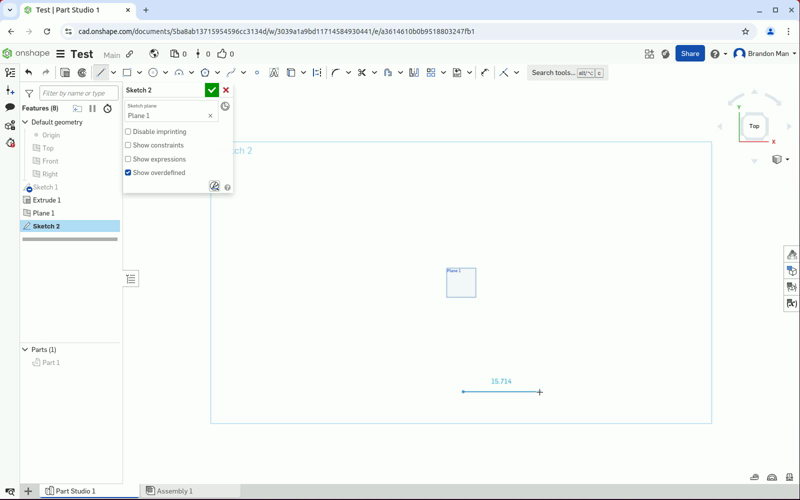
click(539, 391)
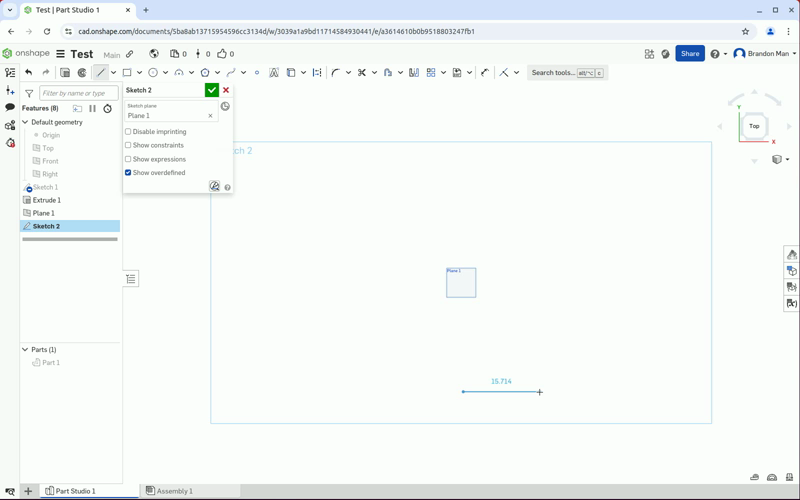
key_up(shift)
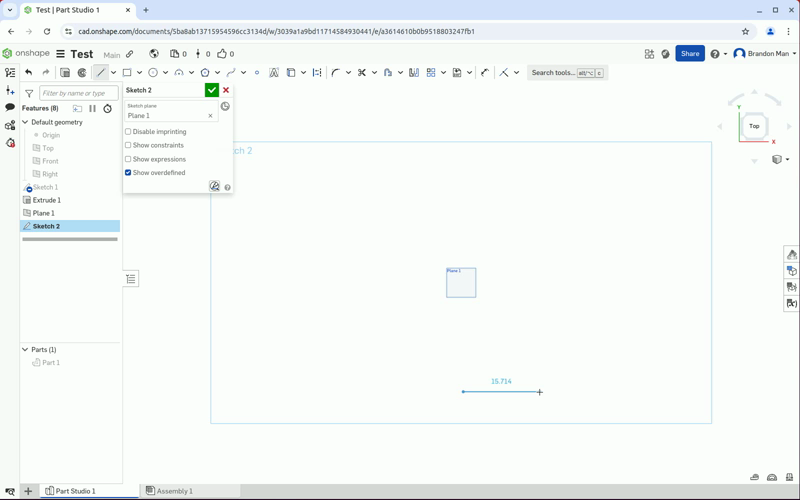
key_down(shift)
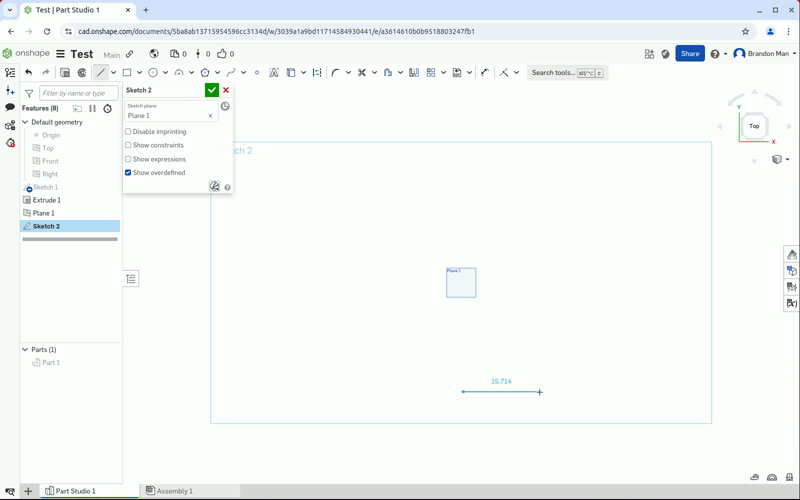
mouse_move(539, 285)
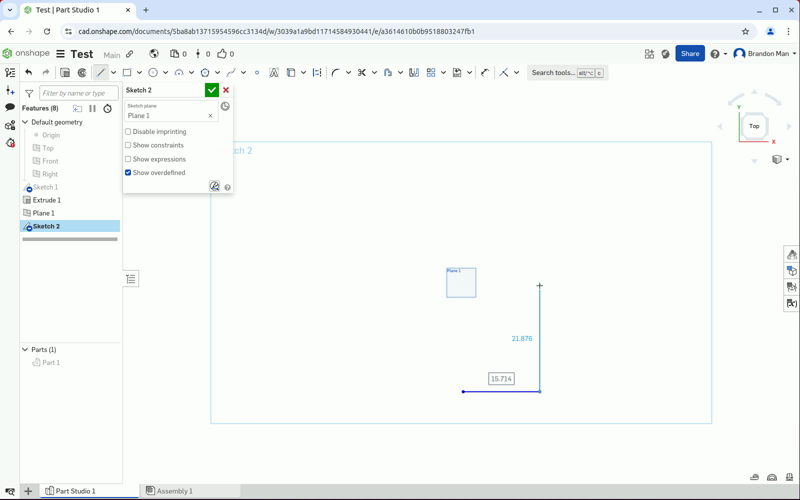
click(539, 285)
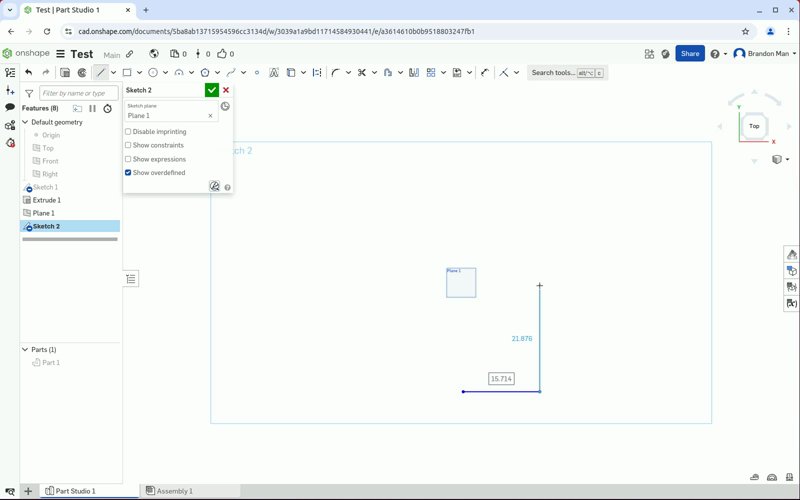
key_up(shift)
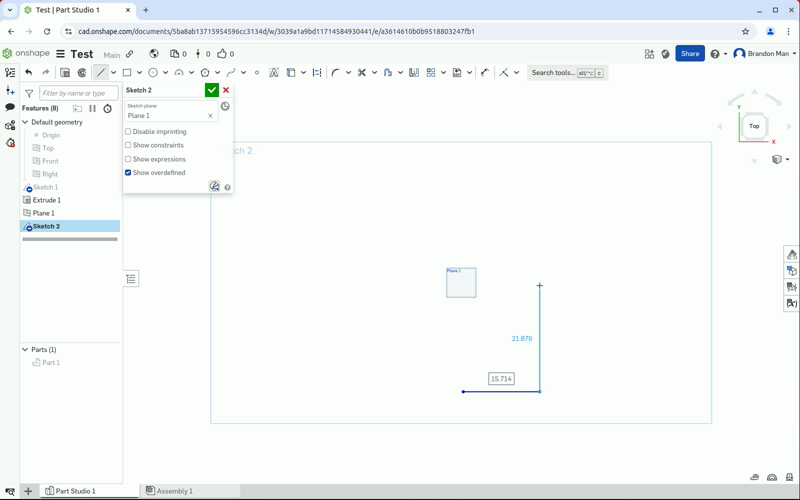
key_down(shift)
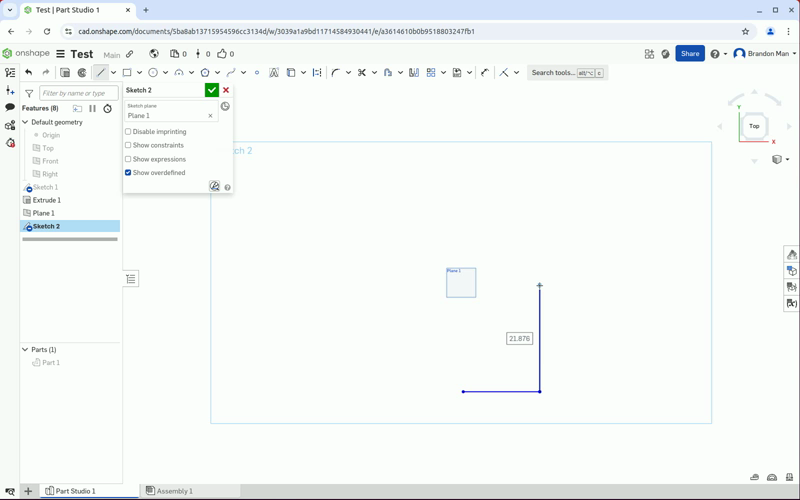
mouse_move(463, 285)
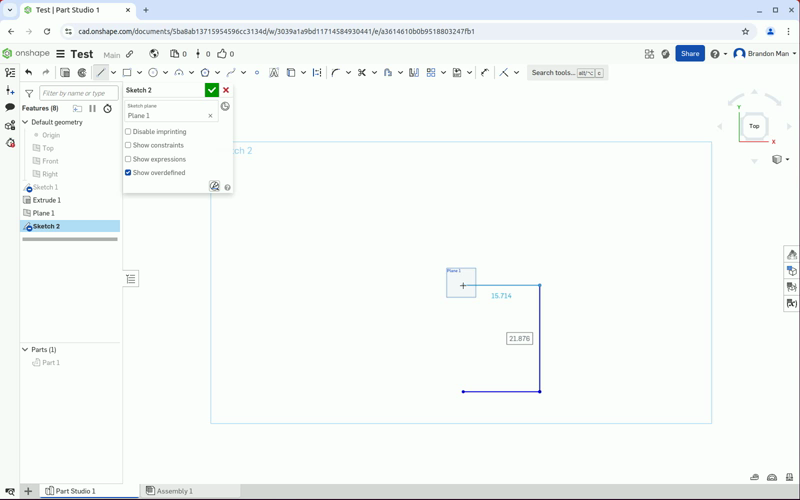
click(463, 285)
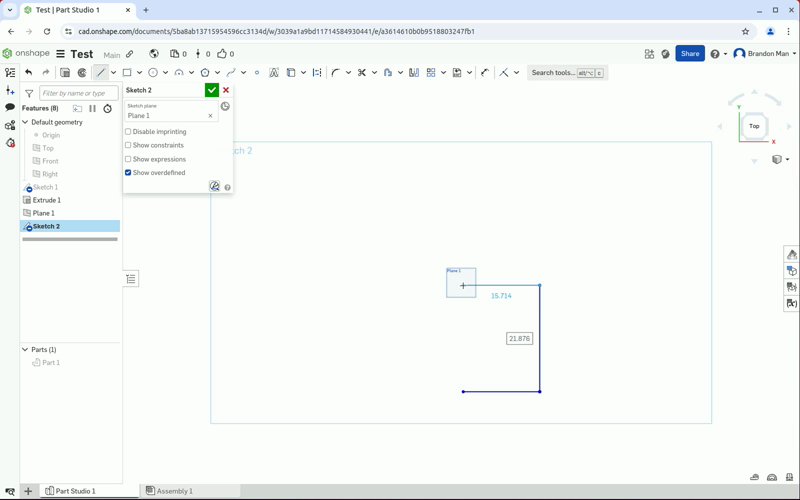
key_up(shift)
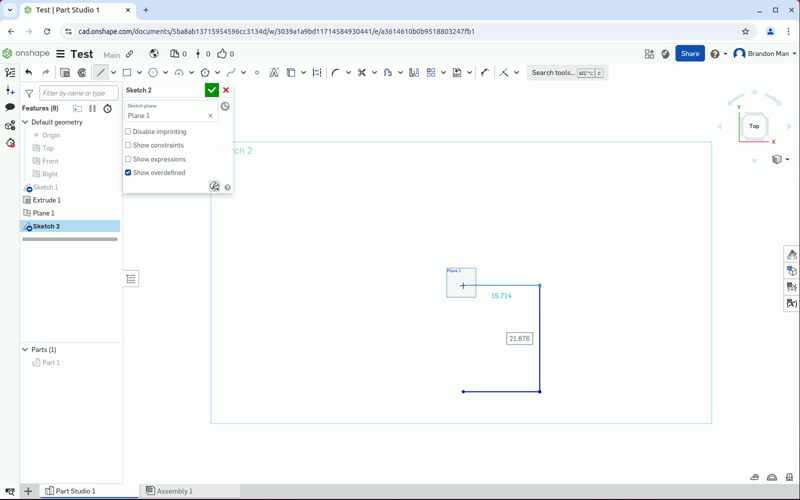
key_down(shift)
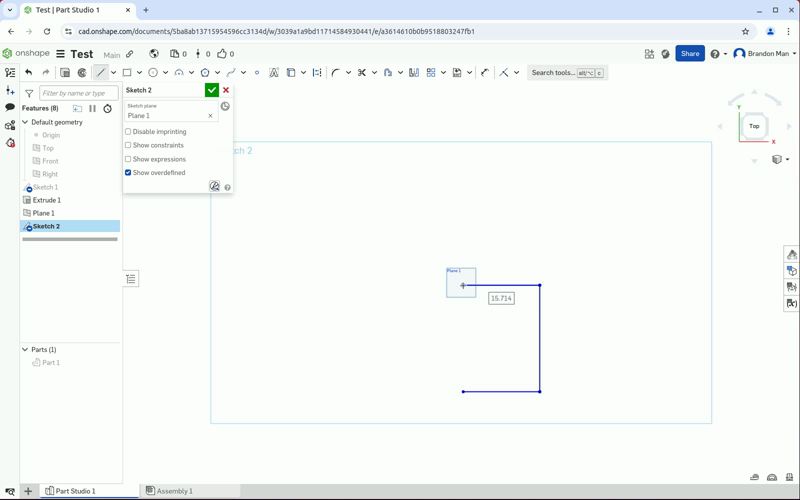
mouse_move(463, 391)
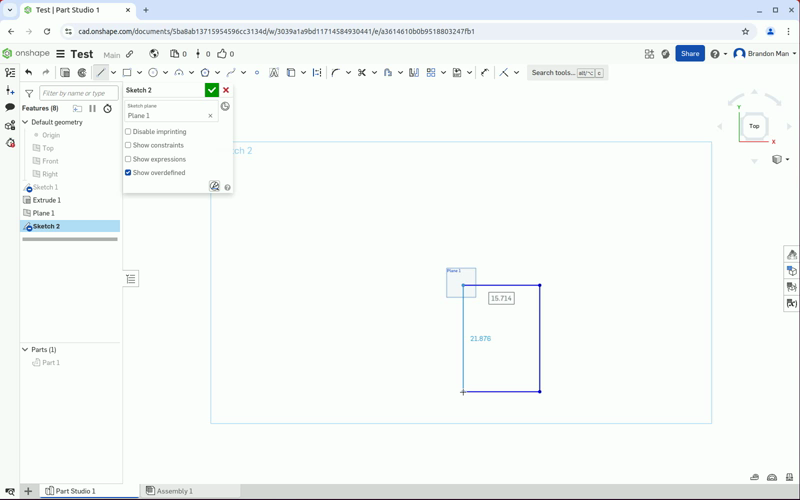
key_up(shift)
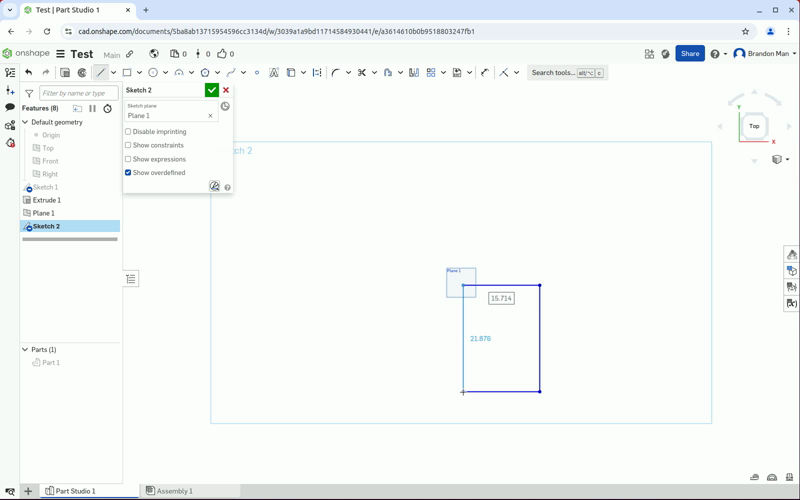
click(463, 391)
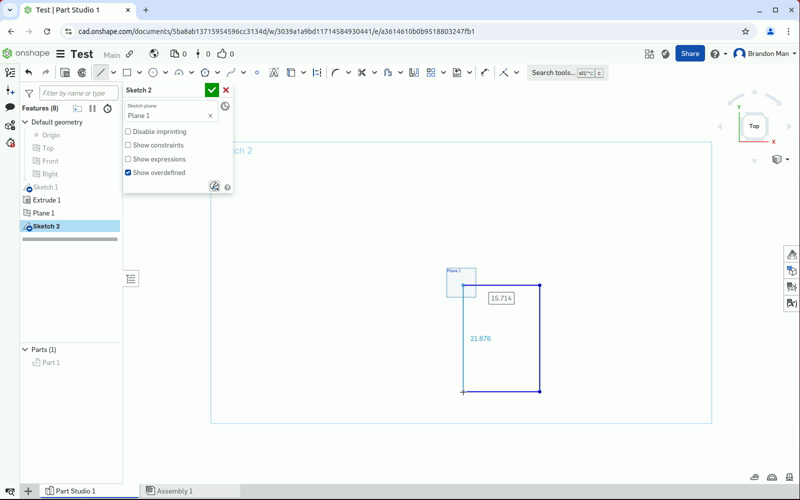
key(esc)
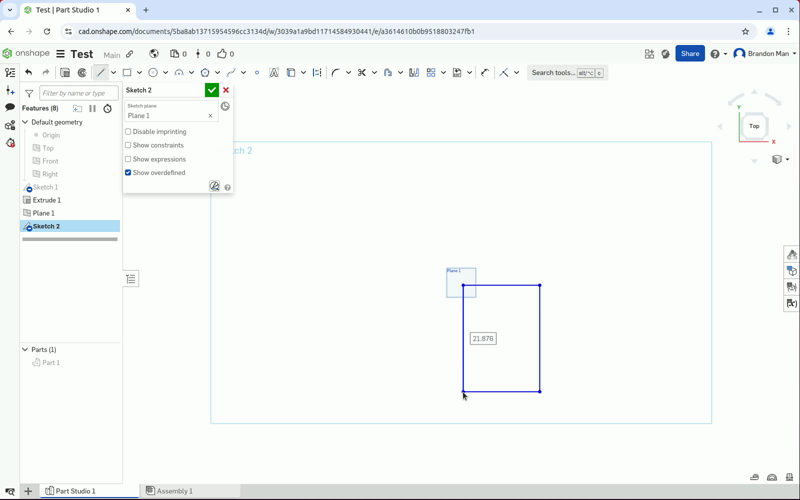
mouse_move(483, 378)
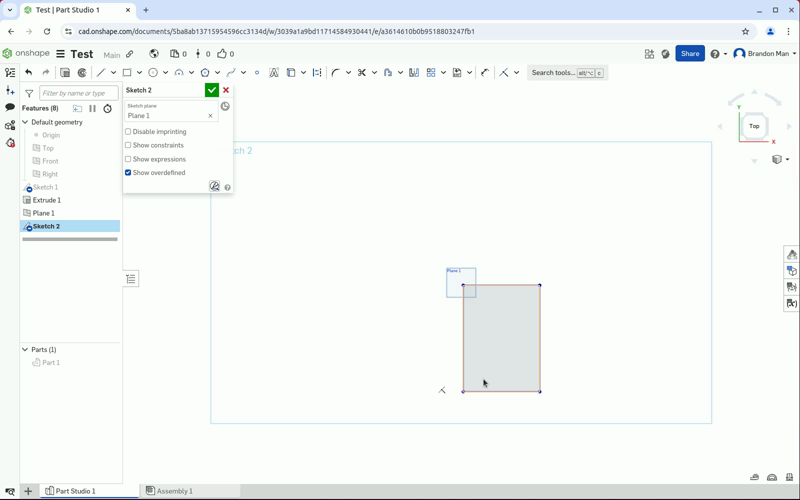
click(483, 378)
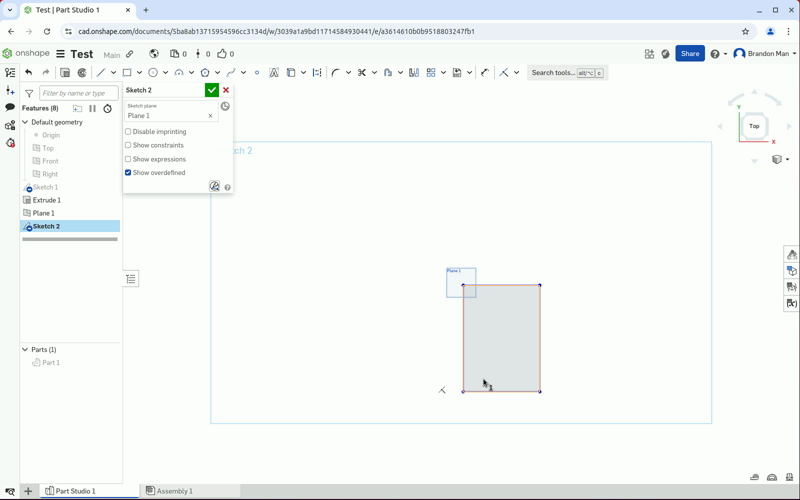
mouse_move(73, 352)
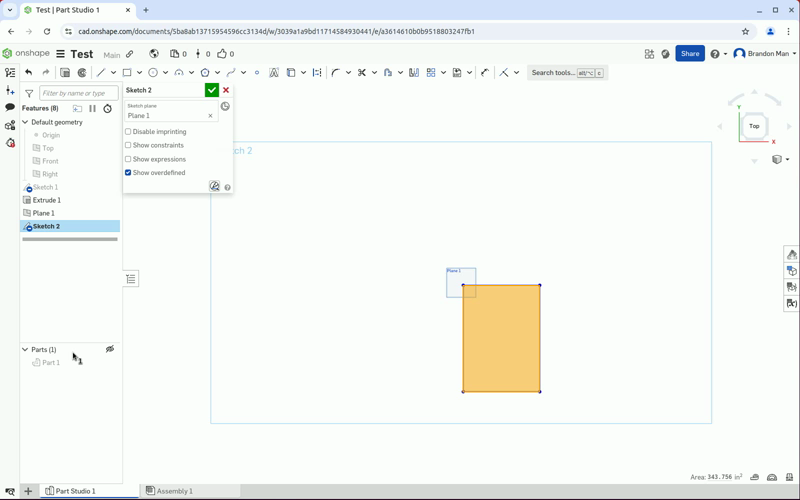
key(shift+y)
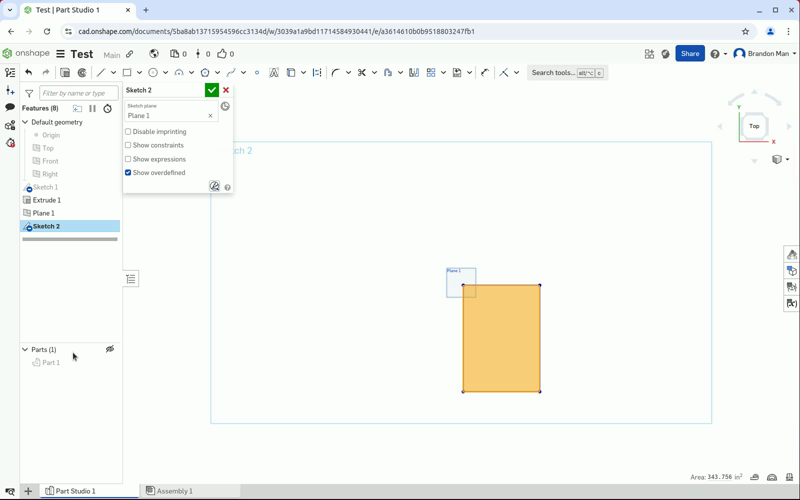
key(shift+e)
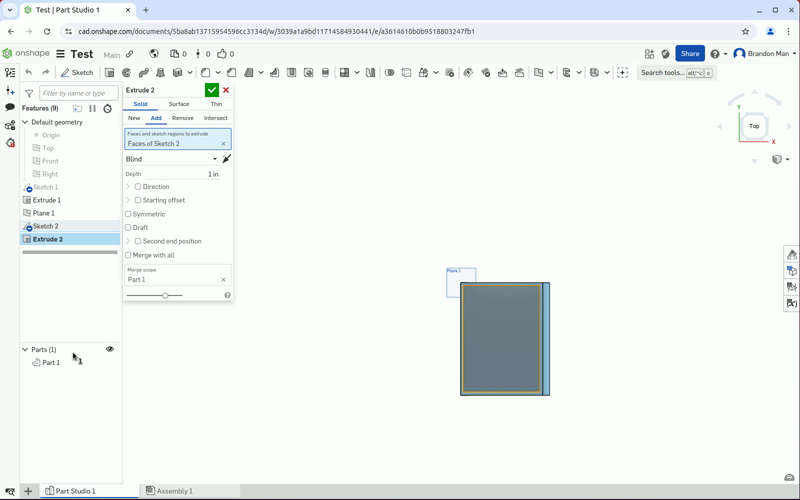
mouse_move(143, 106)
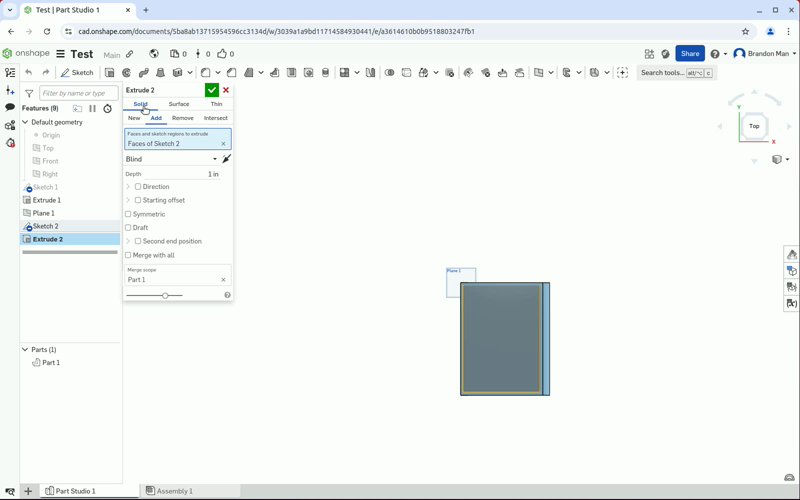
click(143, 106)
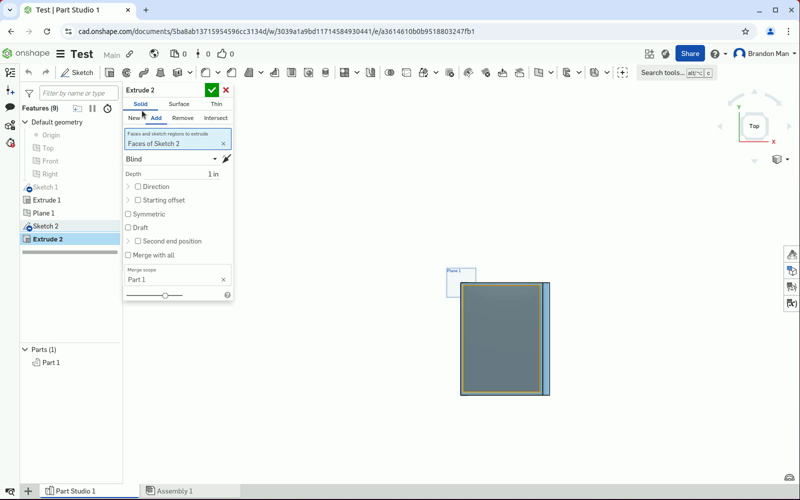
mouse_move(137, 120)
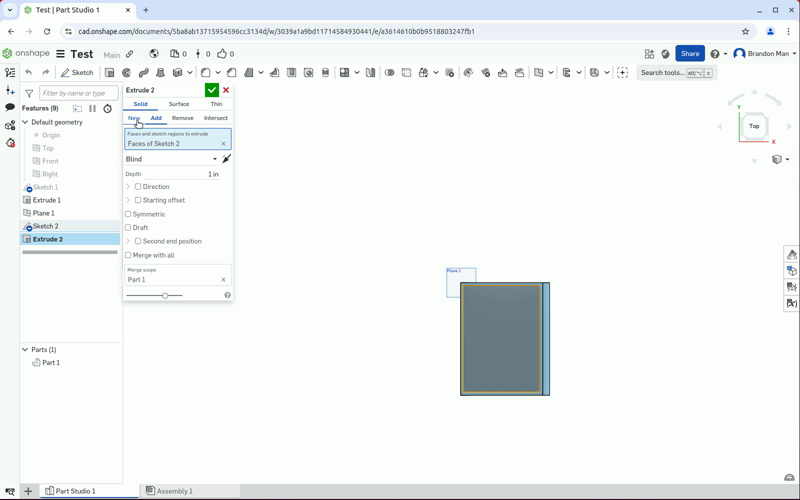
click(137, 120)
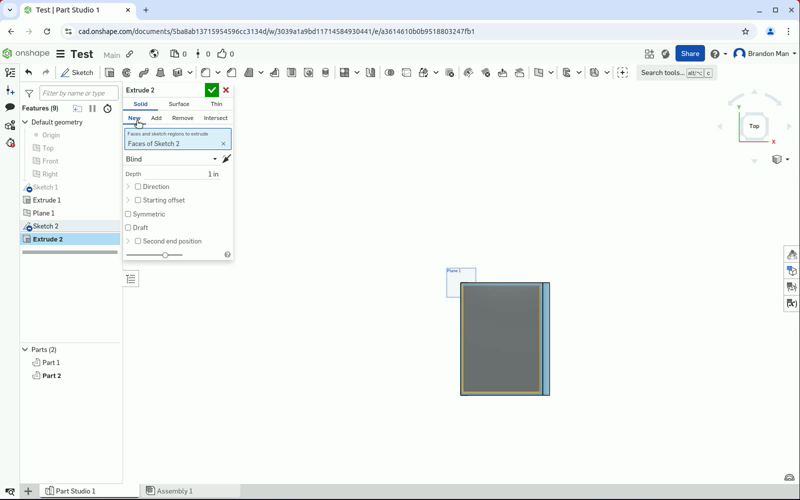
key(tab, 4)
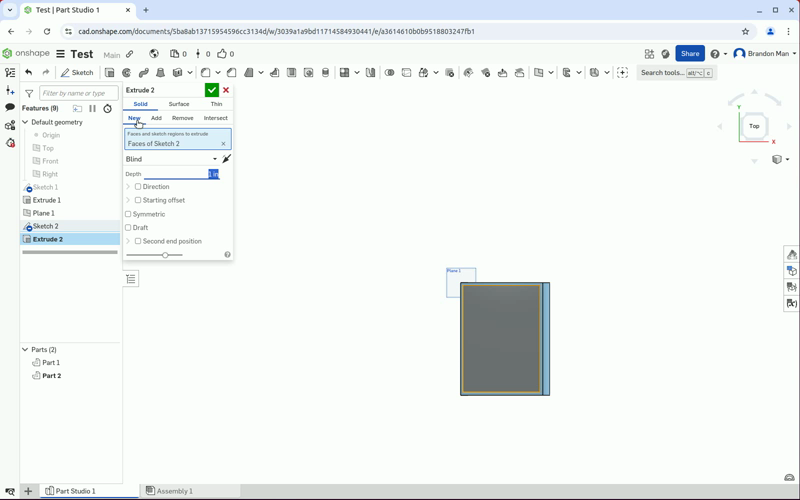
text(0.722)
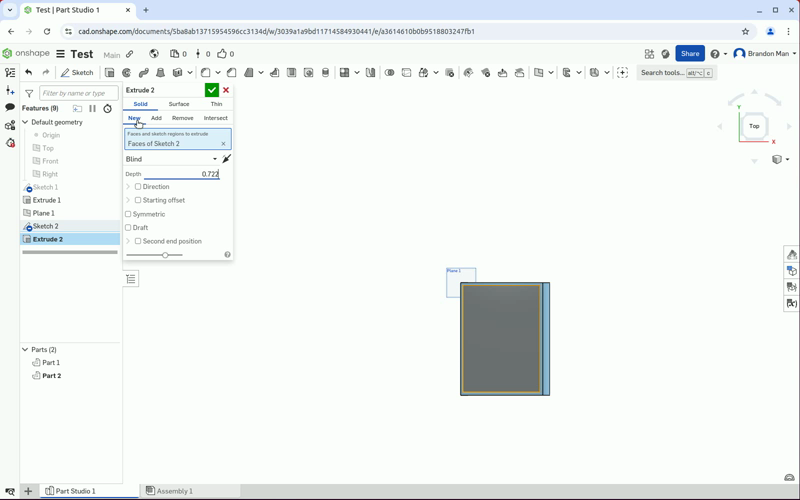
key(enter)
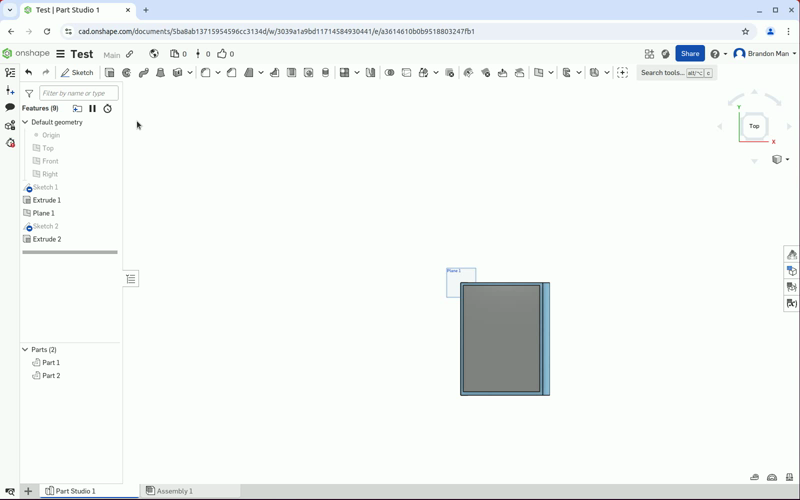
key(shift+h)
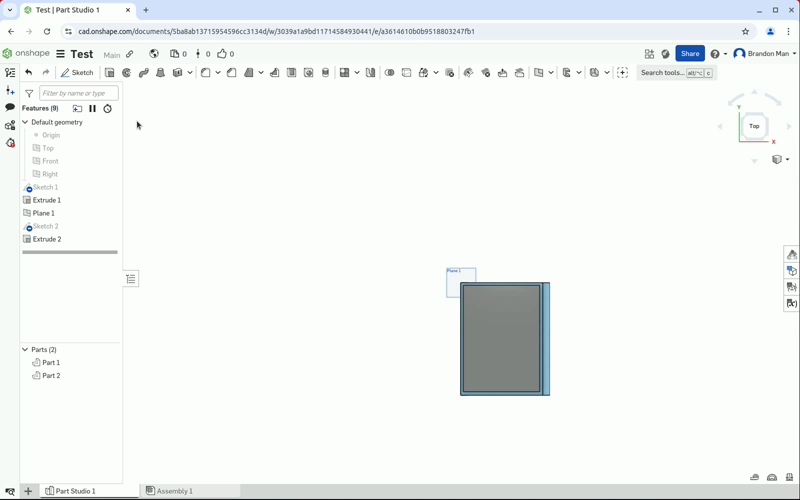
key(shift+h)
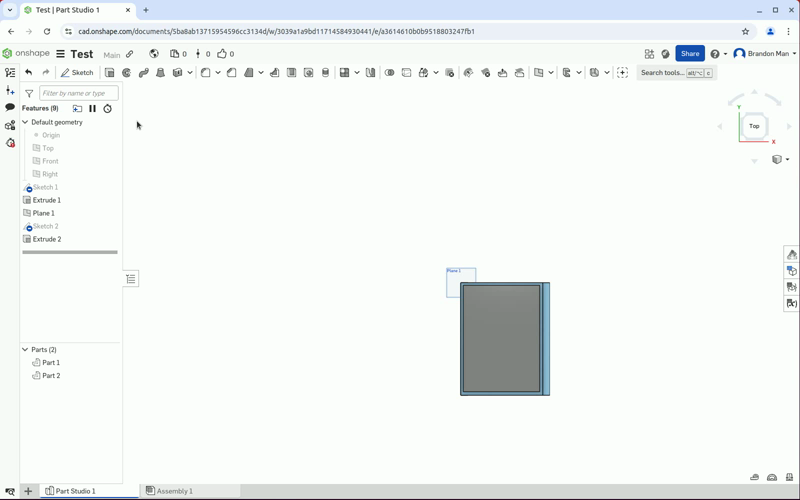
mouse_move(73, 189)
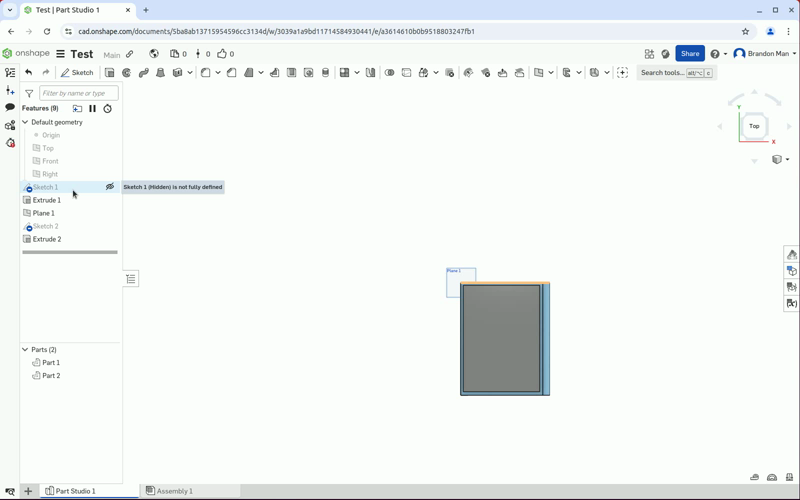
click(73, 189)
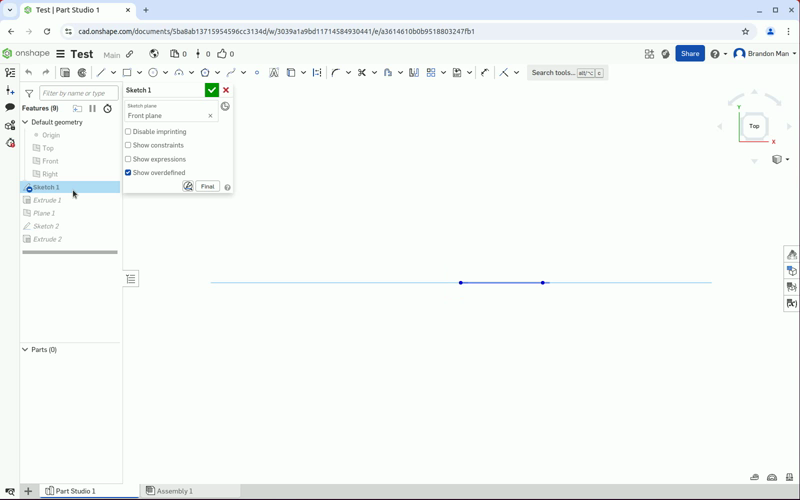
mouse_move(229, 92)
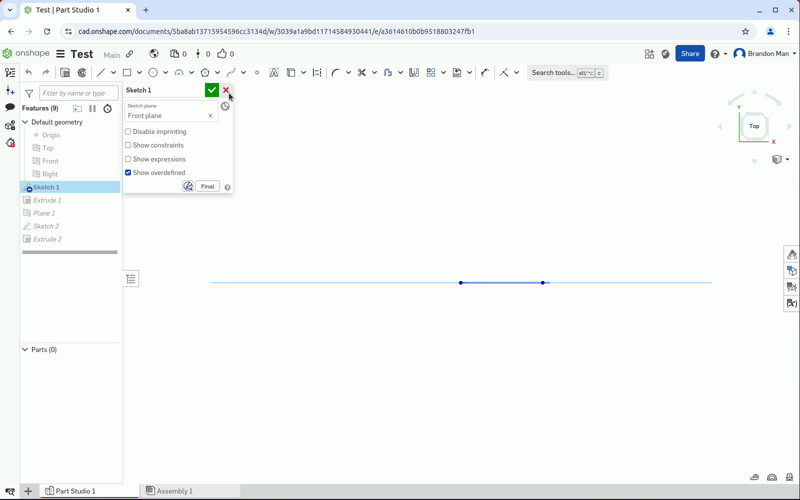
click(229, 92)
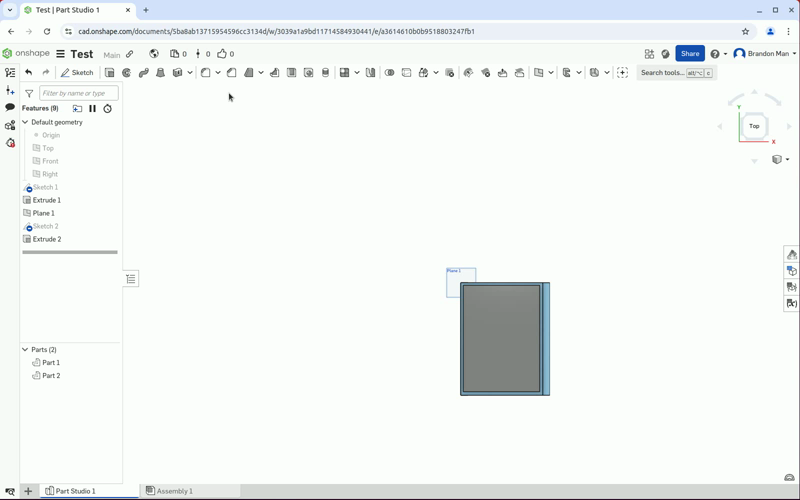
mouse_move(541, 75)
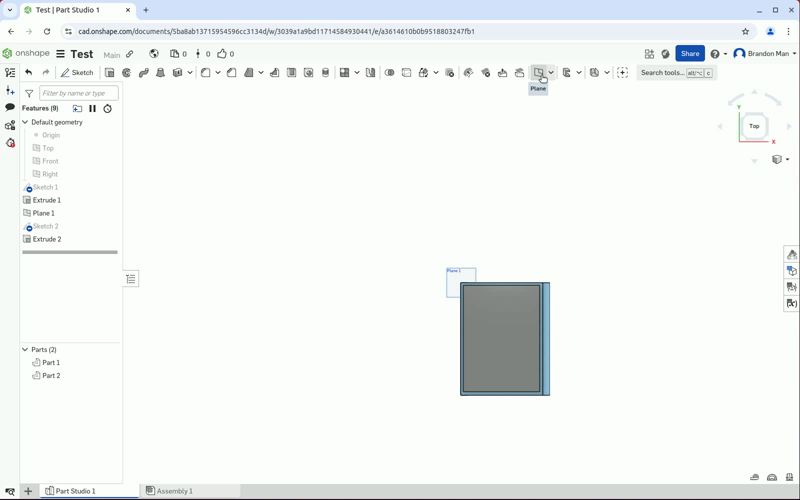
click(541, 75)
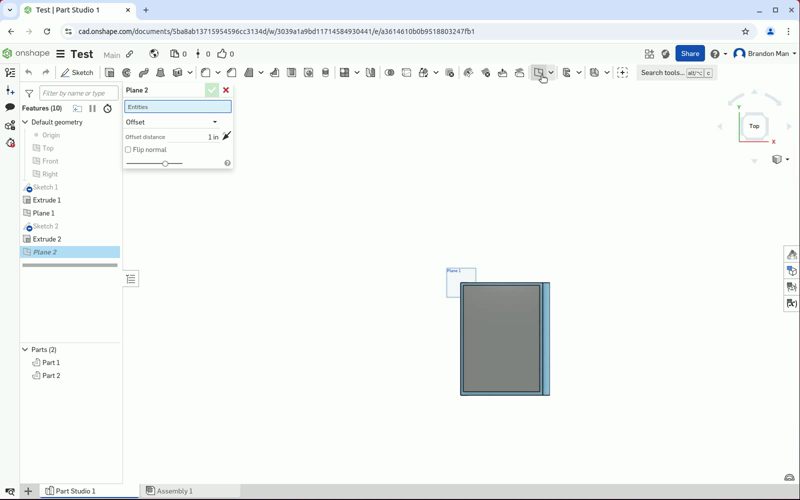
mouse_move(73, 150)
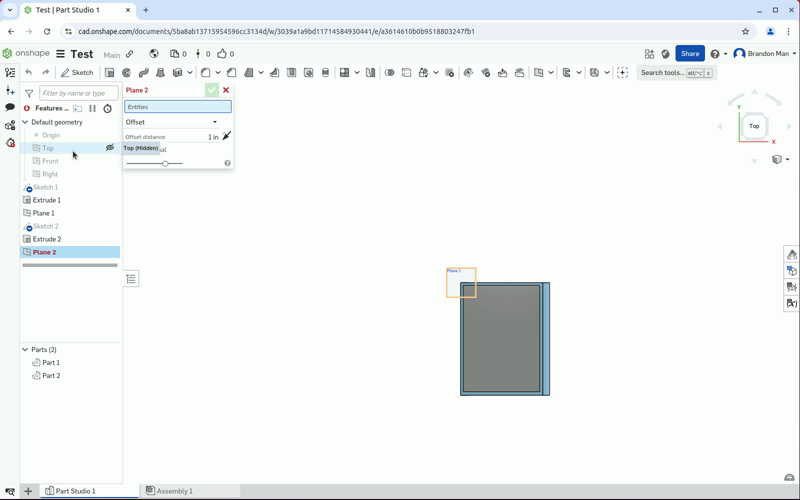
click(73, 150)
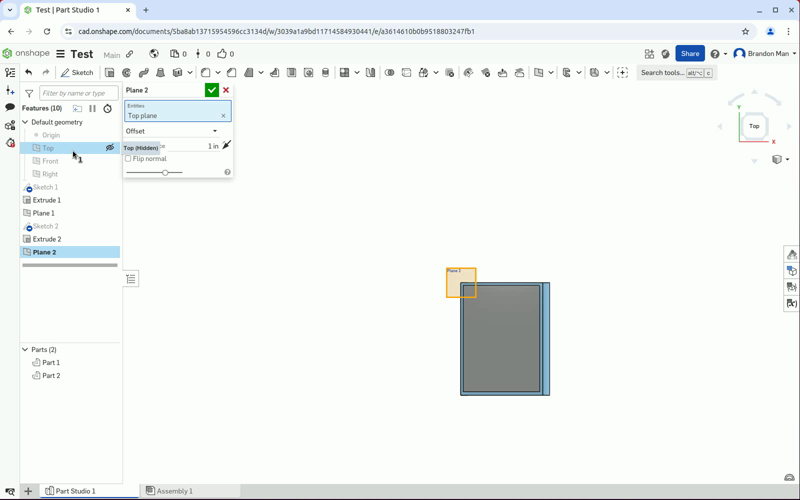
key(tab, 2)
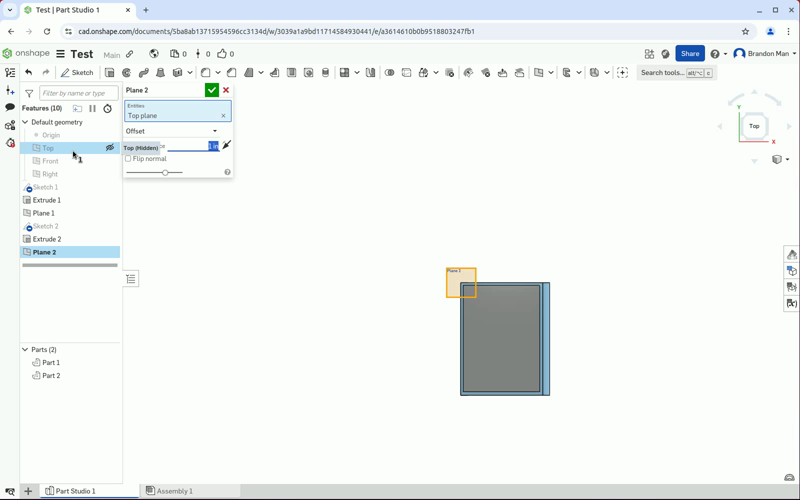
text(4.344)
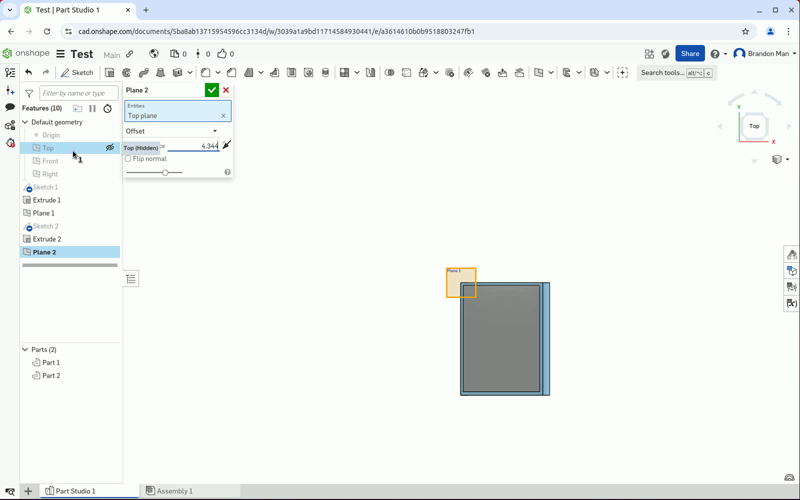
key(enter, 2)
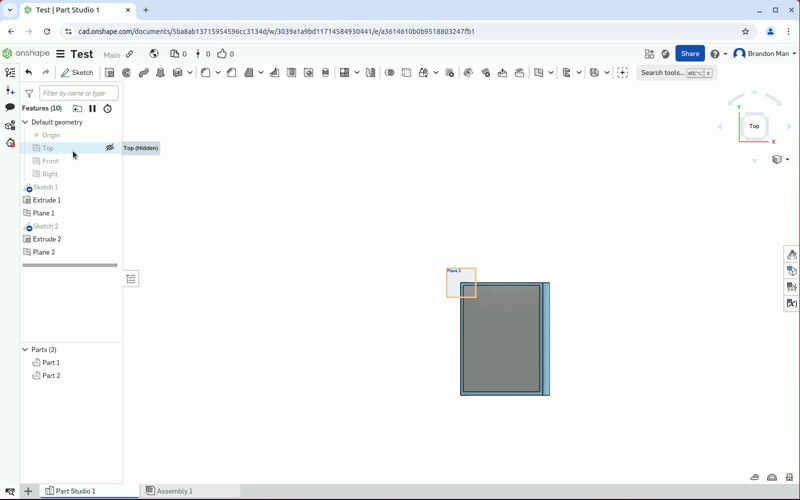
key(shift+s)
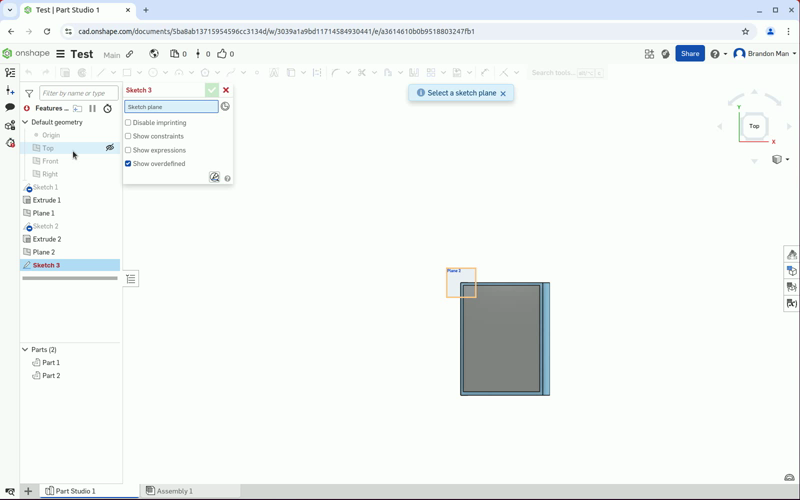
mouse_move(73, 254)
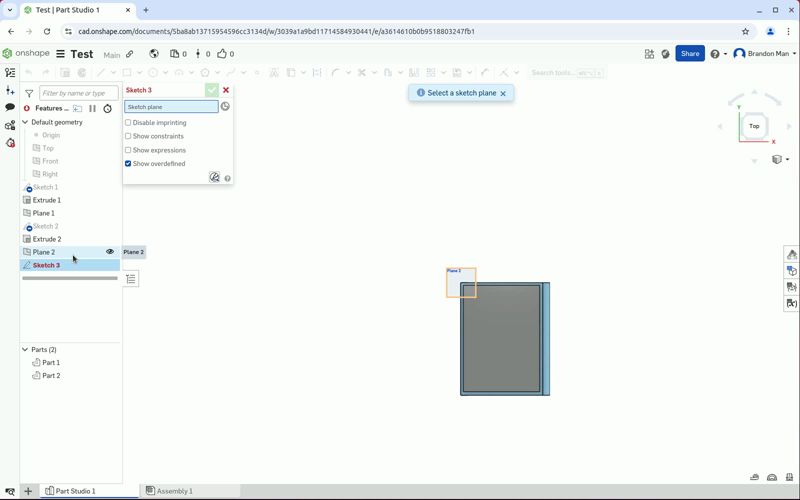
click(73, 254)
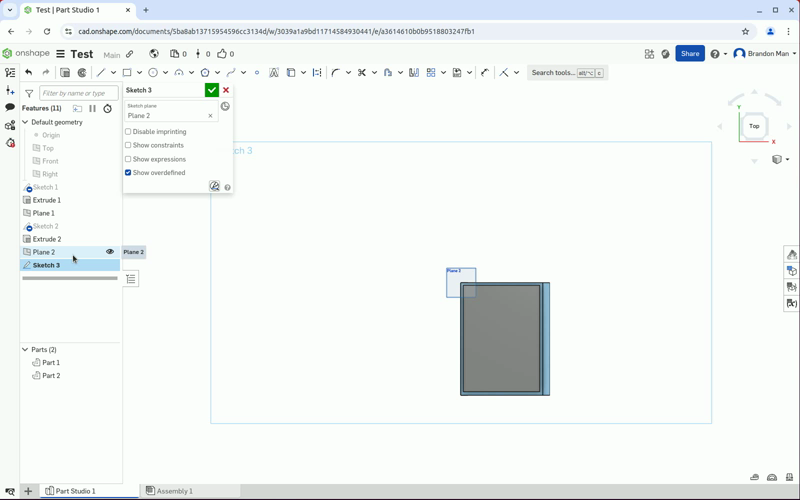
mouse_move(73, 352)
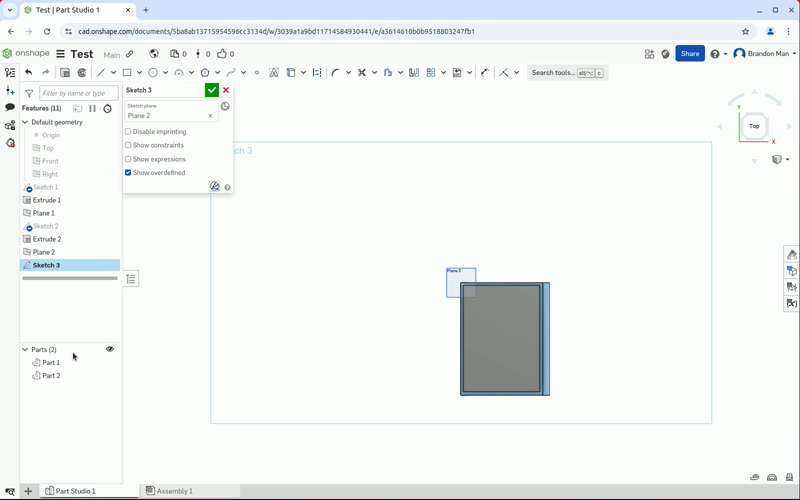
key(y)
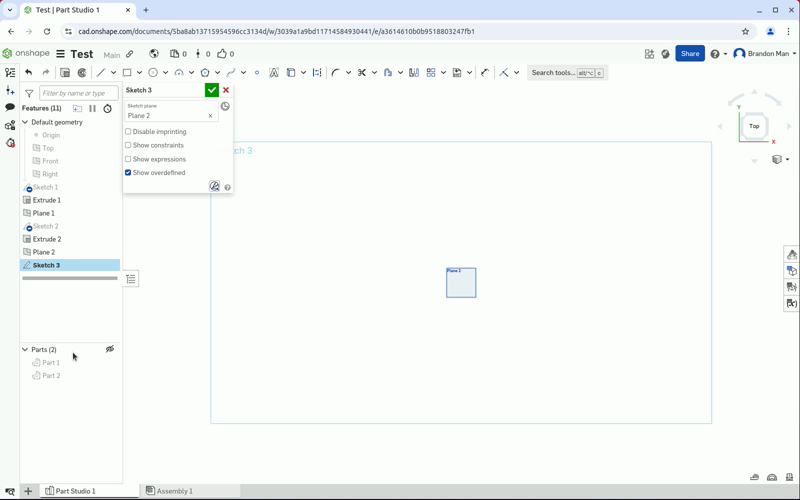
key(l)
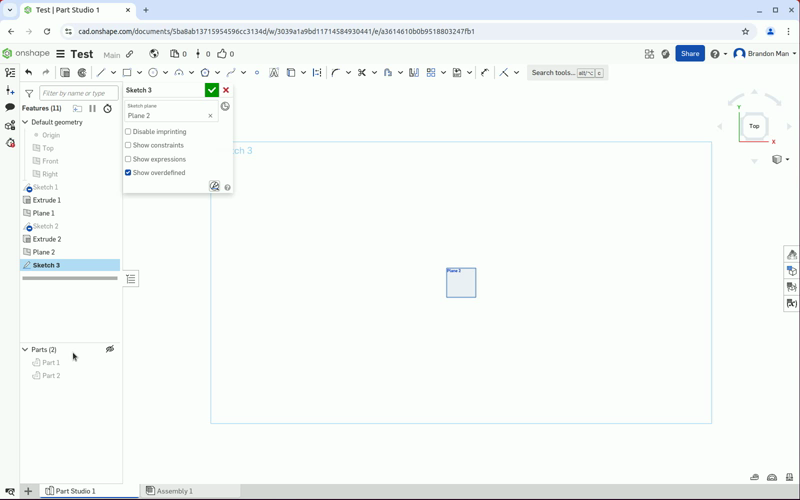
key_down(shift)
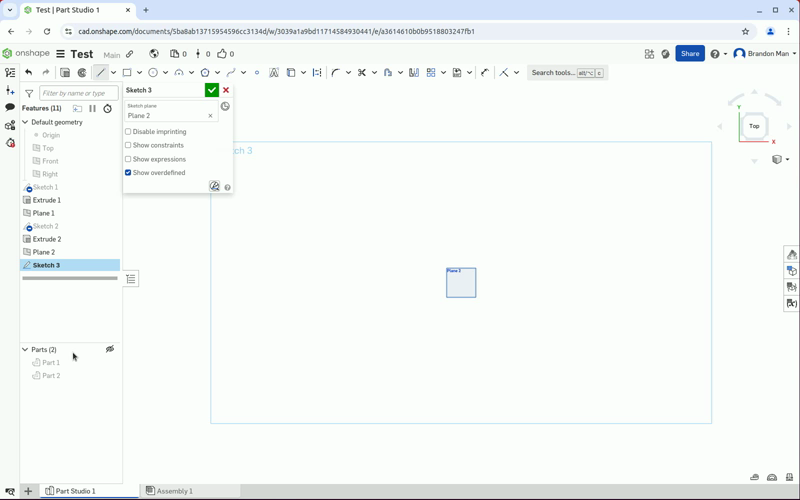
mouse_move(512, 372)
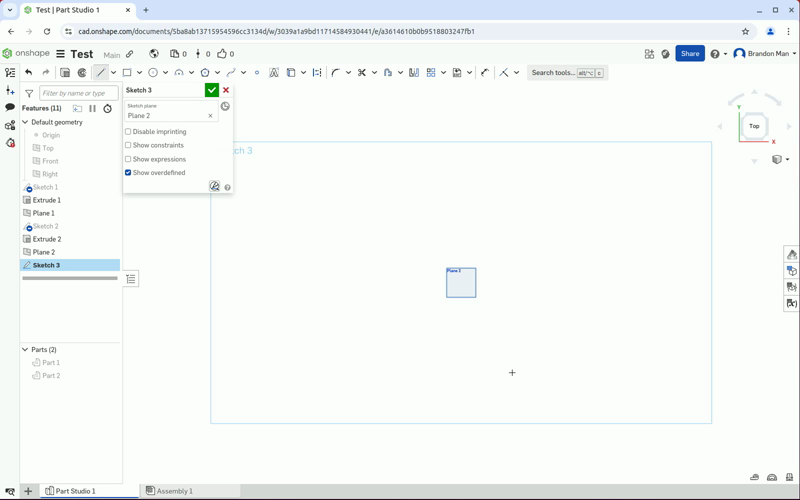
click(512, 372)
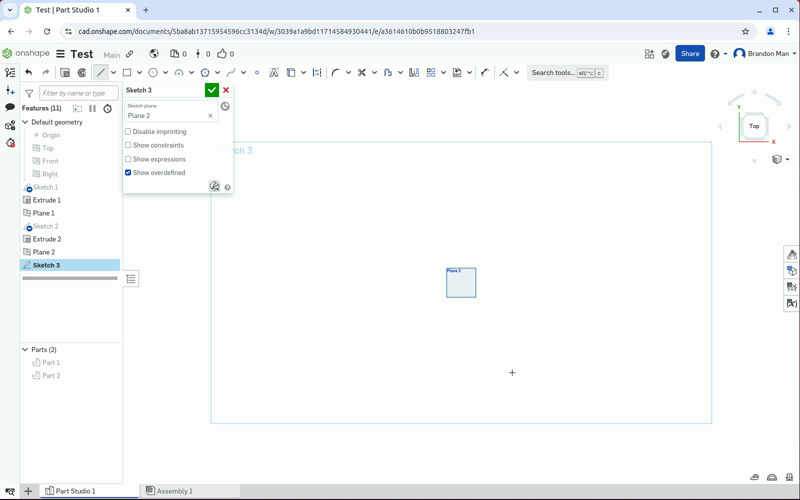
key_up(shift)
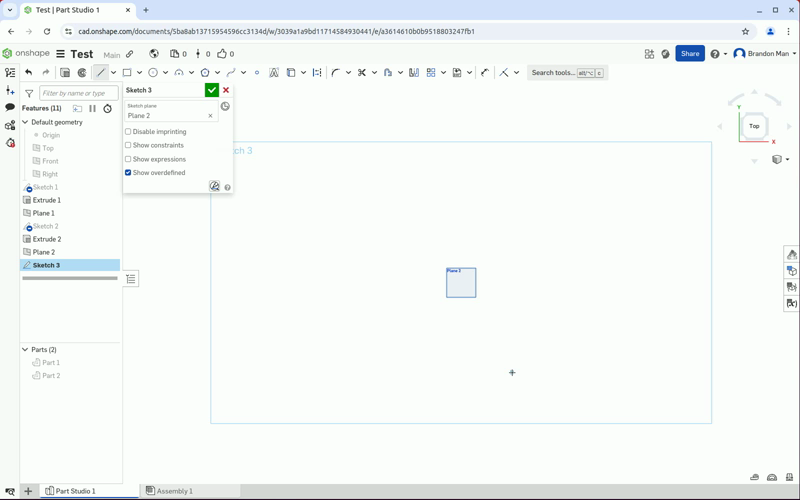
key_down(shift)
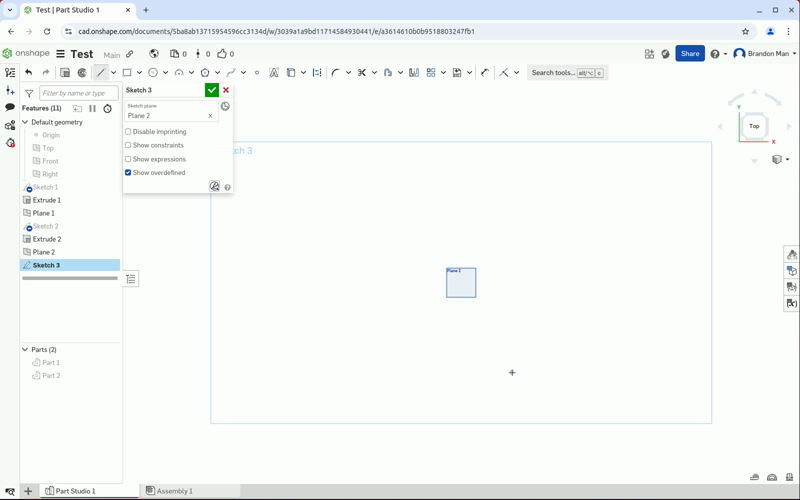
mouse_move(542, 372)
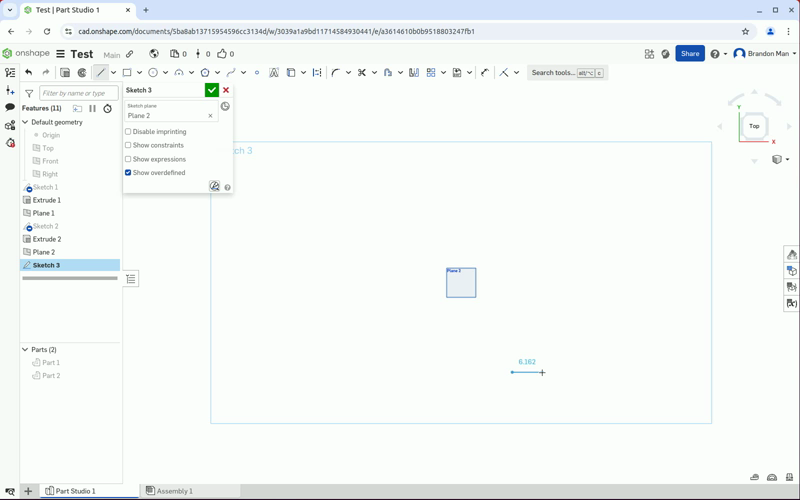
mouse_move(536, 388)
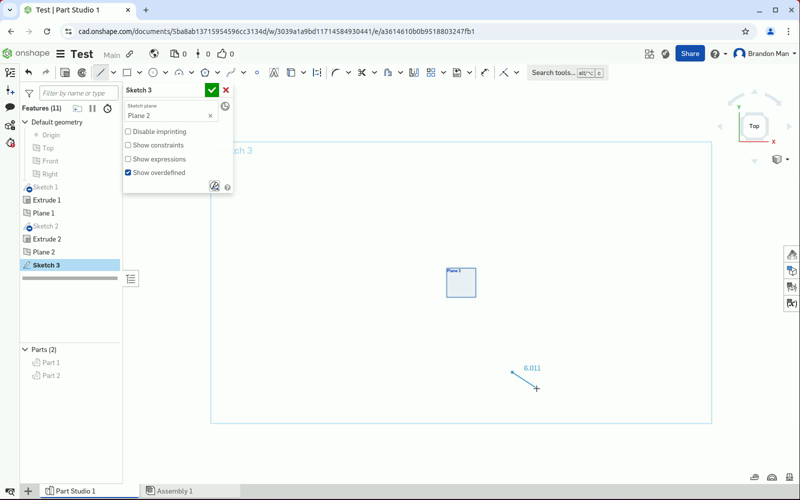
click(536, 388)
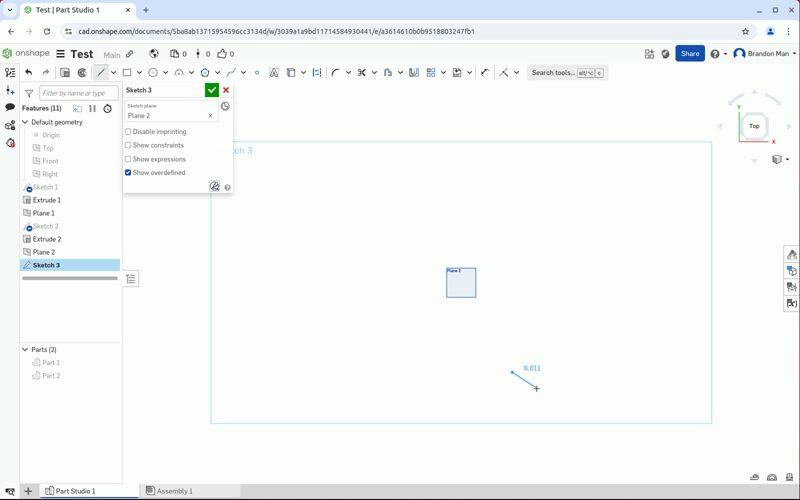
key_up(shift)
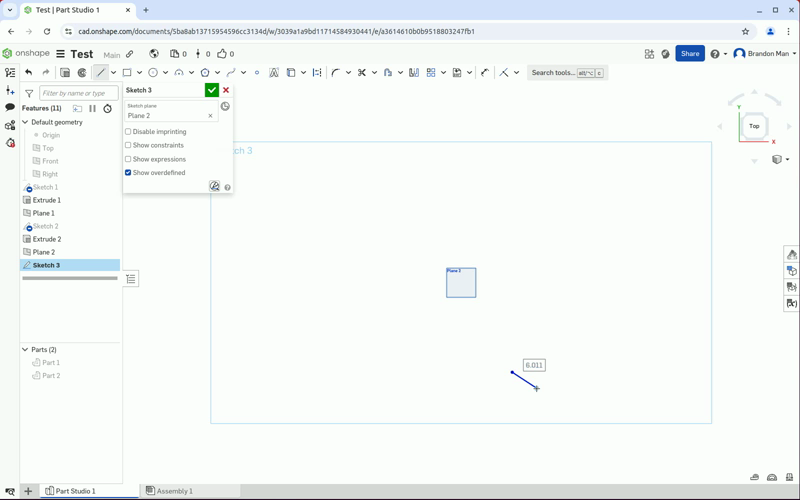
key_down(shift)
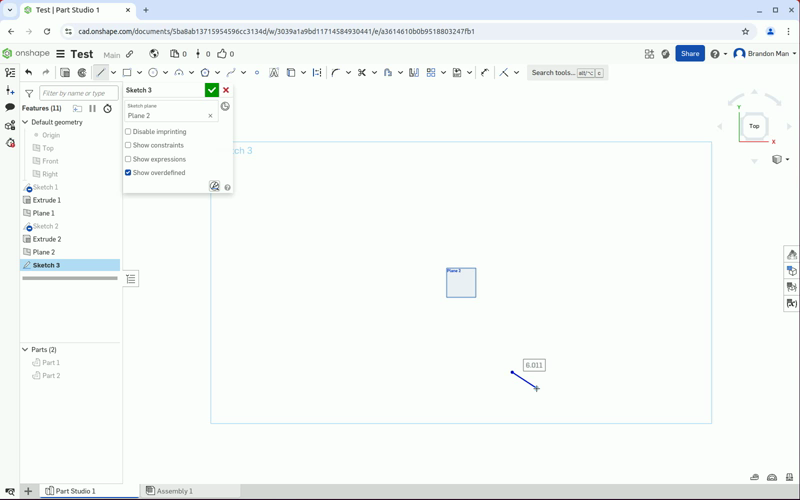
mouse_move(566, 388)
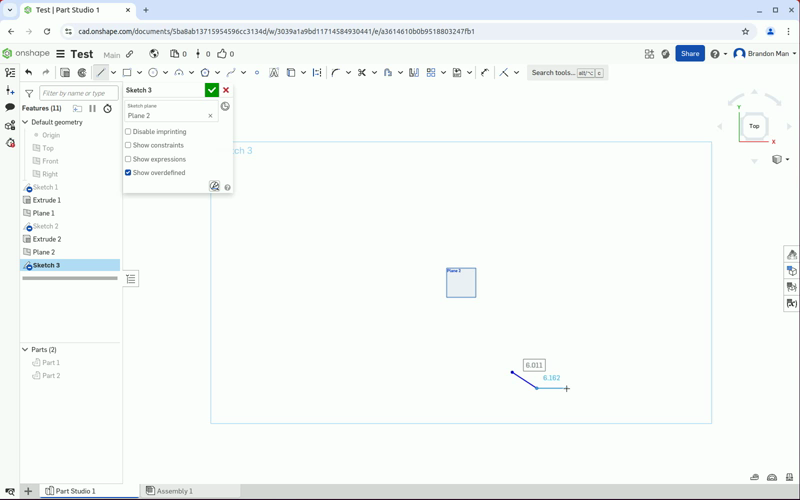
mouse_move(528, 358)
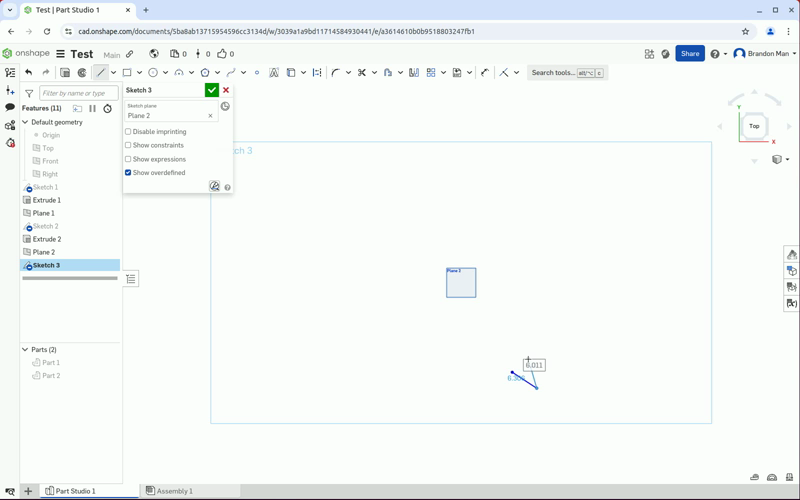
click(528, 358)
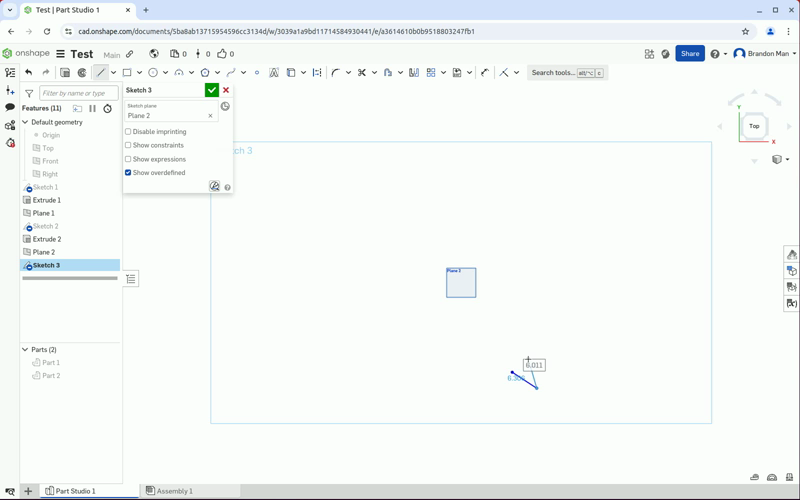
key_up(shift)
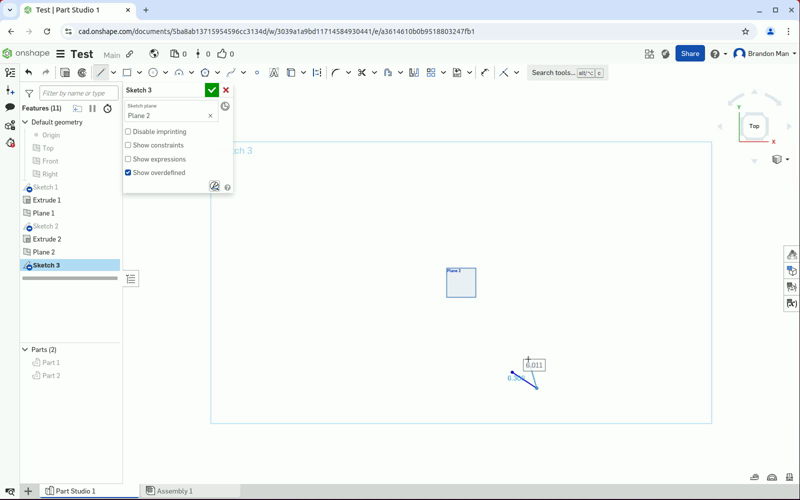
mouse_move(558, 358)
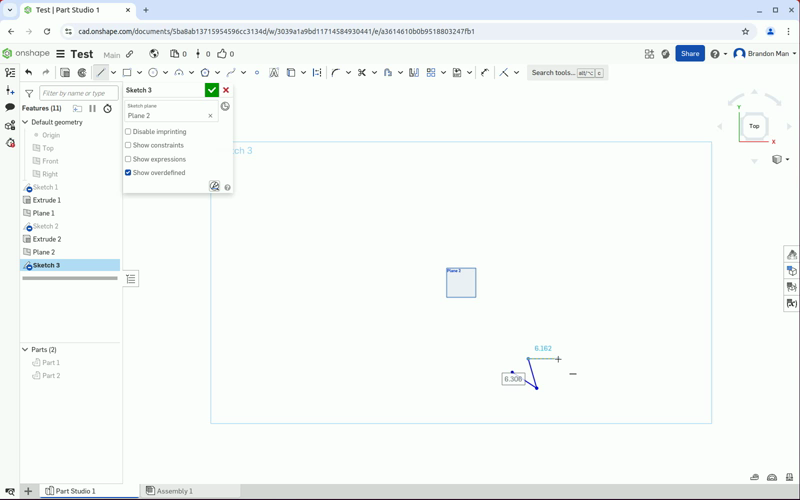
key_down(shift)
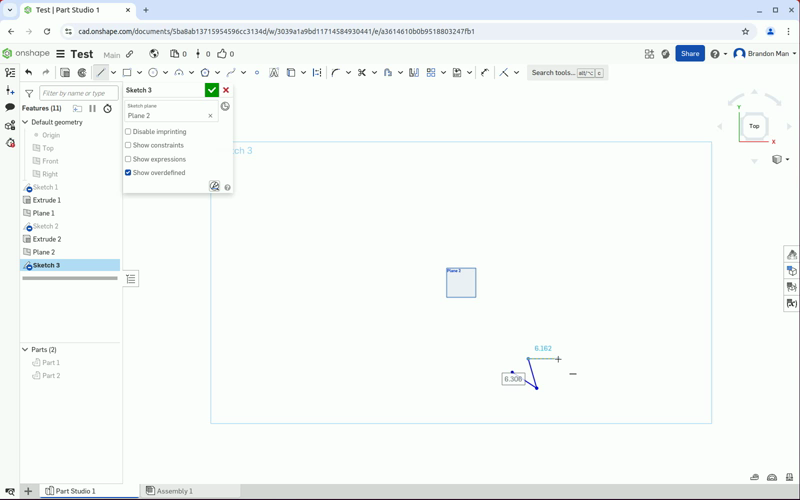
mouse_move(512, 372)
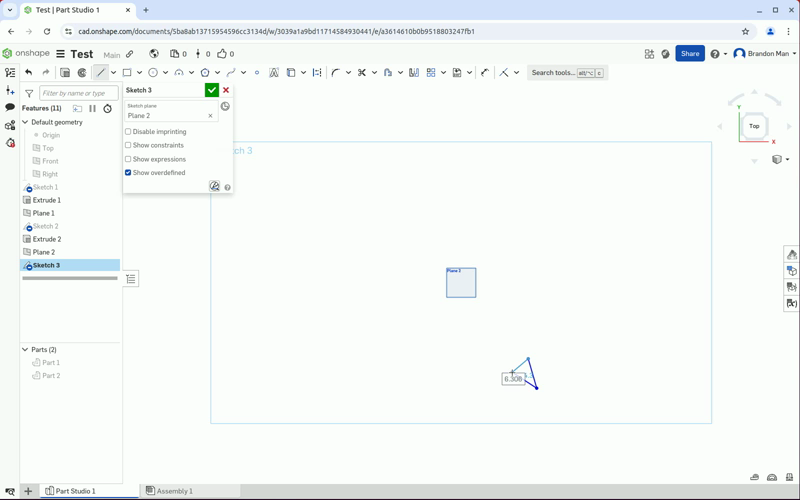
key_up(shift)
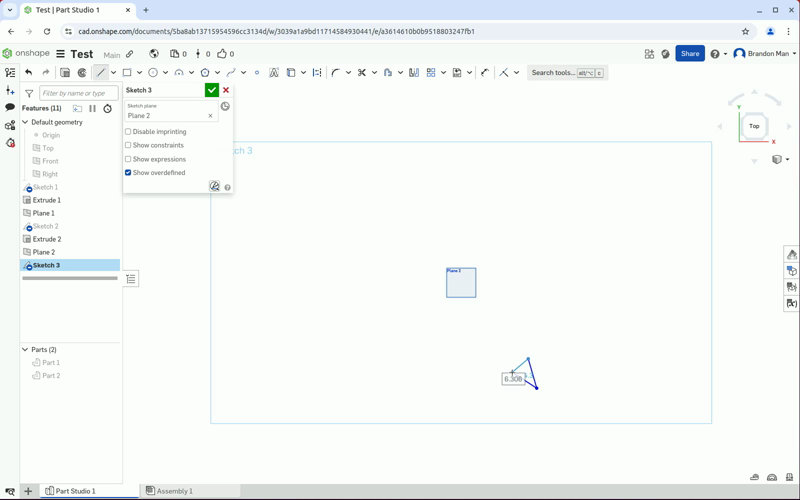
click(512, 372)
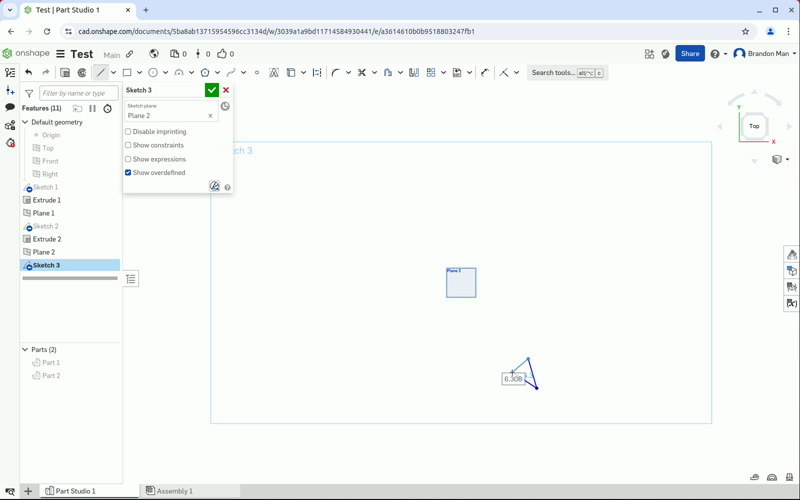
key(esc)
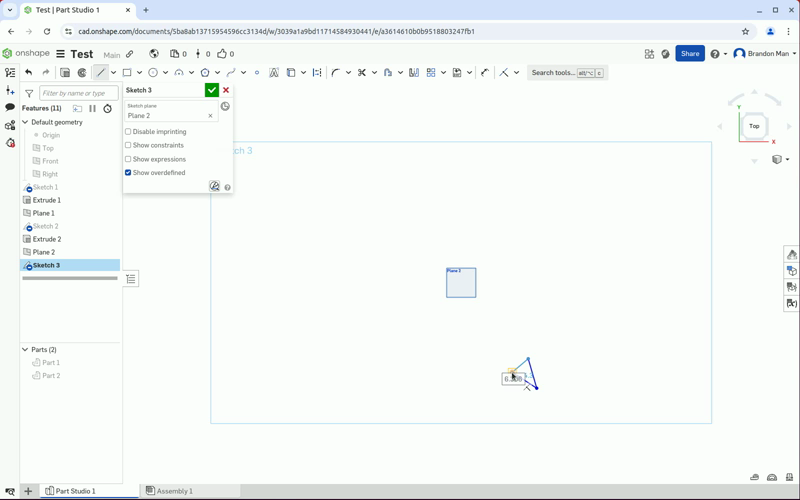
mouse_move(518, 369)
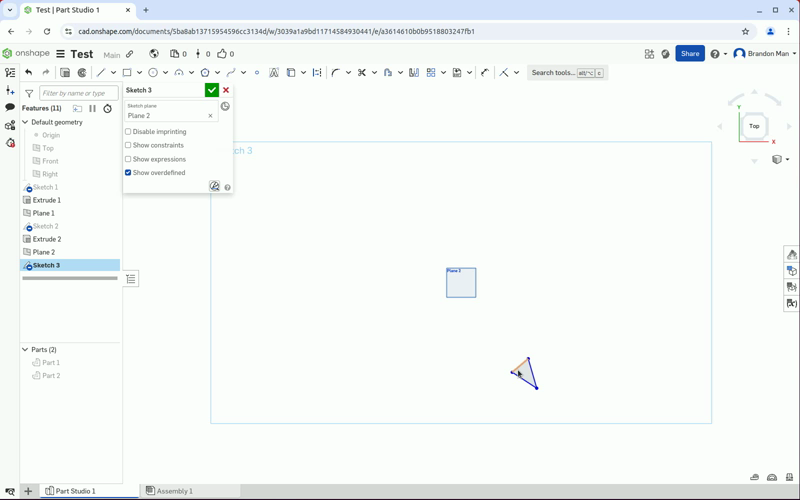
scroll(6)
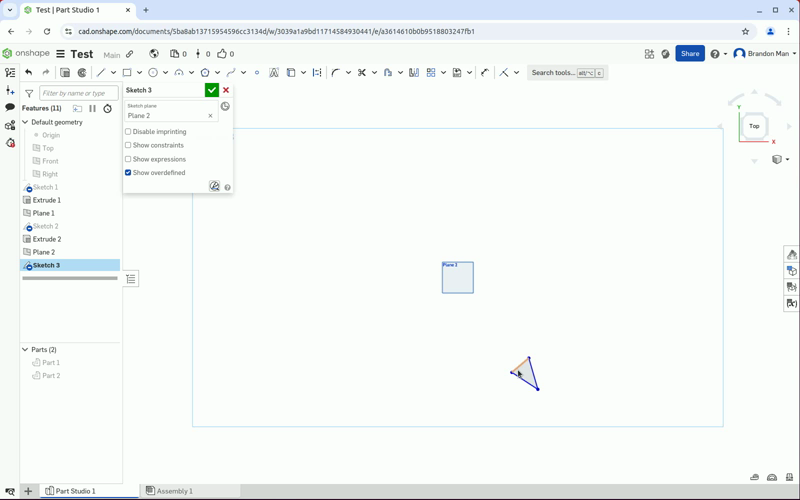
scroll(6)
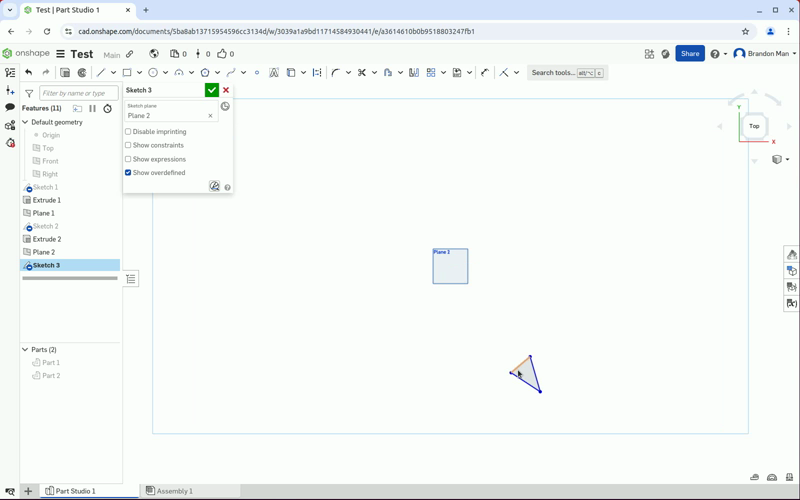
scroll(6)
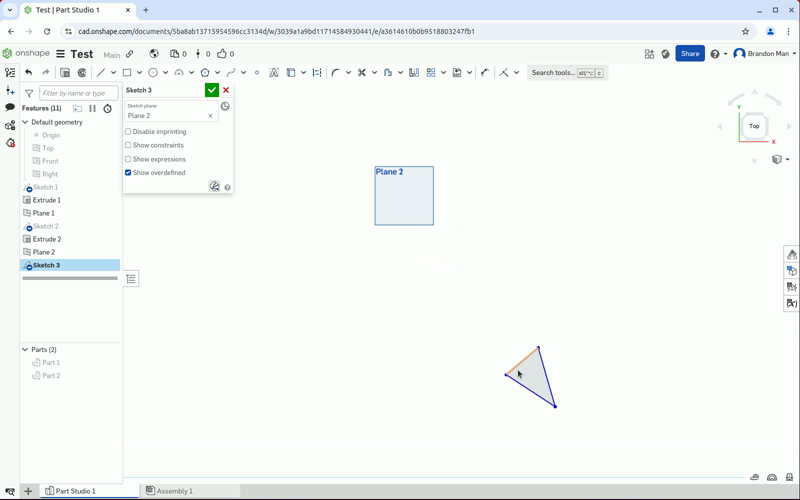
scroll(6)
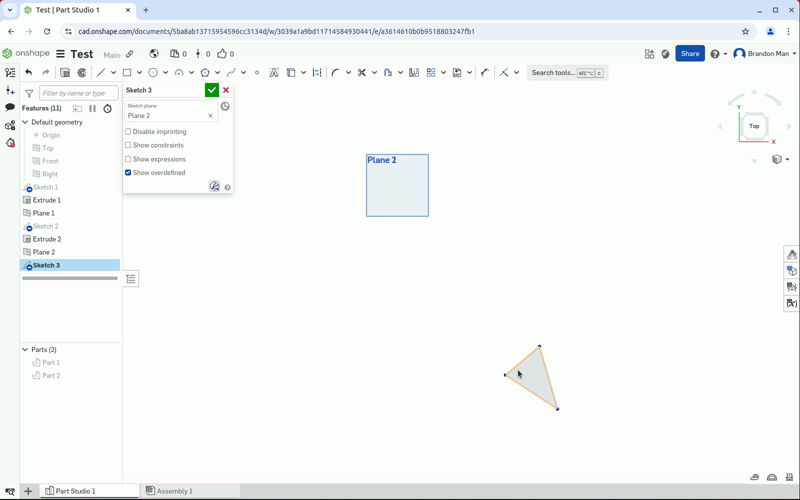
scroll(6)
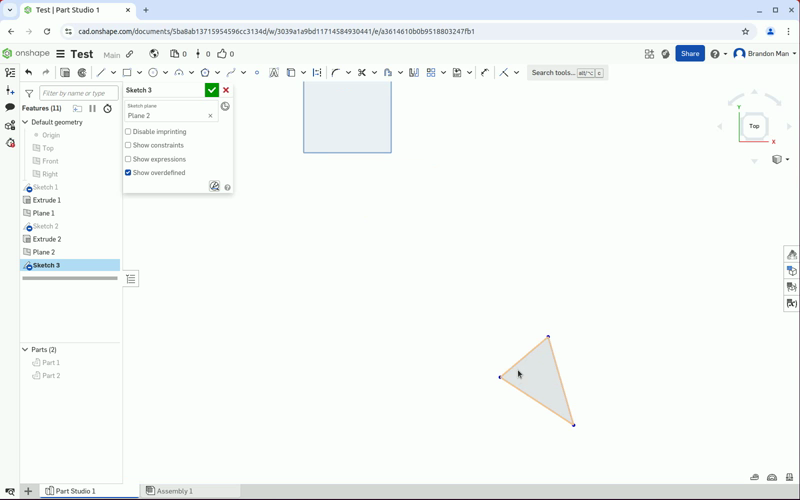
scroll(6)
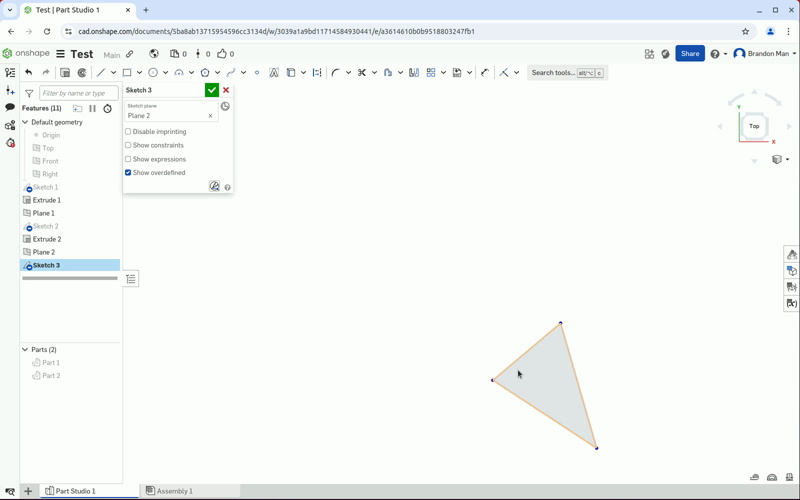
scroll(6)
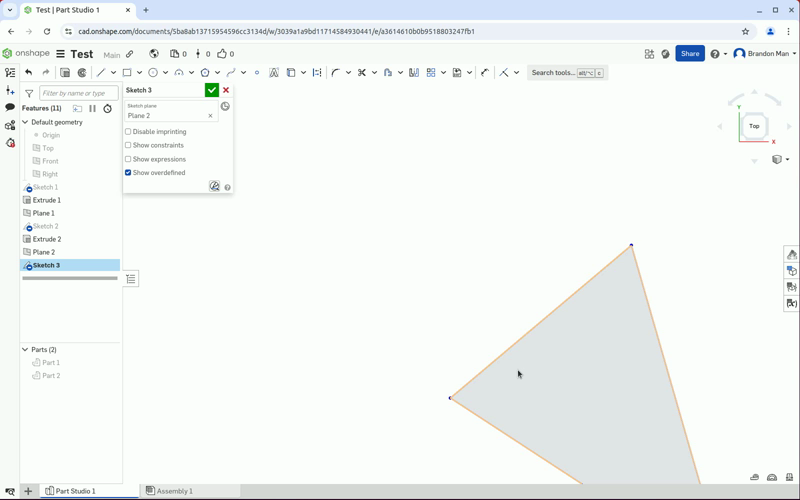
click(518, 369)
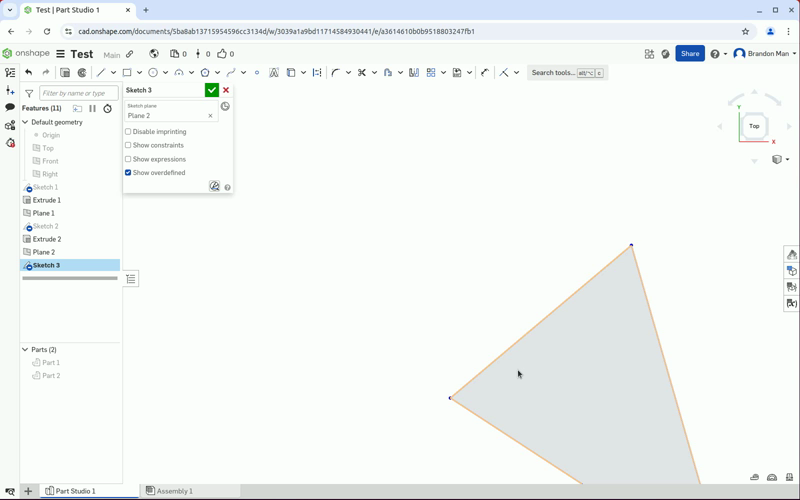
scroll(-6)
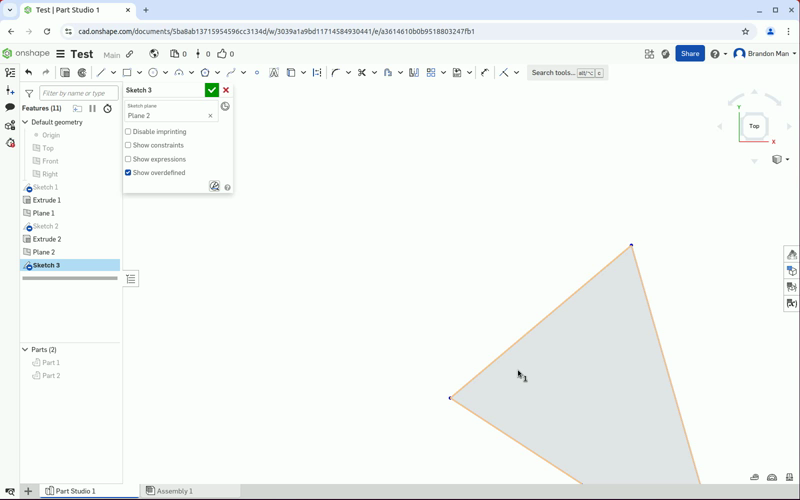
scroll(-6)
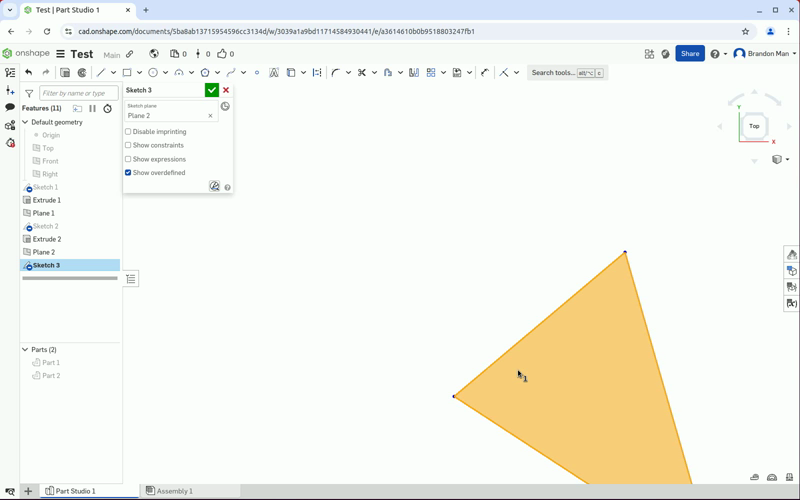
scroll(-6)
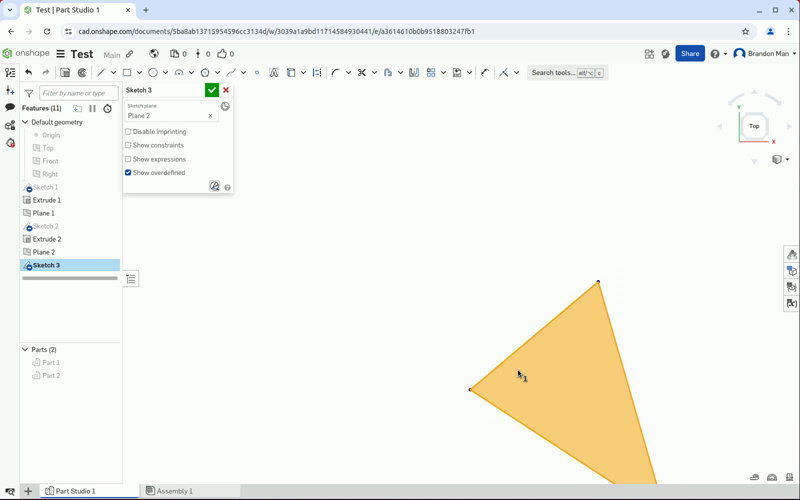
scroll(-6)
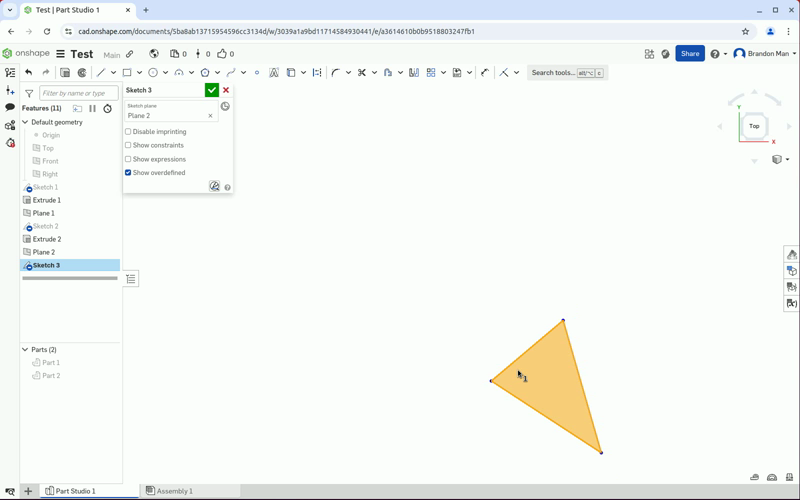
scroll(-6)
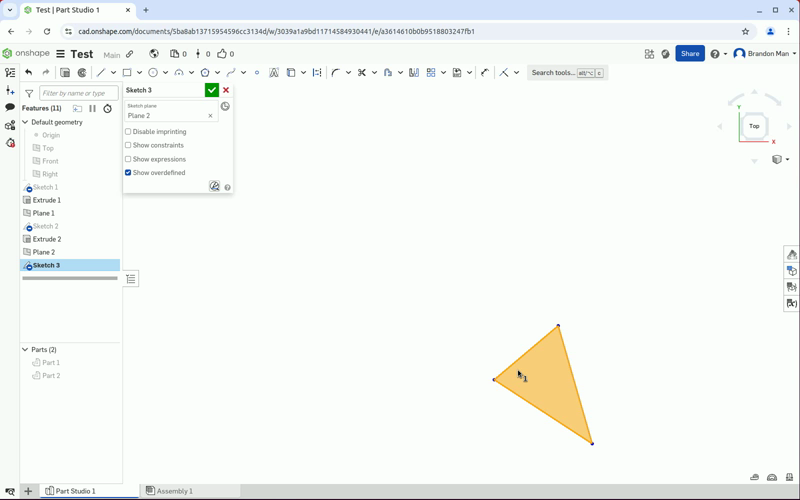
scroll(-6)
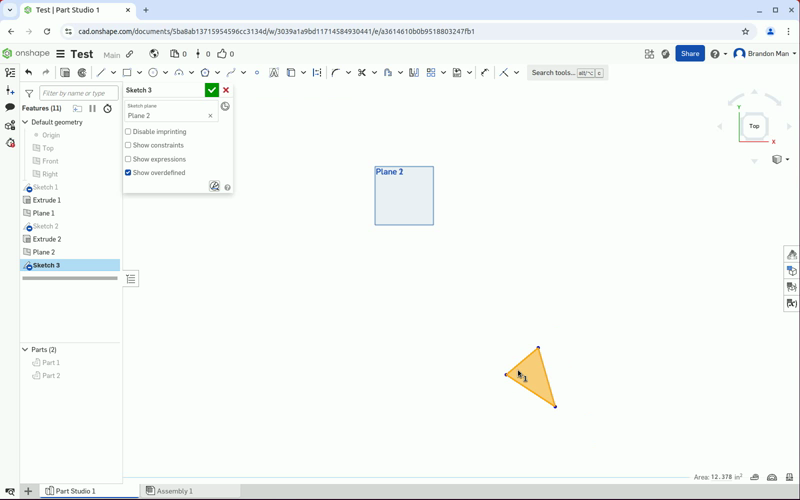
scroll(-6)
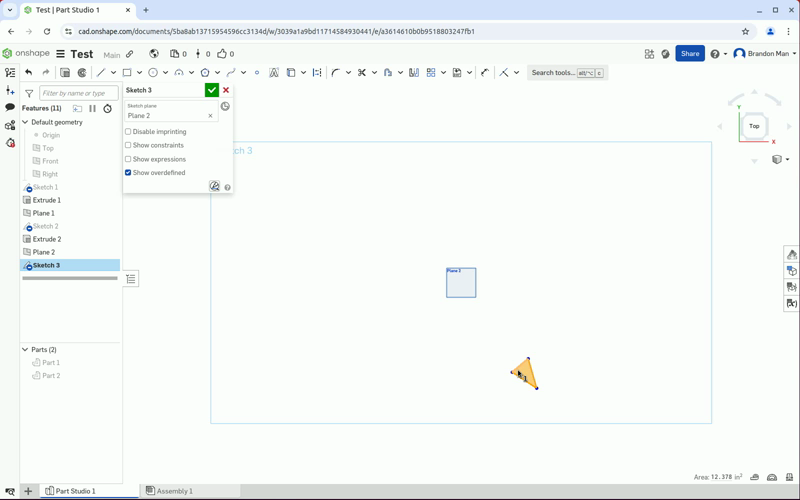
mouse_move(73, 352)
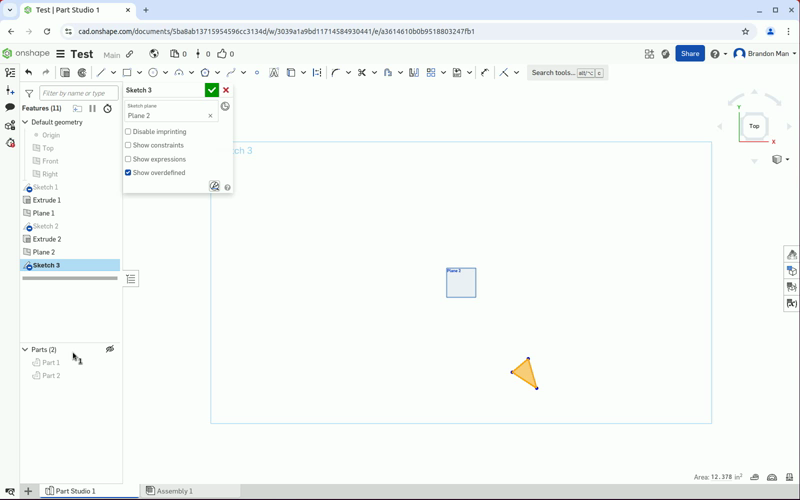
key(shift+y)
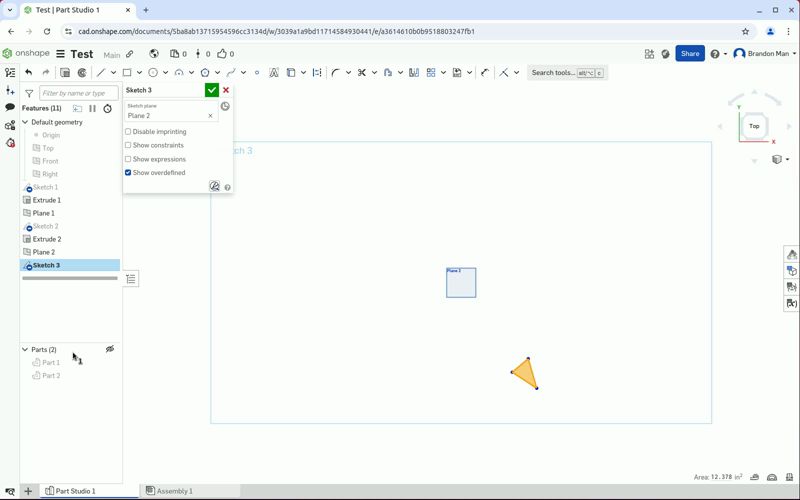
key(shift+e)
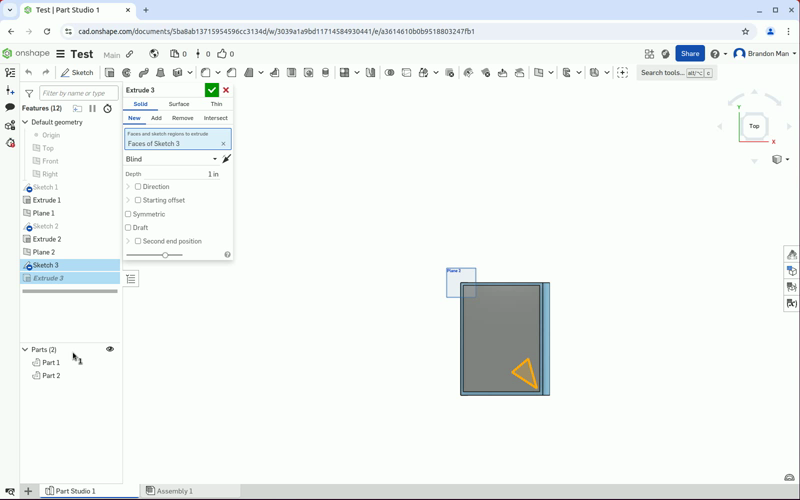
mouse_move(143, 106)
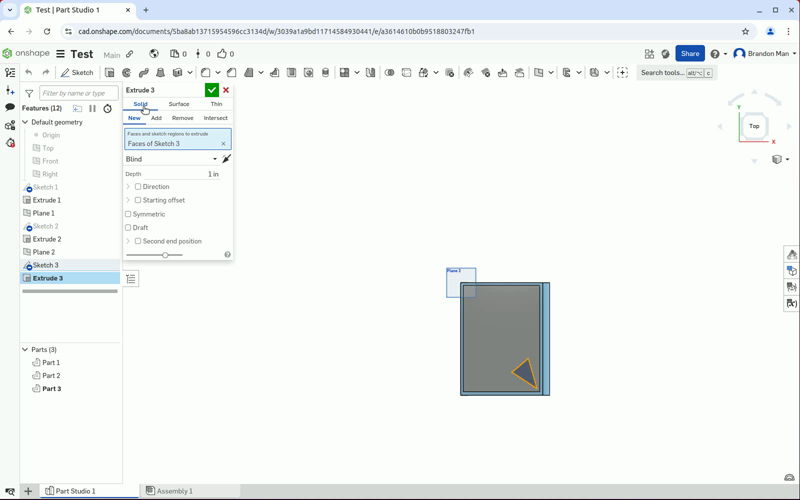
click(143, 106)
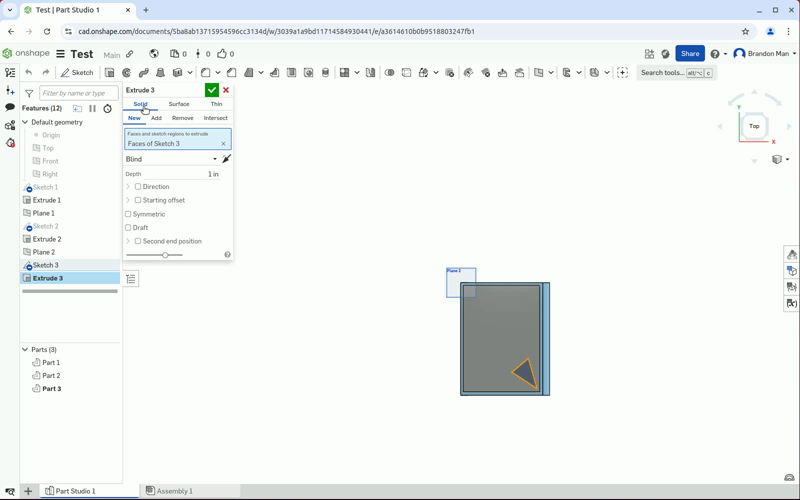
mouse_move(186, 120)
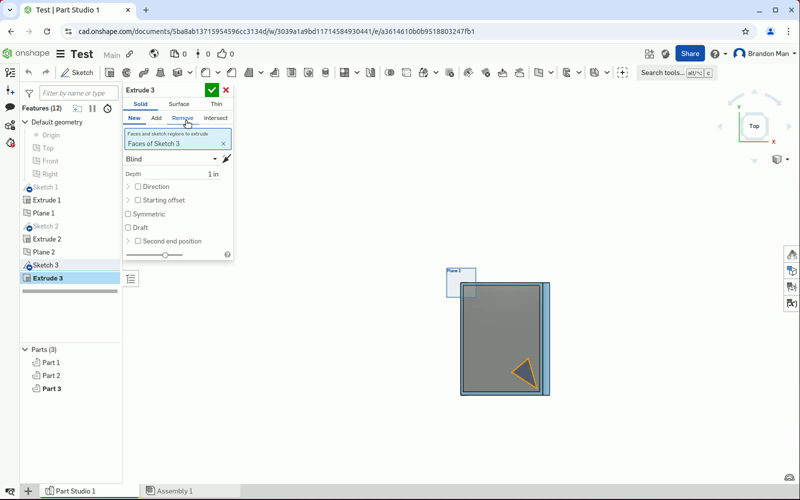
click(186, 120)
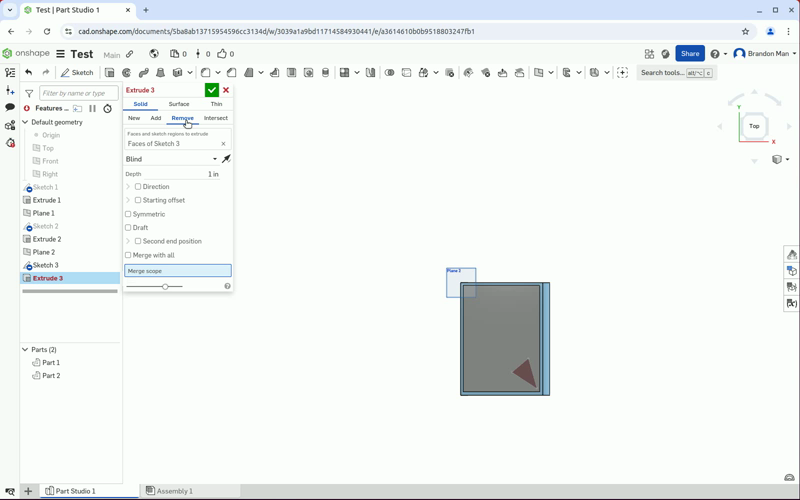
key(tab, 4)
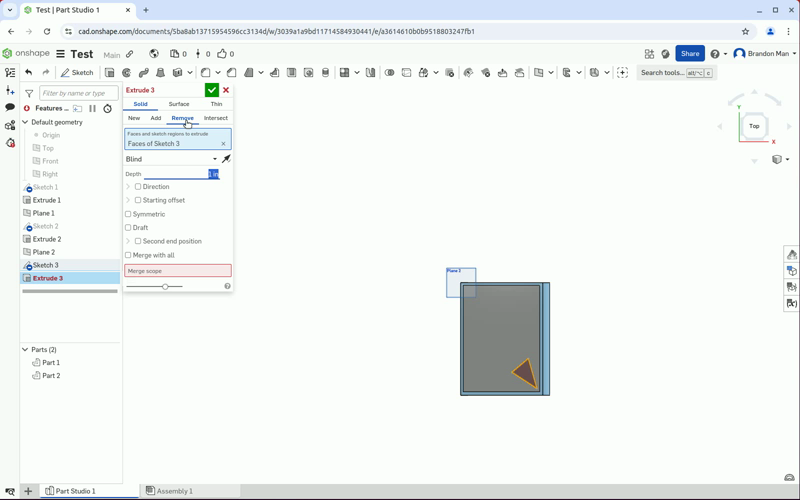
text(0.481)
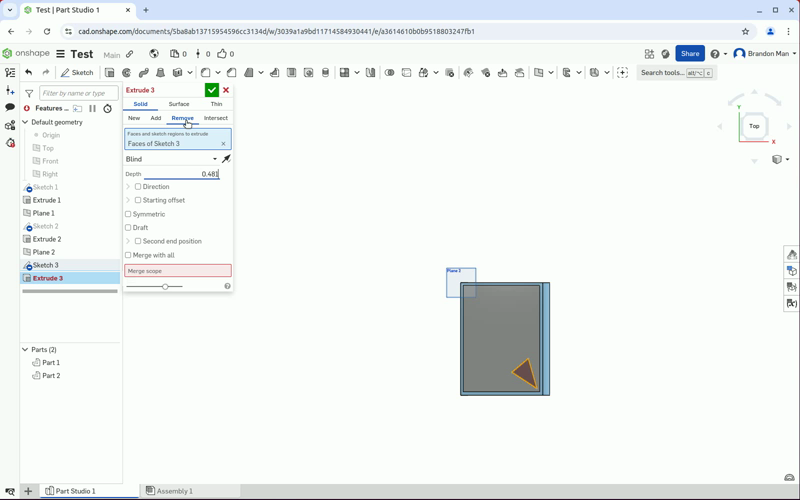
key(tab, 6)
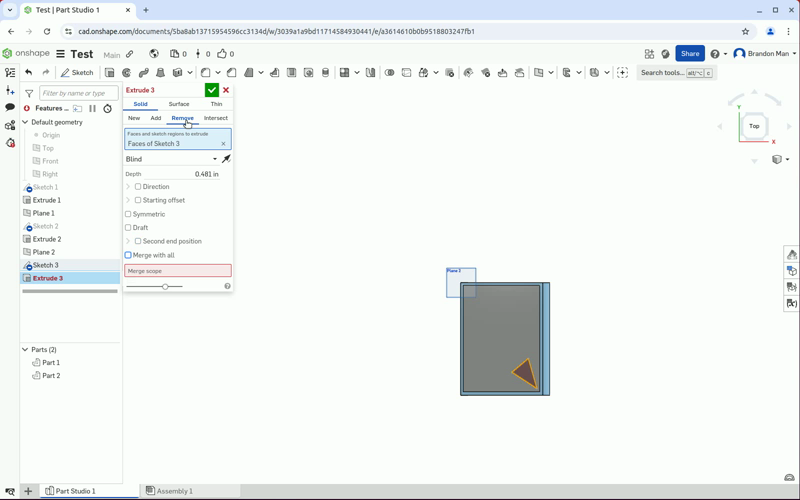
key(space)
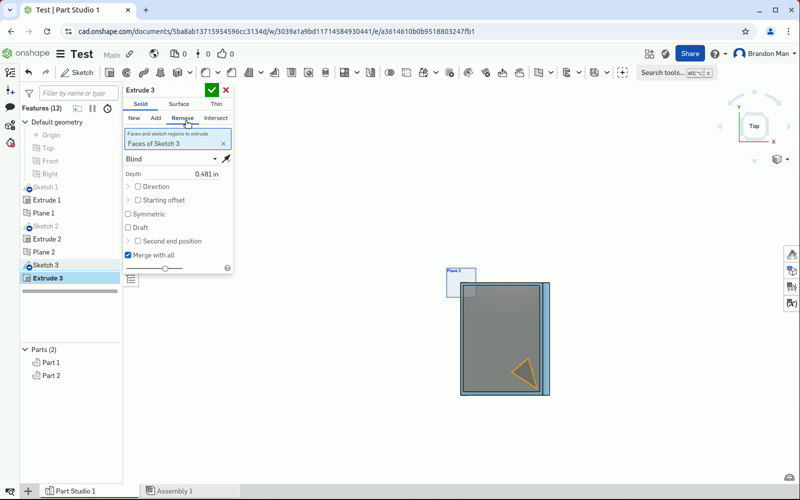
key(enter)
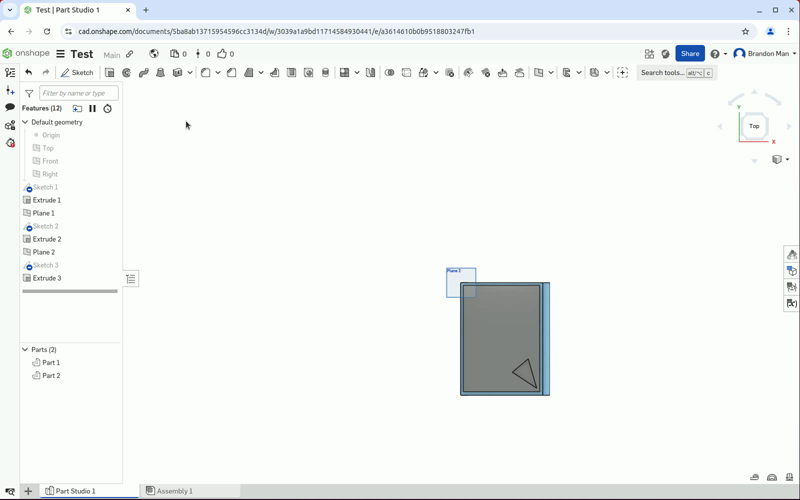
key(shift+h)
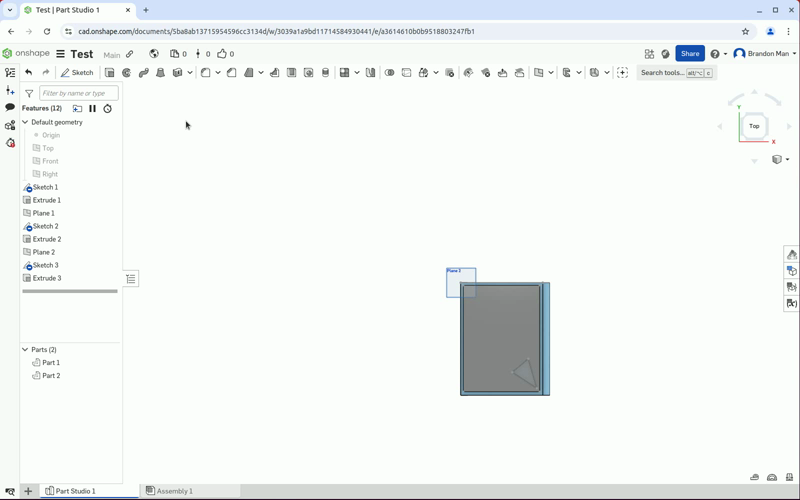
key(shift+h)
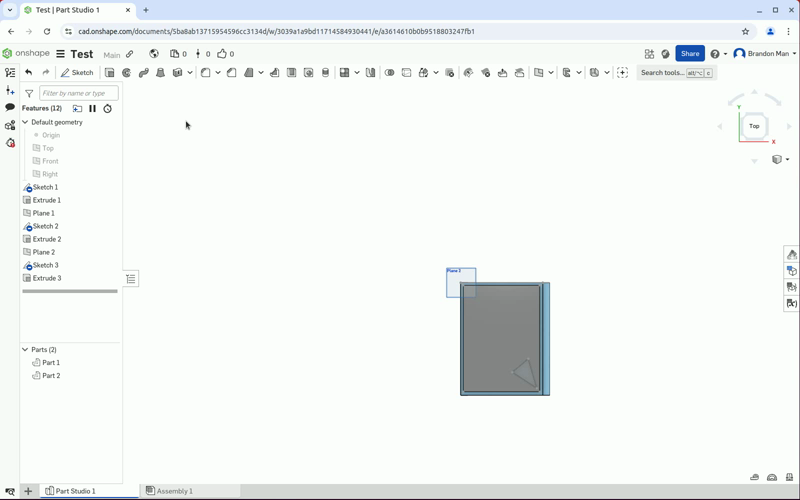
key(shift+7)
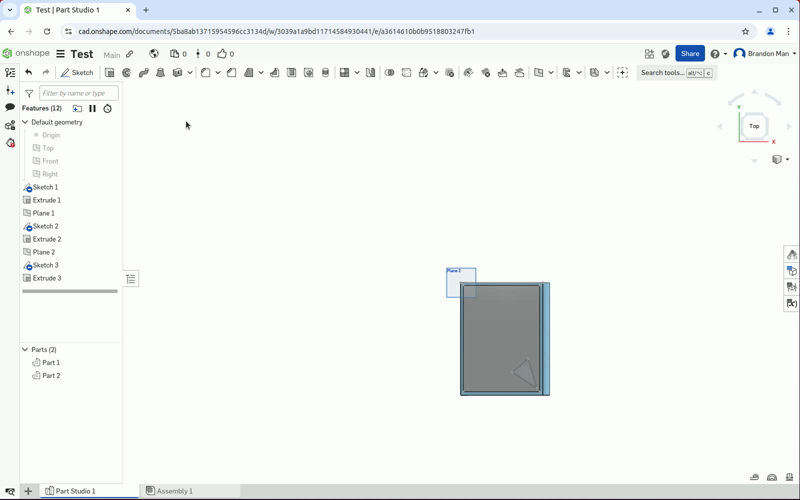
key(up, 3)
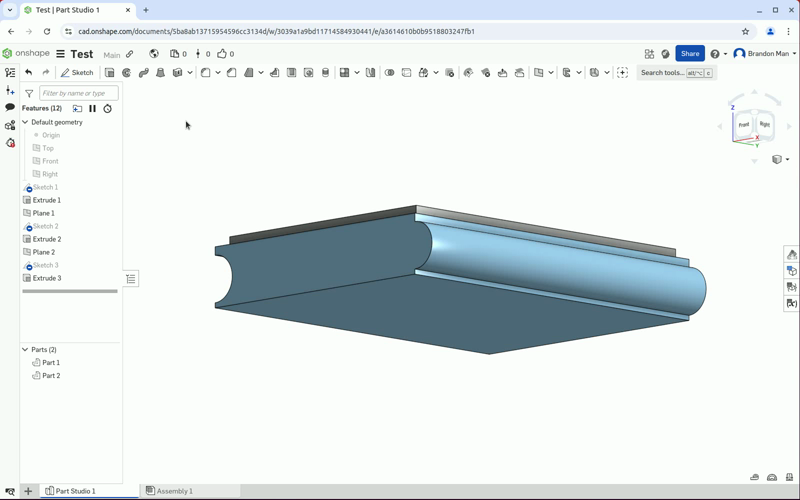
key(left, 3)
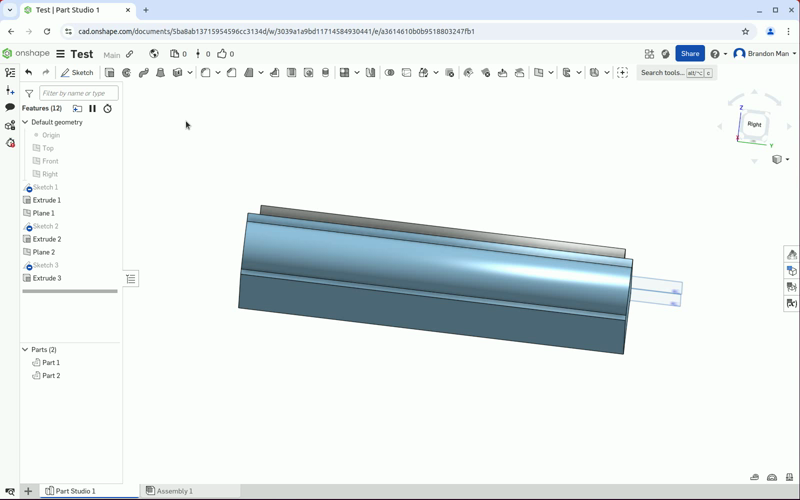
key(right, 3)
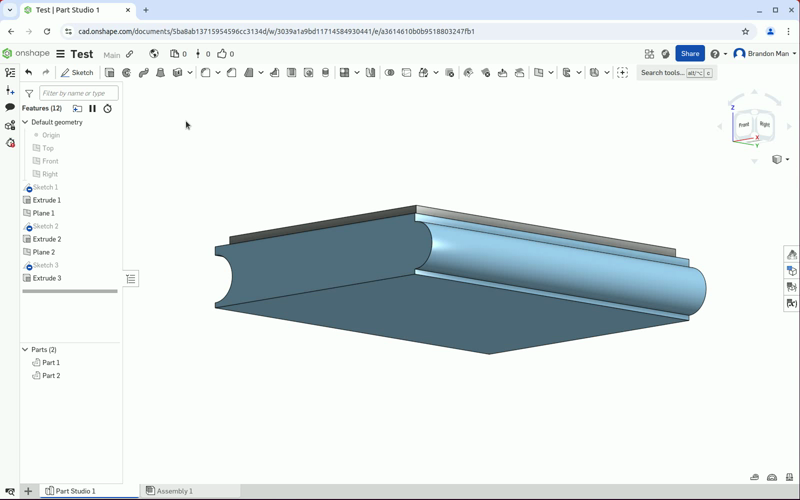
key(down, 3)
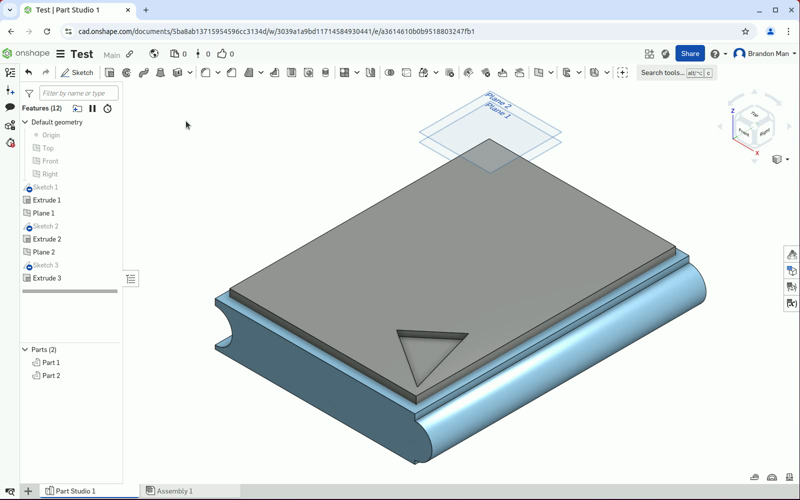
mouse_move(73, 189)
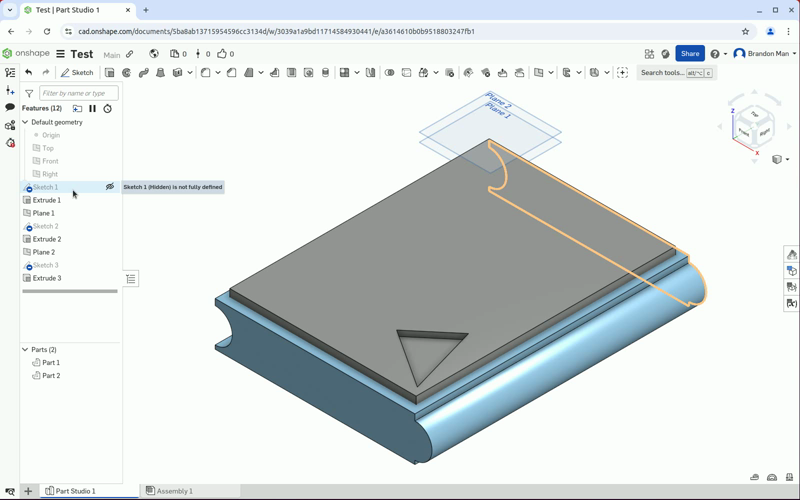
click(73, 189)